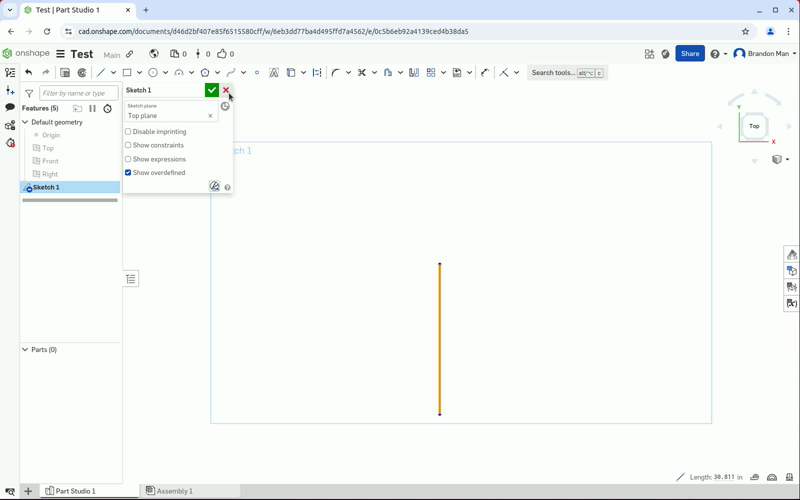
key(shift+h)
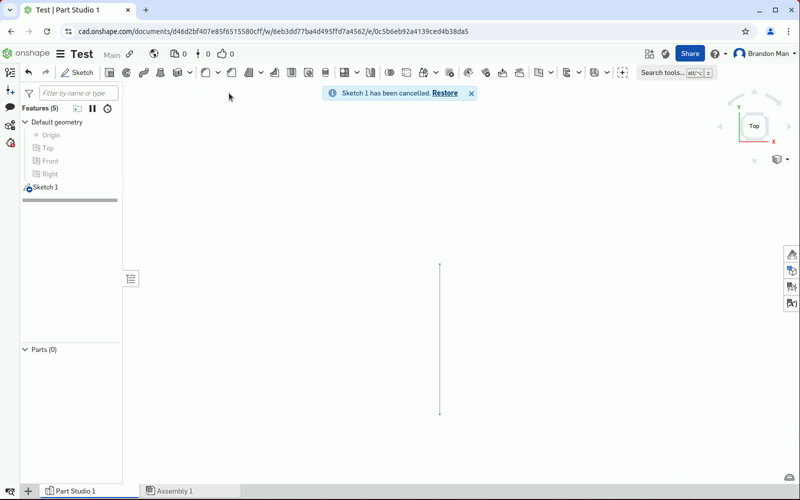
key(shift+s)
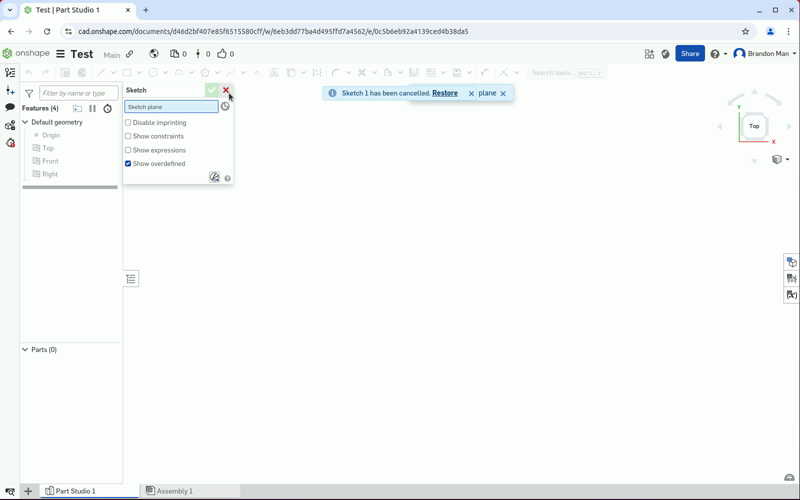
mouse_move(73, 150)
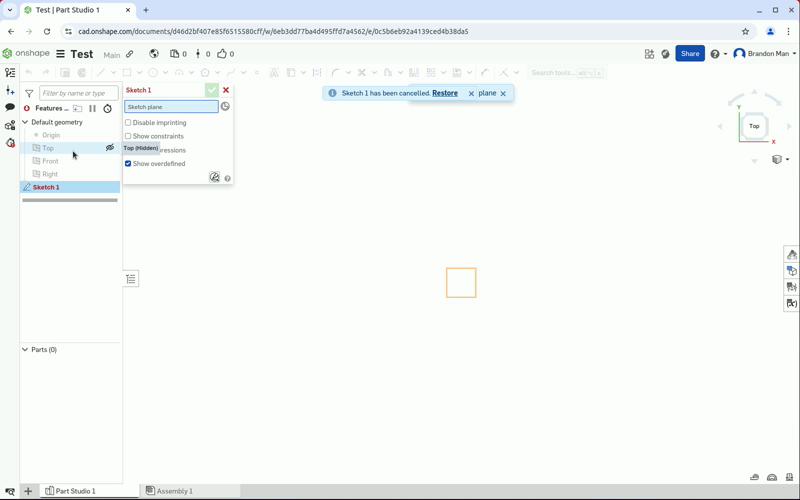
click(73, 150)
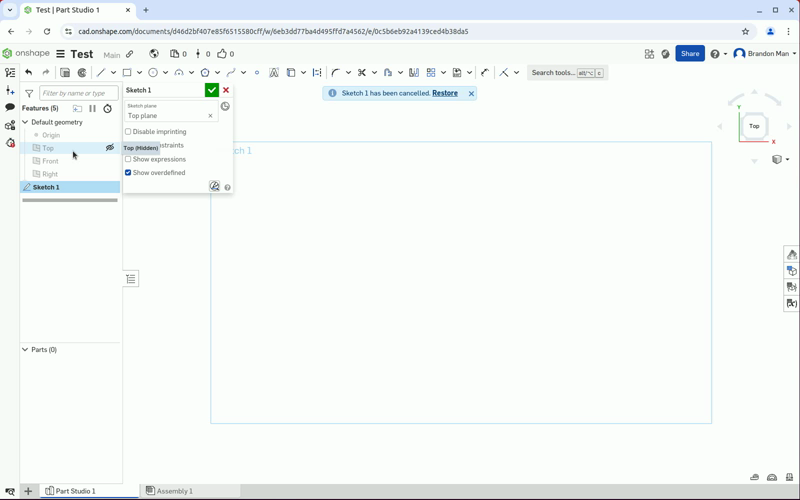
mouse_move(73, 352)
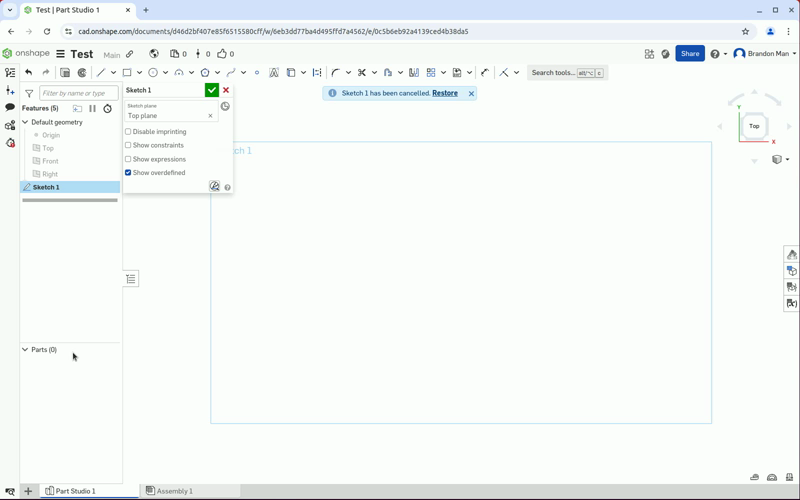
key(y)
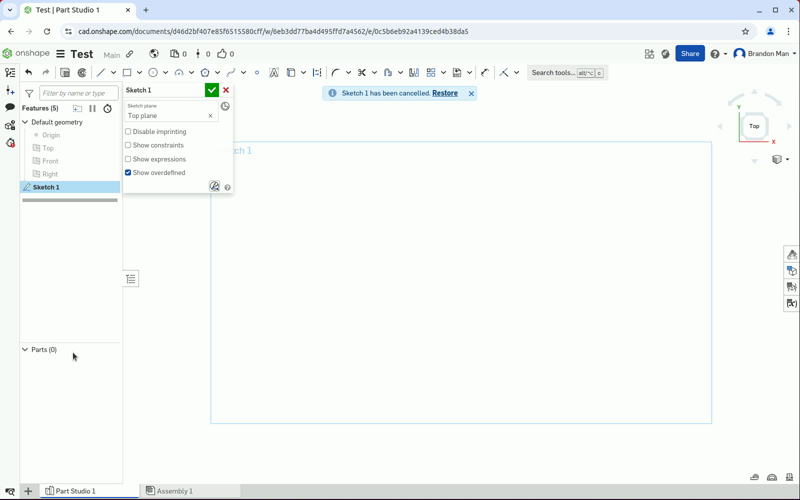
key(l)
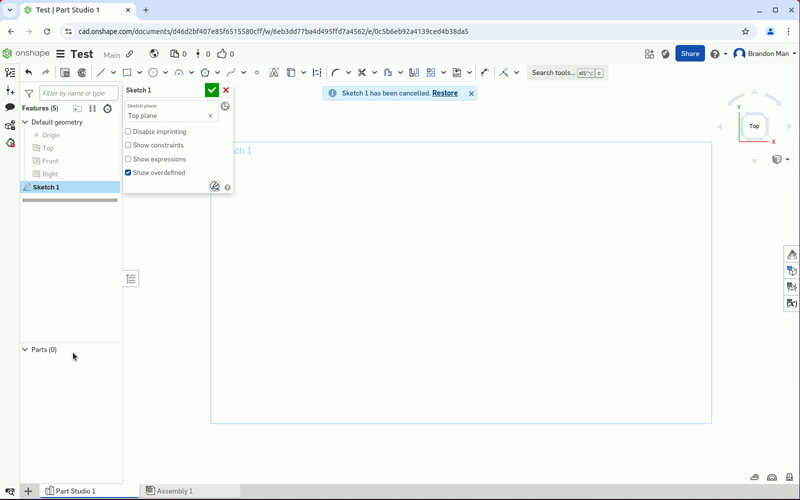
key_down(shift)
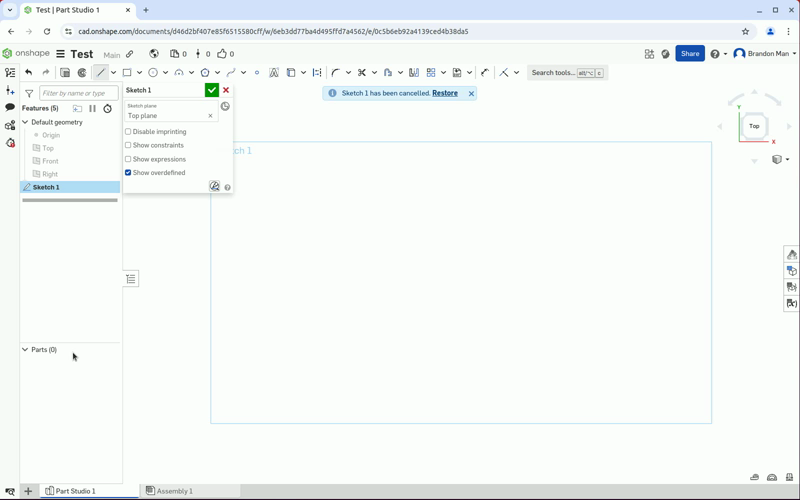
mouse_move(460, 282)
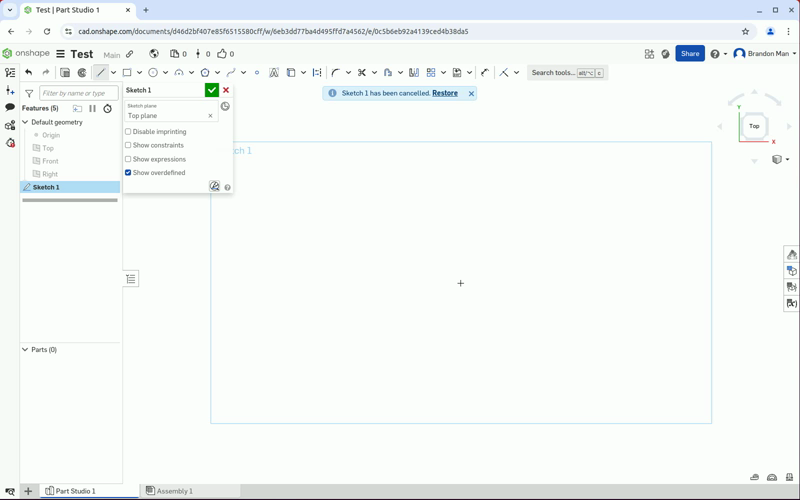
click(460, 282)
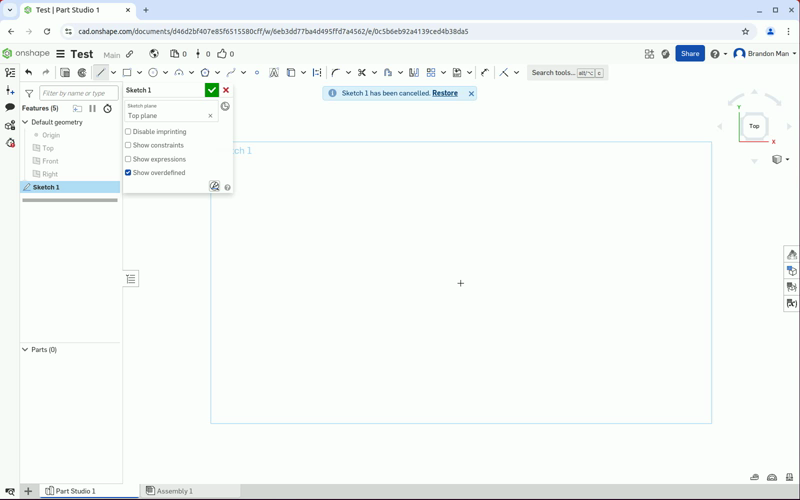
key_up(shift)
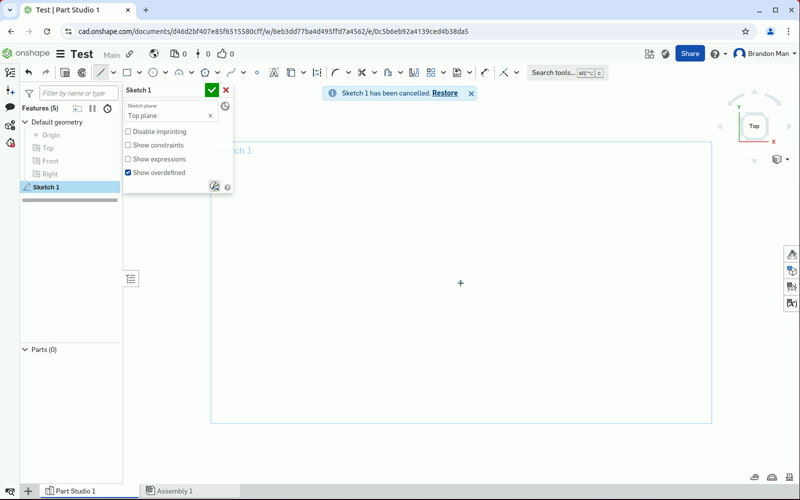
key_down(shift)
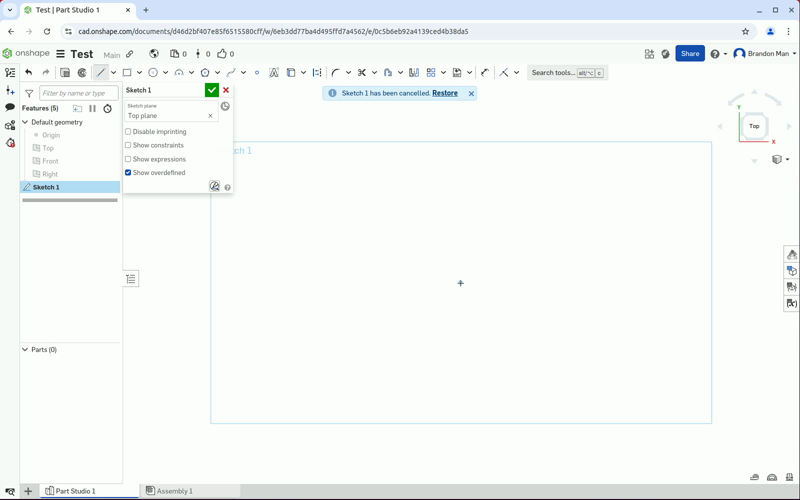
mouse_move(555, 282)
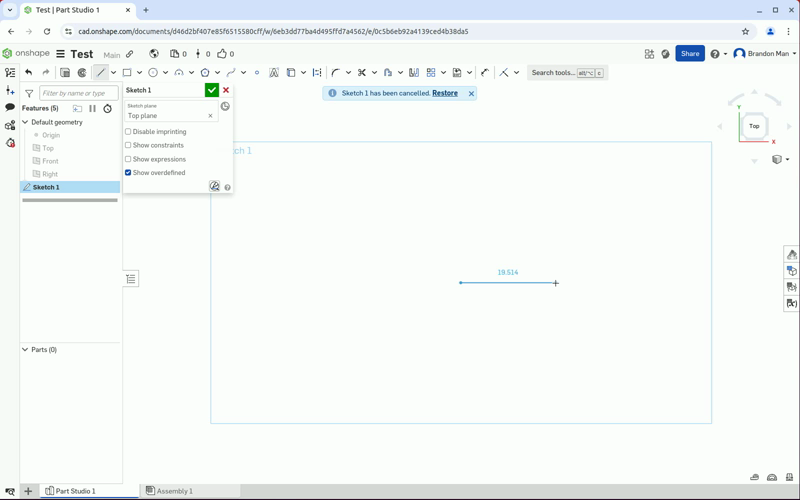
click(555, 282)
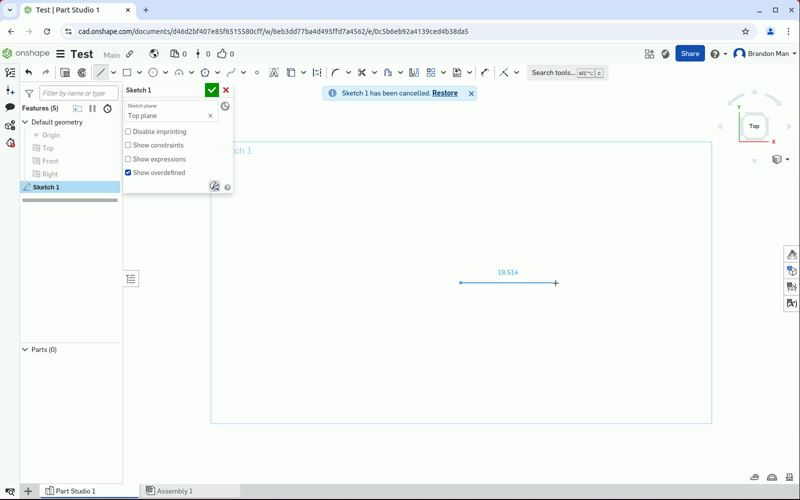
key_up(shift)
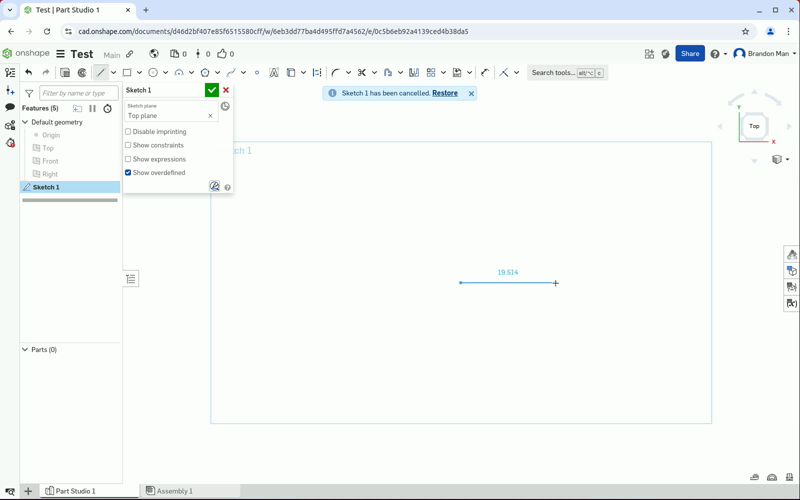
key_down(shift)
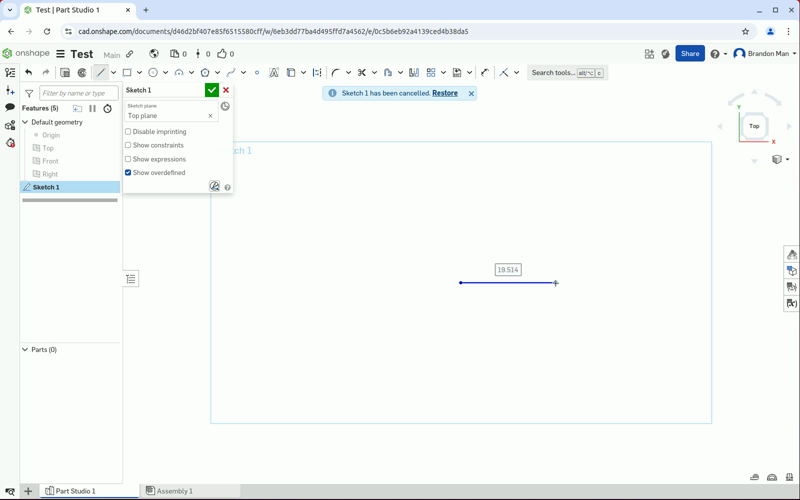
mouse_move(585, 282)
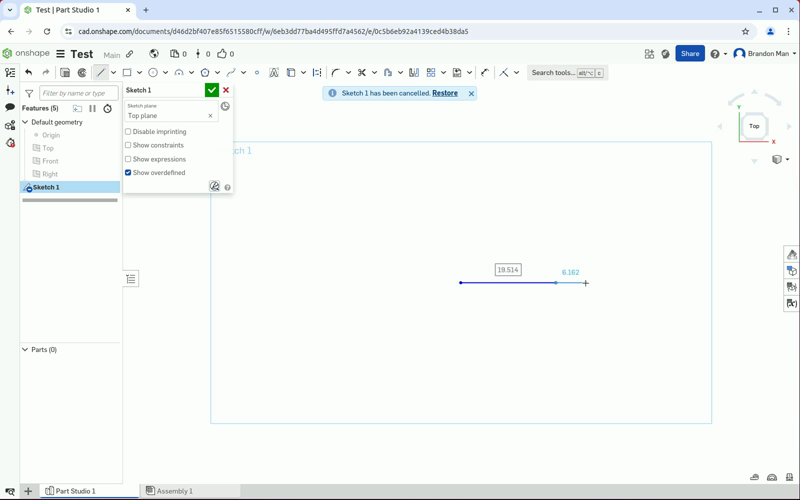
mouse_move(534, 261)
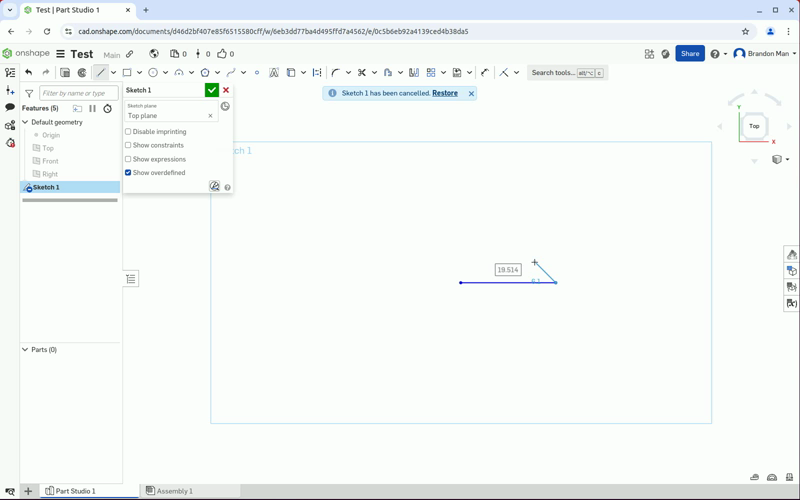
click(534, 261)
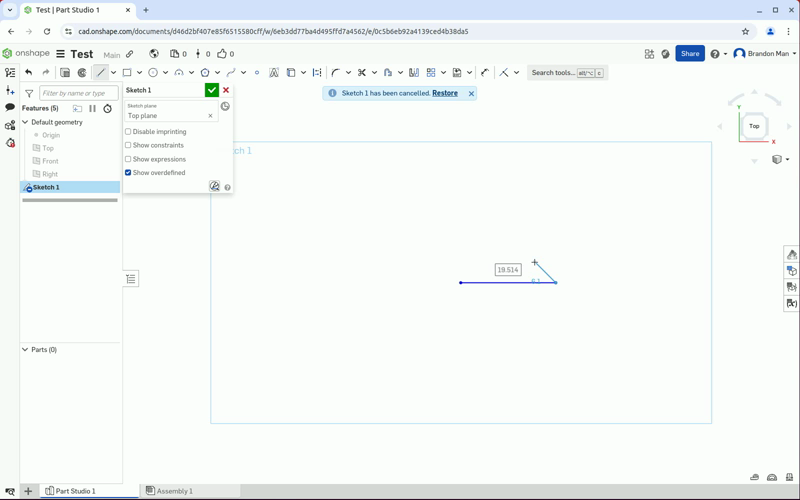
key_up(shift)
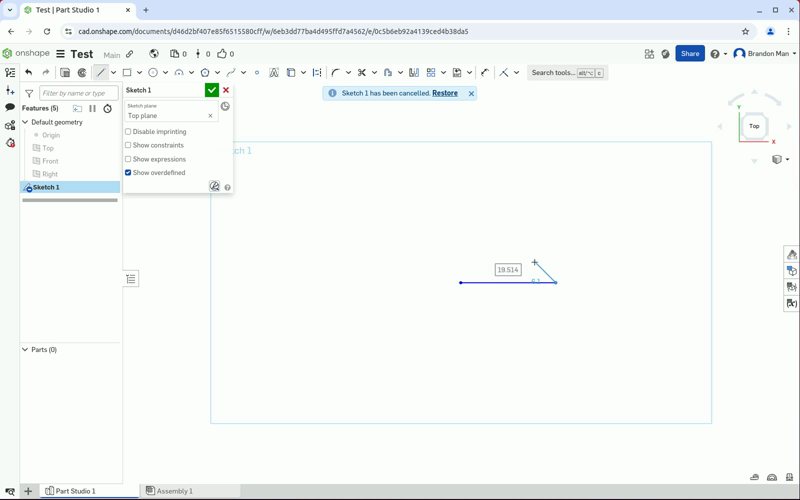
key_down(shift)
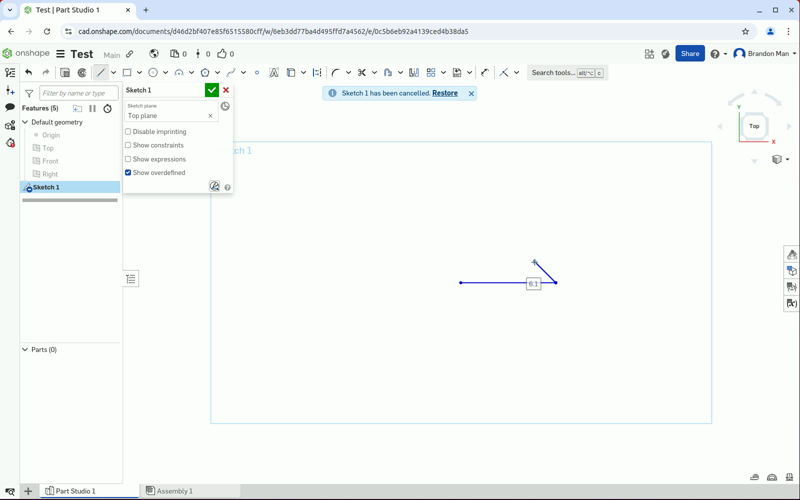
mouse_move(564, 261)
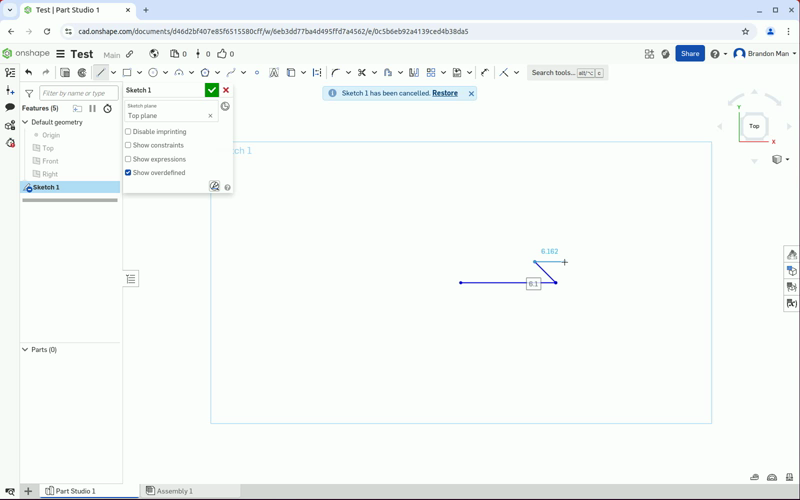
mouse_move(555, 240)
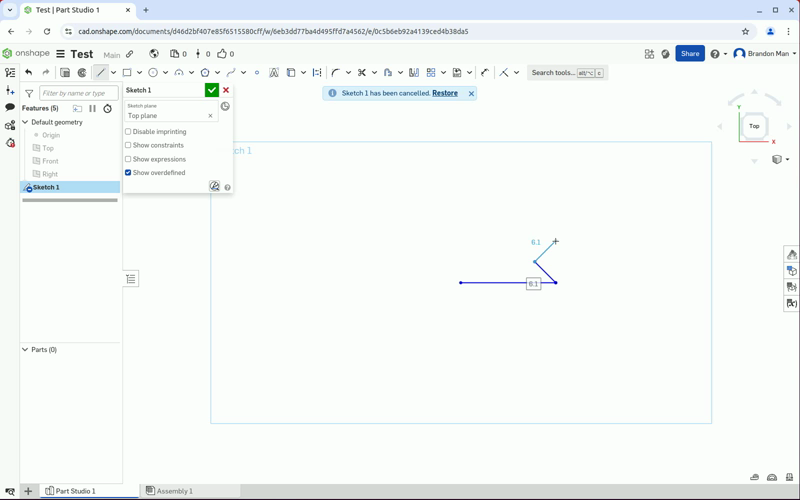
click(555, 240)
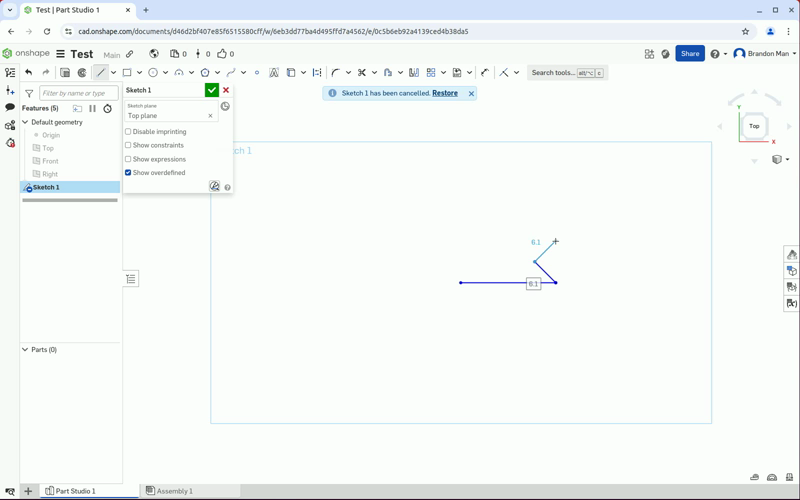
key_up(shift)
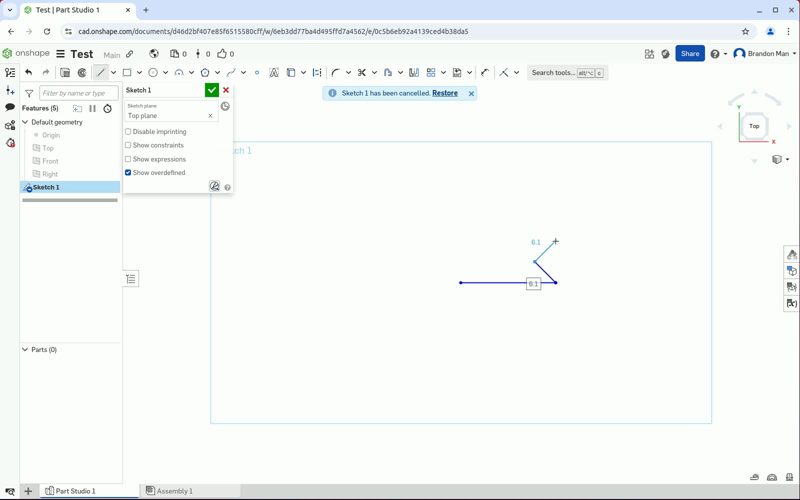
key_down(shift)
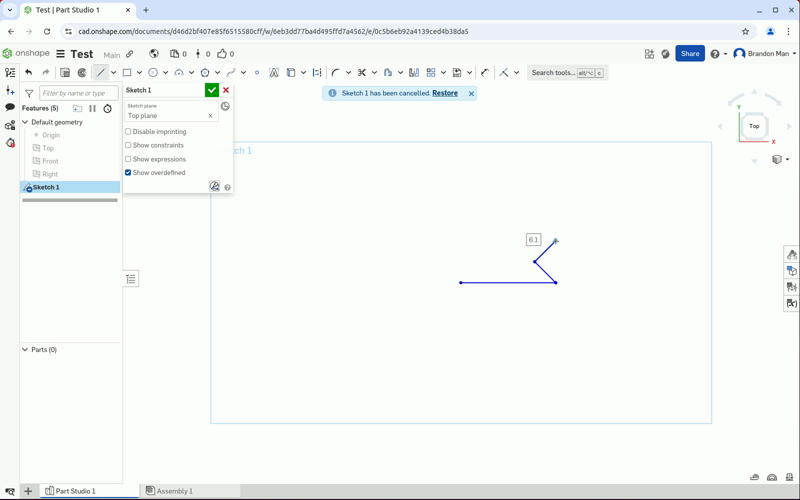
mouse_move(460, 240)
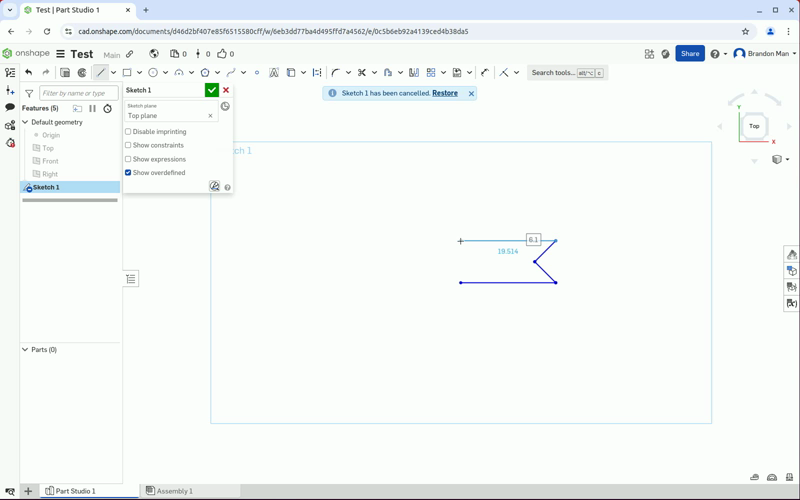
click(460, 240)
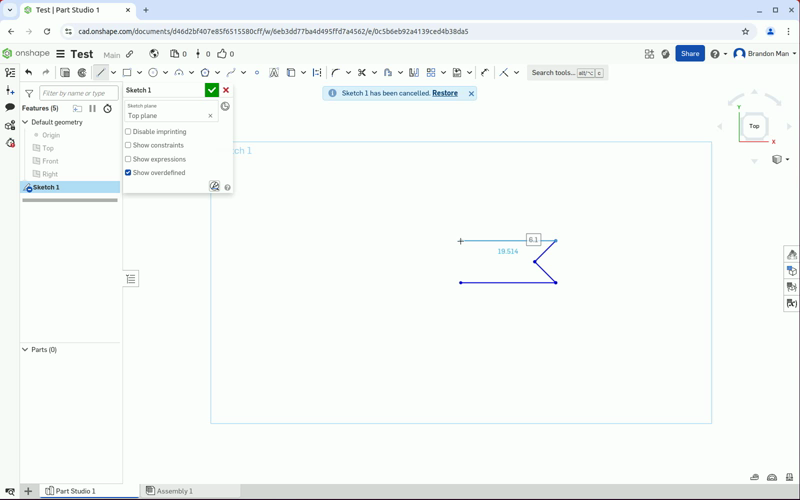
key_up(shift)
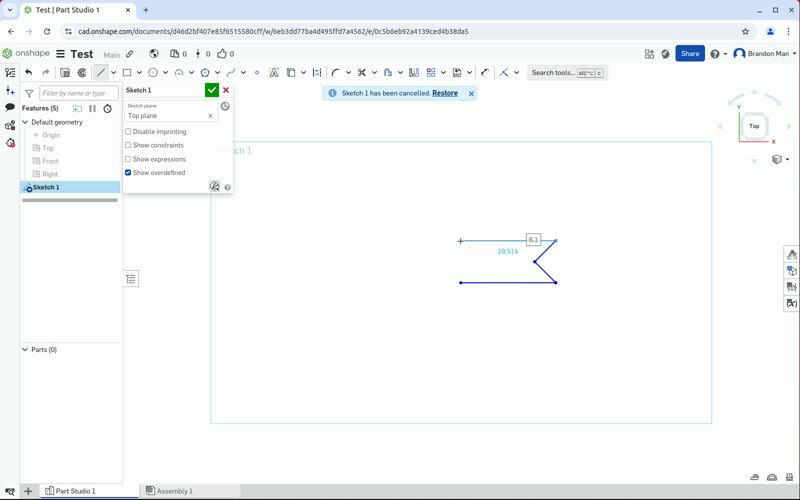
key_down(shift)
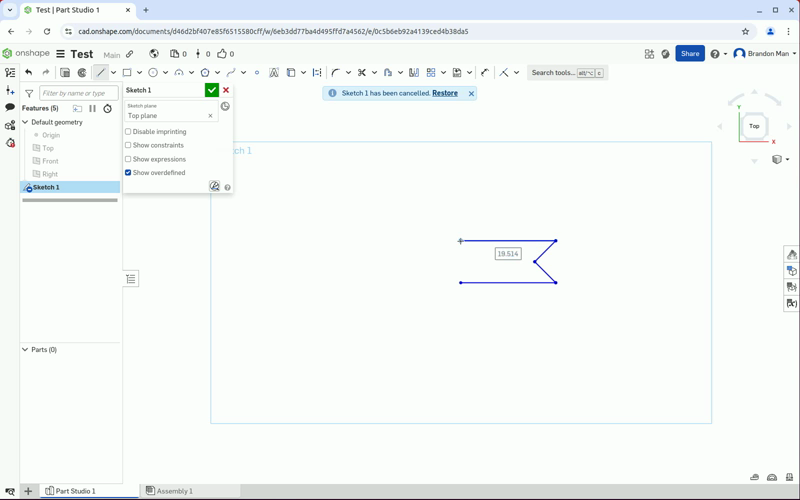
mouse_move(490, 240)
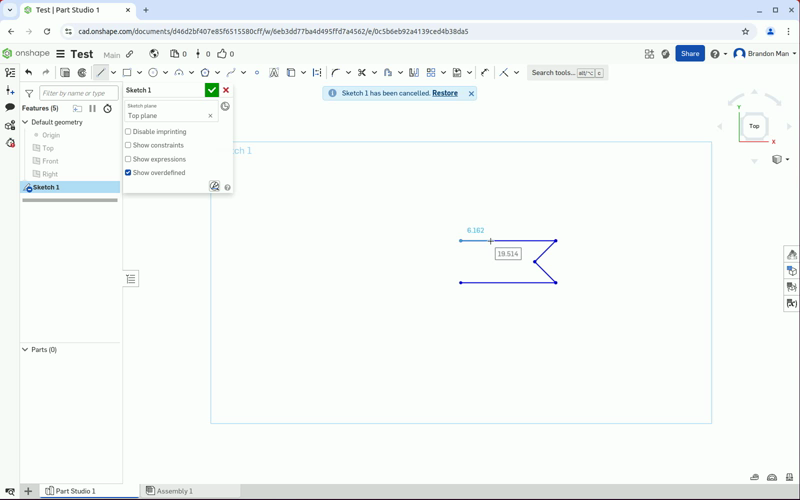
mouse_move(481, 261)
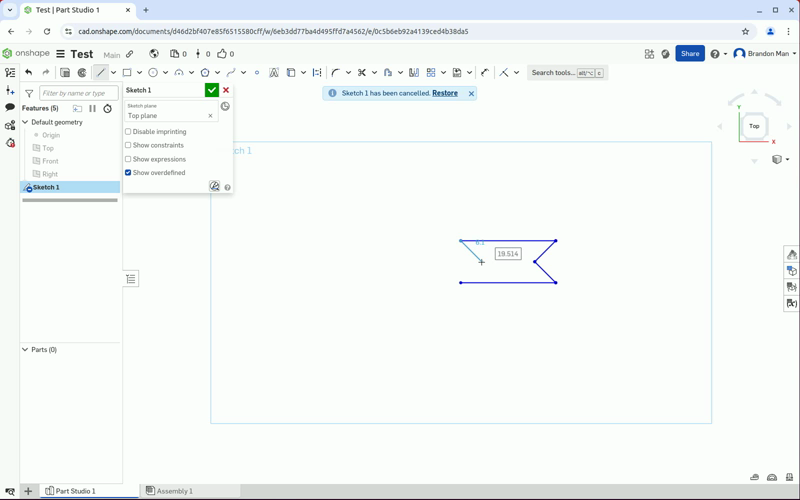
click(481, 261)
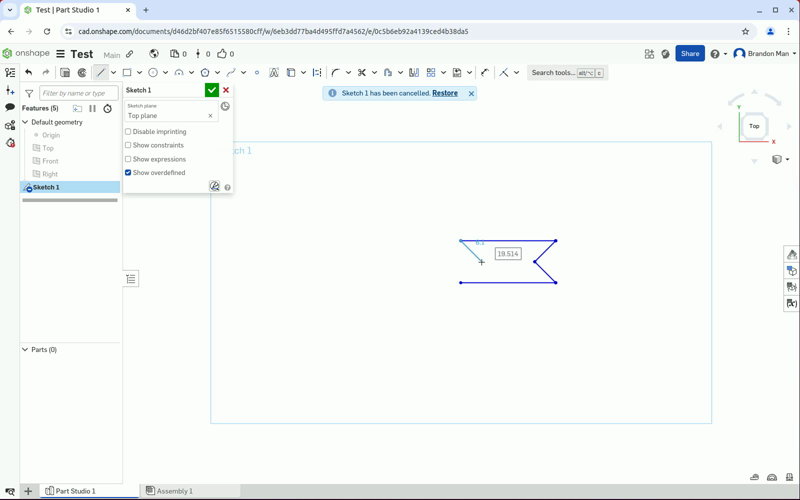
key_up(shift)
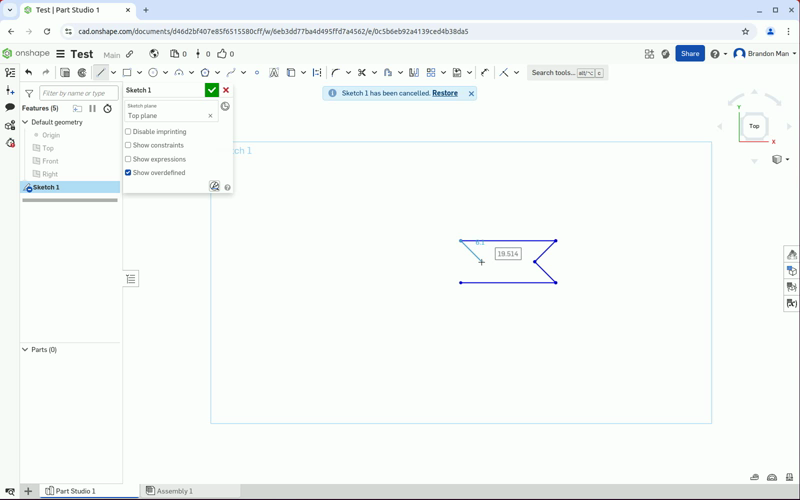
mouse_move(511, 261)
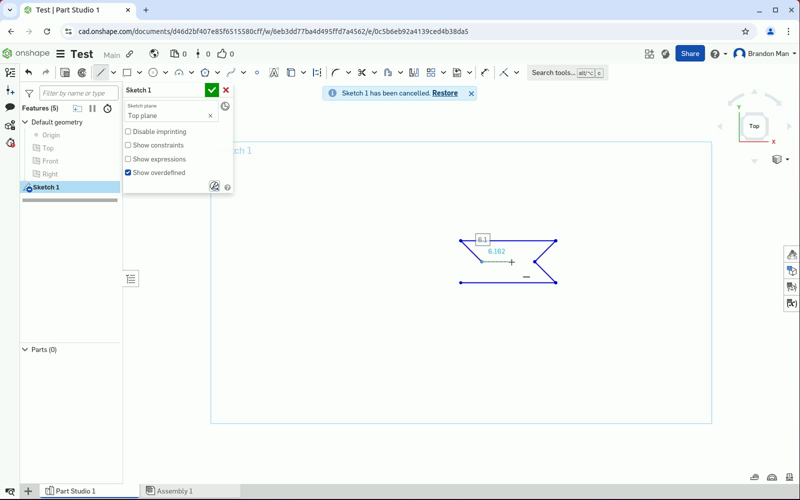
key_down(shift)
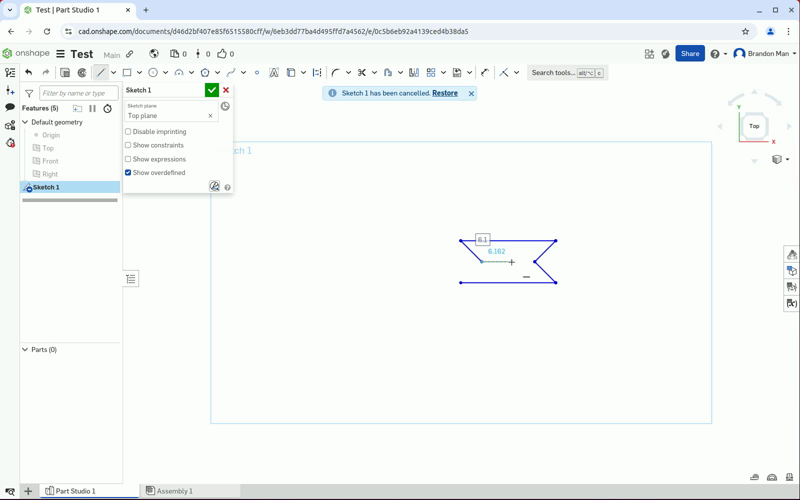
mouse_move(460, 282)
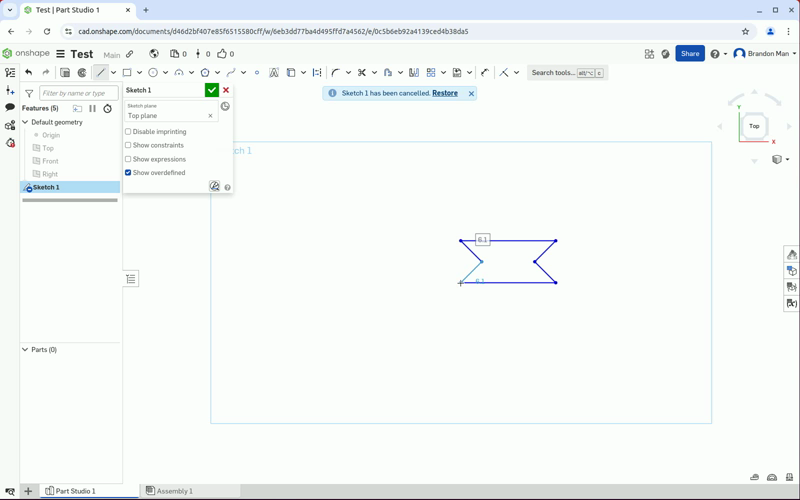
key_up(shift)
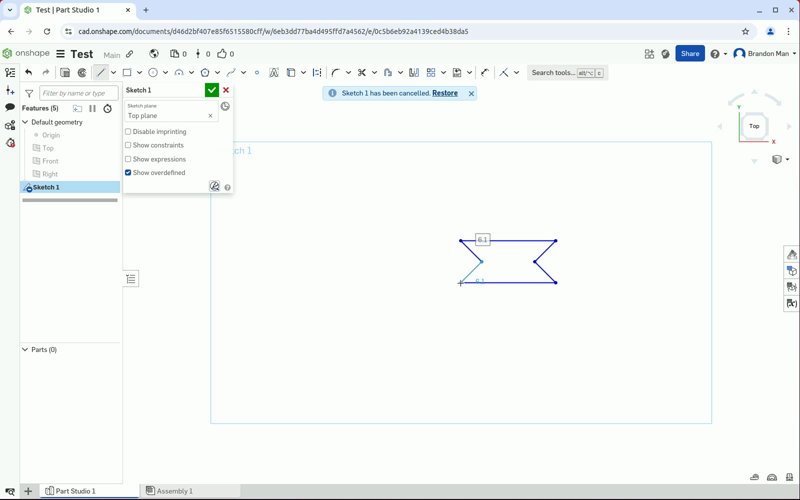
click(460, 282)
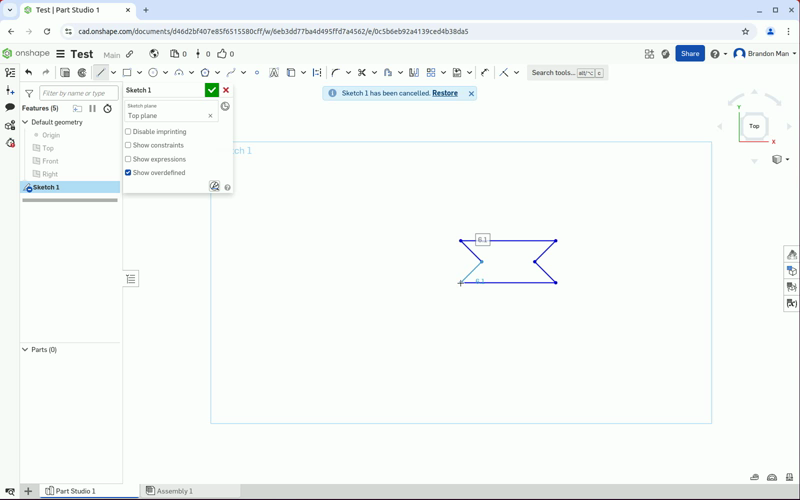
key(esc)
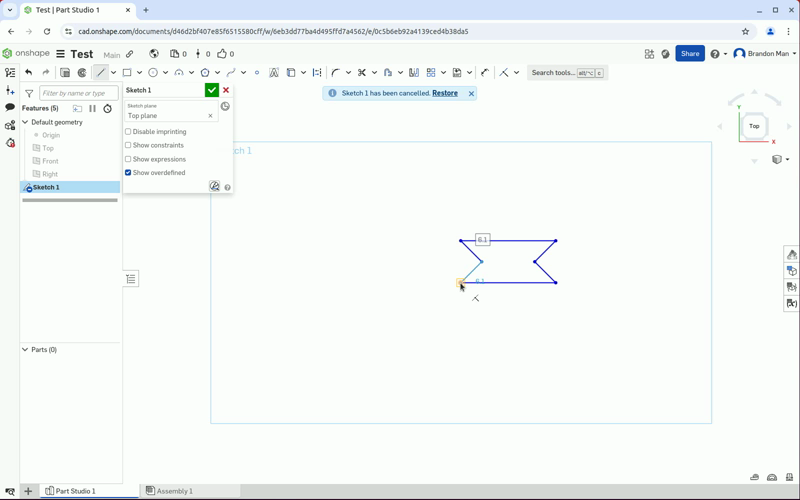
mouse_move(478, 244)
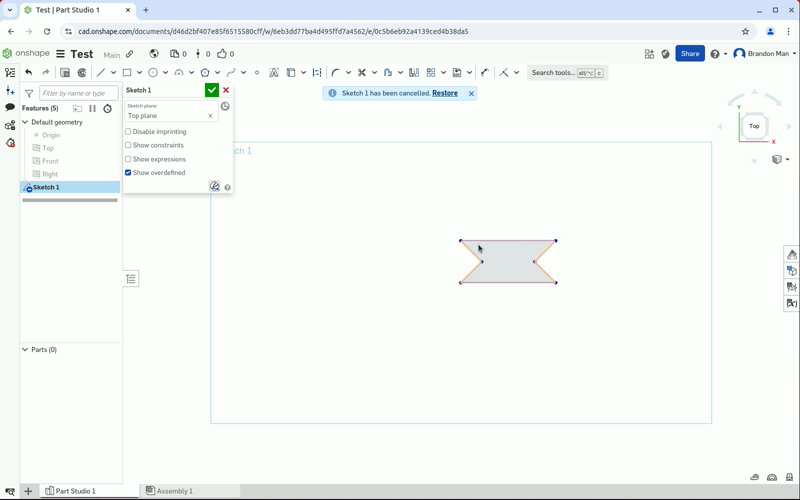
click(478, 244)
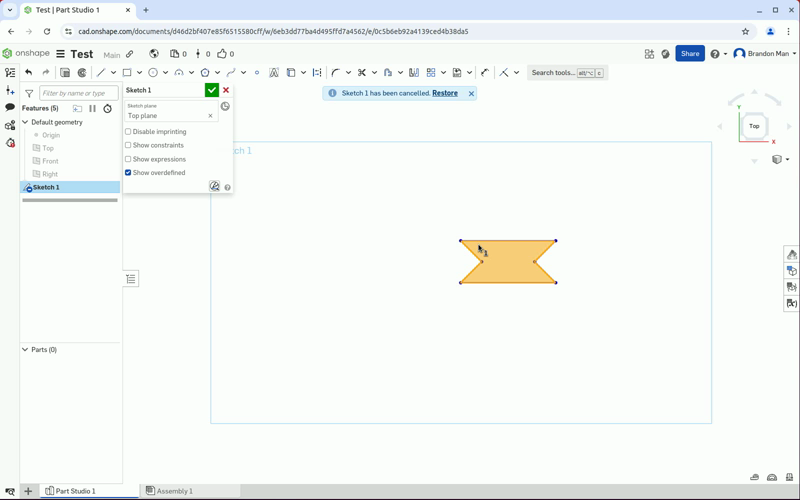
mouse_move(73, 352)
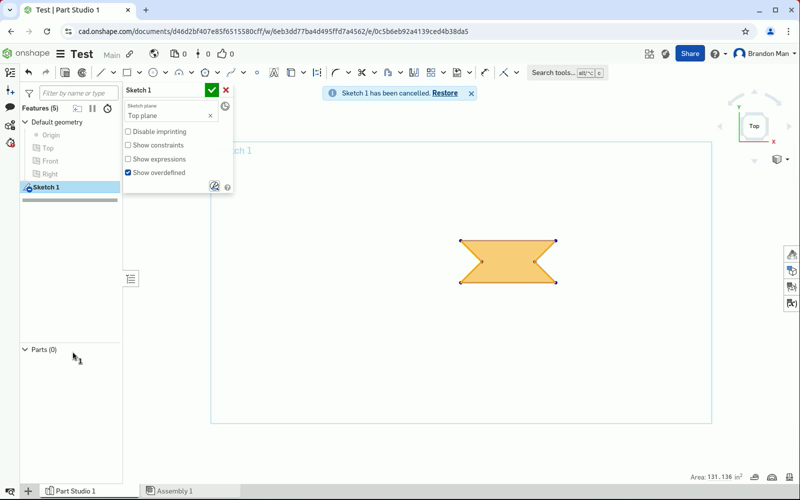
key(shift+y)
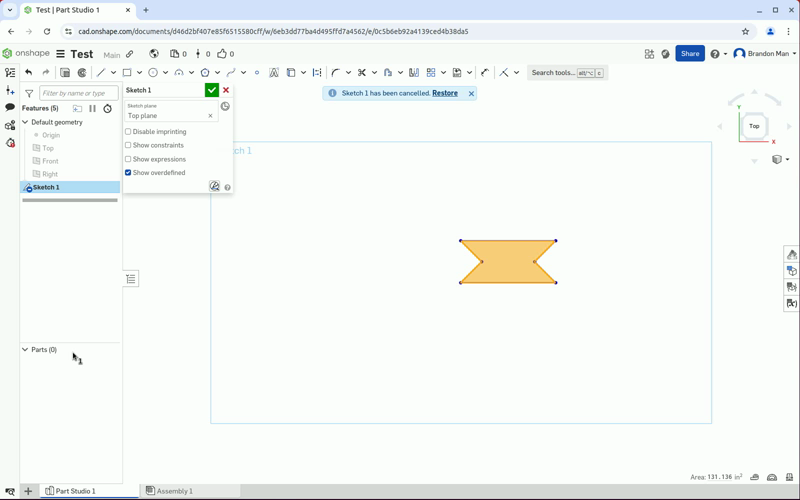
key(shift+e)
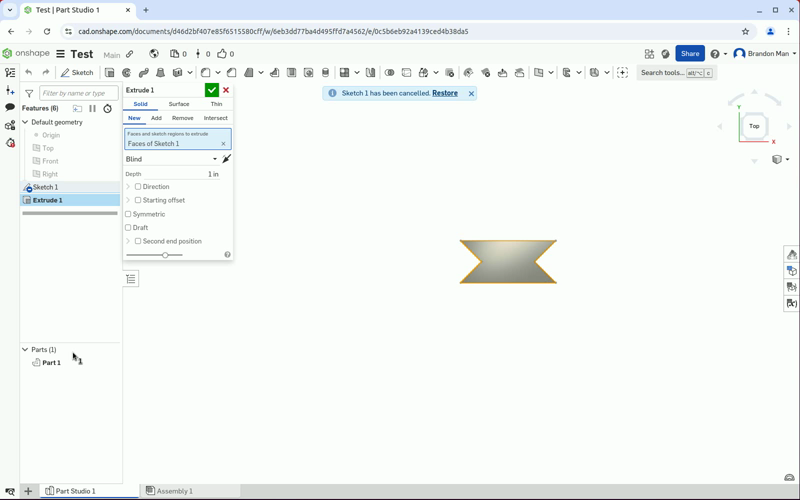
mouse_move(143, 106)
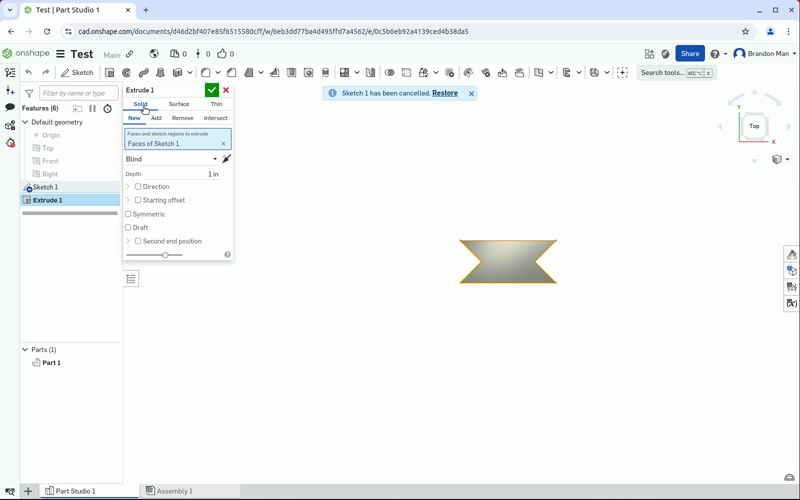
click(143, 106)
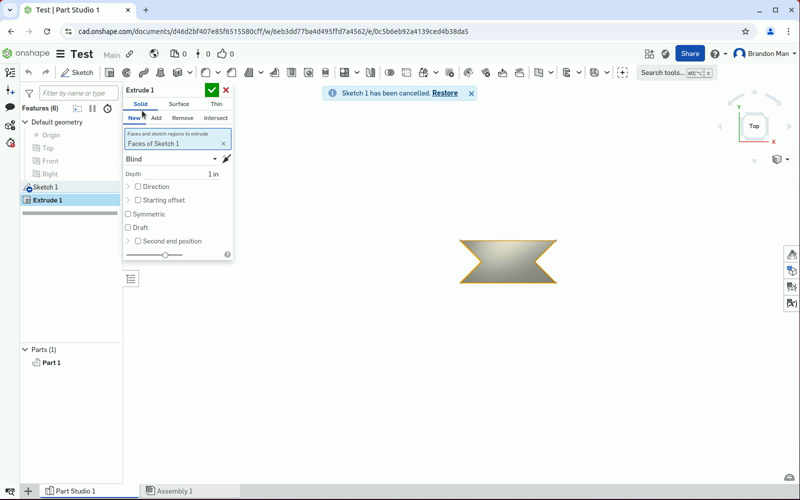
mouse_move(137, 120)
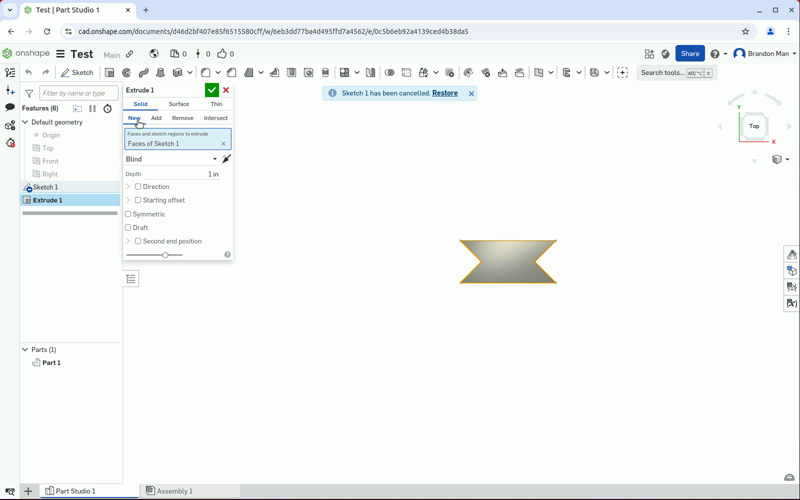
click(137, 120)
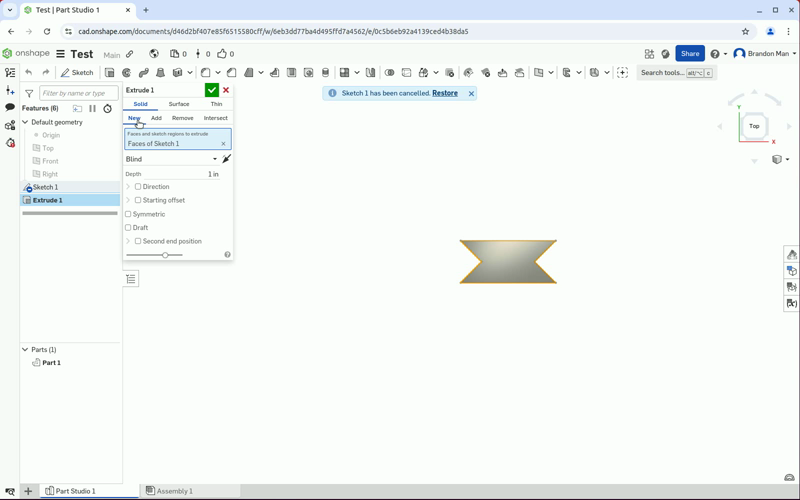
key(tab, 4)
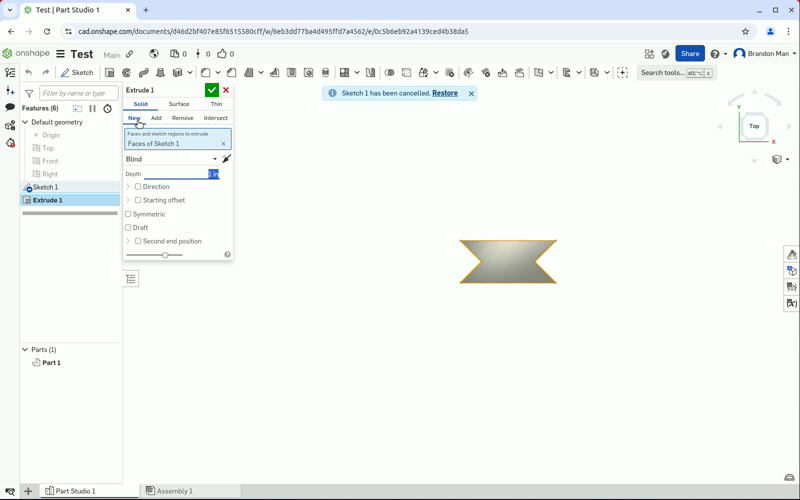
text(23.108)
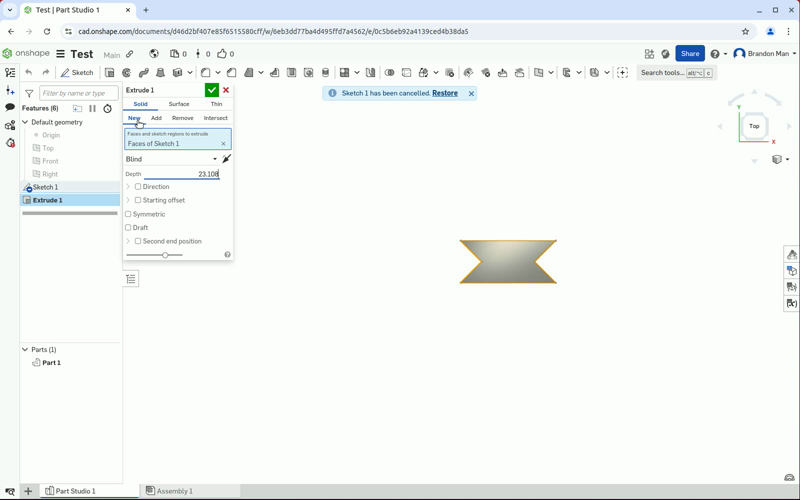
key(enter)
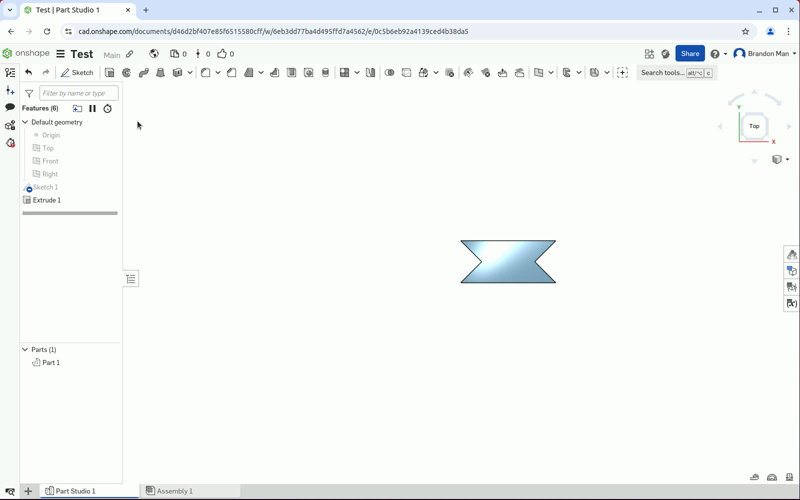
key(shift+h)
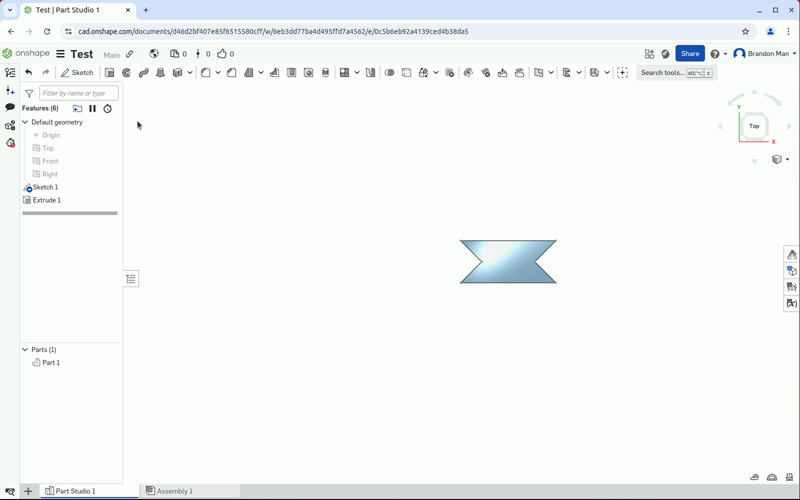
key(shift+h)
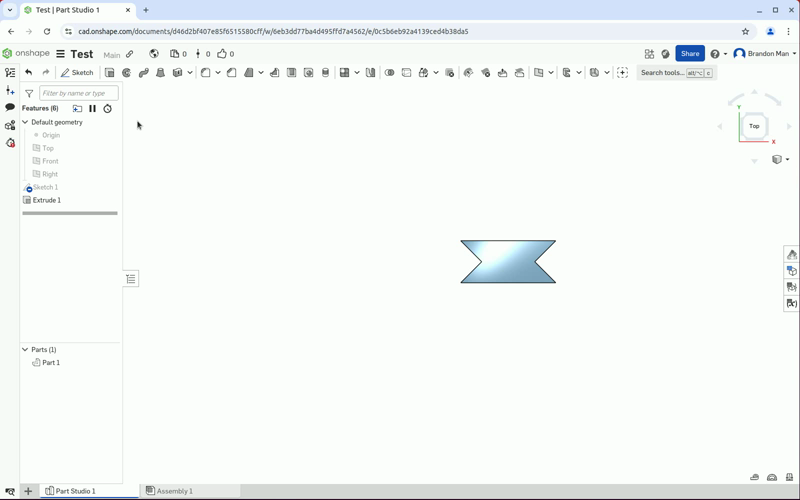
mouse_move(73, 189)
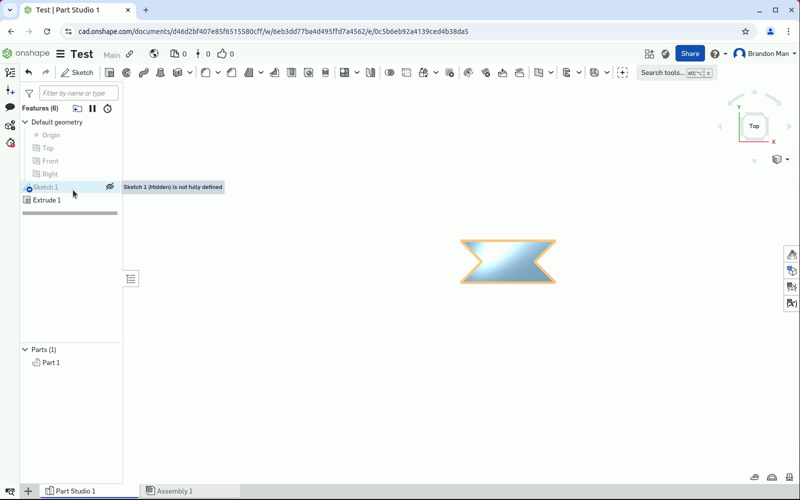
click(73, 189)
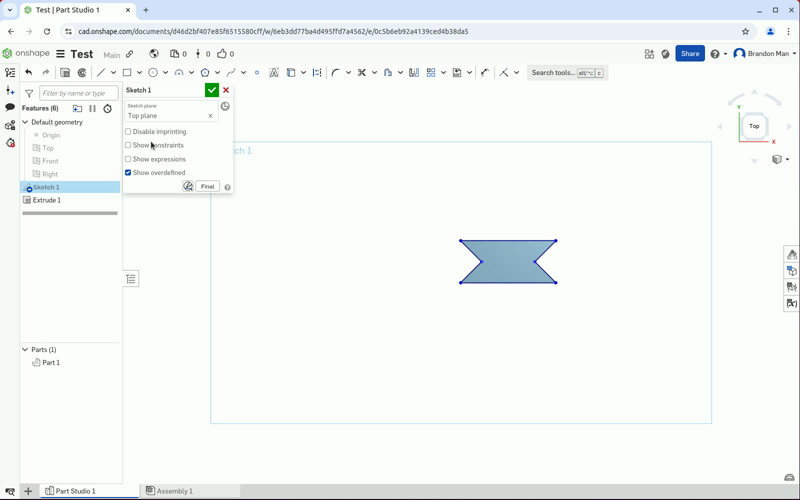
mouse_move(229, 92)
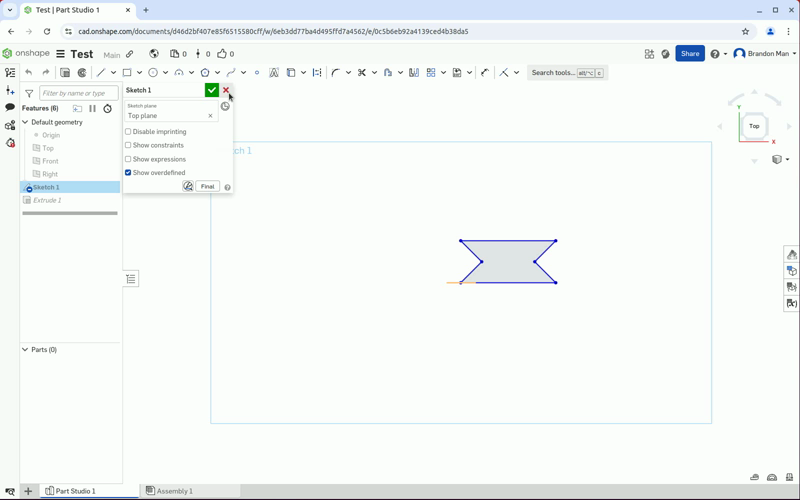
click(229, 92)
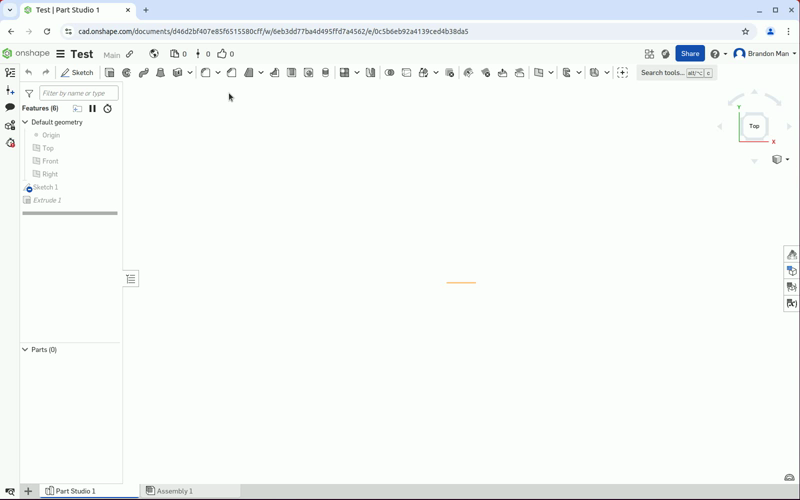
mouse_move(73, 352)
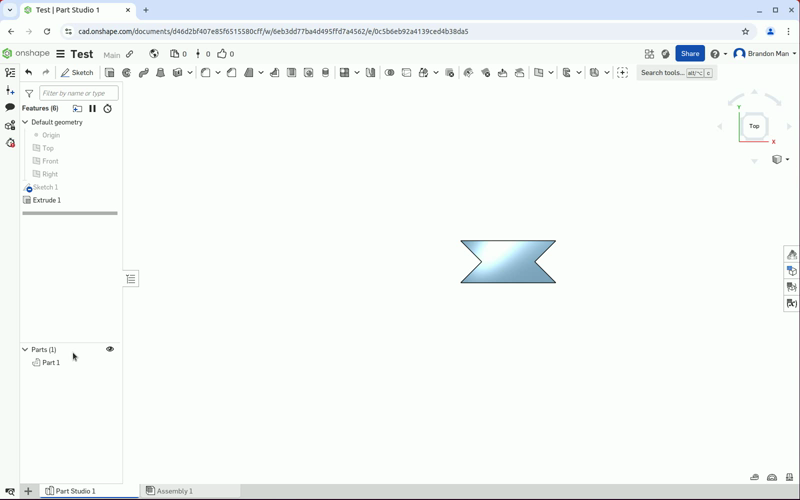
key(y)
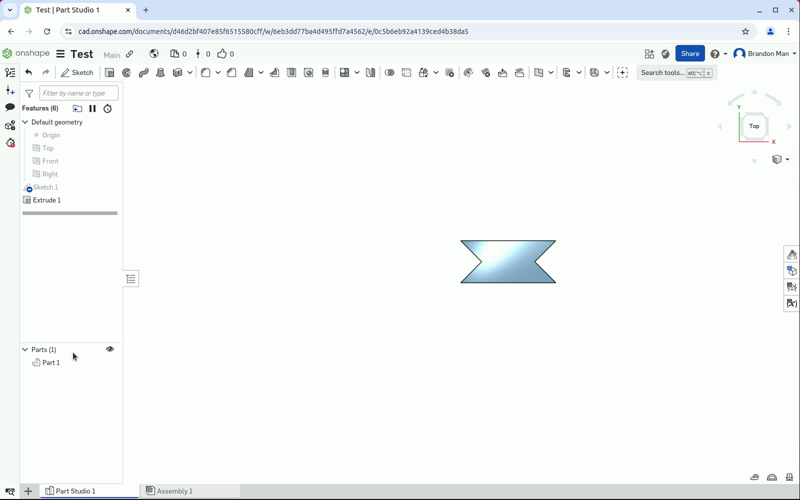
key(shift+p)
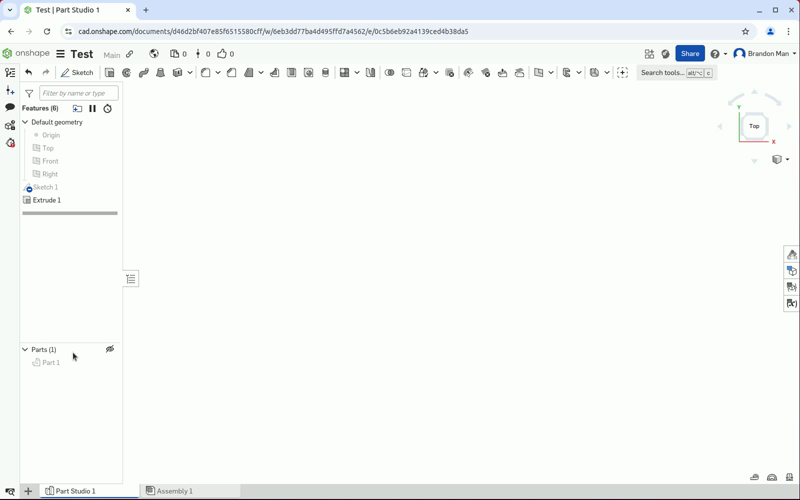
key(space)
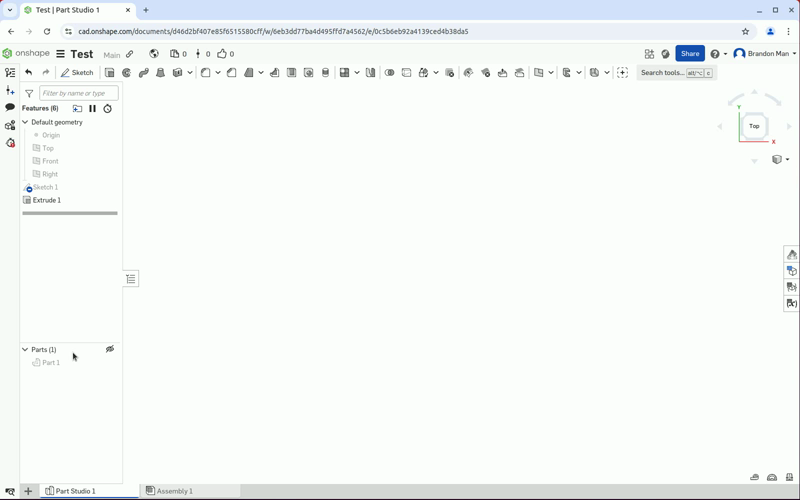
key_down(shift)
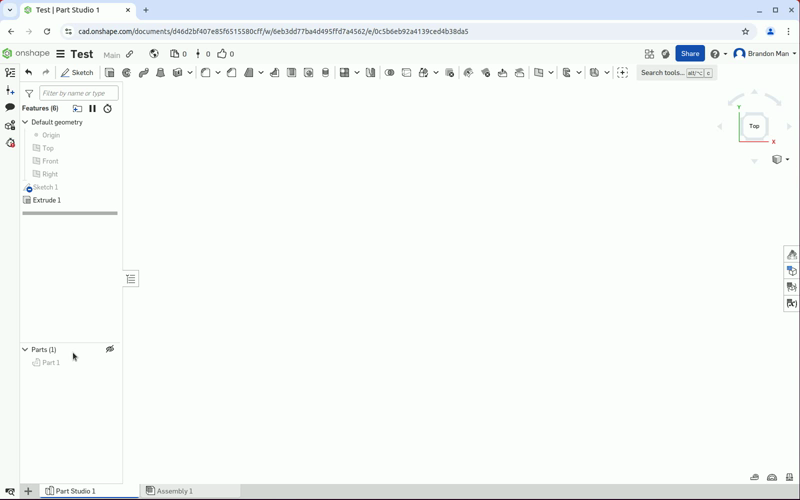
key(up)
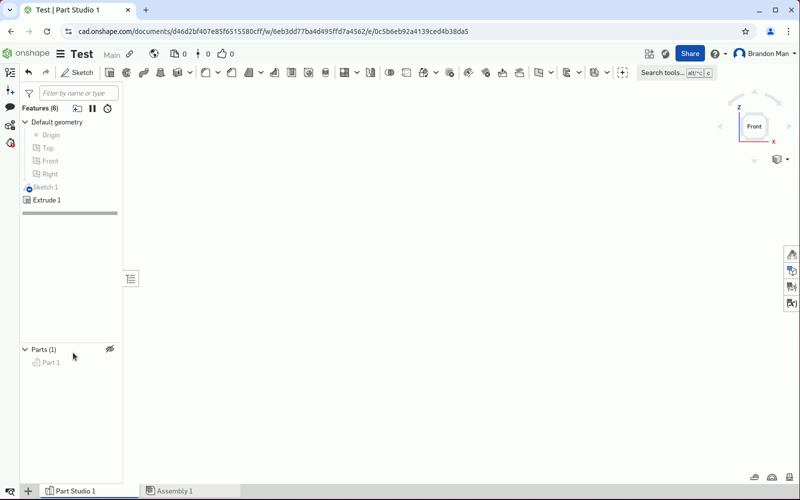
key_up(shift)
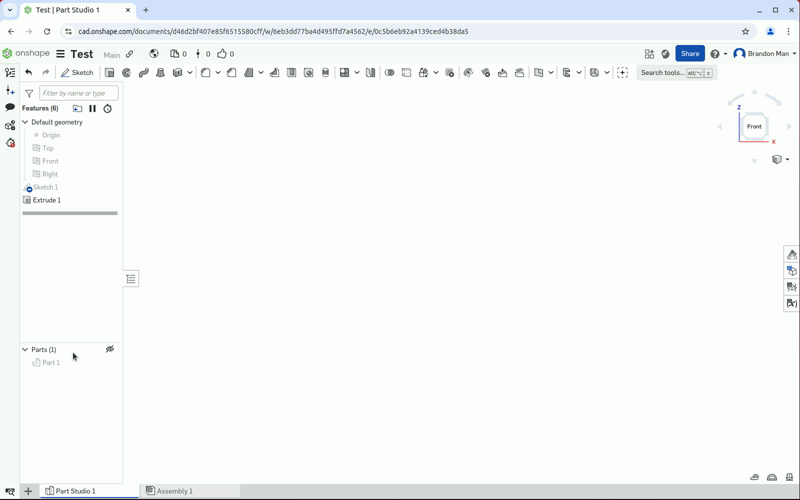
mouse_move(73, 352)
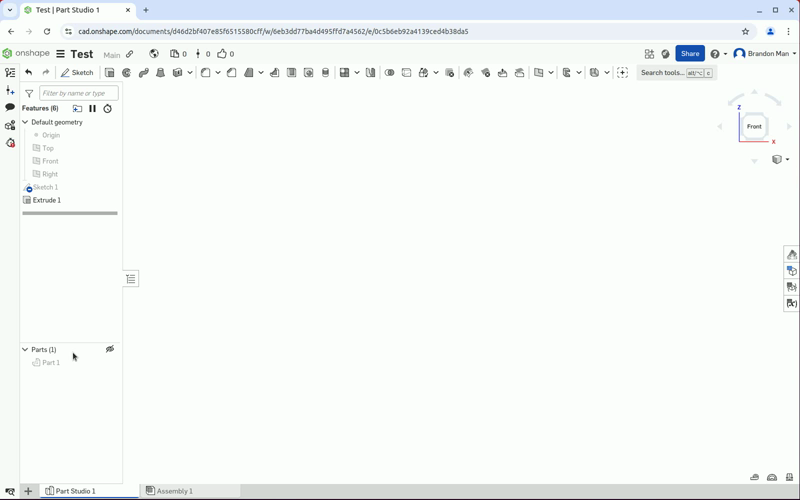
key(shift+y)
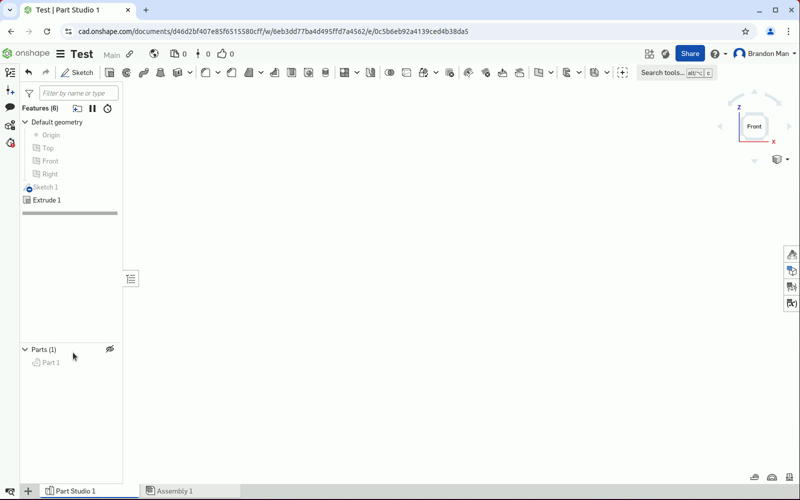
key(shift+s)
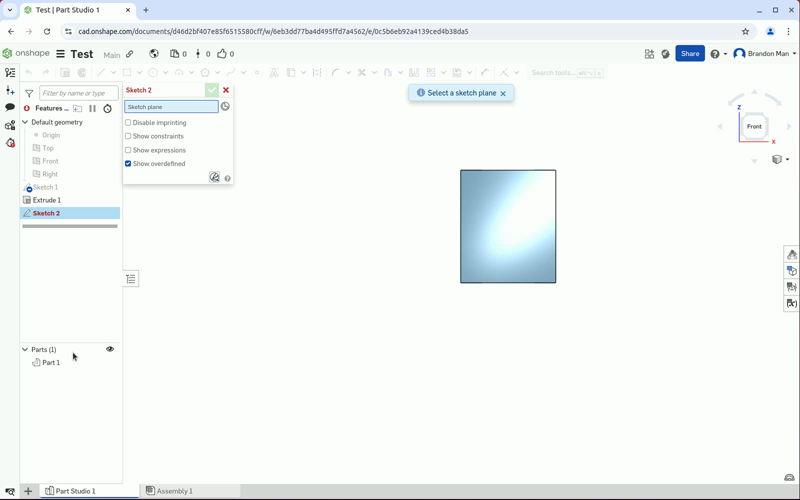
mouse_move(73, 163)
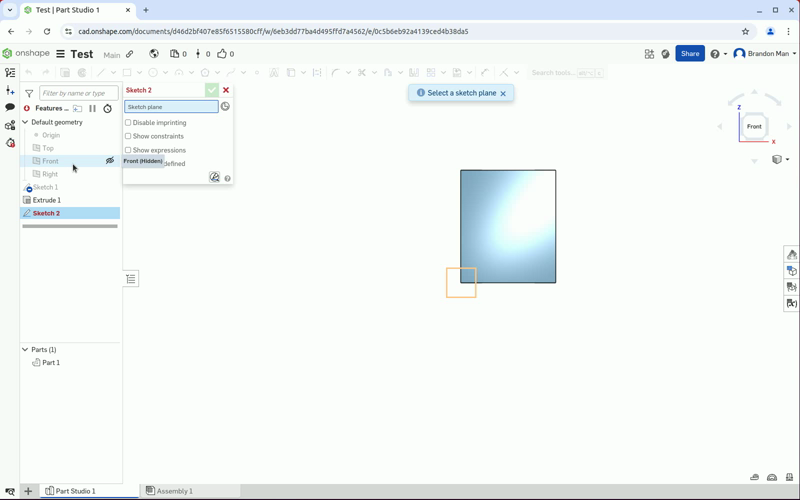
click(73, 163)
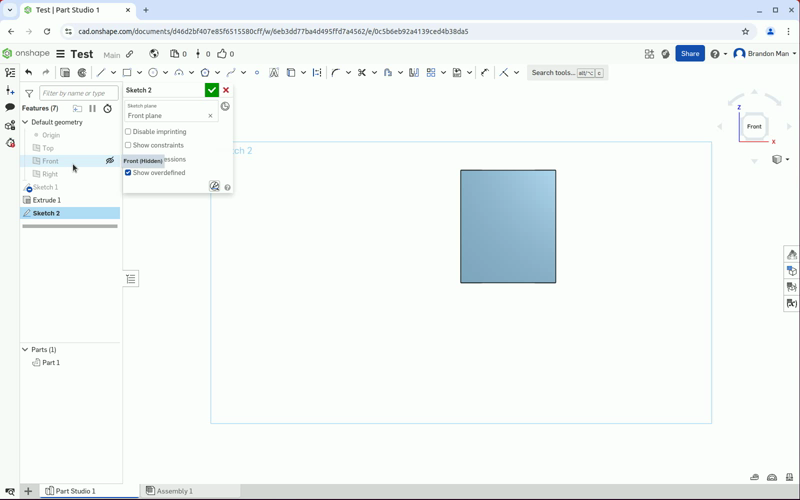
mouse_move(73, 352)
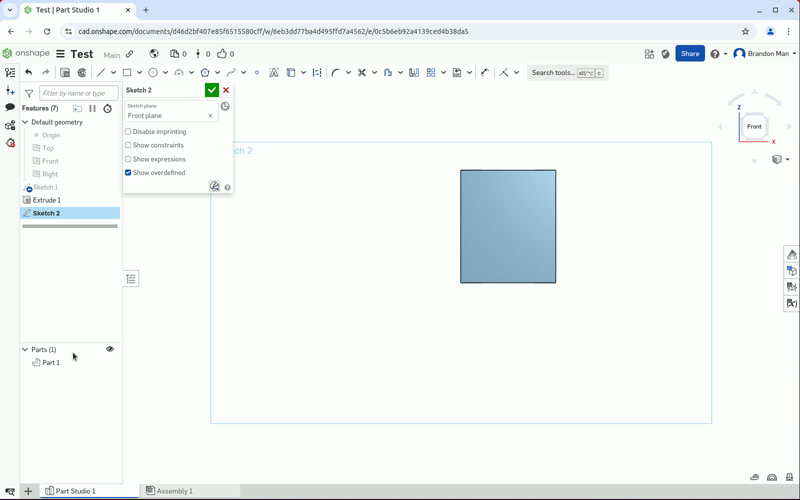
key(y)
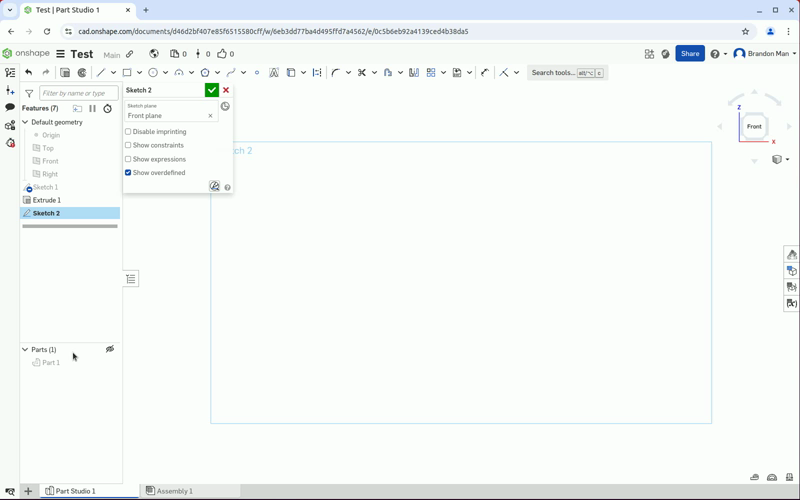
key(a)
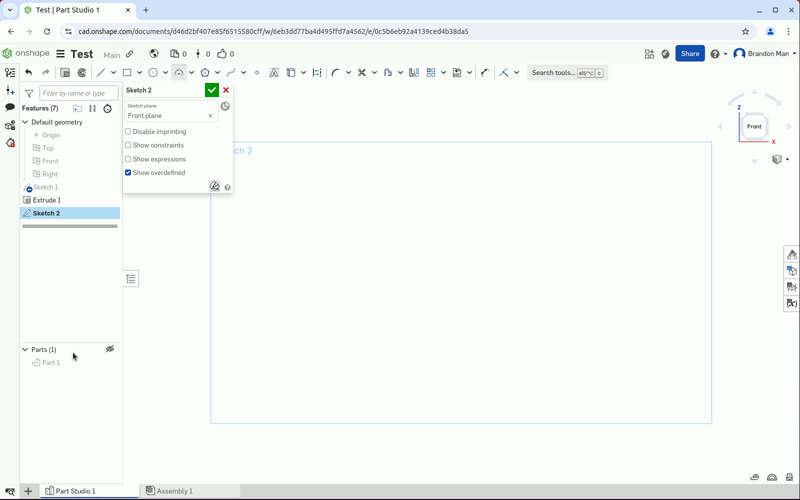
key_down(shift)
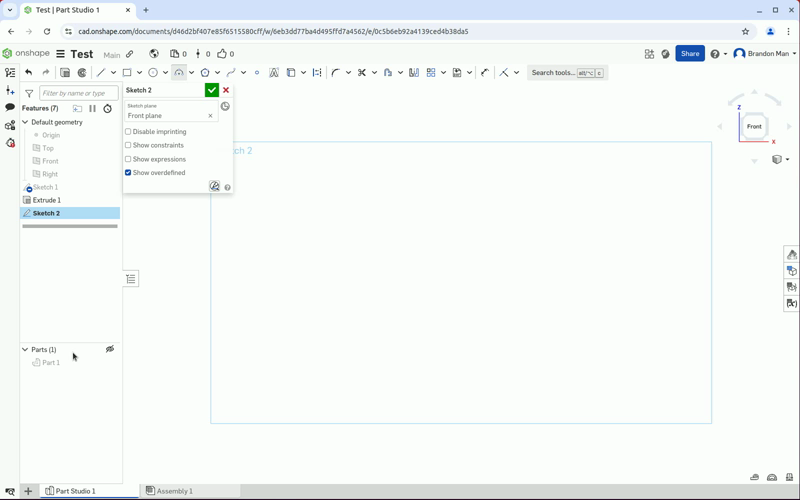
mouse_move(507, 170)
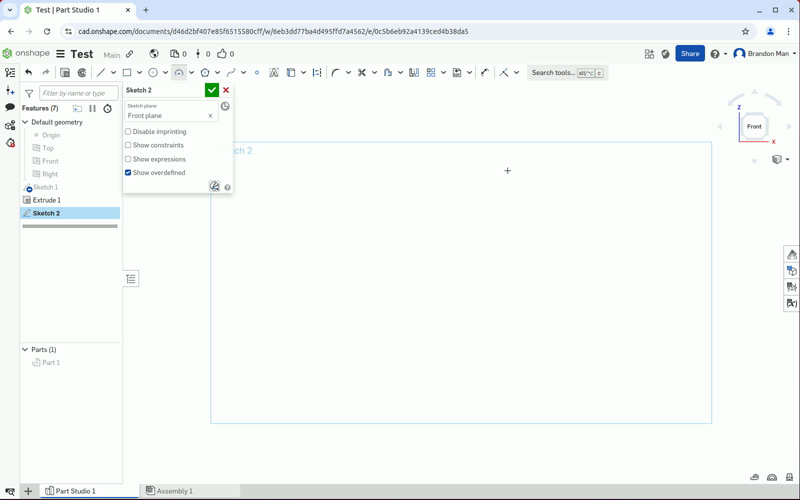
click(507, 170)
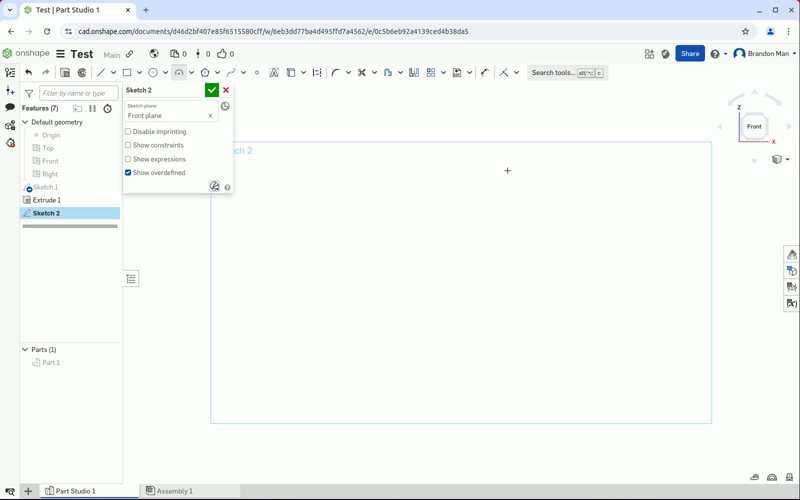
key_up(shift)
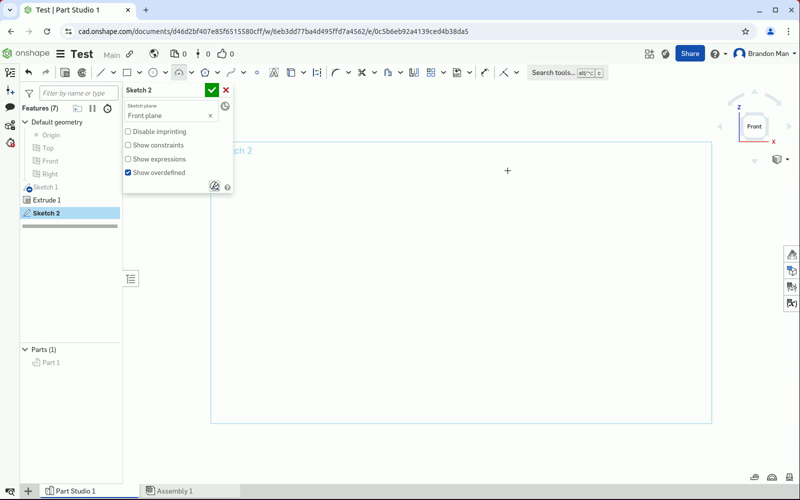
key_down(shift)
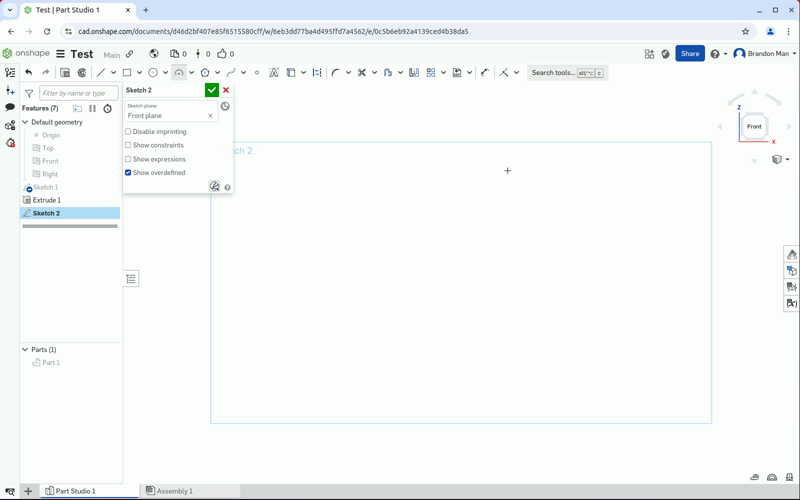
mouse_move(555, 175)
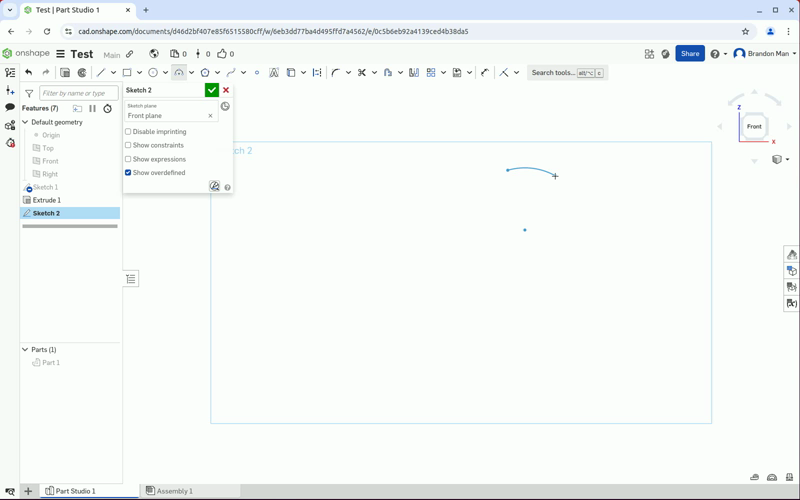
click(555, 175)
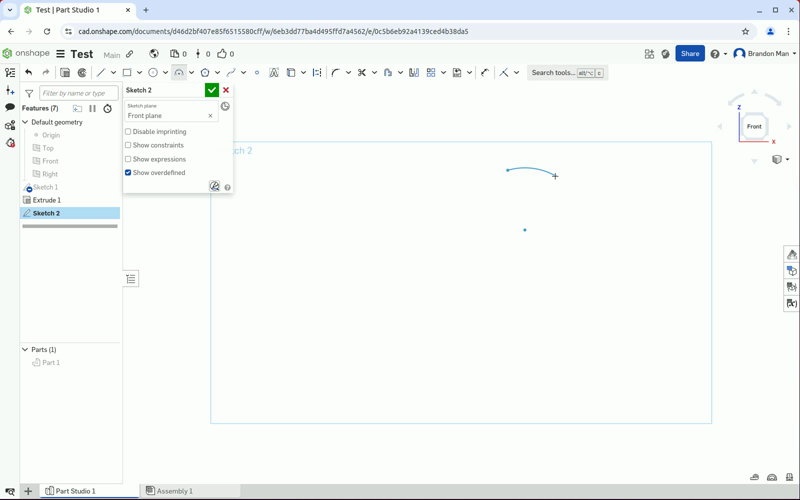
mouse_move(531, 171)
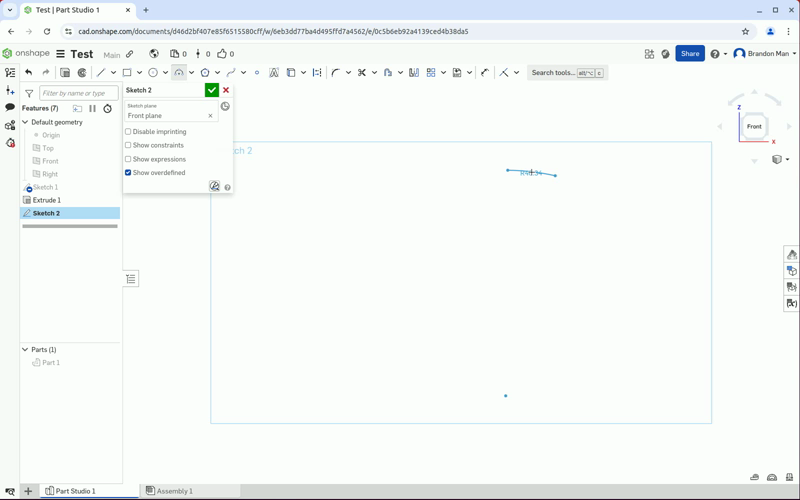
click(531, 171)
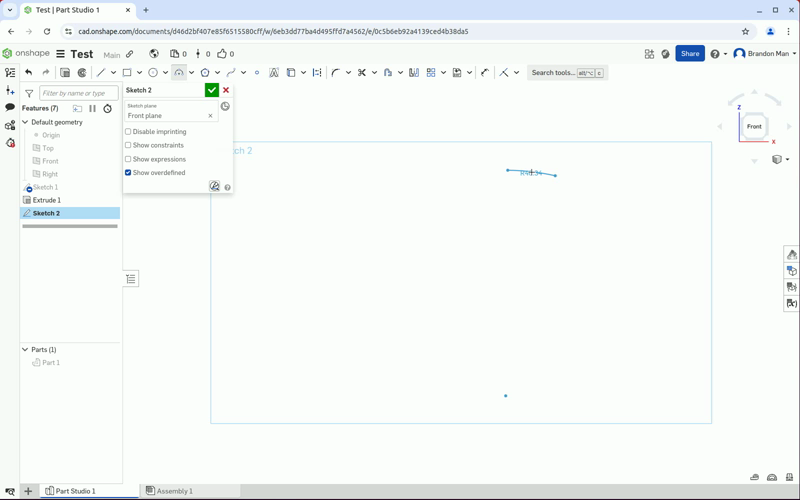
key_up(shift)
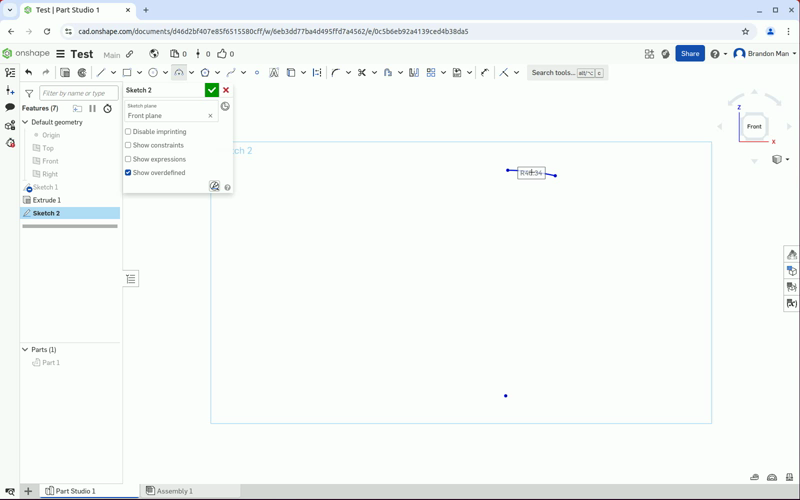
key(esc)
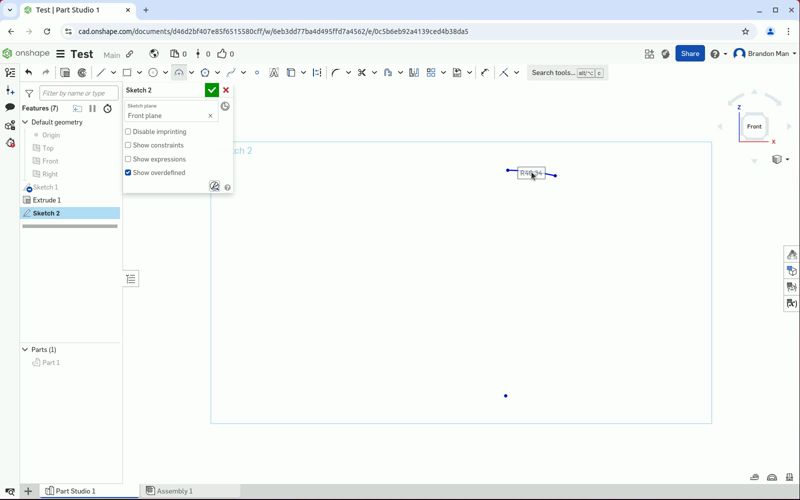
key(l)
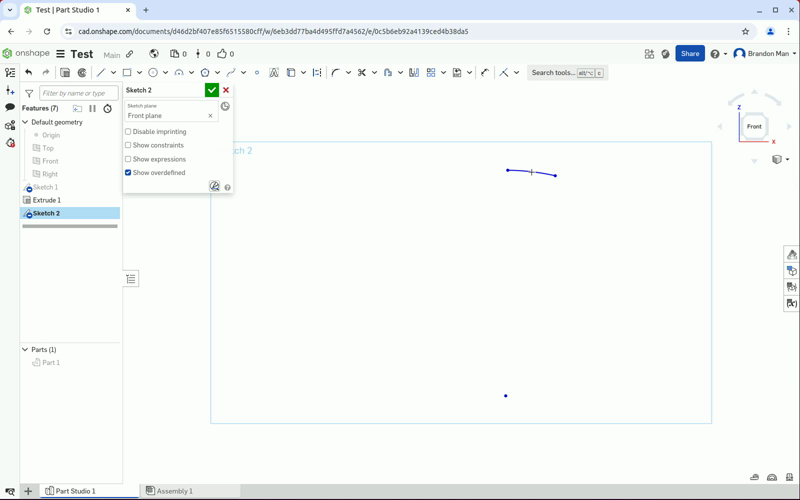
mouse_move(555, 175)
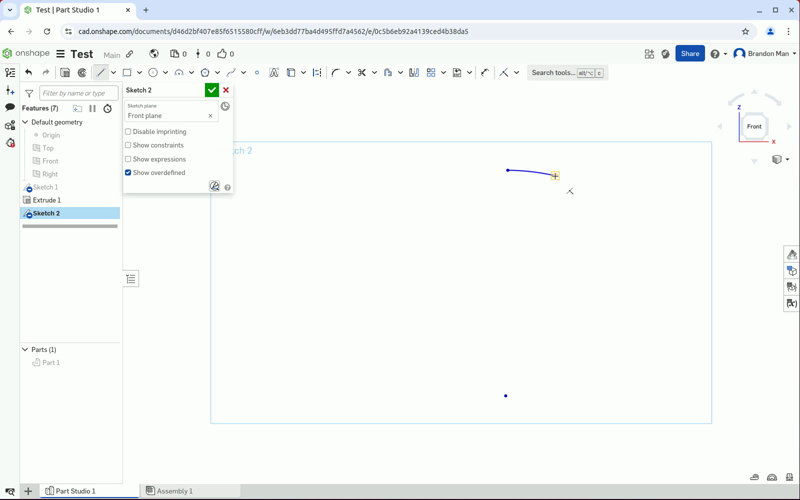
click(555, 175)
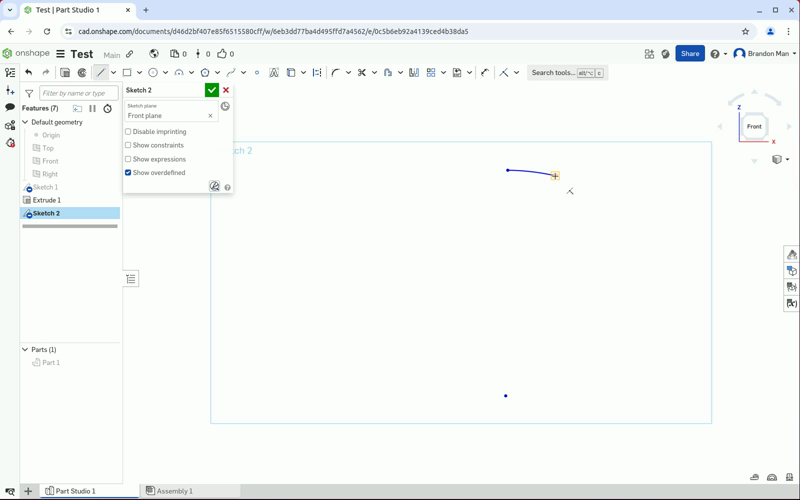
key_down(shift)
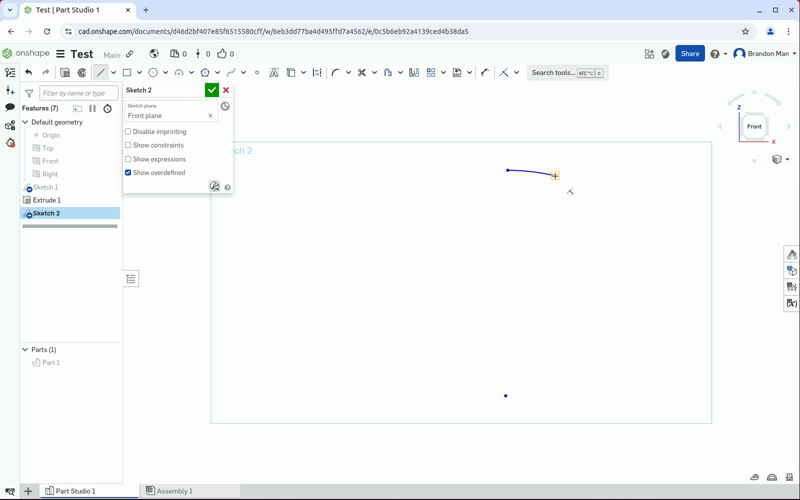
mouse_move(585, 175)
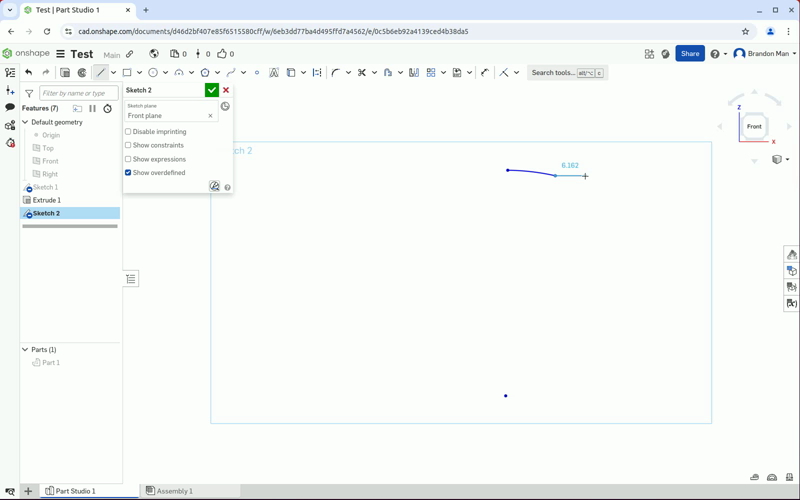
mouse_move(555, 170)
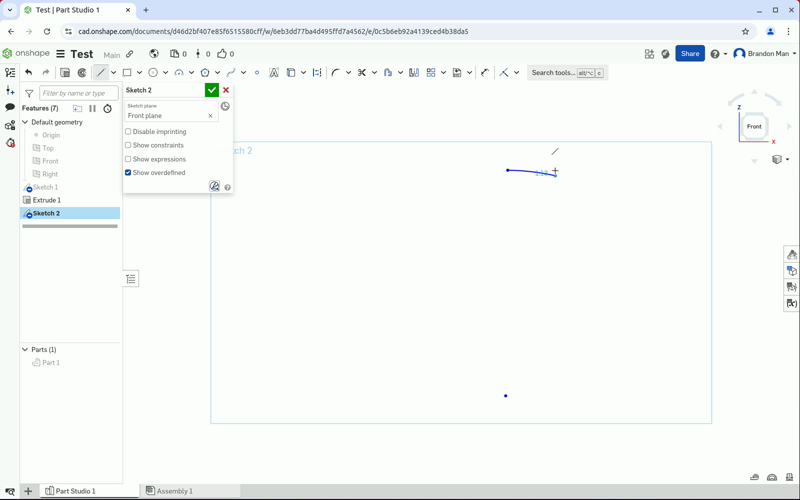
scroll(6)
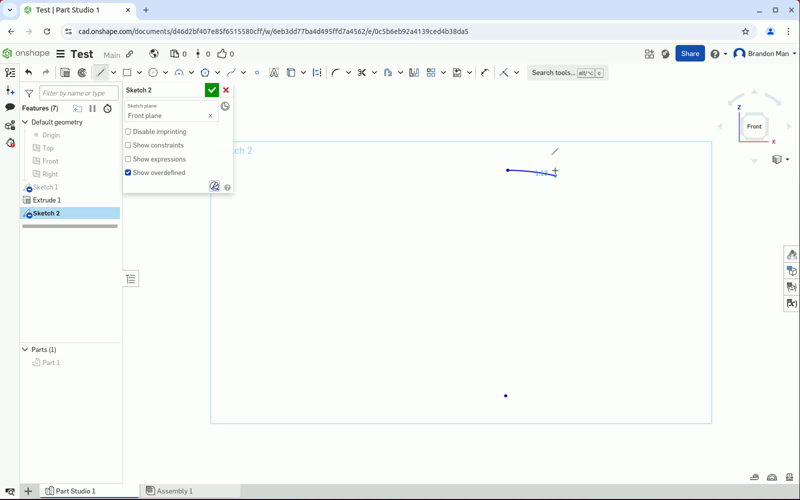
scroll(6)
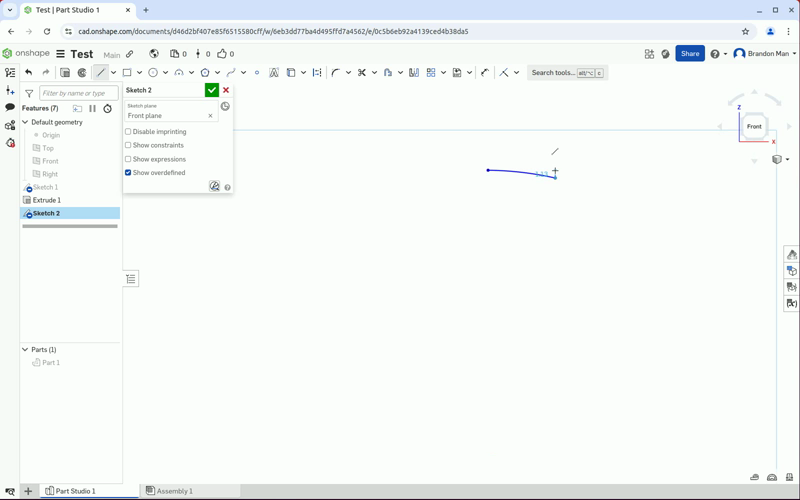
scroll(6)
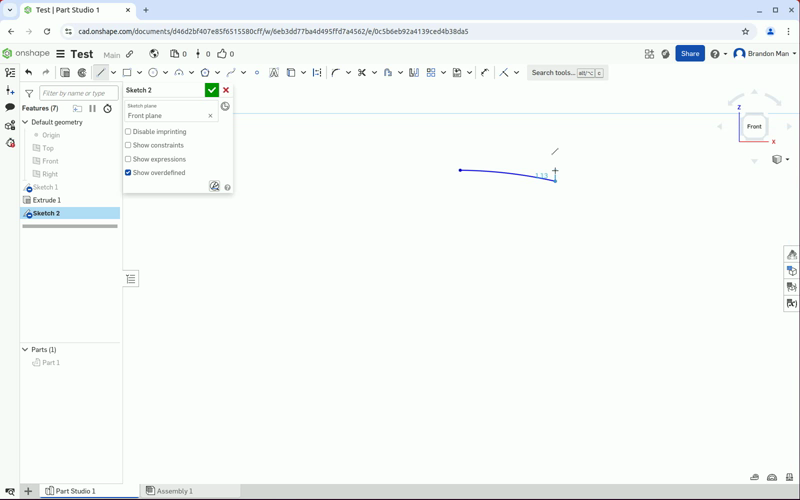
scroll(6)
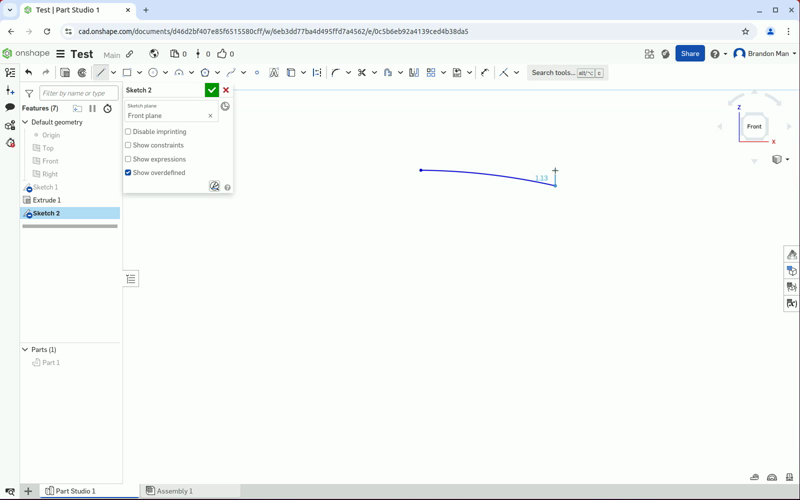
scroll(6)
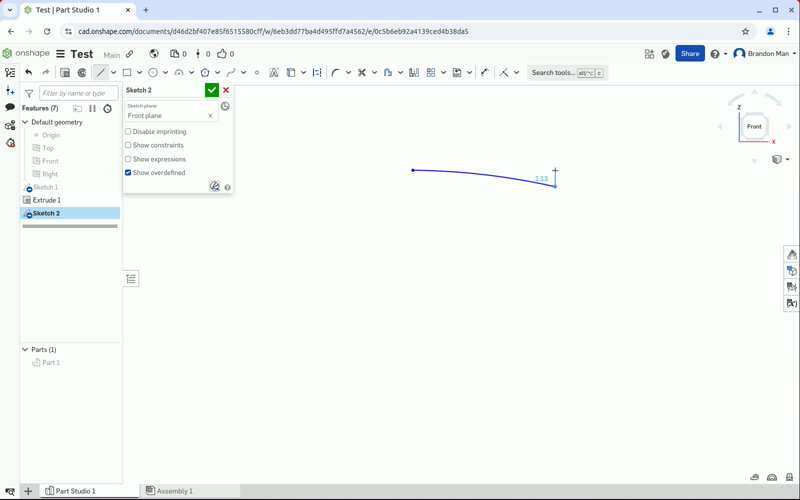
scroll(6)
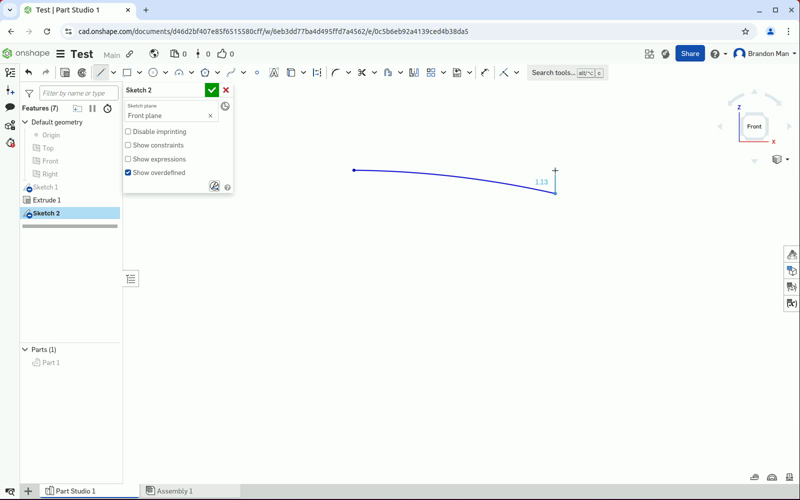
scroll(6)
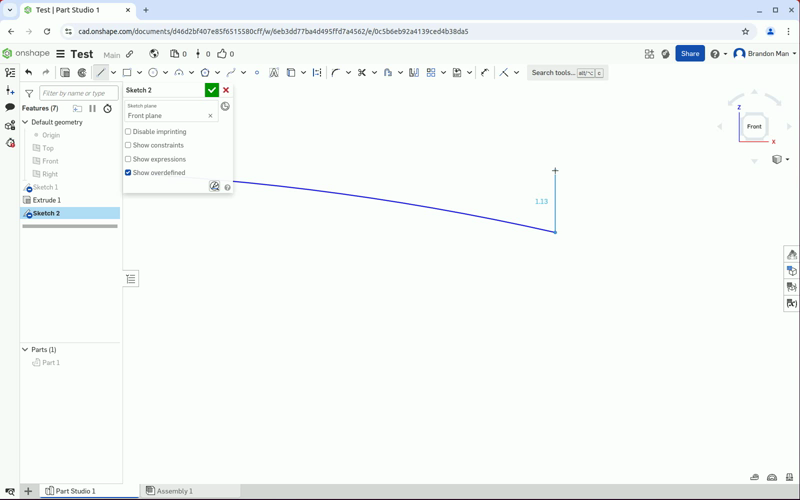
click(555, 170)
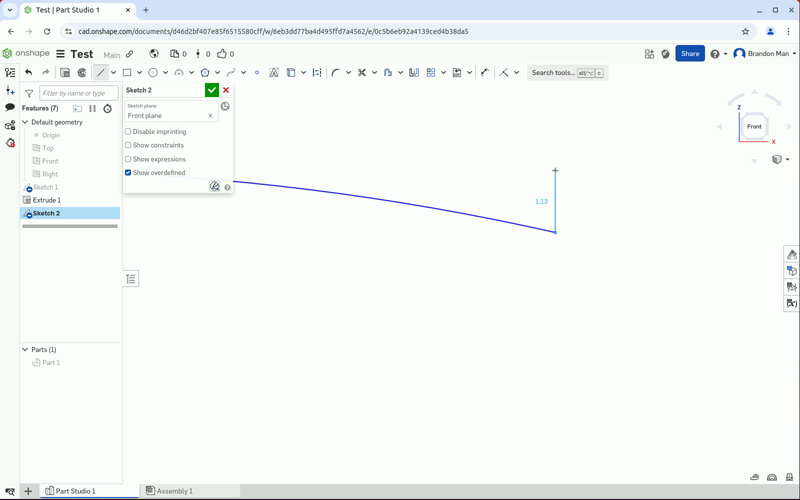
scroll(-6)
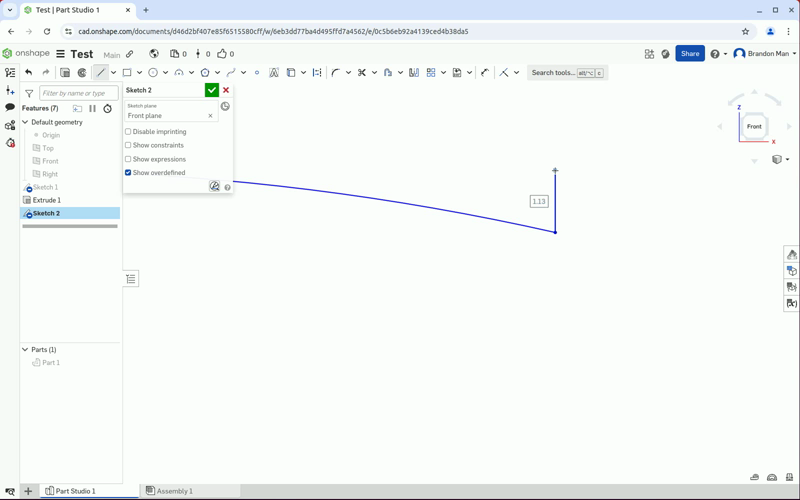
scroll(-6)
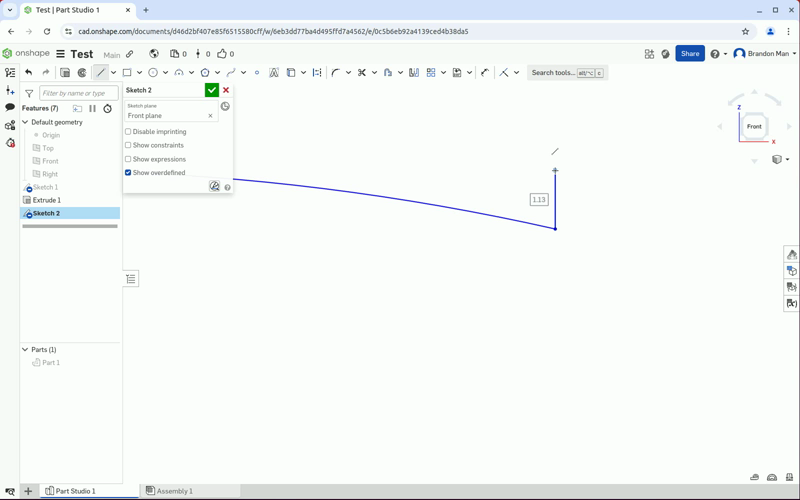
scroll(-6)
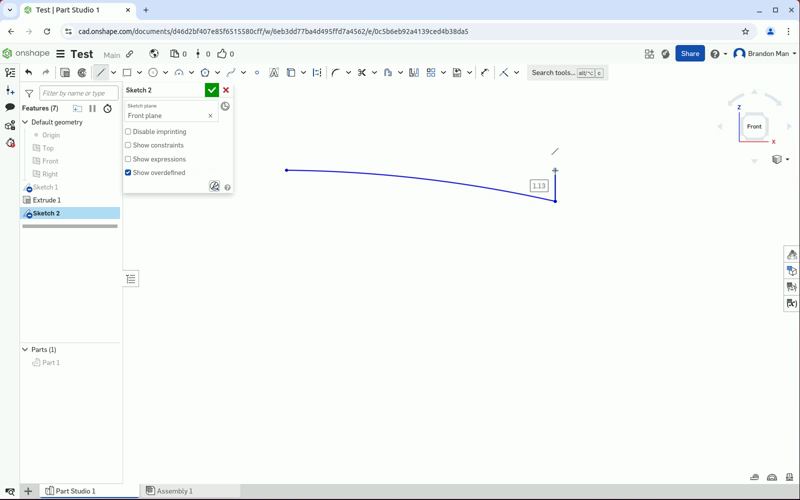
scroll(-6)
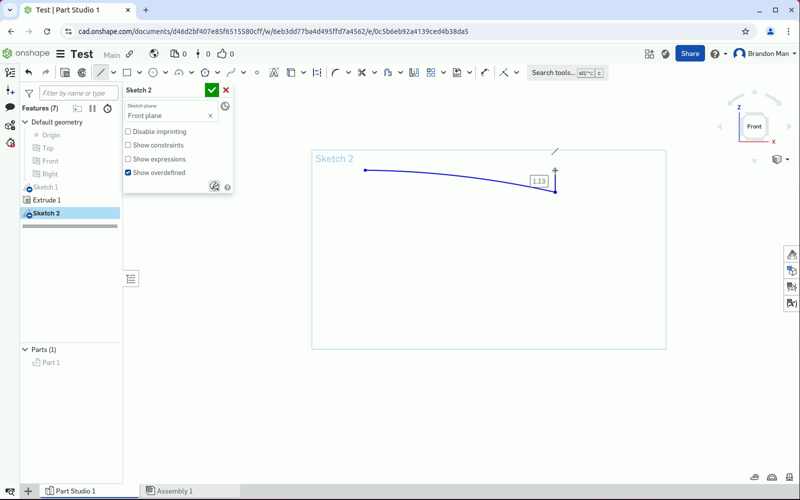
scroll(-6)
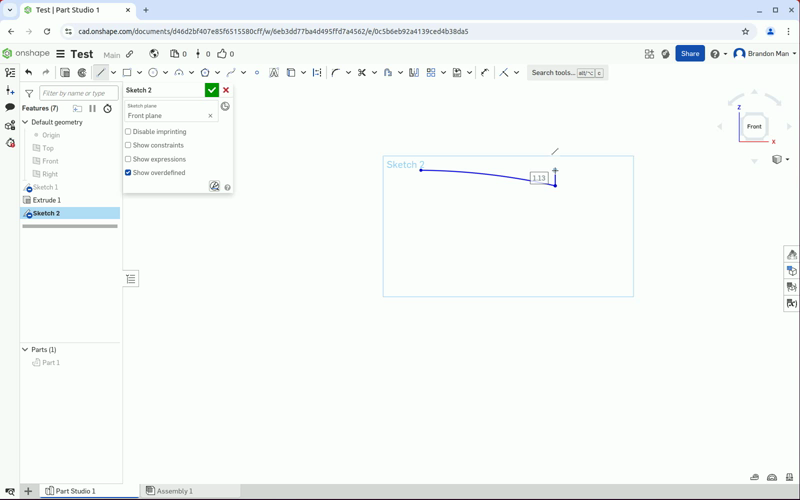
scroll(-6)
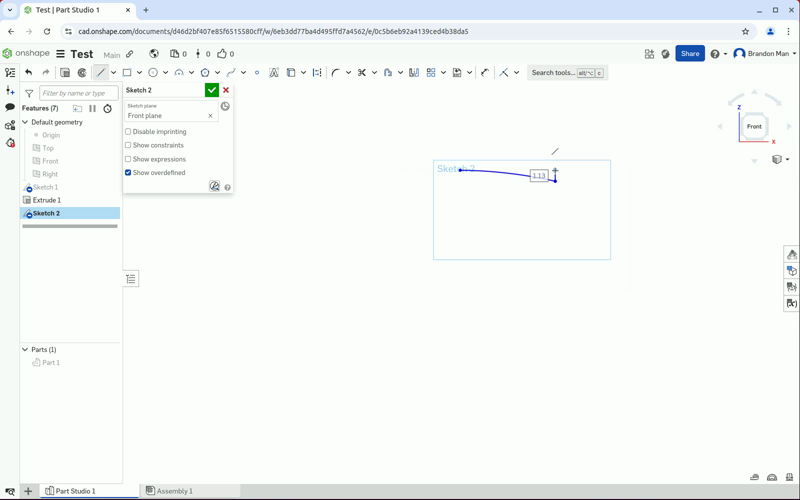
scroll(-6)
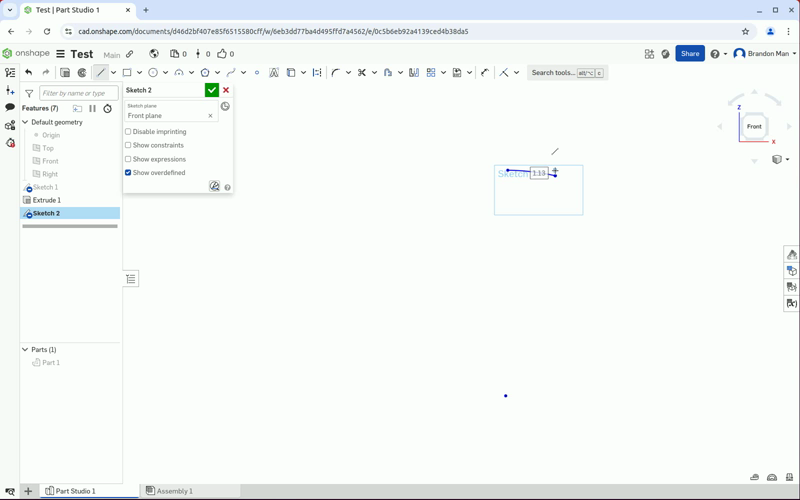
key_up(shift)
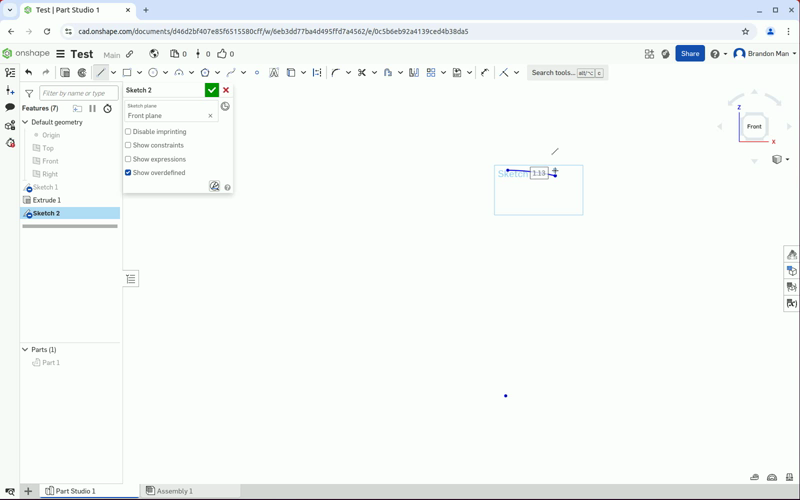
mouse_move(585, 170)
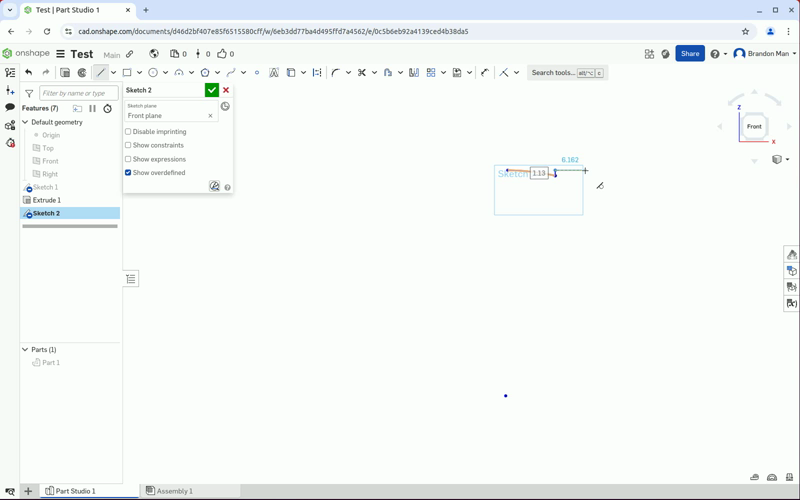
key_down(shift)
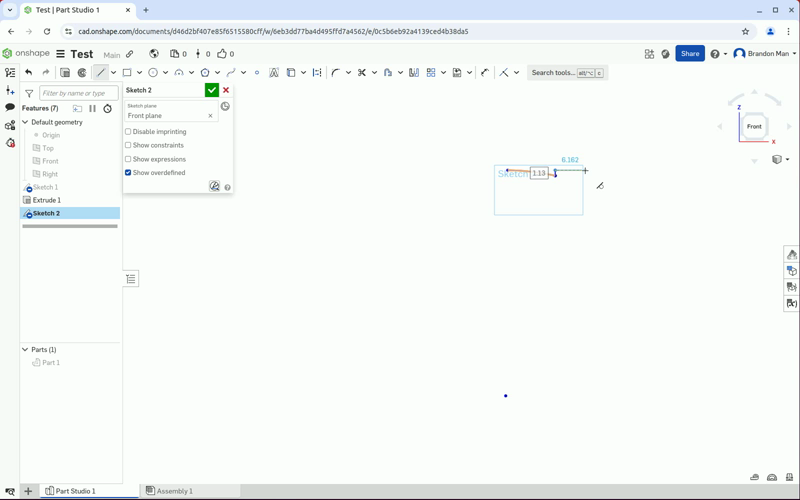
mouse_move(507, 170)
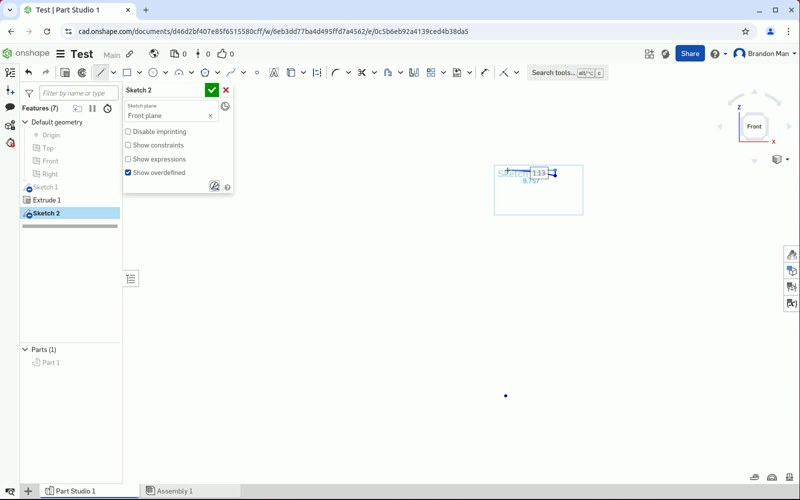
key_up(shift)
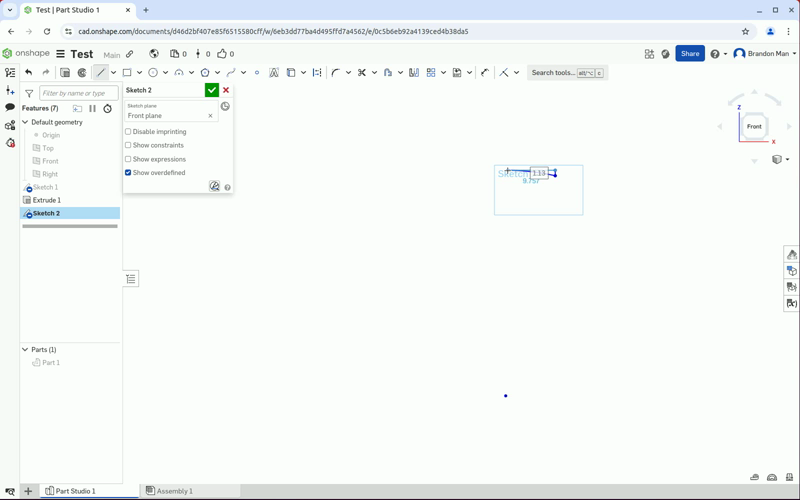
click(507, 170)
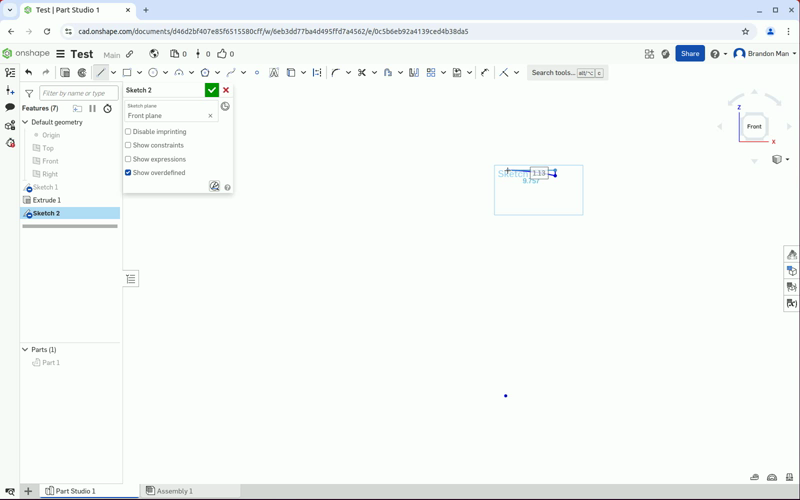
key(esc)
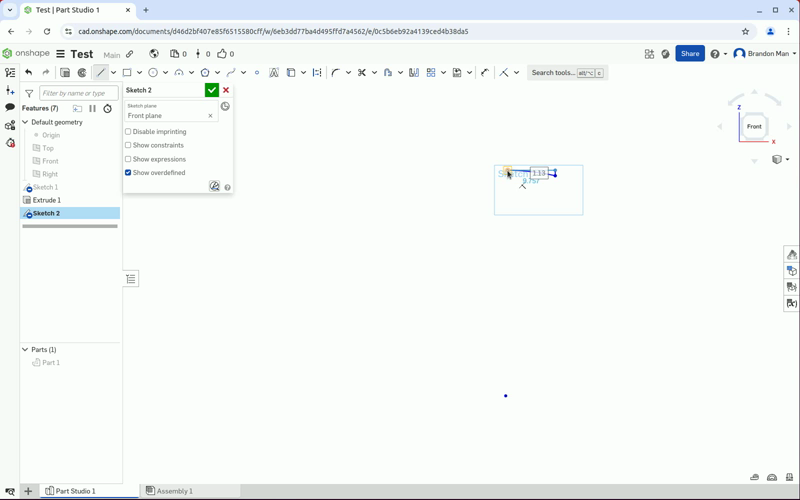
mouse_move(551, 171)
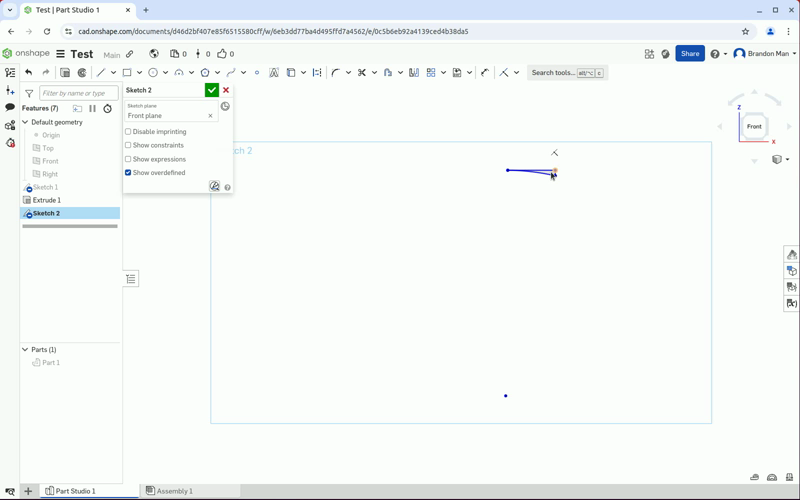
scroll(6)
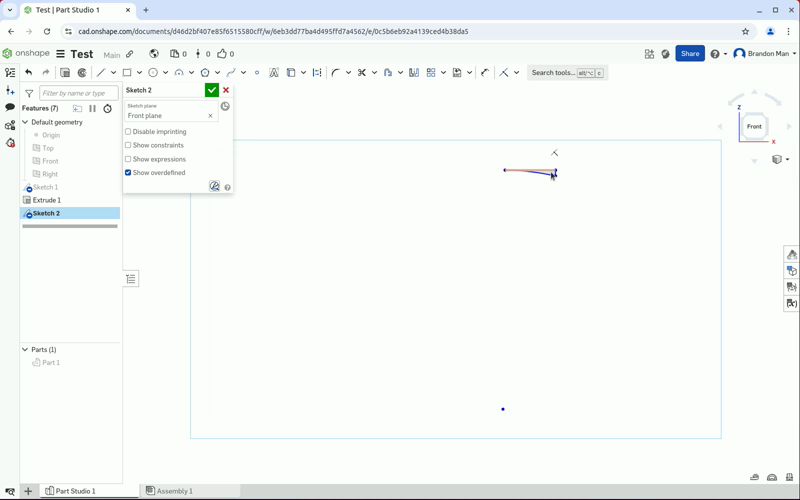
scroll(6)
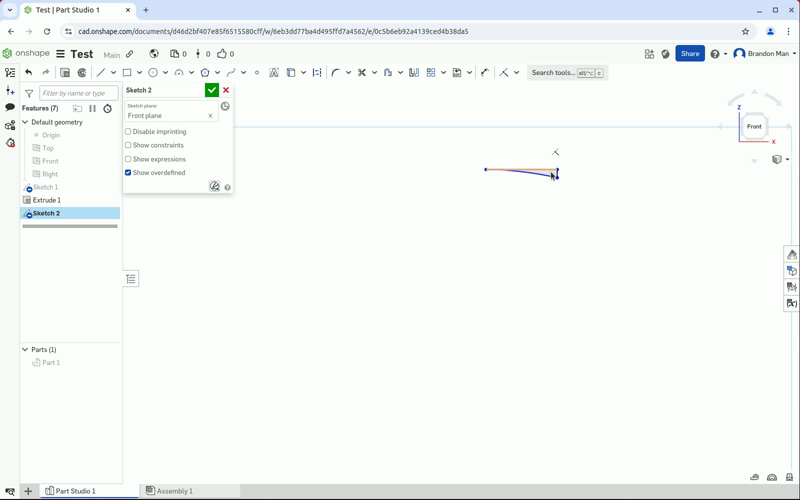
scroll(6)
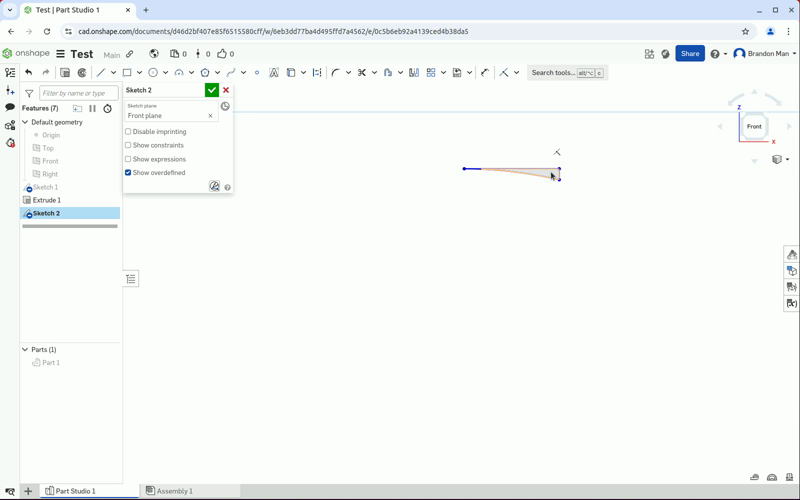
scroll(6)
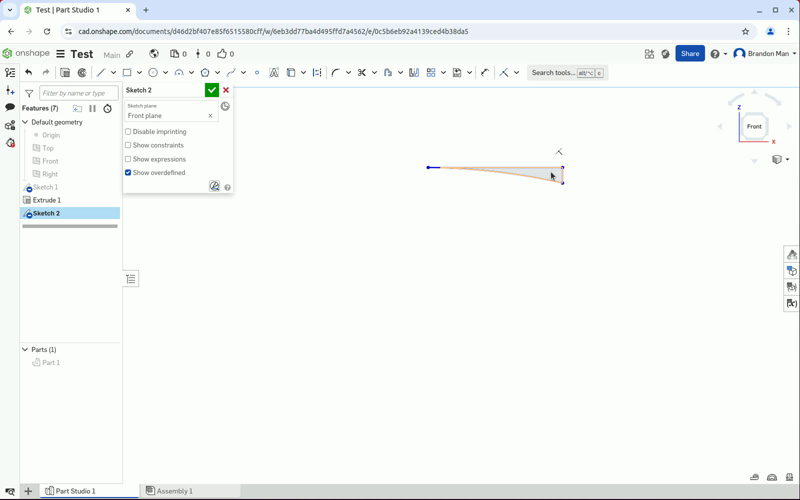
scroll(6)
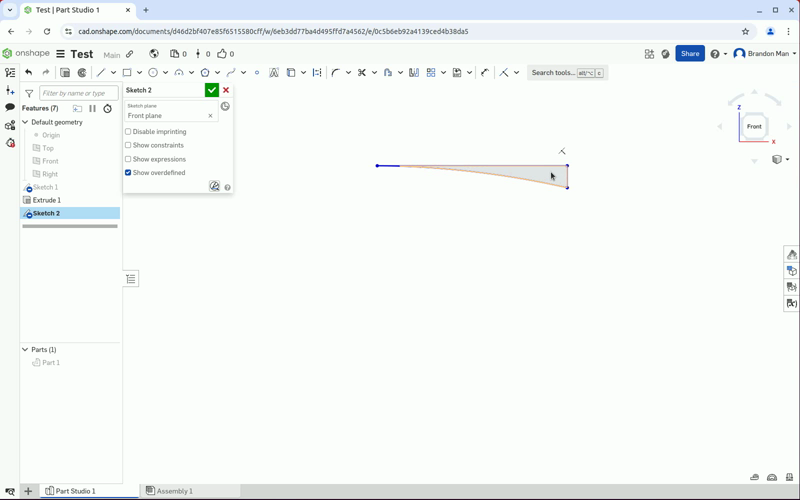
scroll(6)
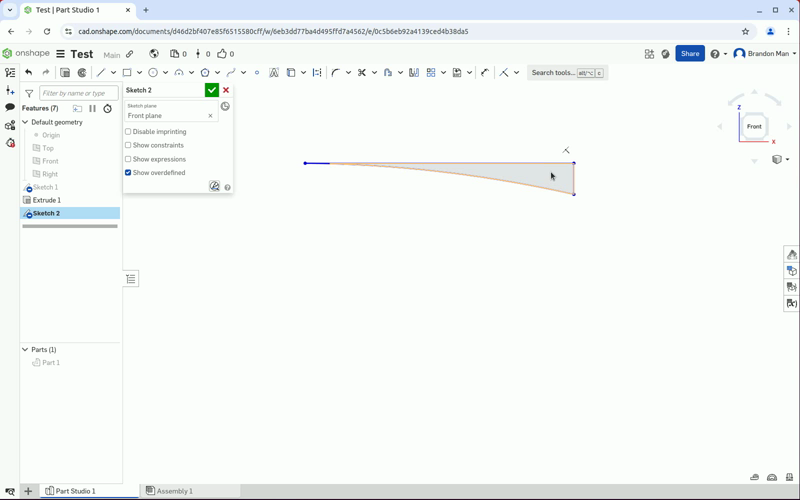
scroll(6)
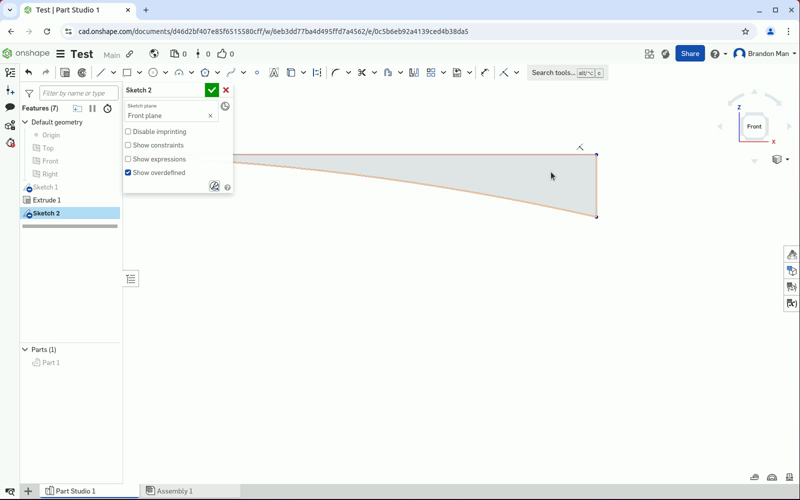
click(551, 171)
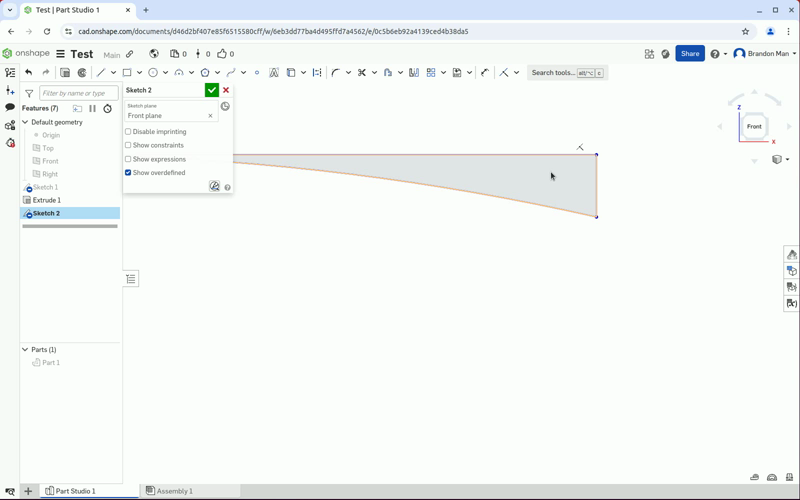
scroll(-6)
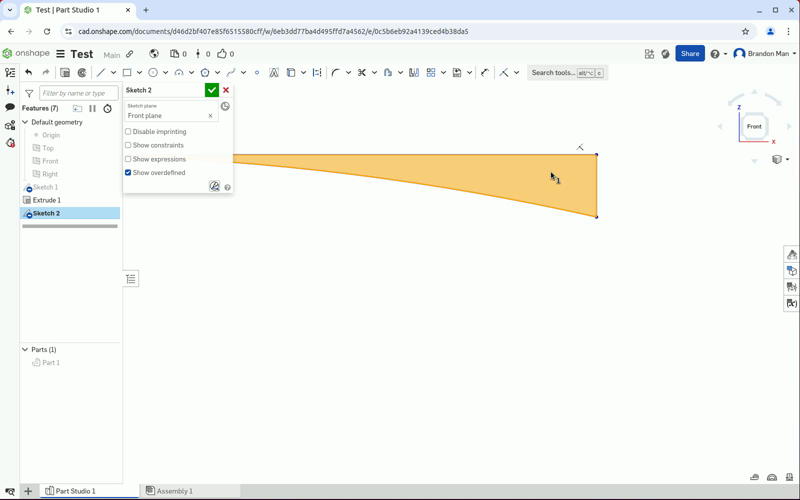
scroll(-6)
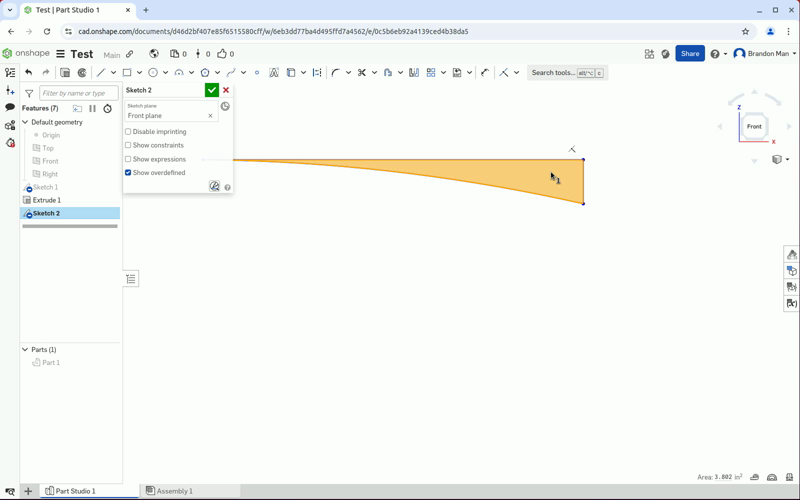
scroll(-6)
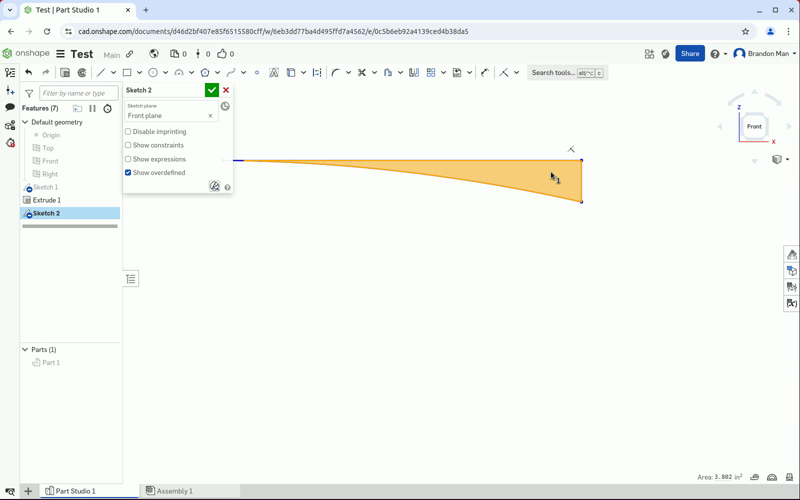
scroll(-6)
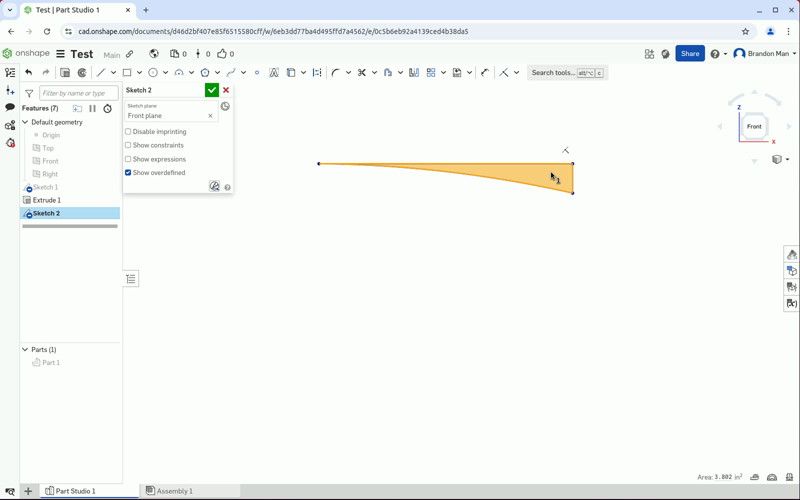
scroll(-6)
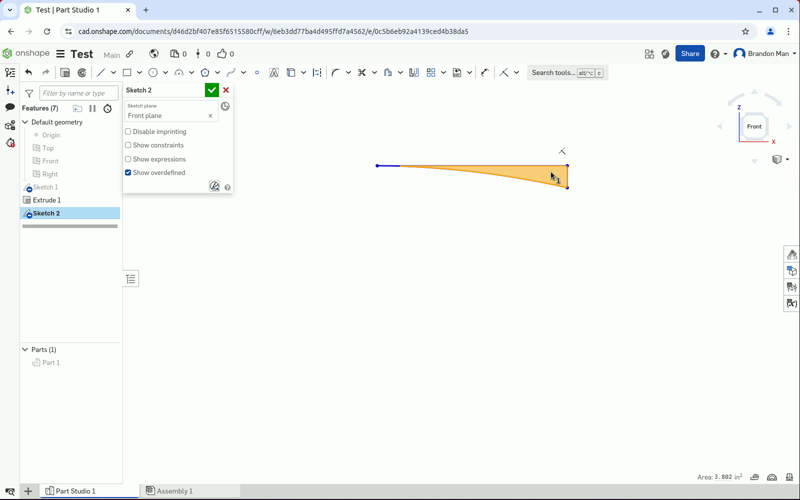
scroll(-6)
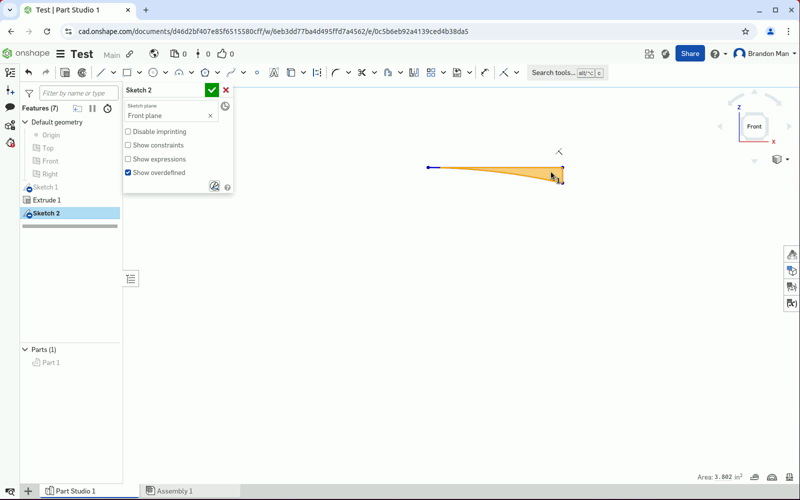
scroll(-6)
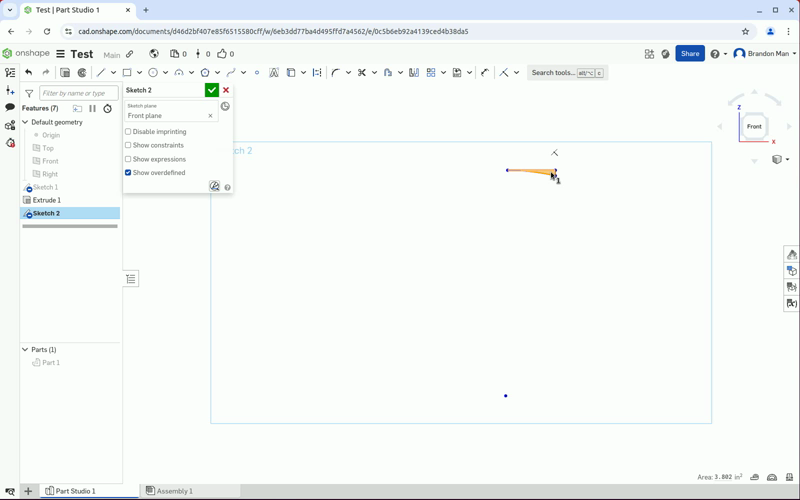
mouse_move(73, 352)
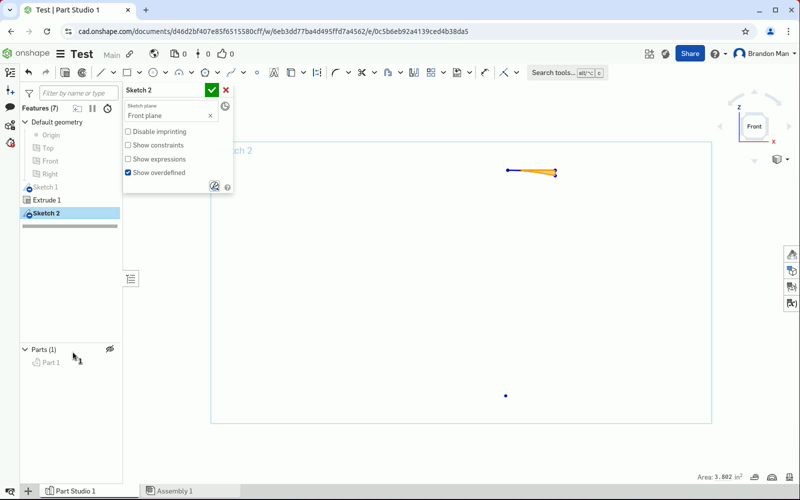
key(shift+y)
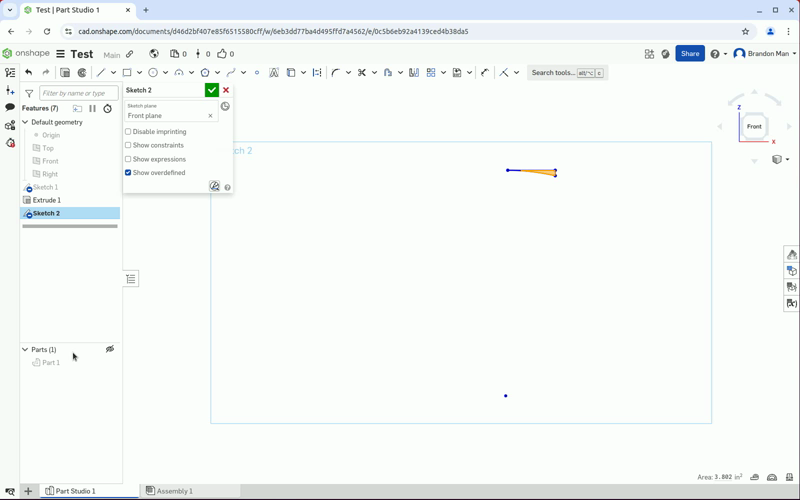
key(shift+e)
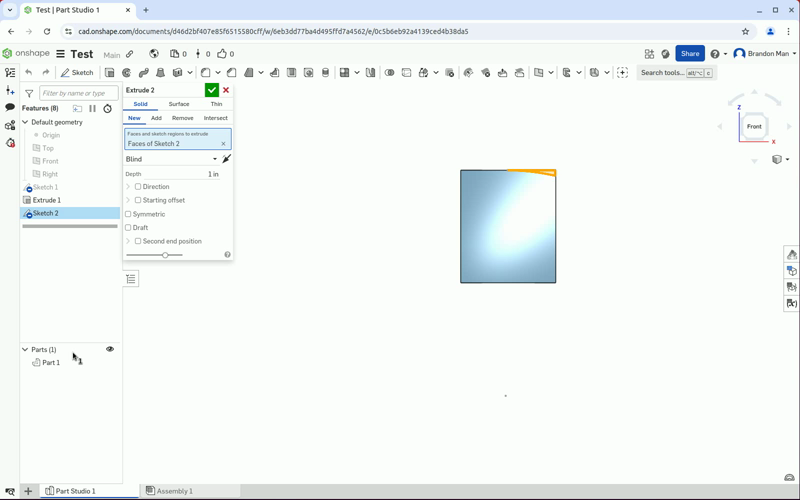
mouse_move(143, 106)
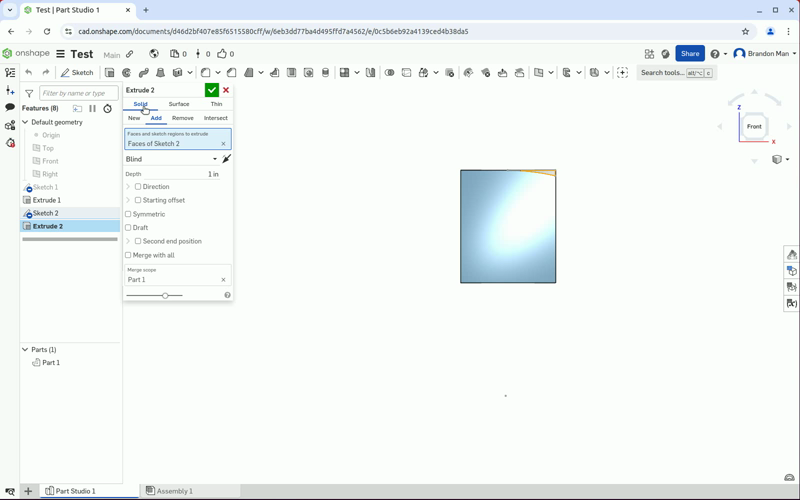
click(143, 106)
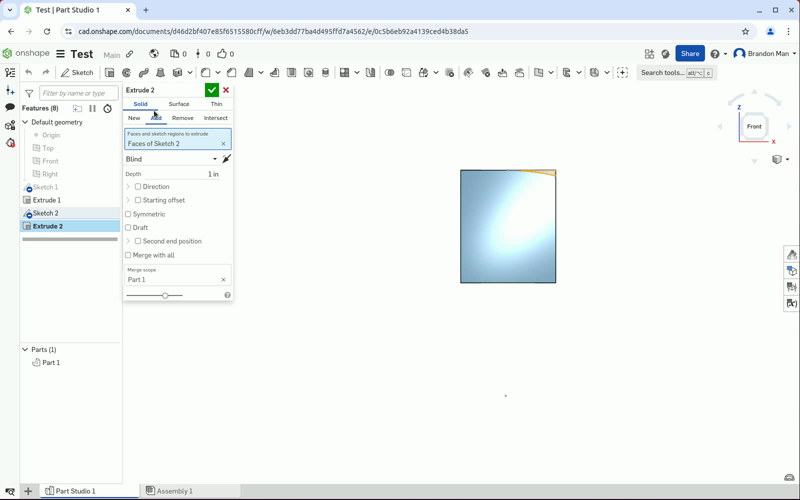
mouse_move(186, 120)
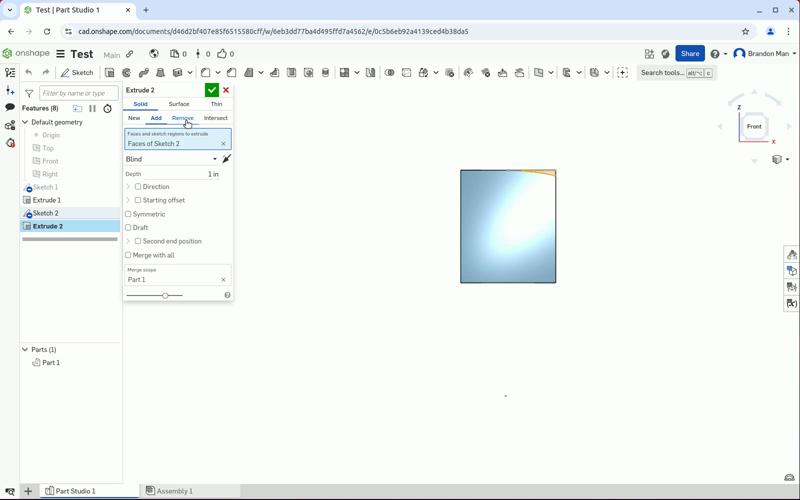
click(186, 120)
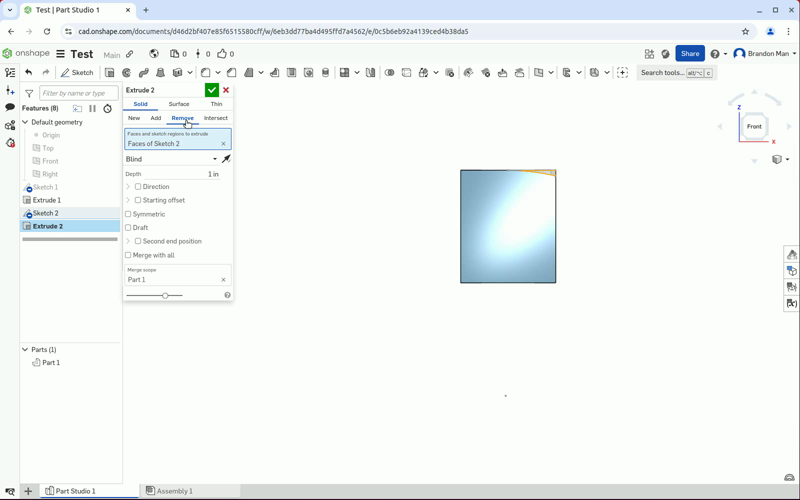
key(tab, 4)
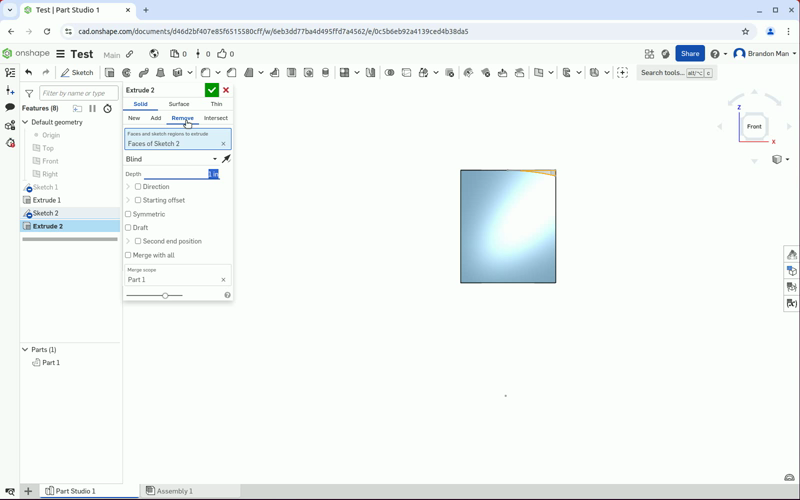
text(12.276)
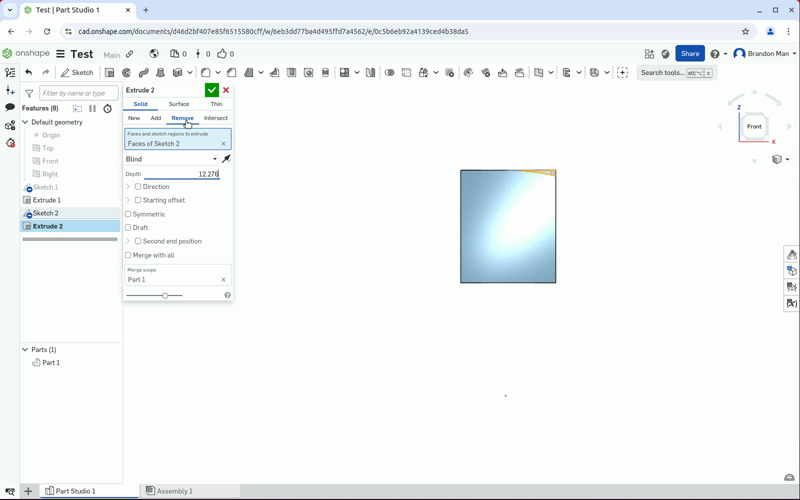
key(tab, 6)
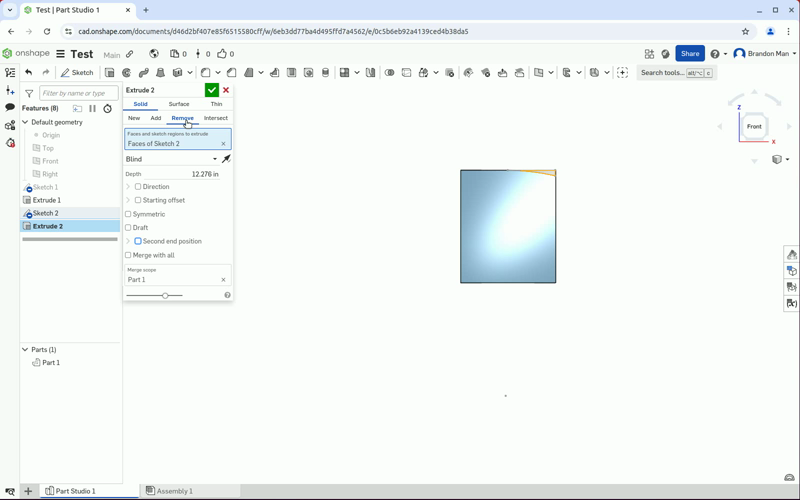
key(space)
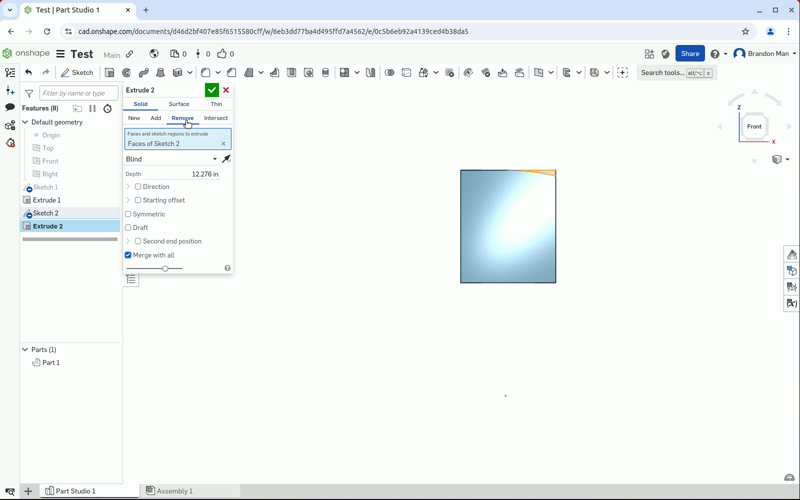
key(enter)
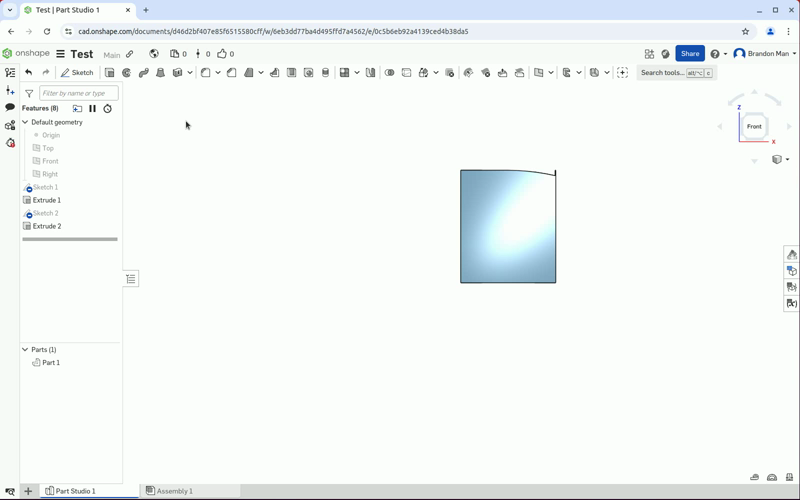
key(shift+h)
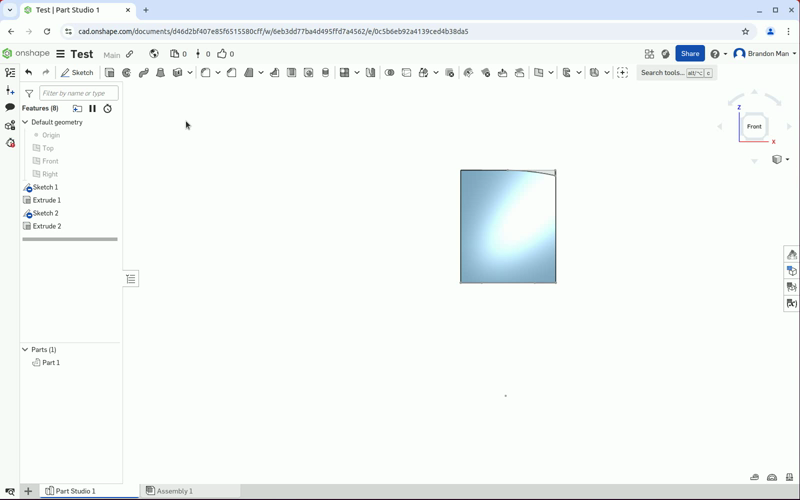
key(shift+h)
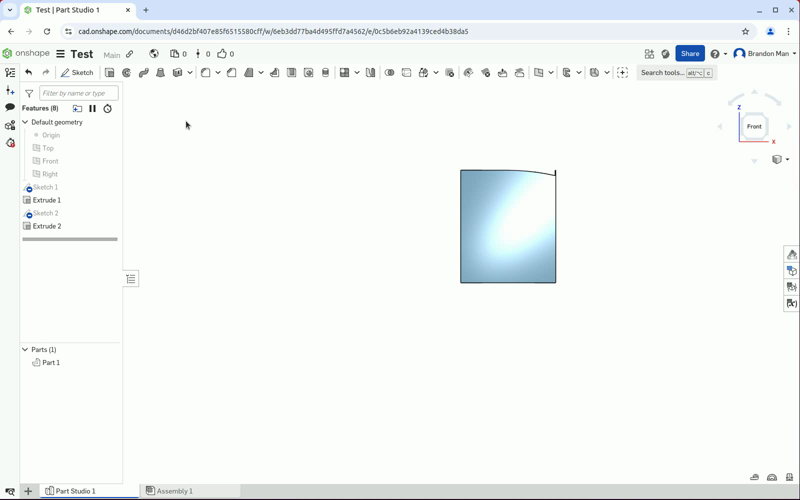
mouse_move(73, 189)
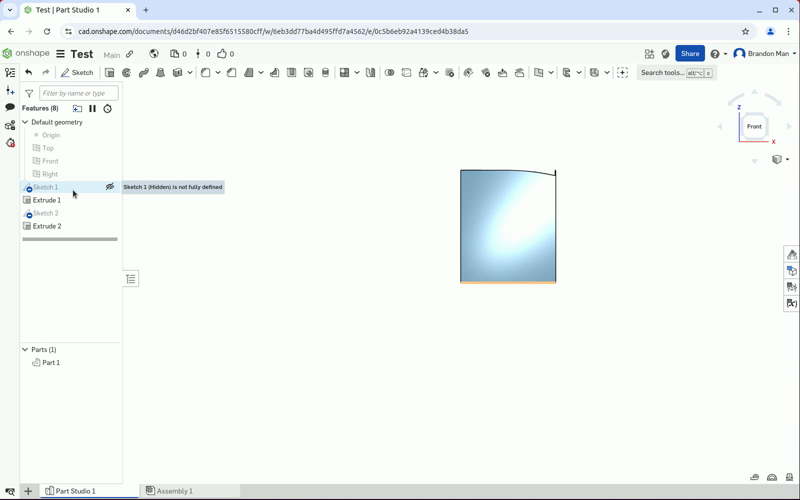
click(73, 189)
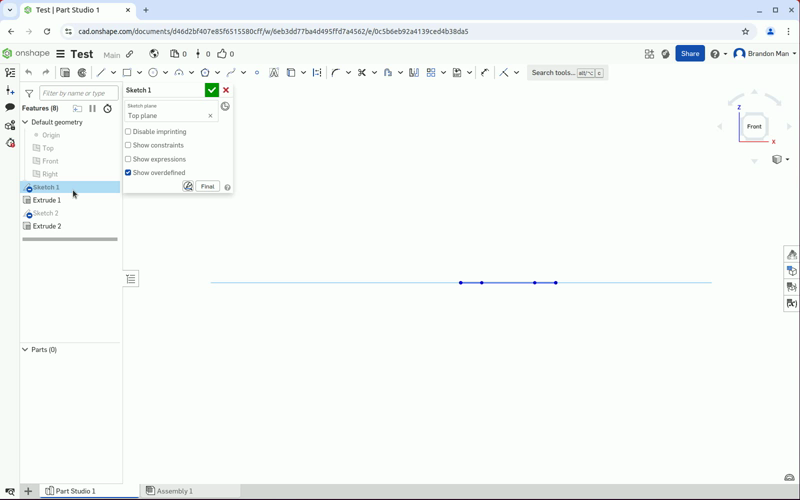
mouse_move(229, 92)
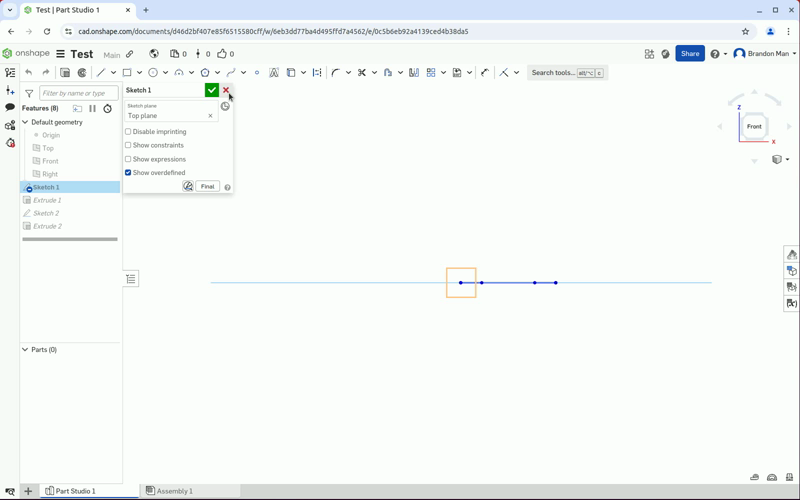
click(229, 92)
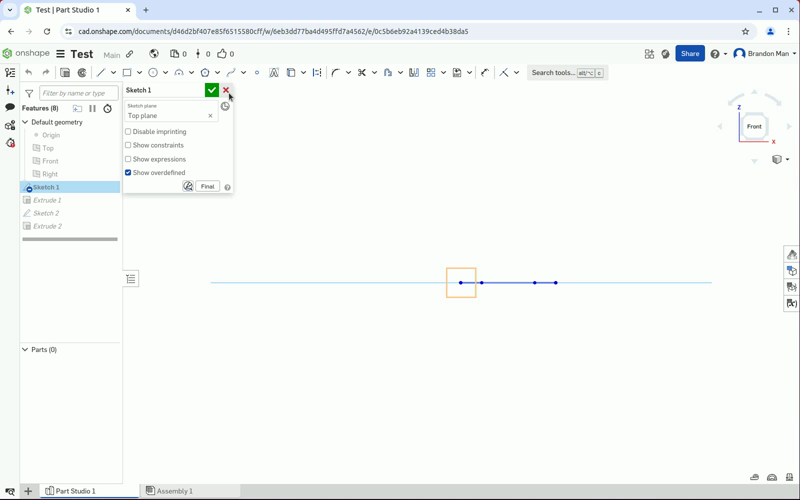
key(shift+s)
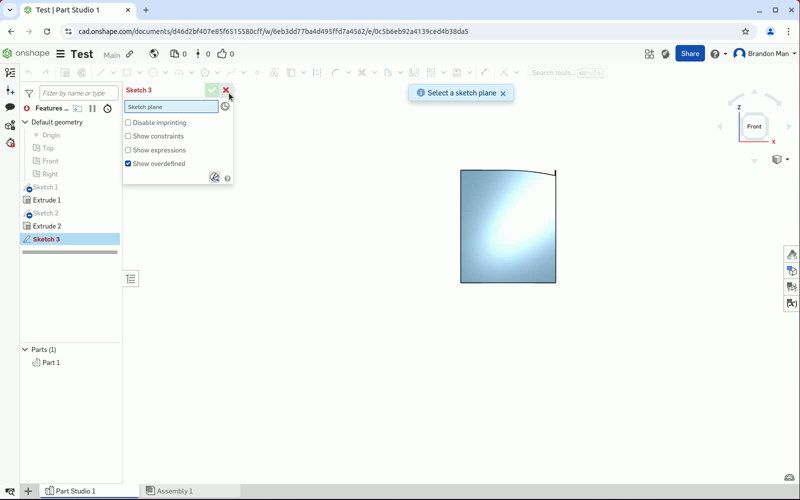
mouse_move(73, 163)
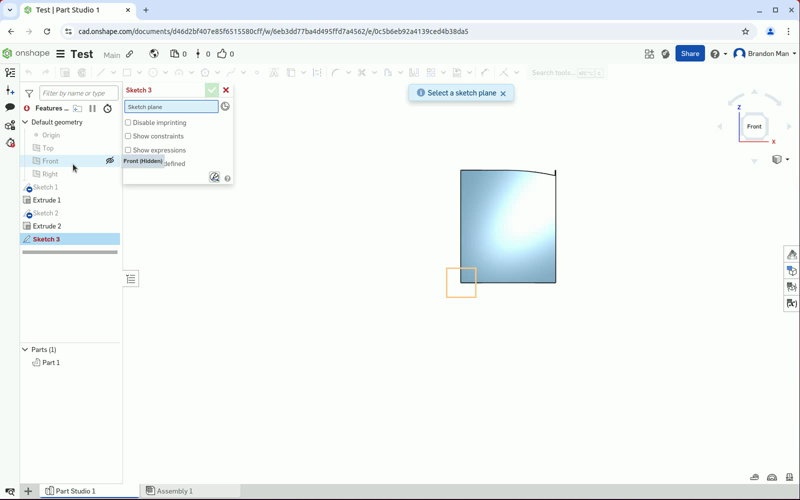
click(73, 163)
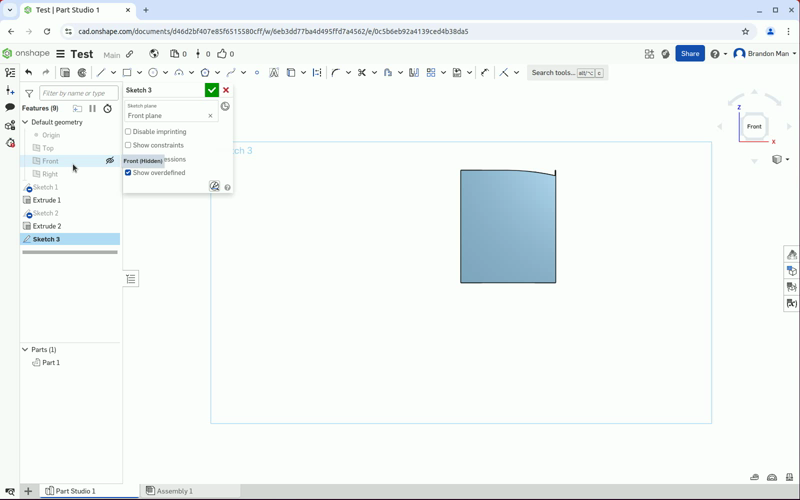
mouse_move(73, 352)
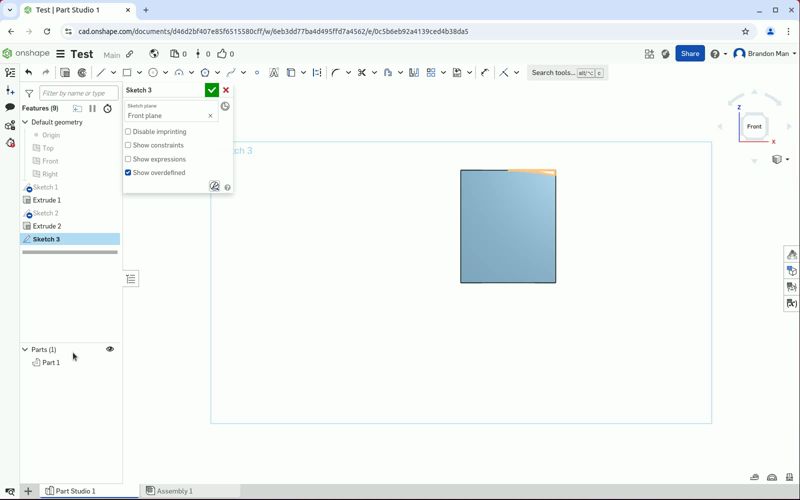
key(y)
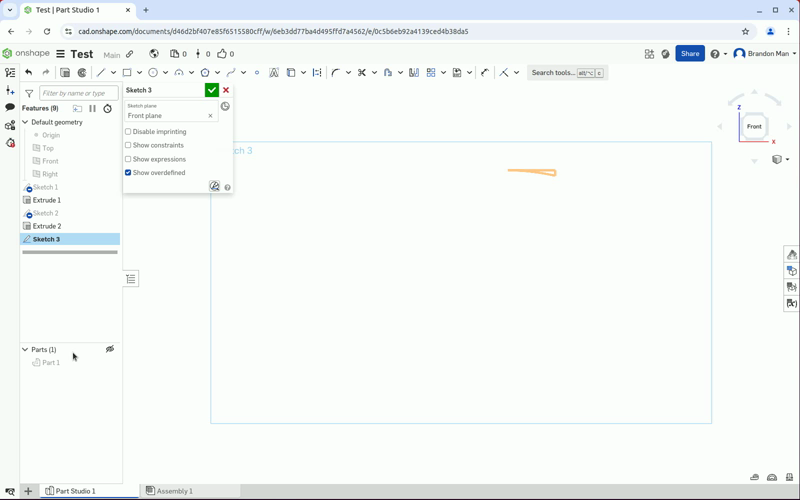
key(a)
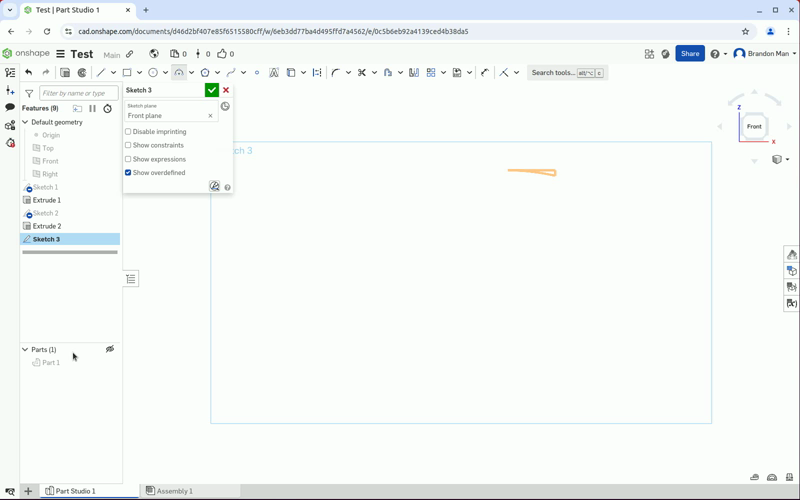
key_down(shift)
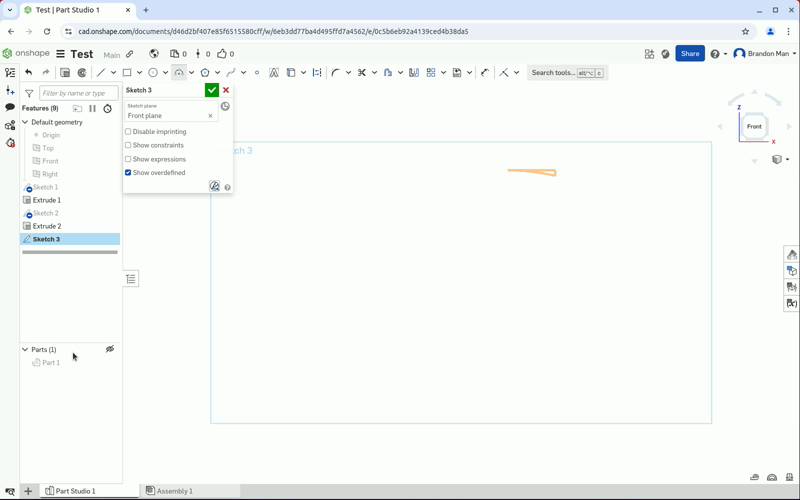
mouse_move(460, 175)
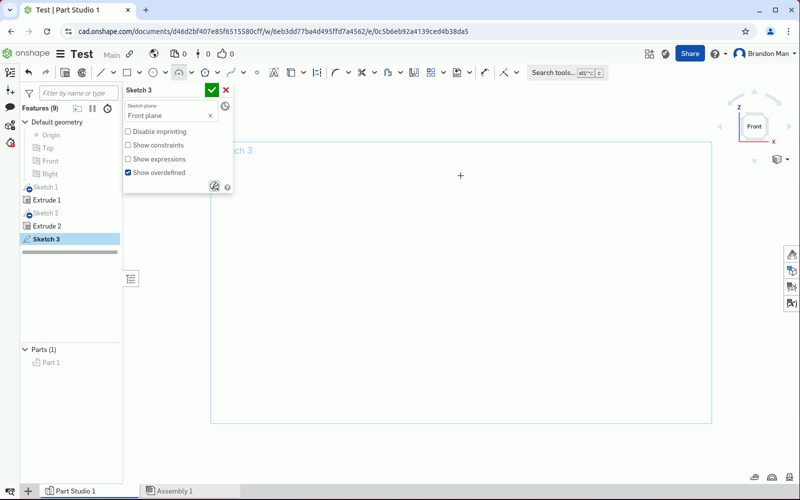
click(460, 175)
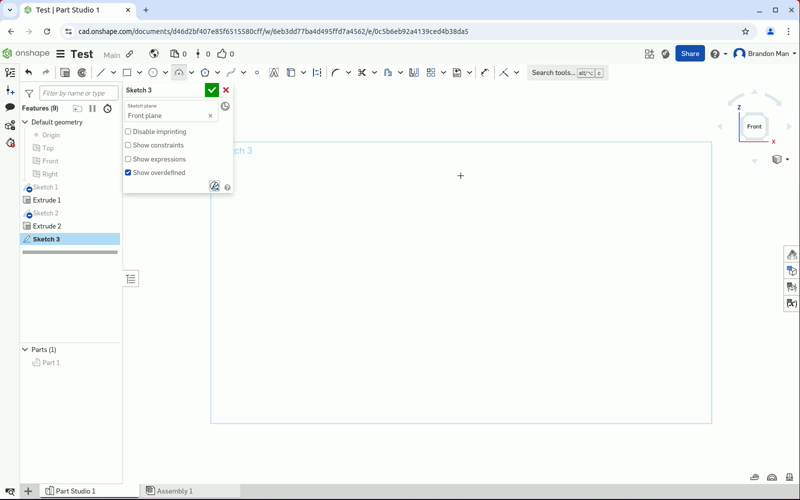
key_up(shift)
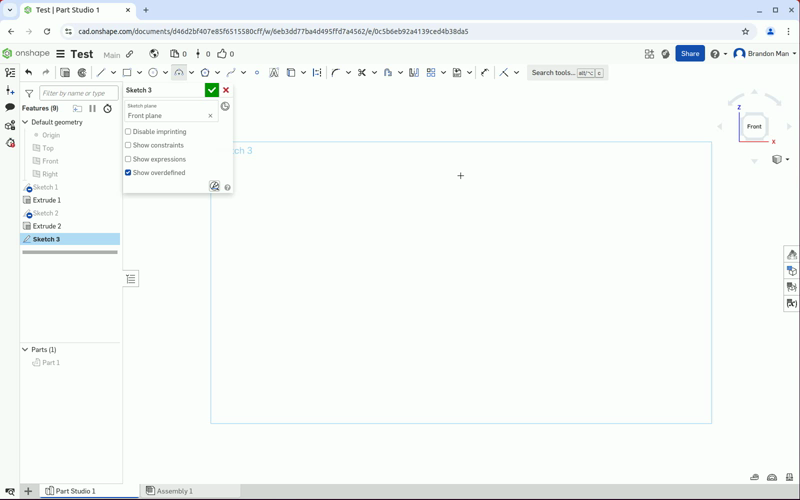
key_down(shift)
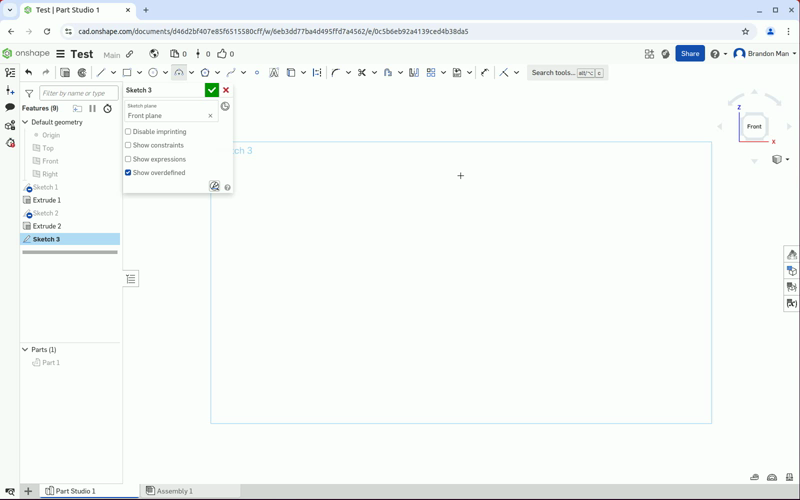
mouse_move(508, 169)
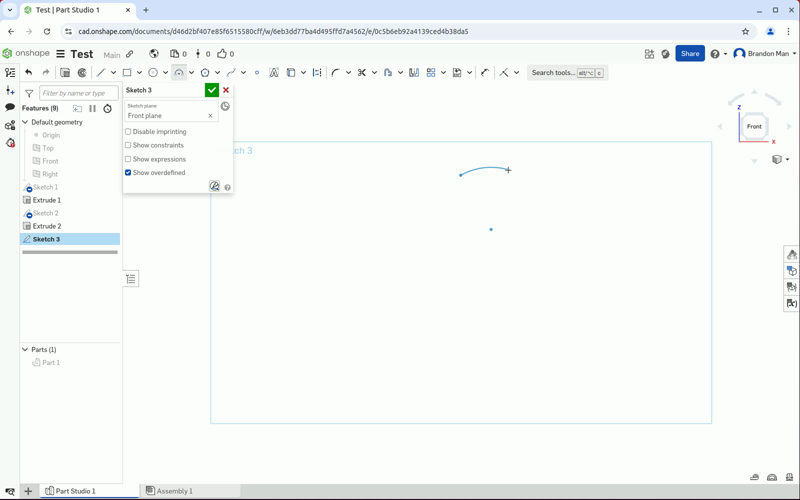
click(508, 169)
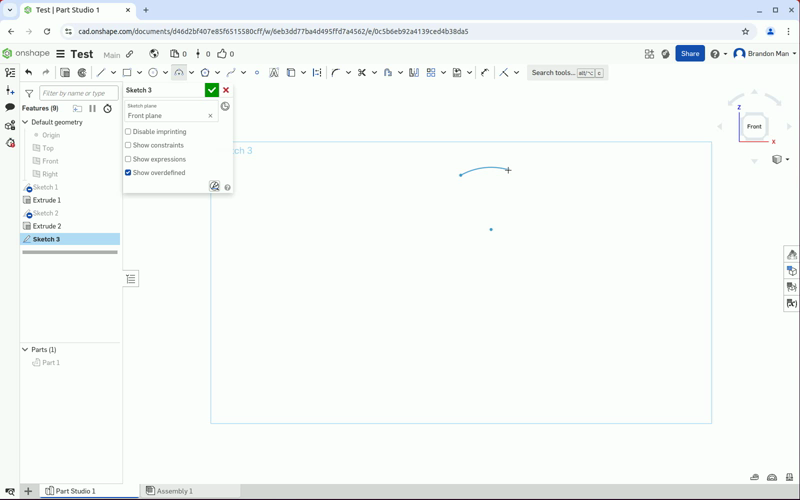
mouse_move(484, 170)
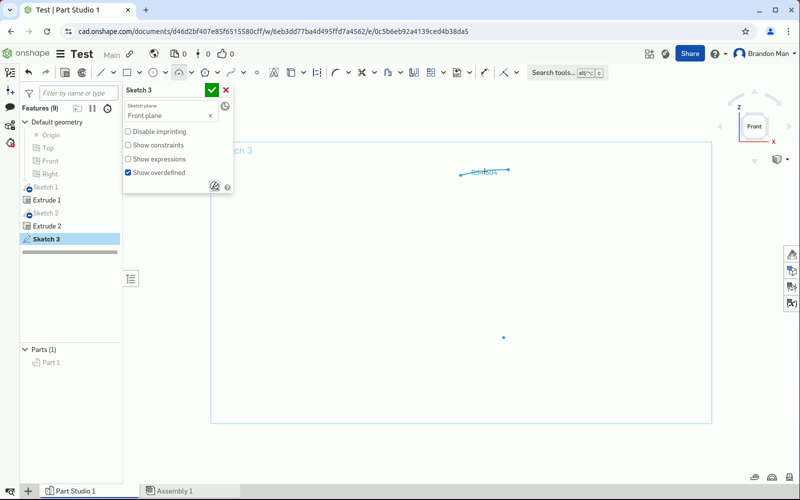
click(484, 170)
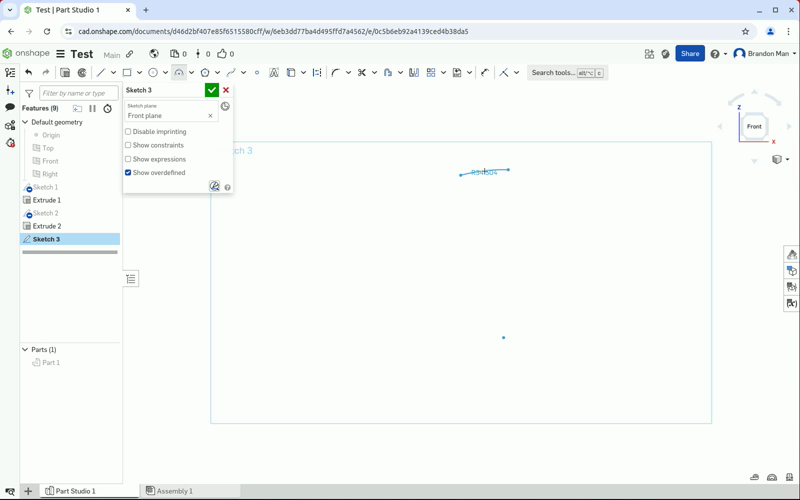
key_up(shift)
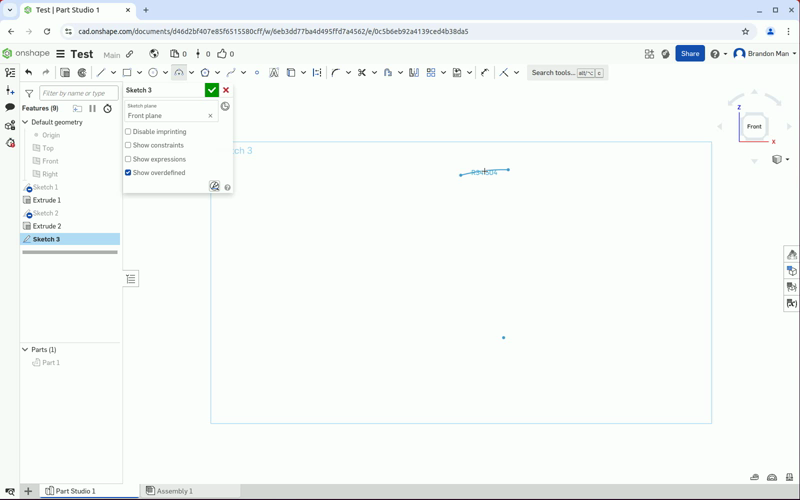
key(esc)
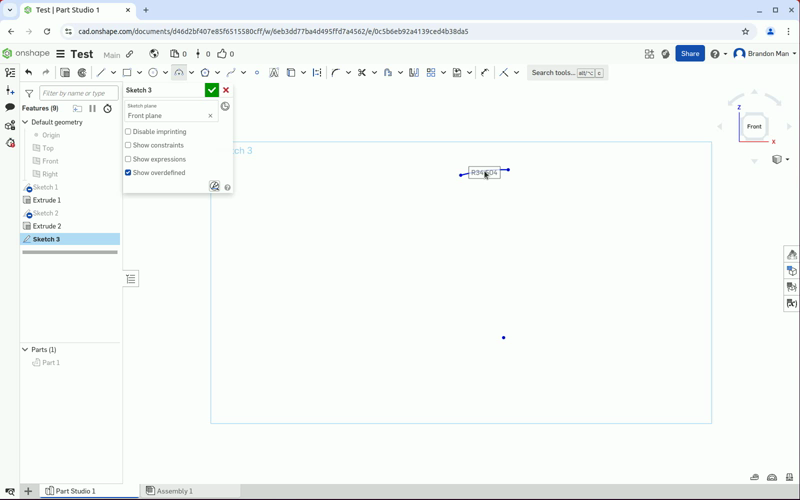
key(l)
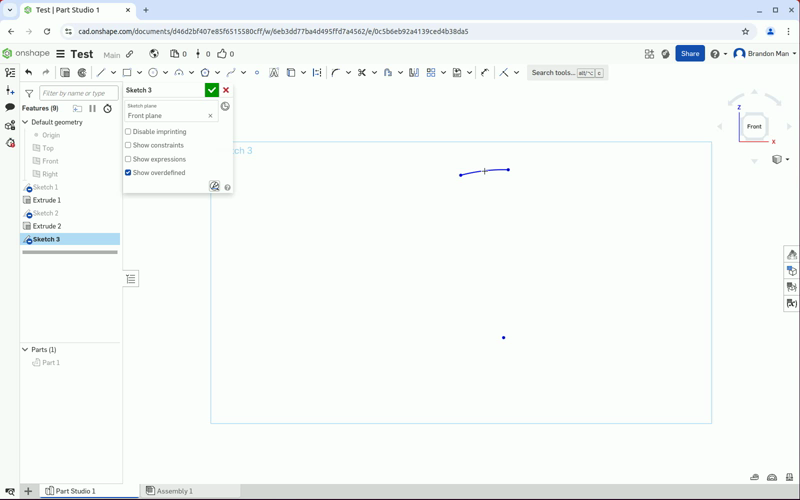
mouse_move(508, 169)
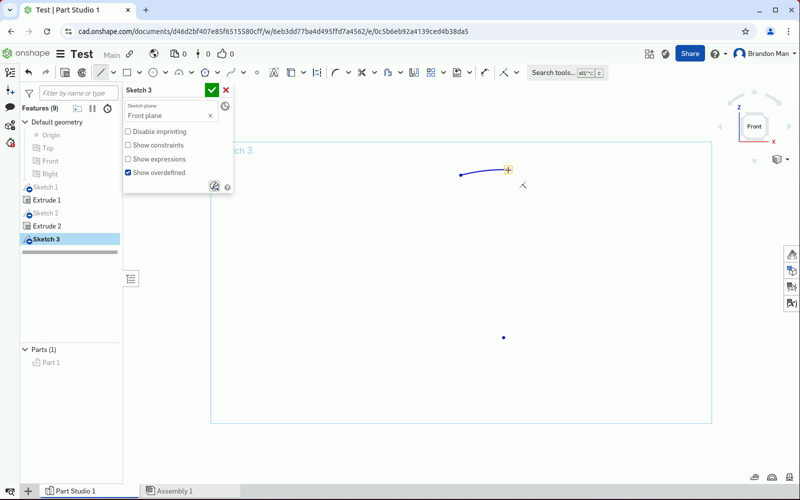
click(508, 169)
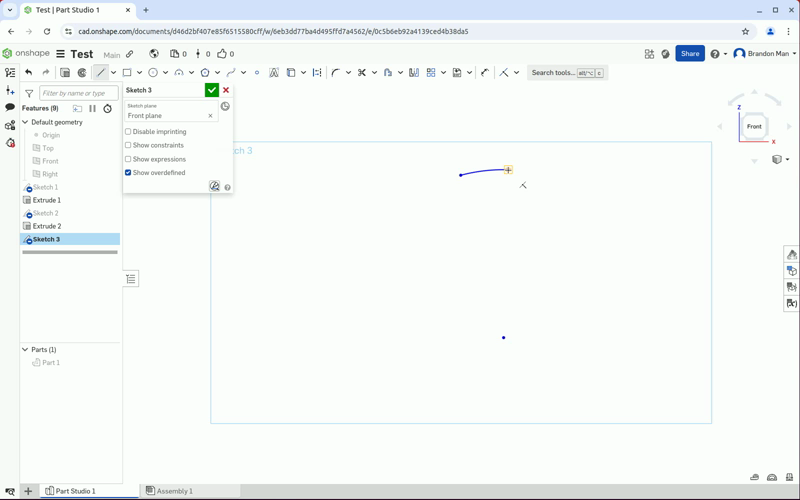
key_down(shift)
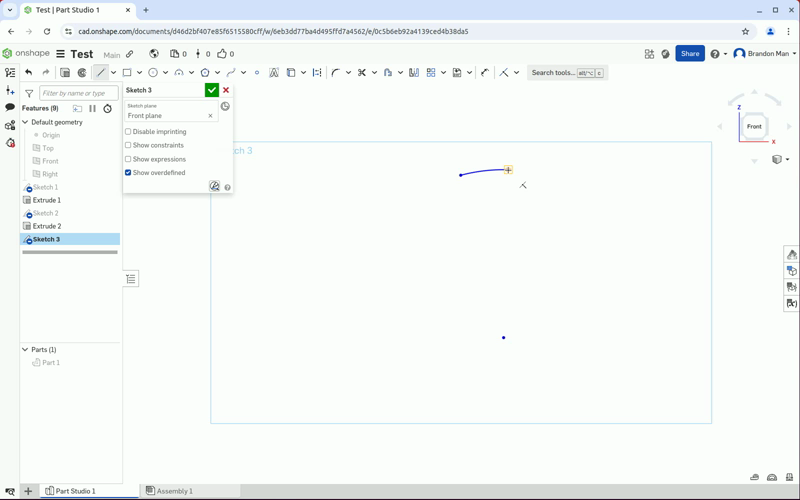
mouse_move(538, 169)
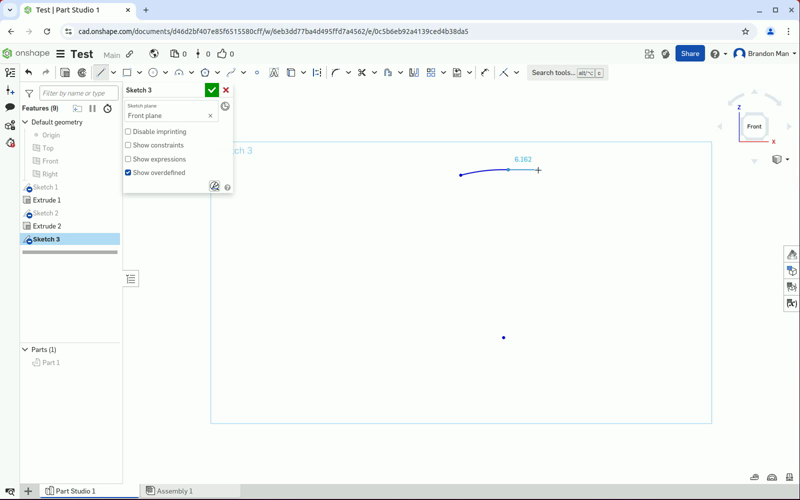
mouse_move(460, 169)
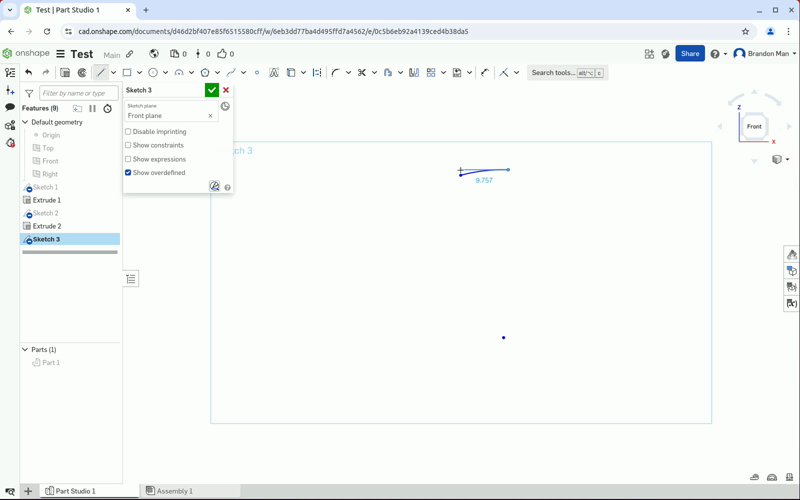
click(460, 169)
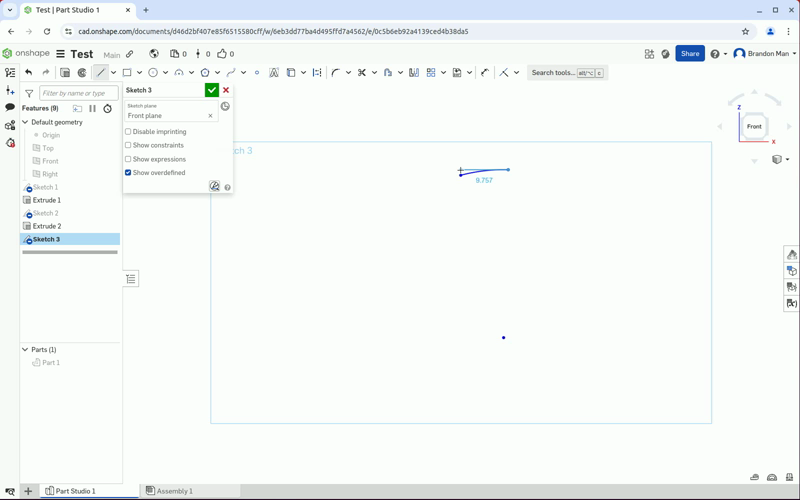
key_up(shift)
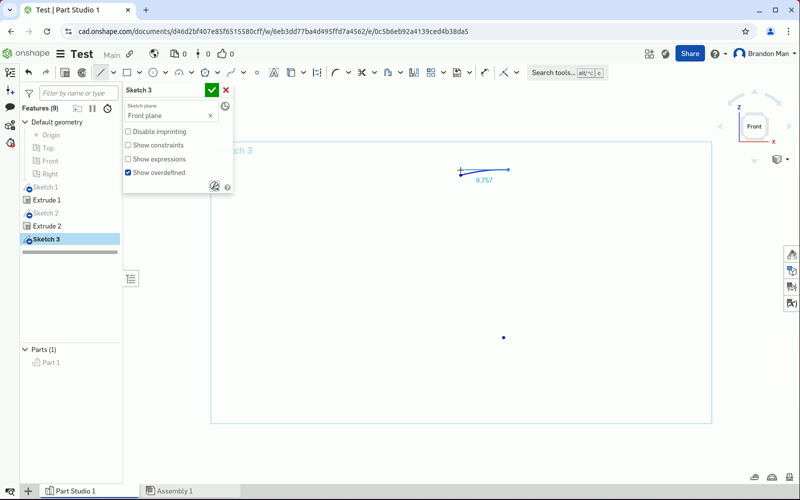
mouse_move(490, 169)
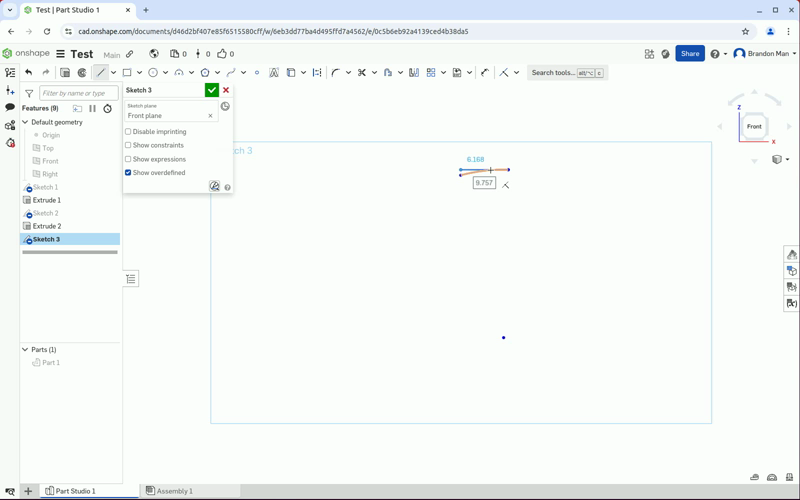
key_down(shift)
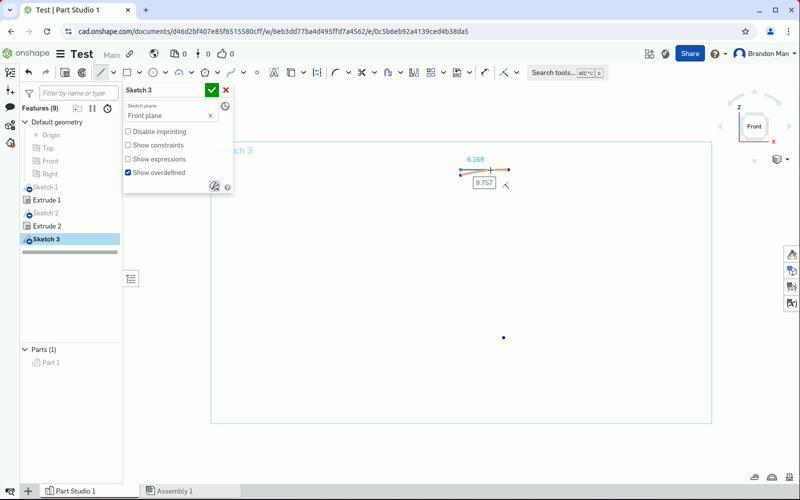
mouse_move(460, 175)
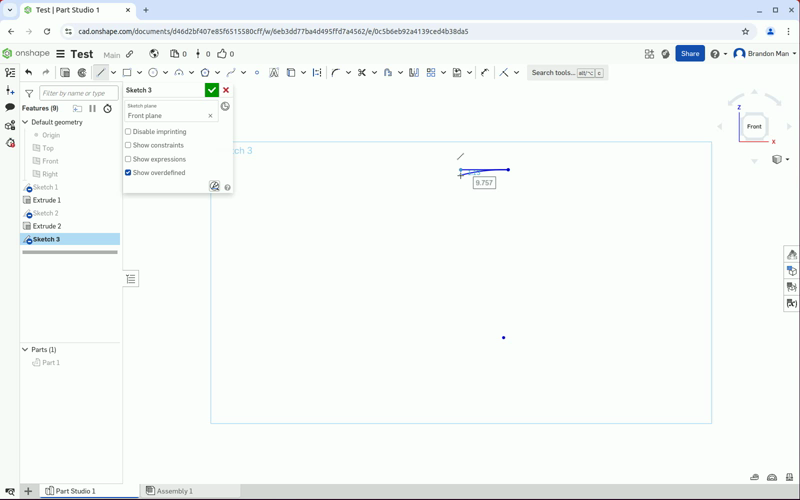
scroll(6)
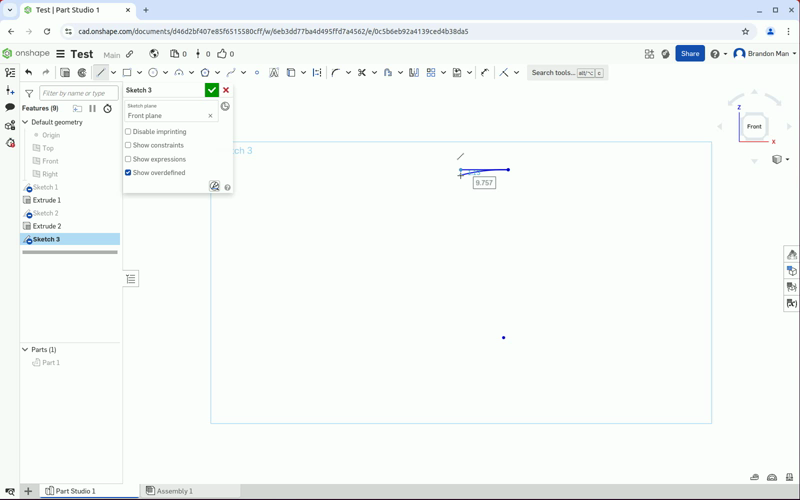
scroll(6)
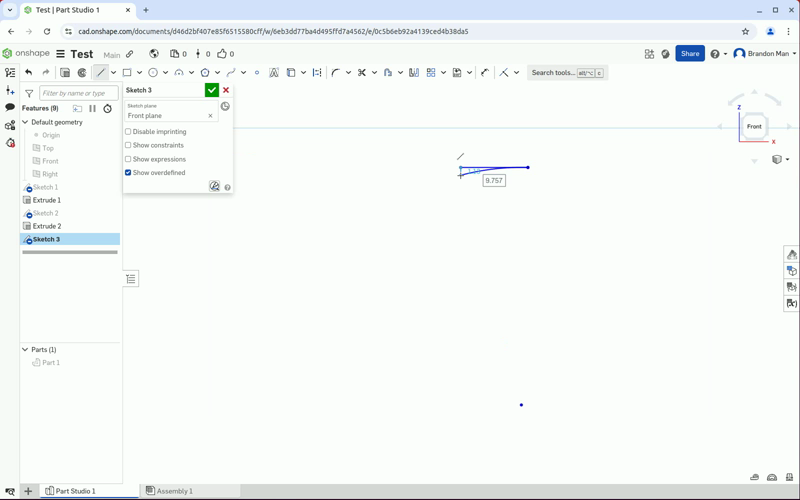
scroll(6)
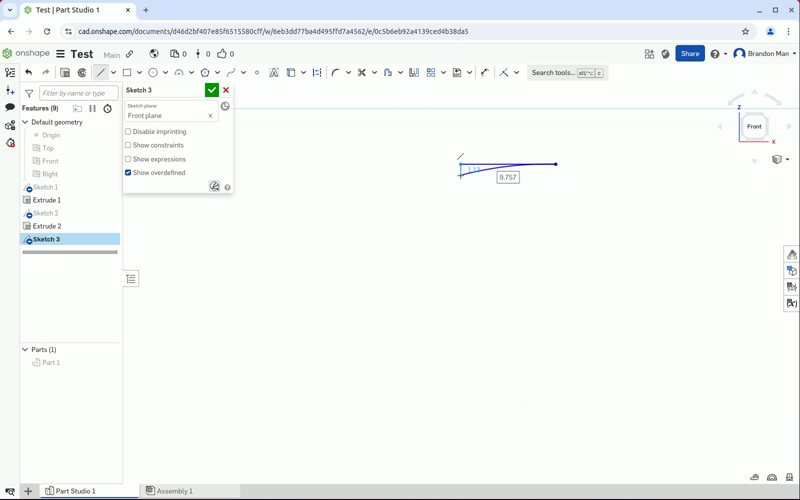
scroll(6)
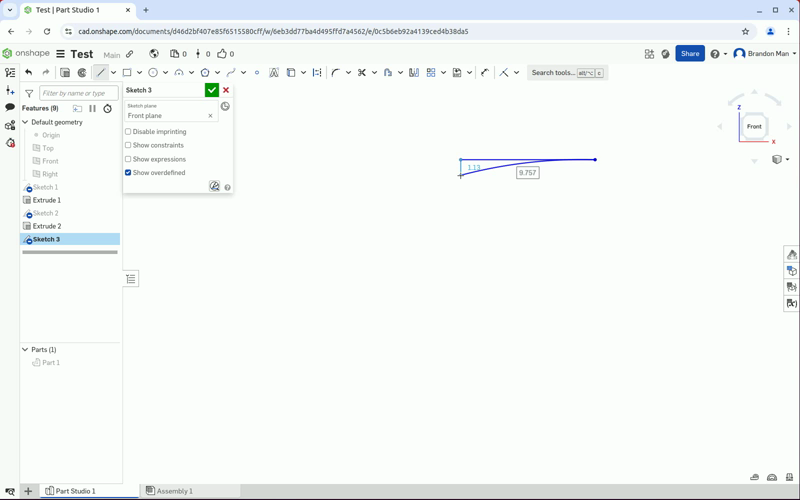
scroll(6)
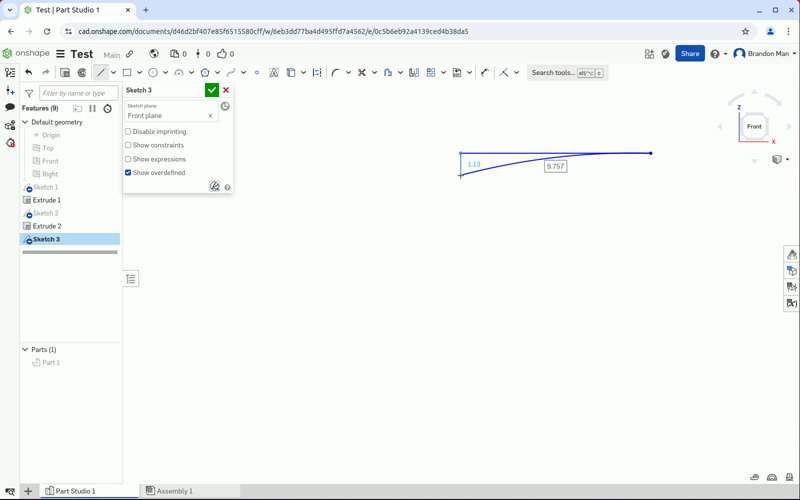
scroll(6)
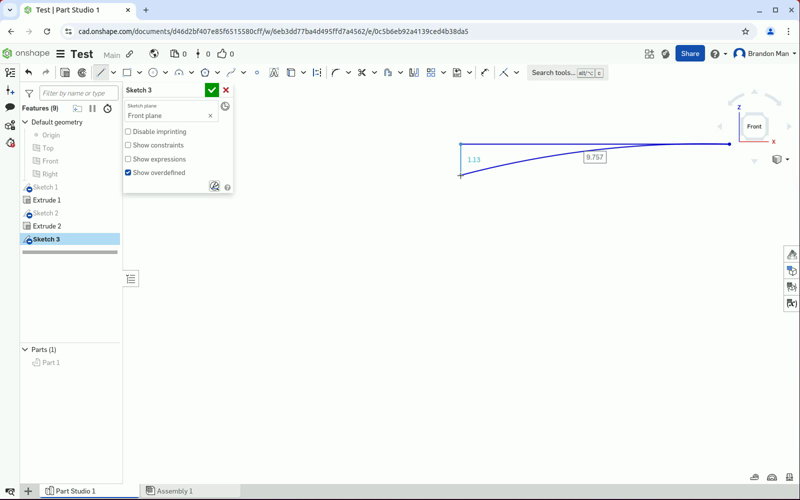
scroll(6)
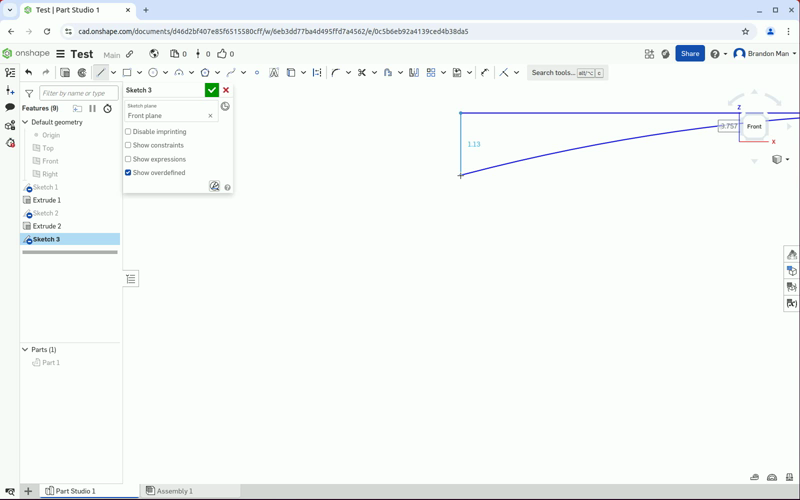
key_up(shift)
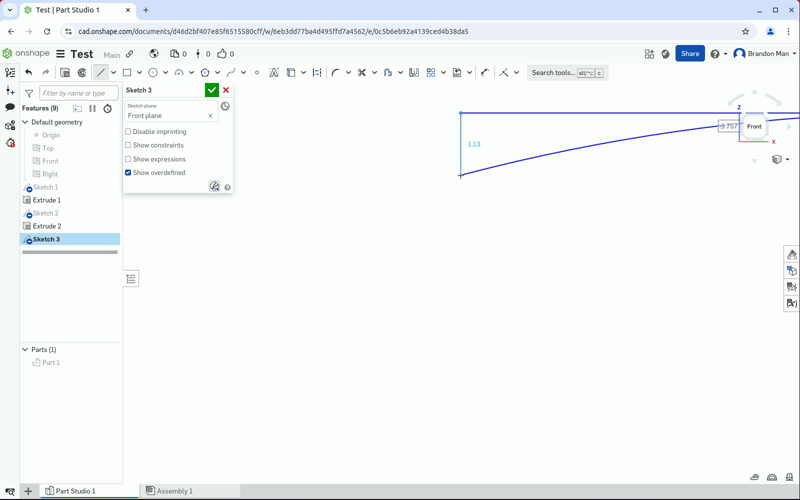
click(460, 175)
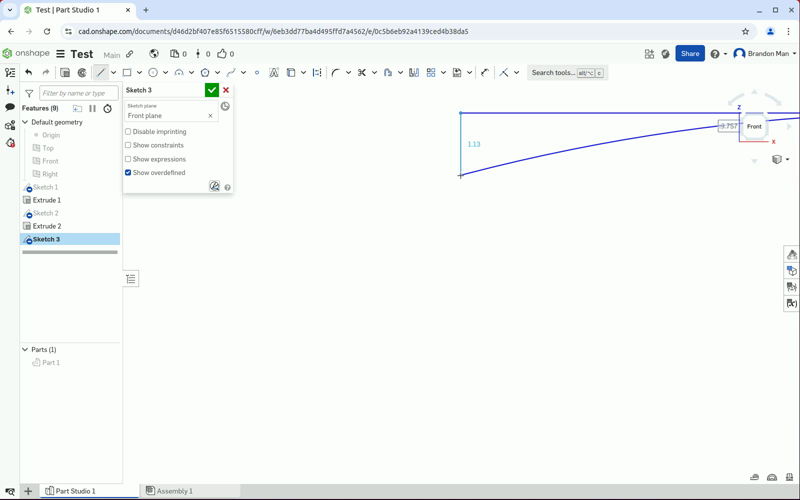
scroll(-6)
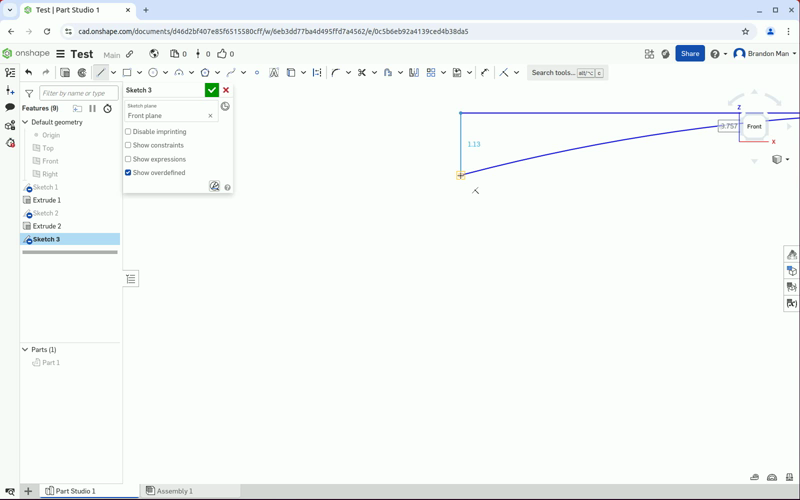
scroll(-6)
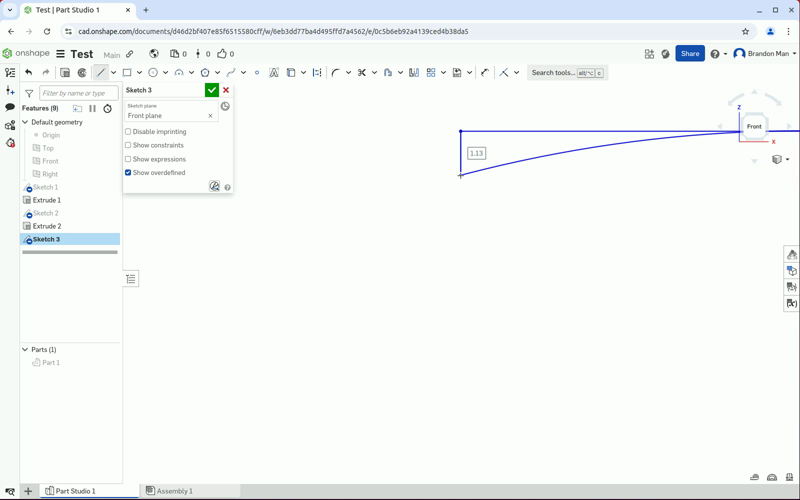
scroll(-6)
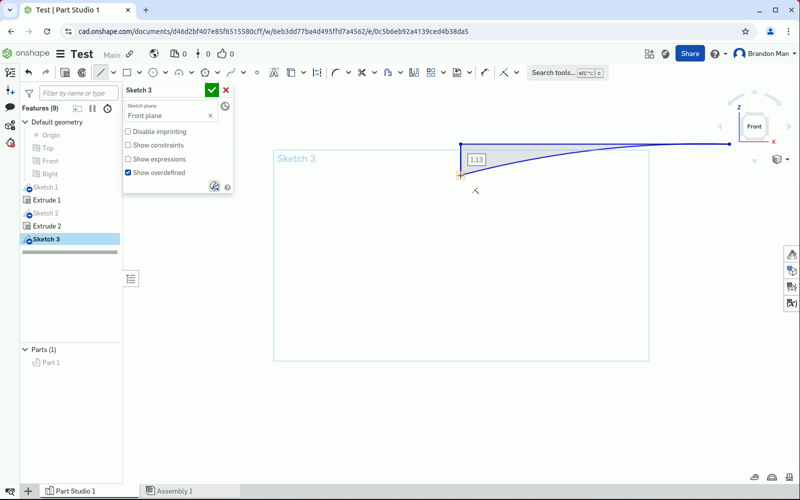
scroll(-6)
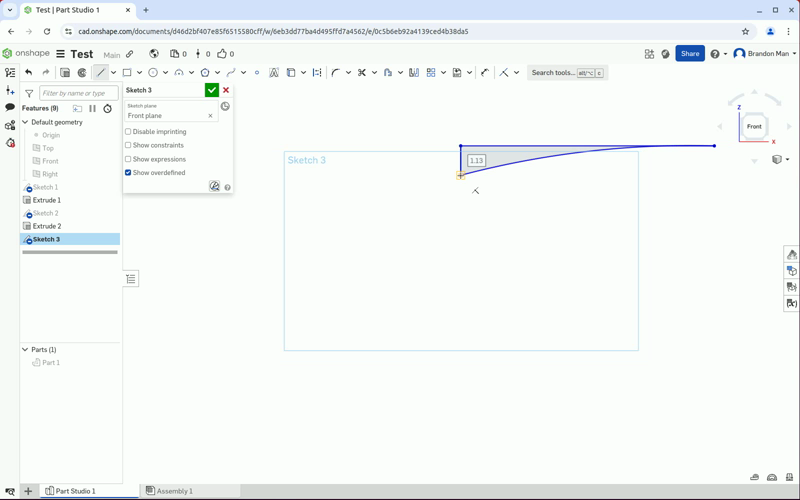
scroll(-6)
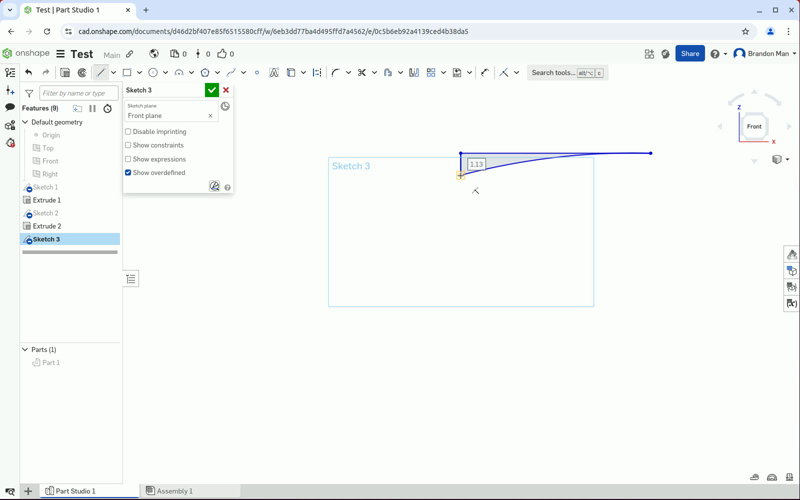
scroll(-6)
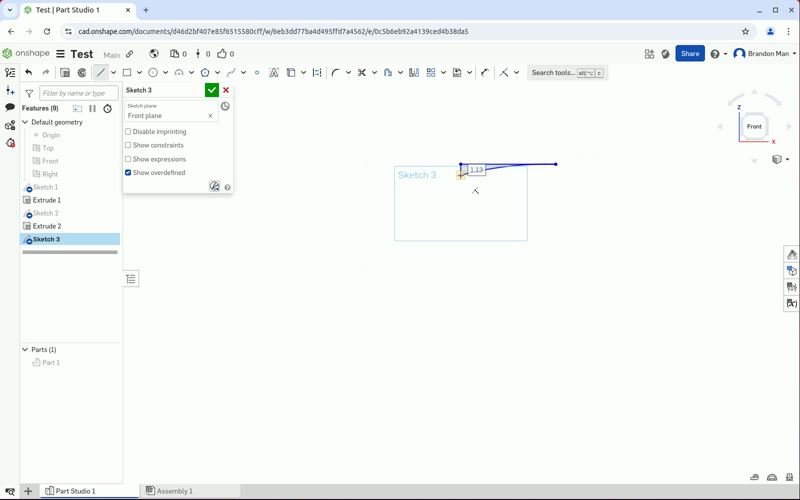
scroll(-6)
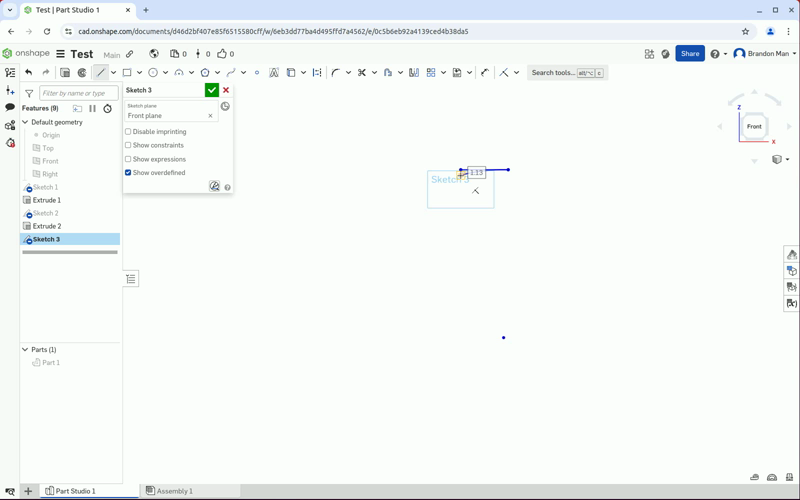
key(esc)
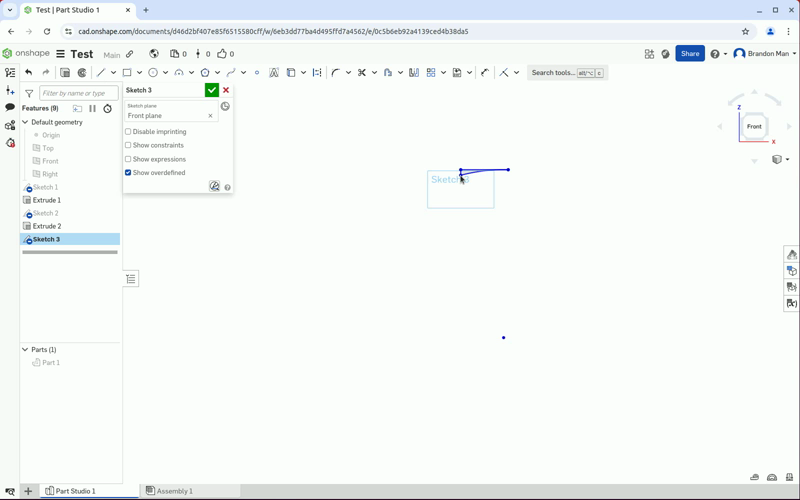
mouse_move(472, 169)
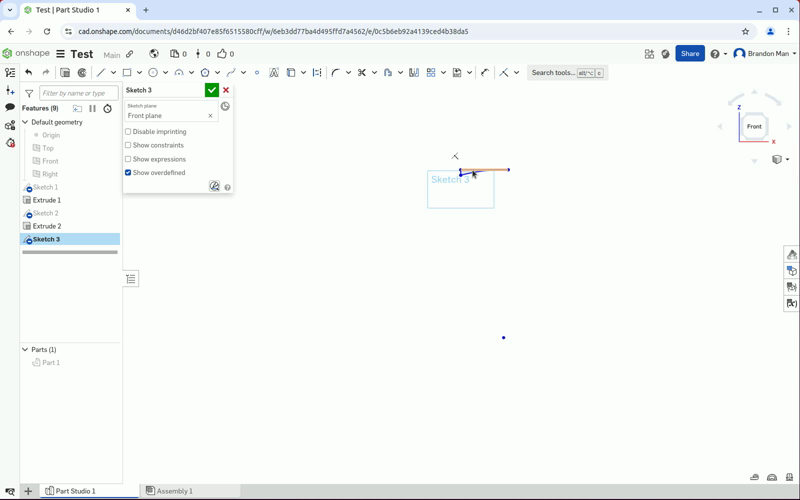
scroll(6)
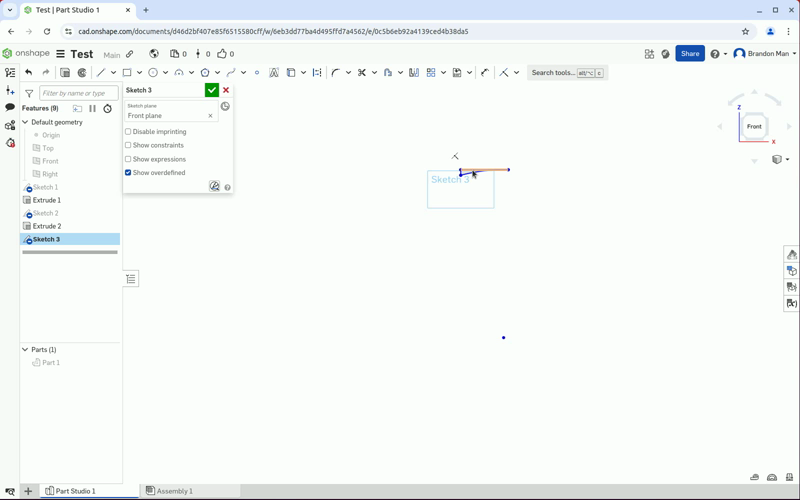
scroll(6)
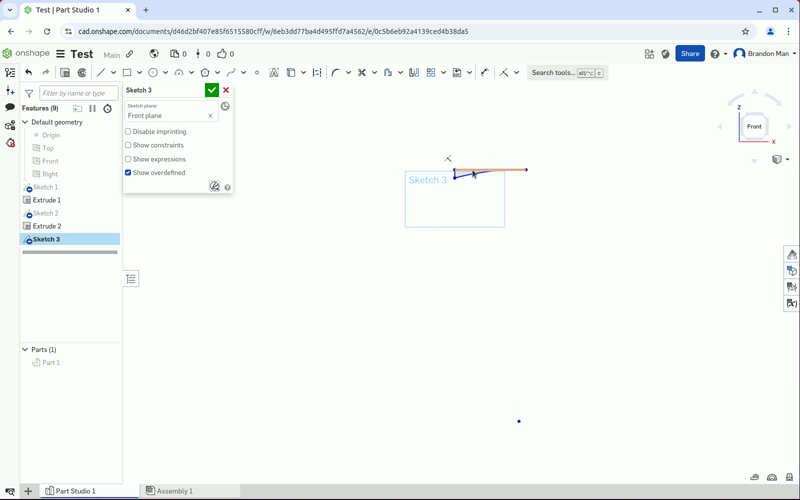
scroll(6)
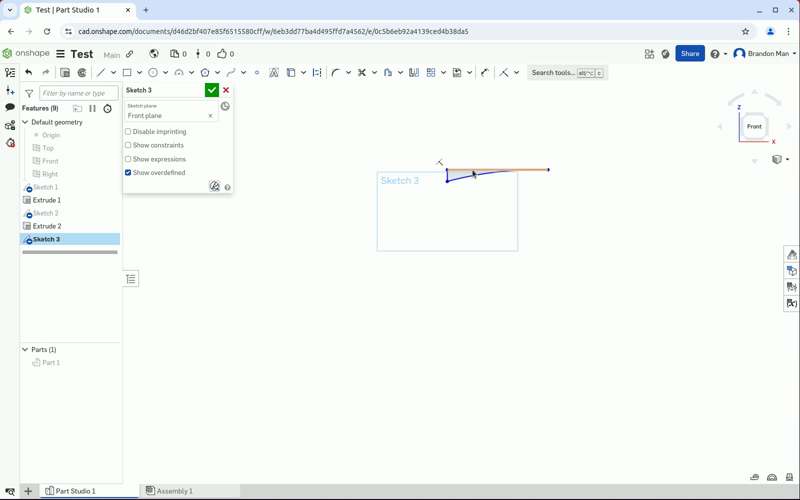
scroll(6)
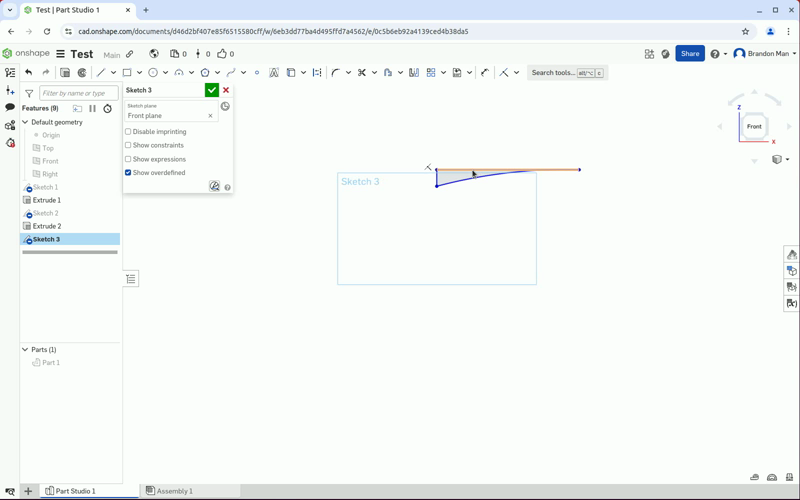
scroll(6)
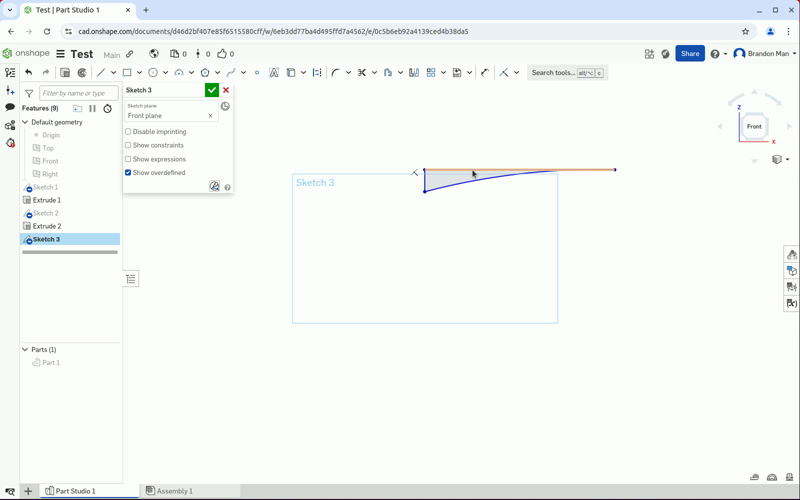
scroll(6)
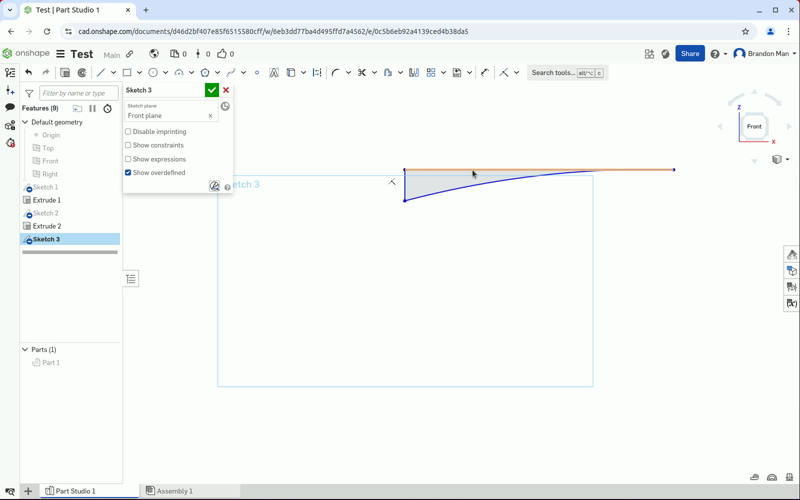
scroll(6)
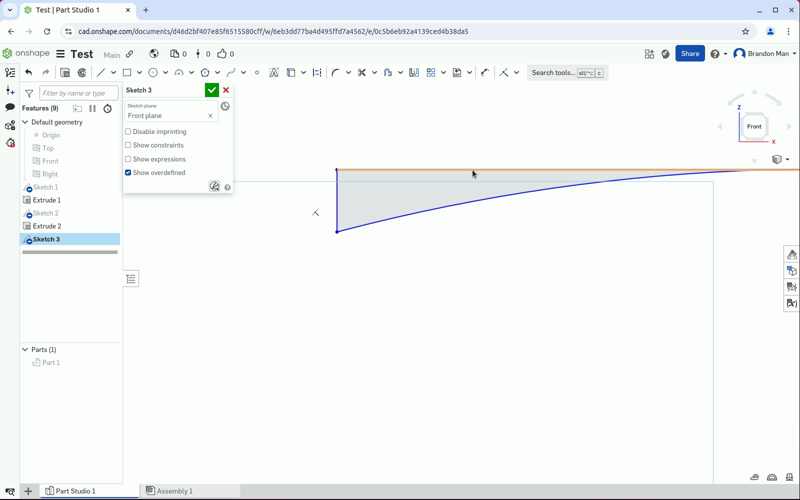
click(472, 169)
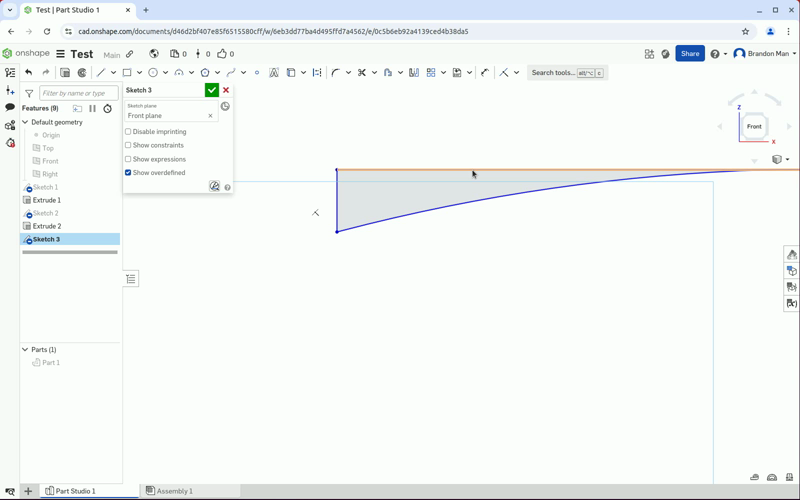
scroll(-6)
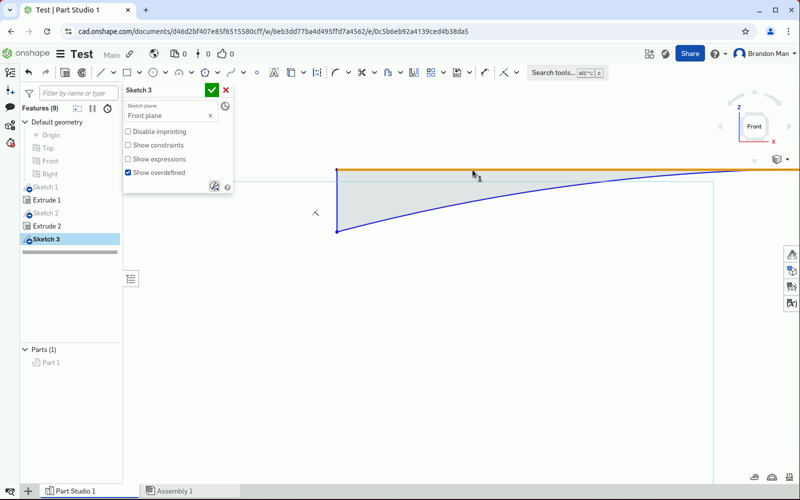
scroll(-6)
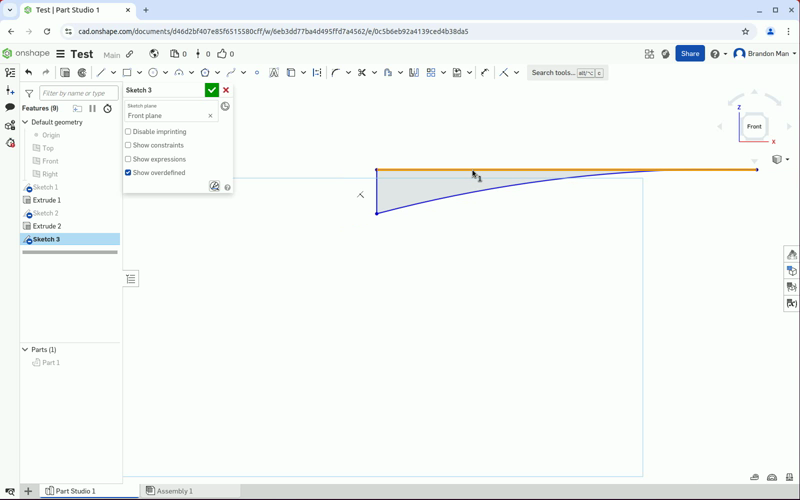
scroll(-6)
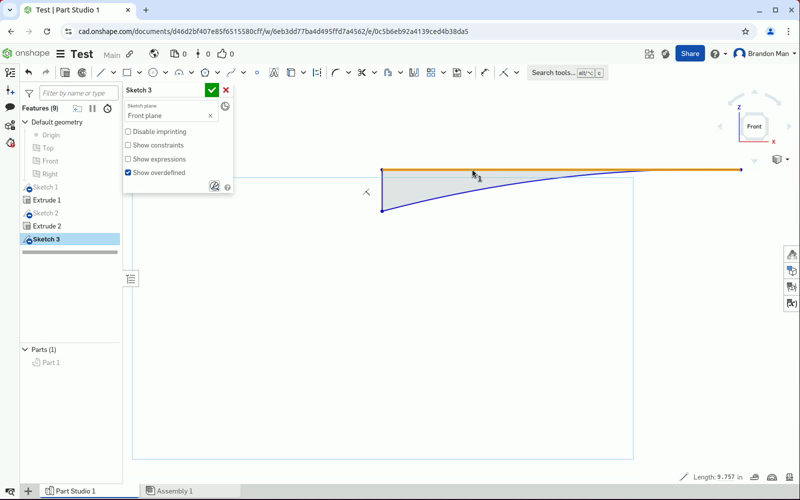
scroll(-6)
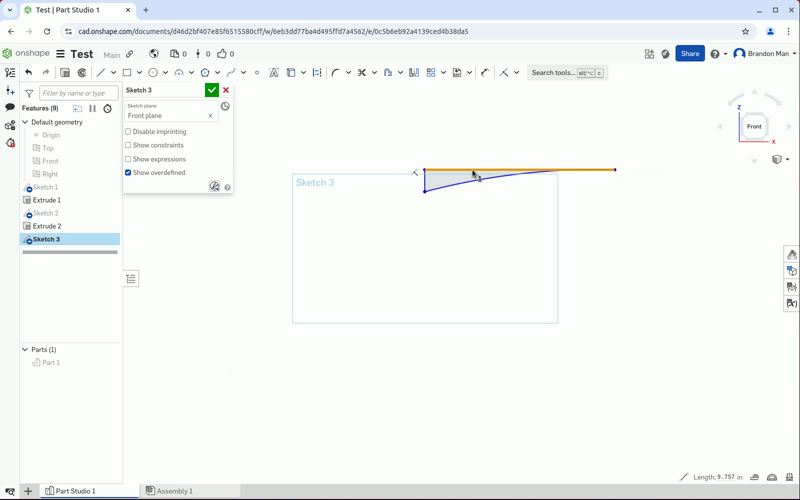
scroll(-6)
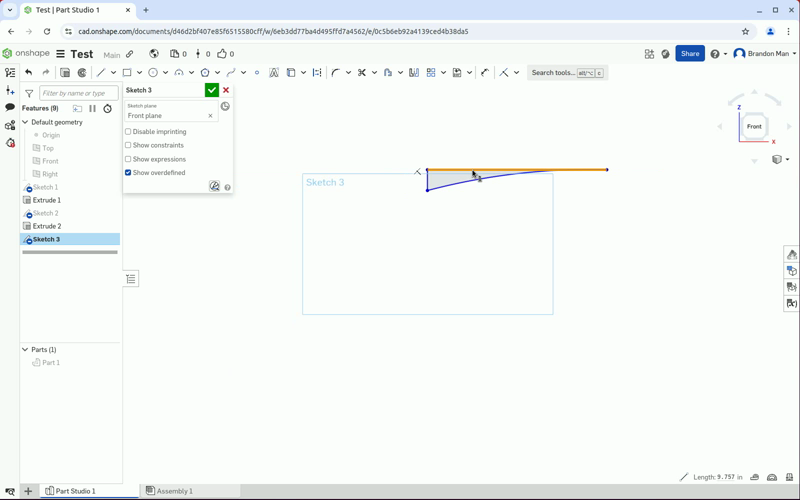
scroll(-6)
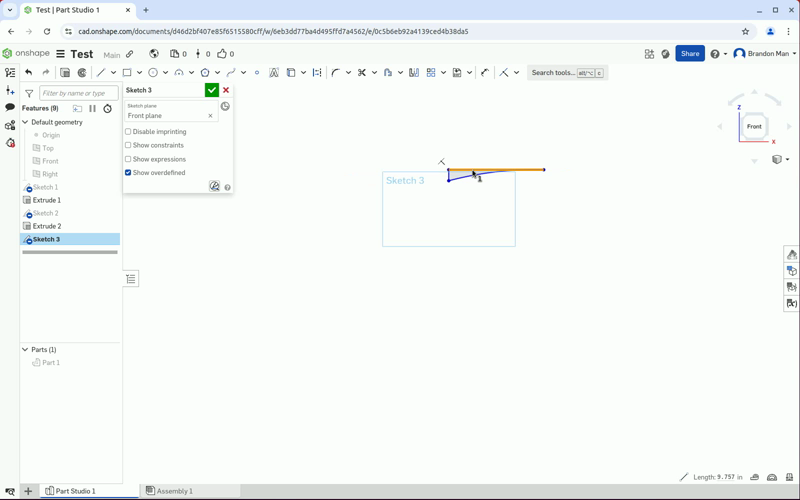
scroll(-6)
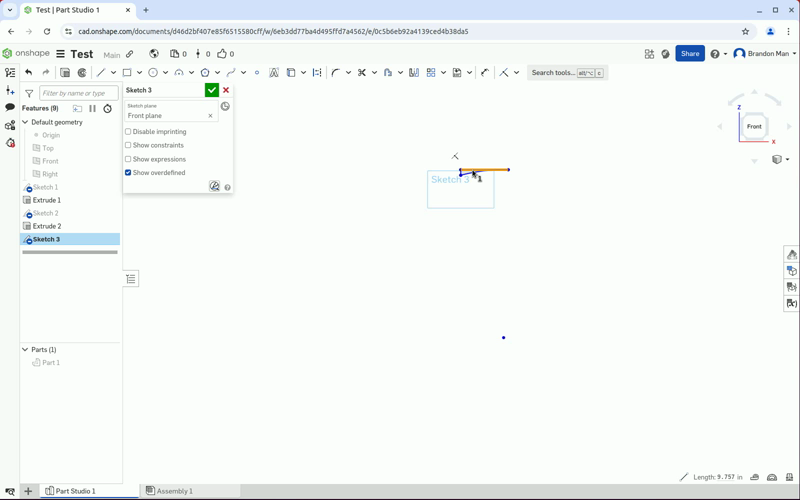
mouse_move(73, 352)
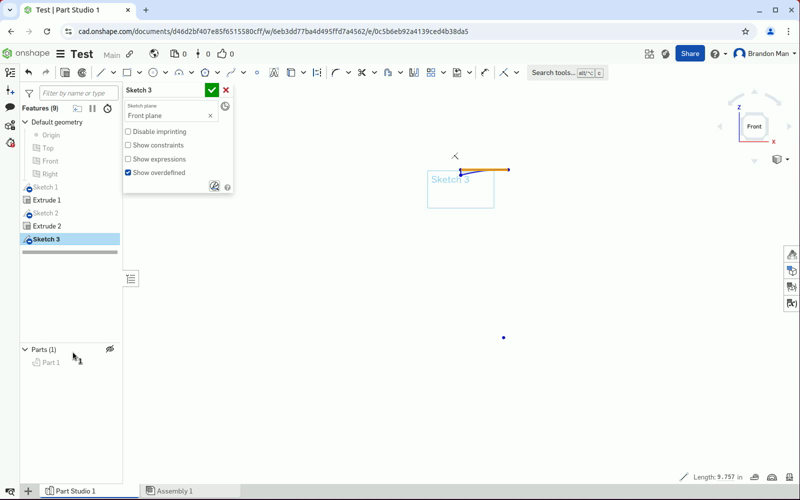
key(shift+y)
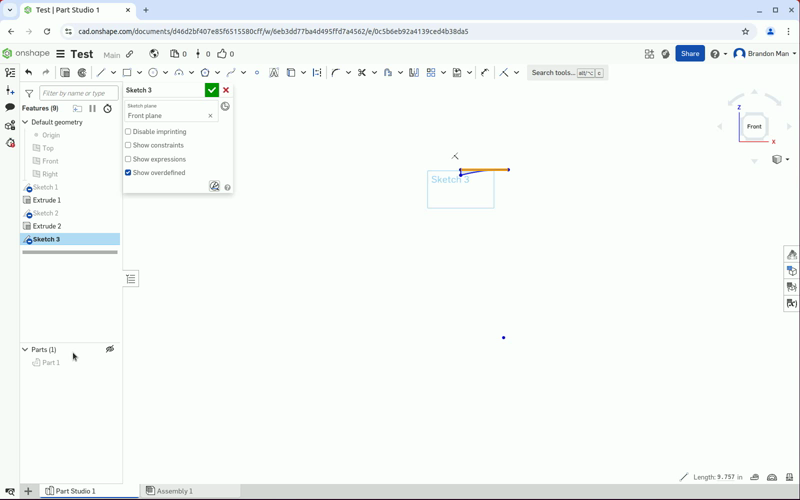
key(shift+e)
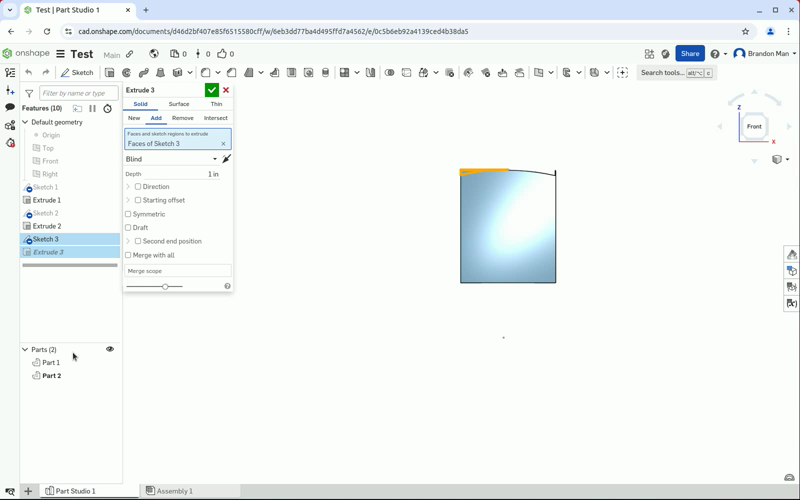
mouse_move(143, 106)
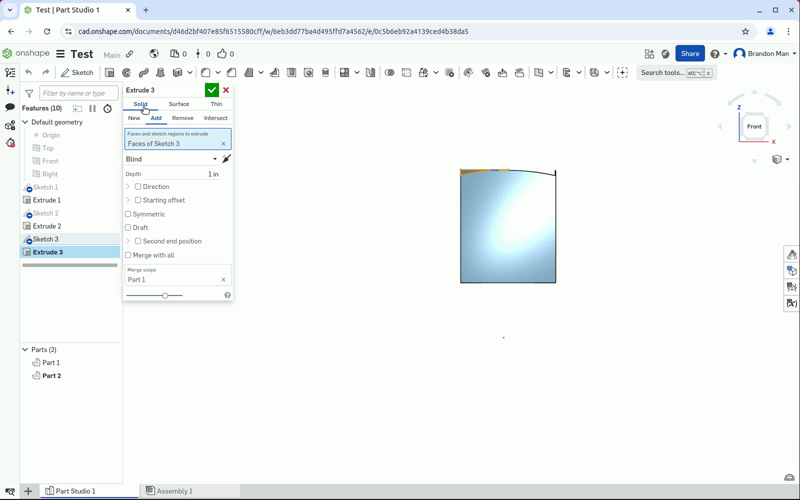
click(143, 106)
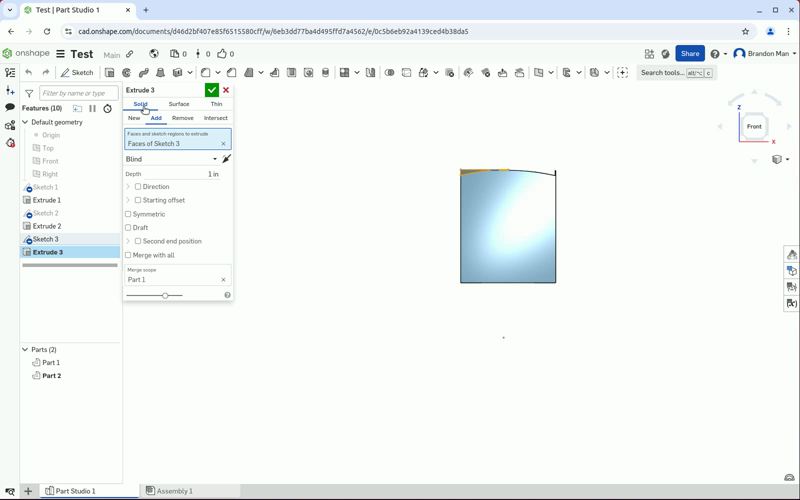
mouse_move(186, 120)
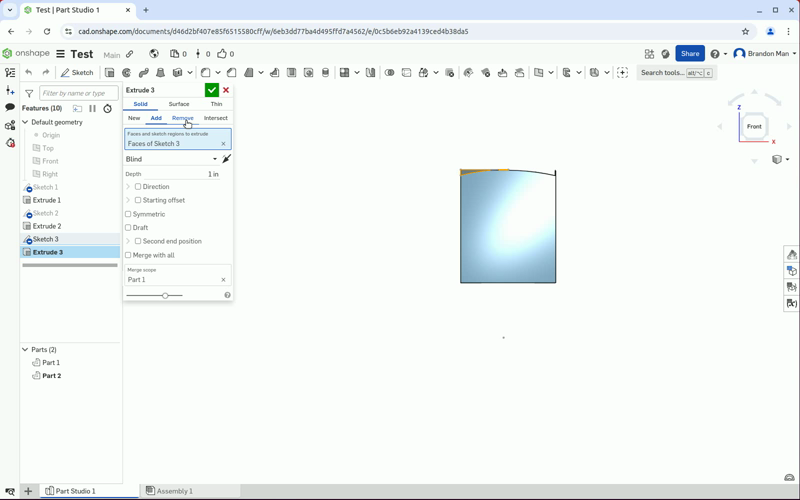
click(186, 120)
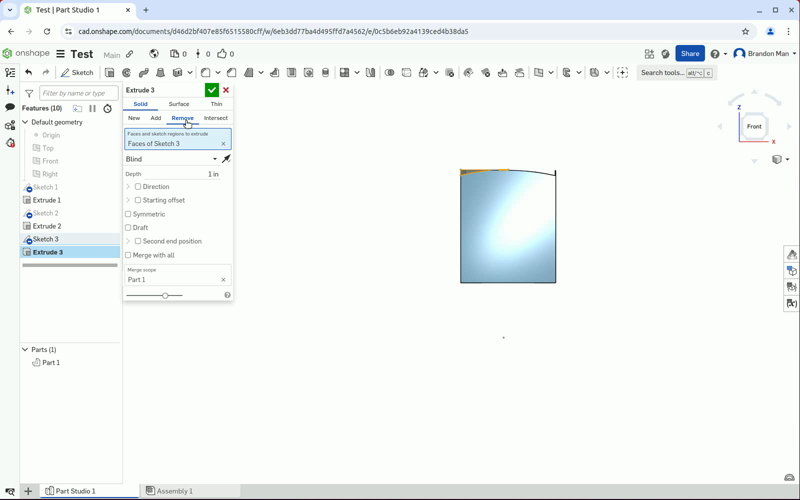
key(tab, 4)
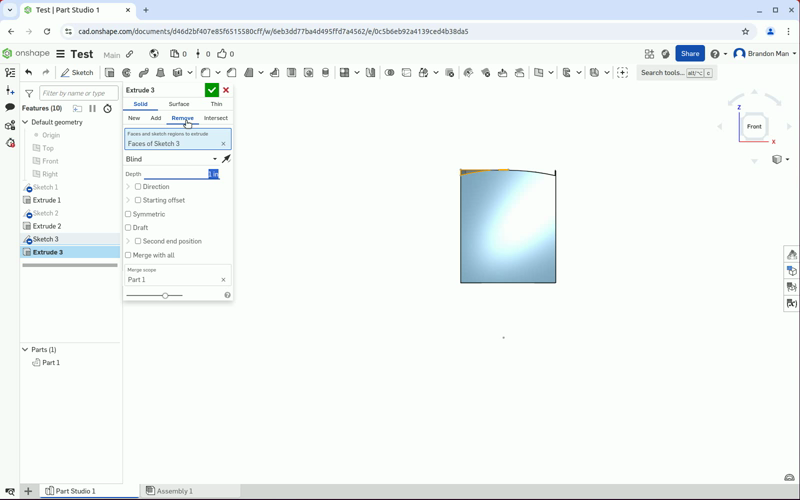
text(12.276)
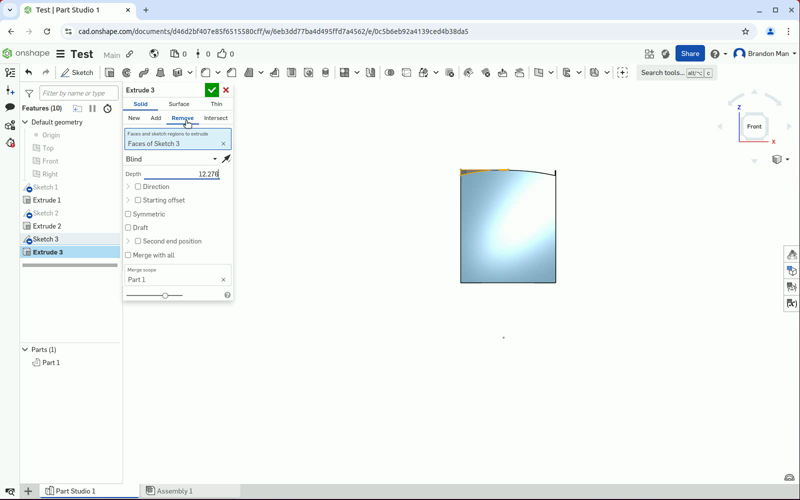
key(tab, 6)
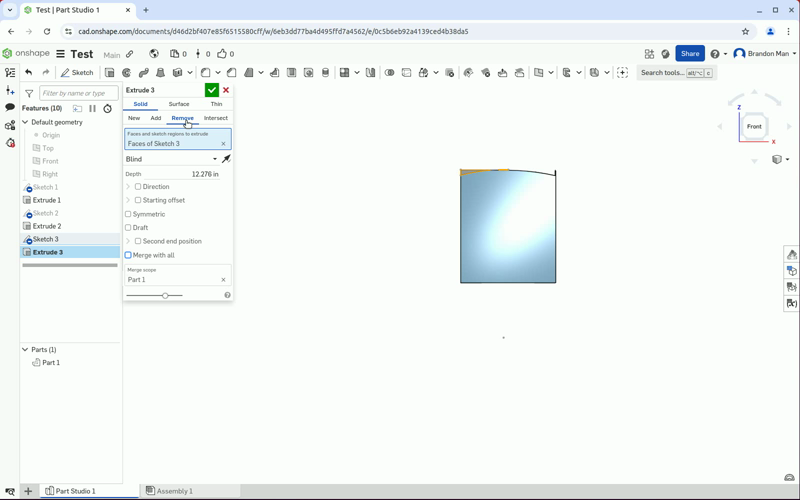
key(space)
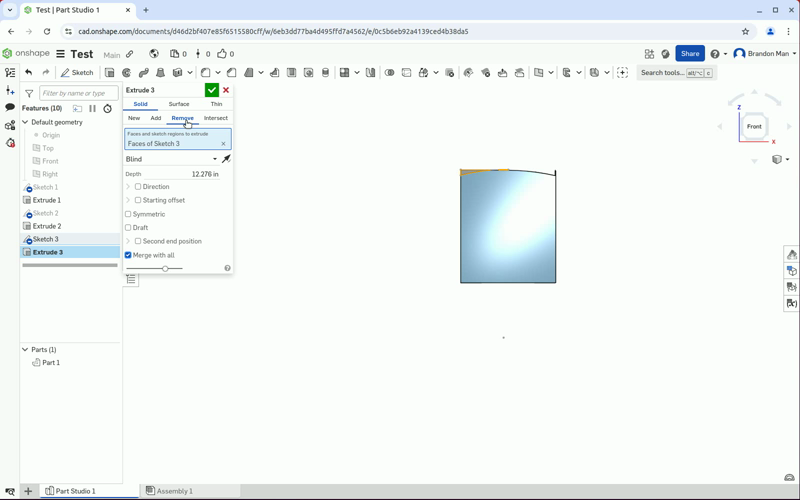
key(enter)
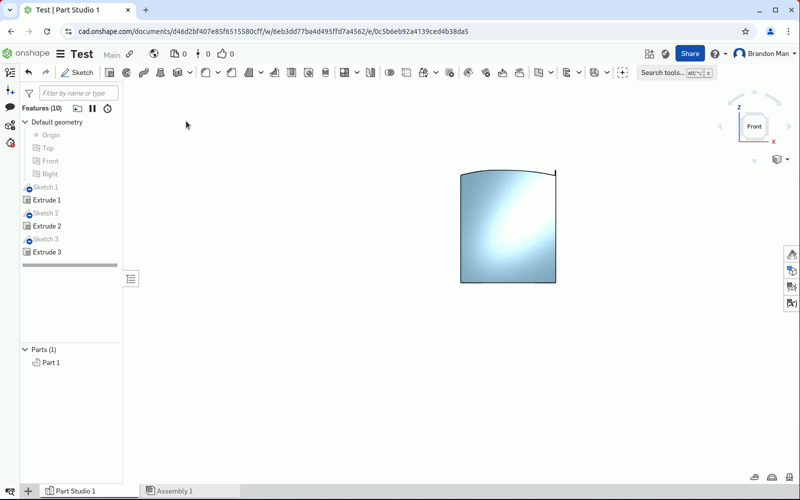
key(shift+h)
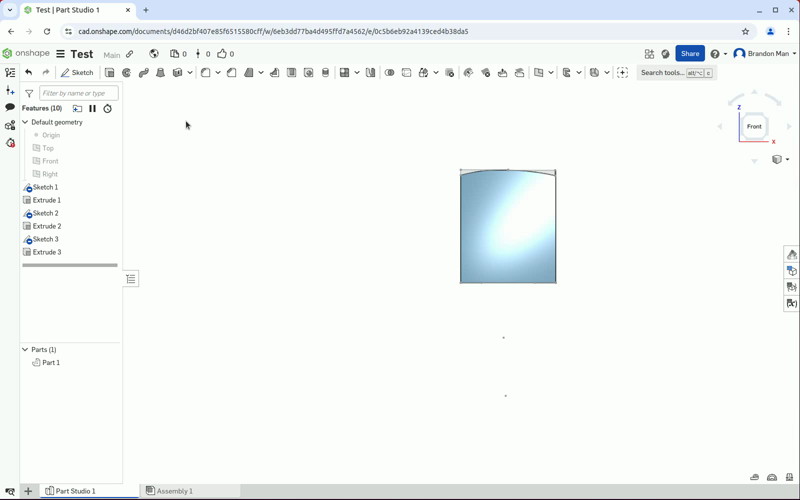
key(shift+h)
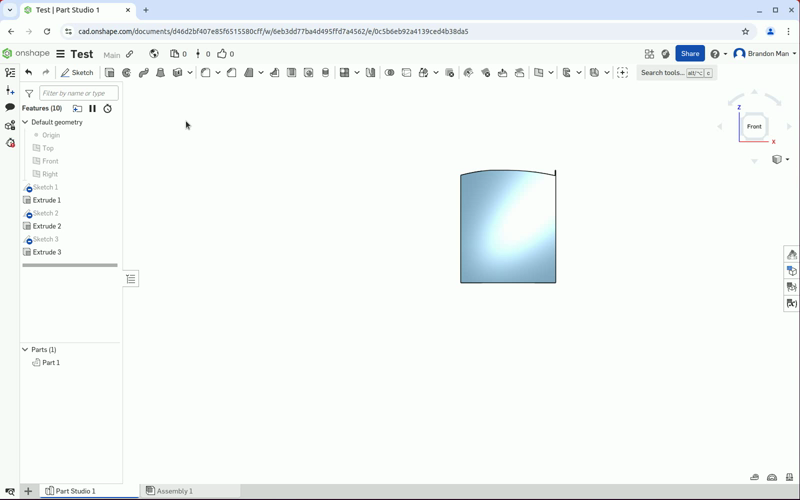
mouse_move(73, 189)
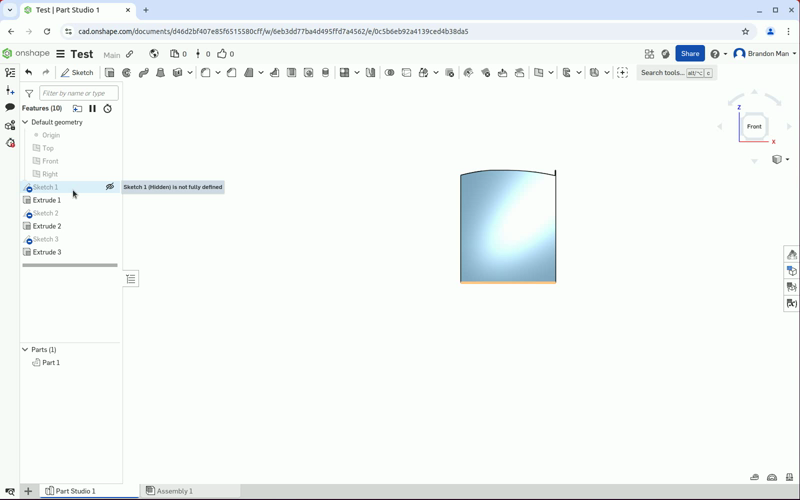
click(73, 189)
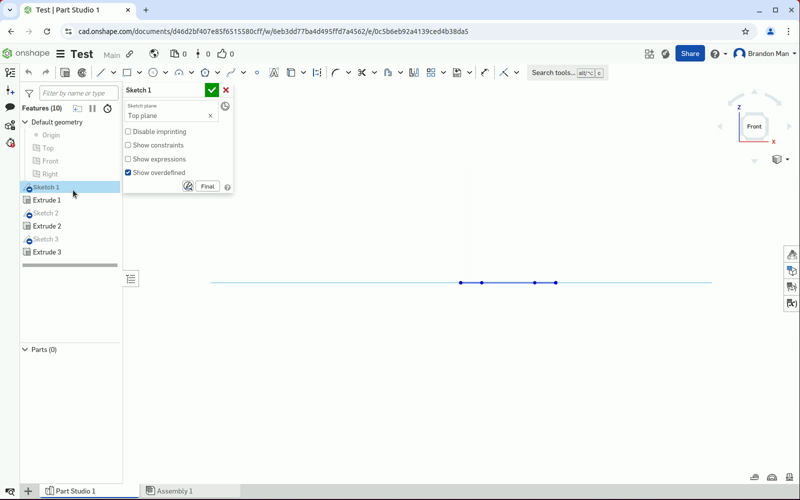
mouse_move(229, 92)
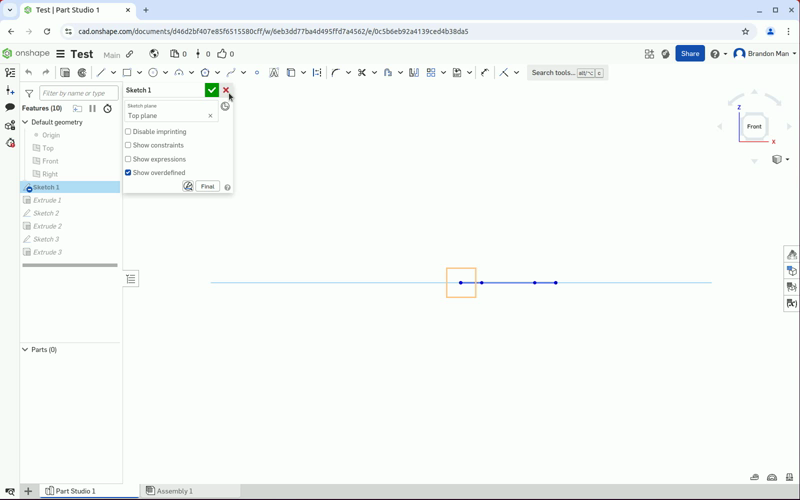
click(229, 92)
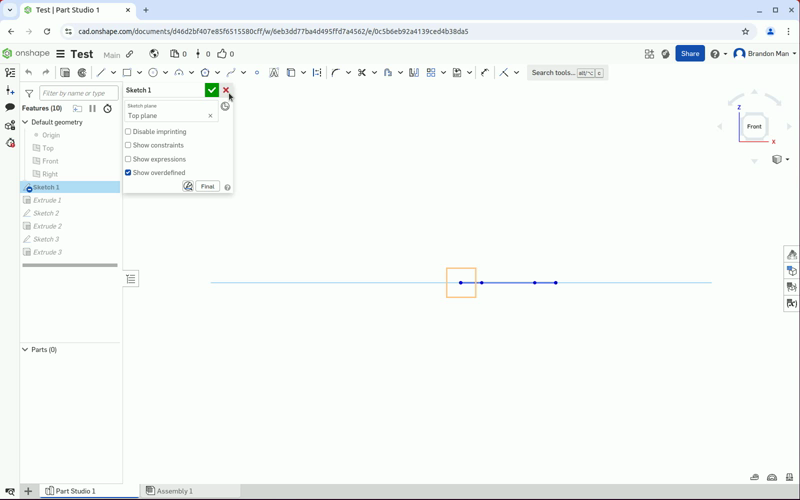
key(shift+s)
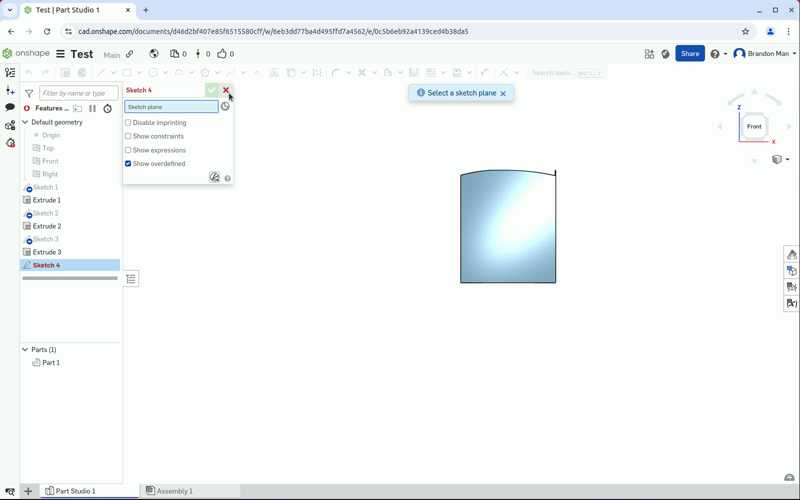
mouse_move(73, 163)
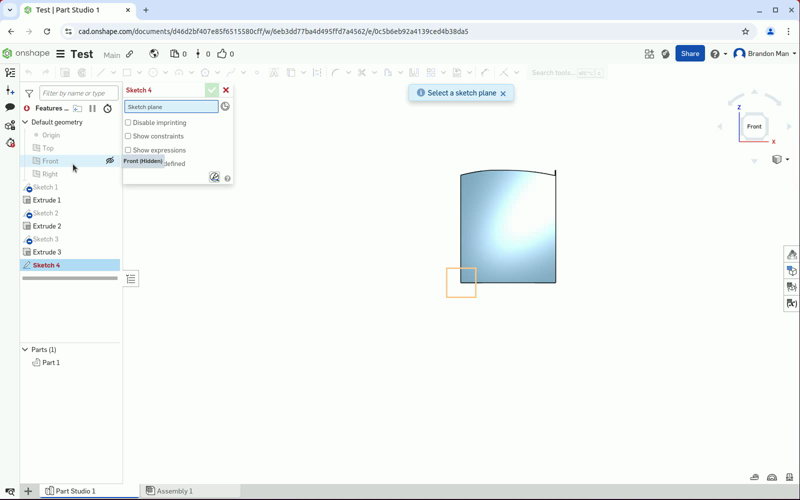
click(73, 163)
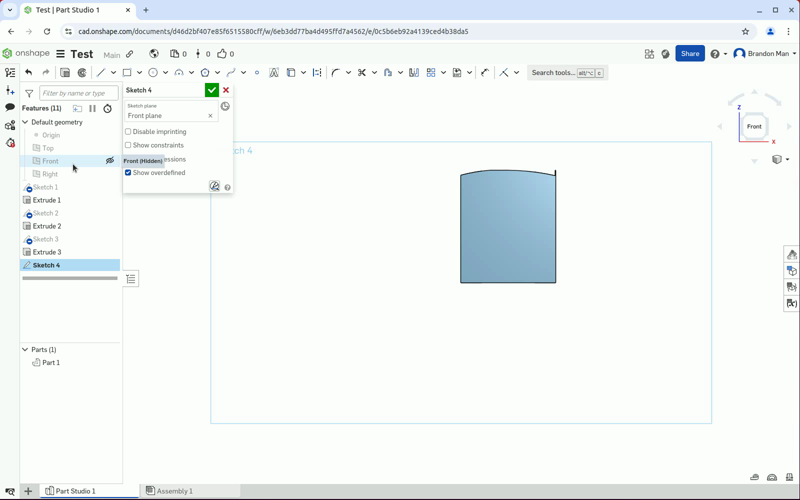
mouse_move(73, 352)
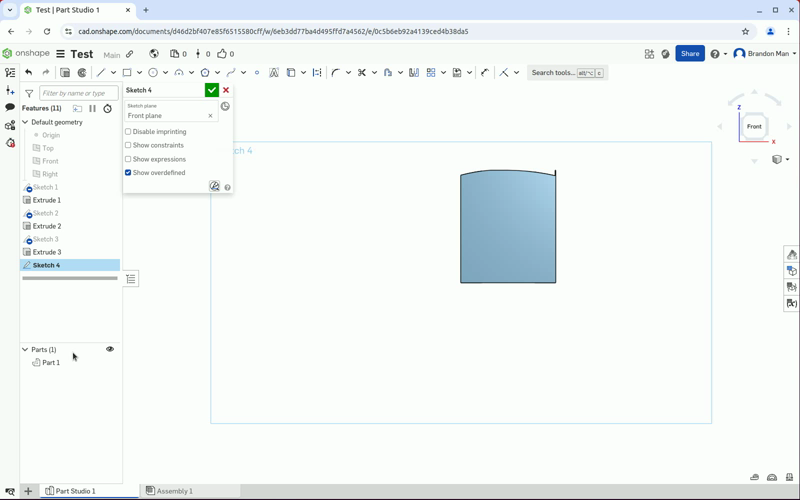
key(y)
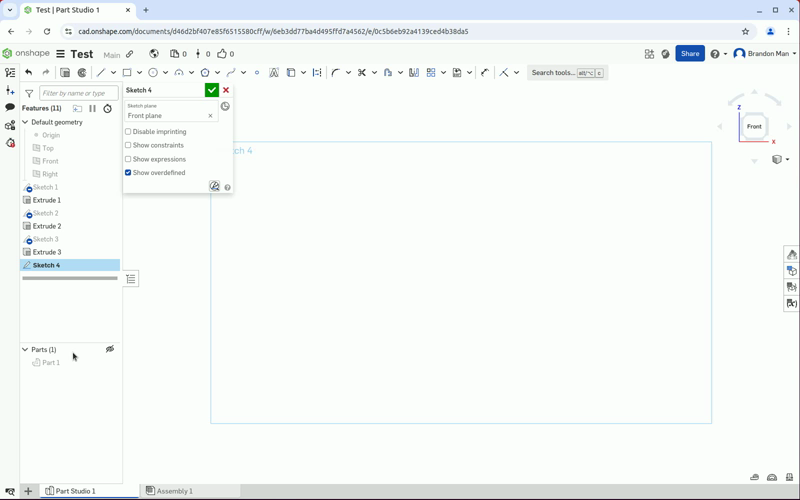
key(a)
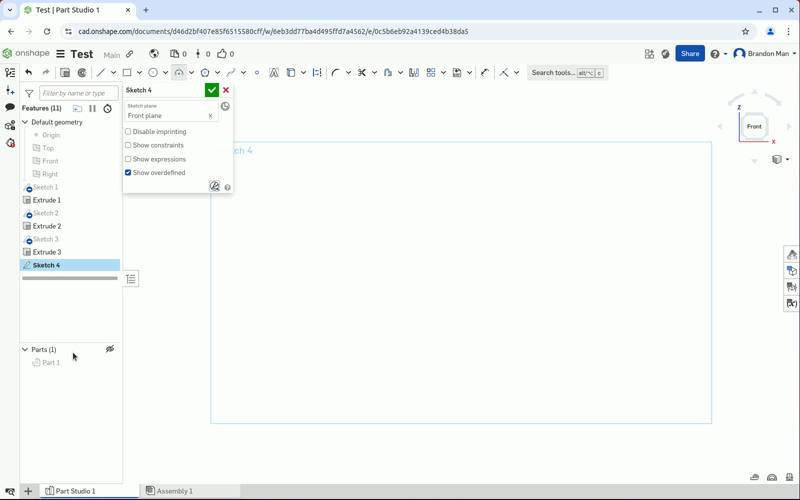
key_down(shift)
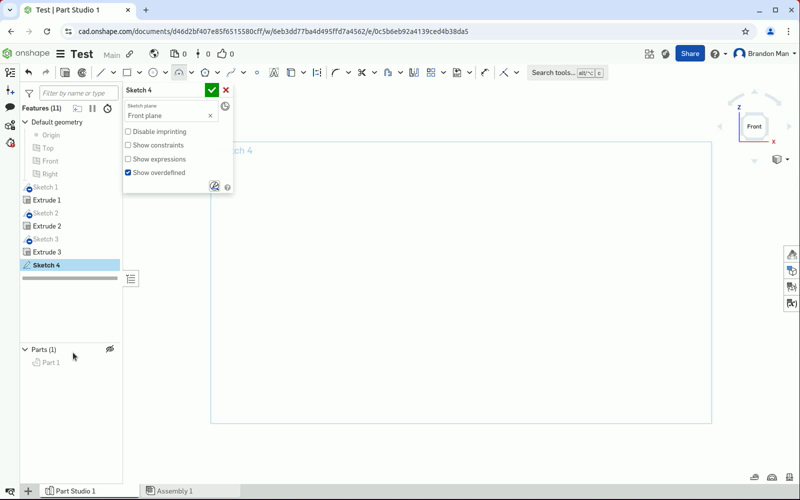
mouse_move(446, 178)
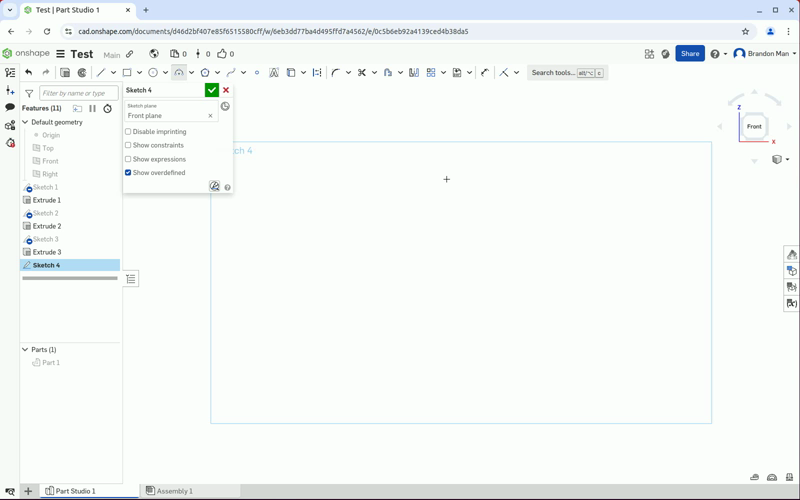
click(446, 178)
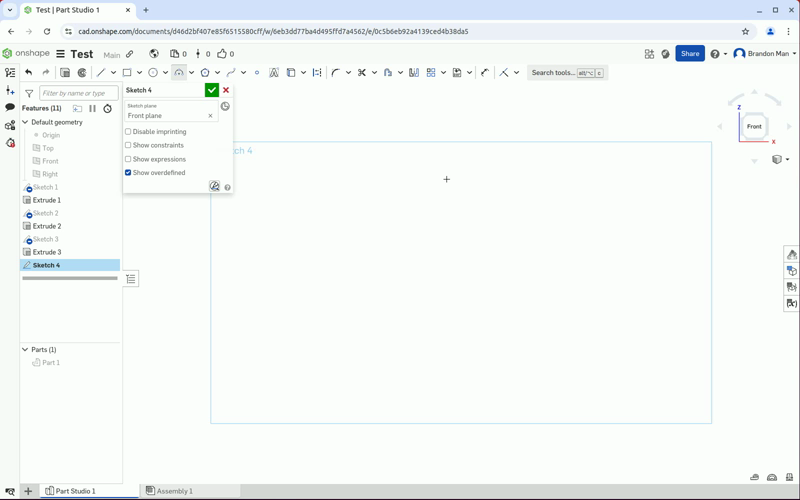
key_up(shift)
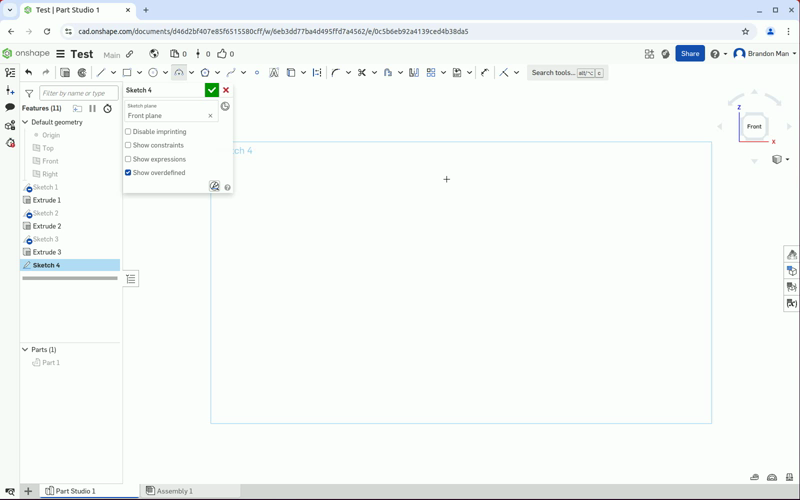
key_down(shift)
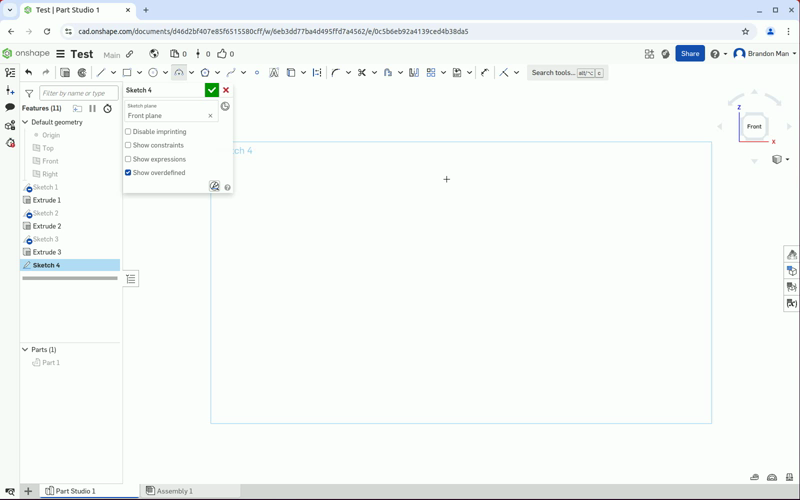
mouse_move(460, 174)
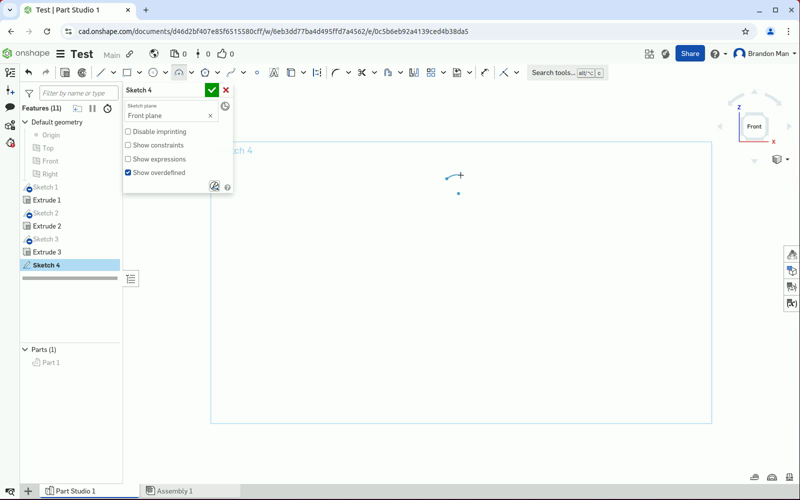
click(460, 174)
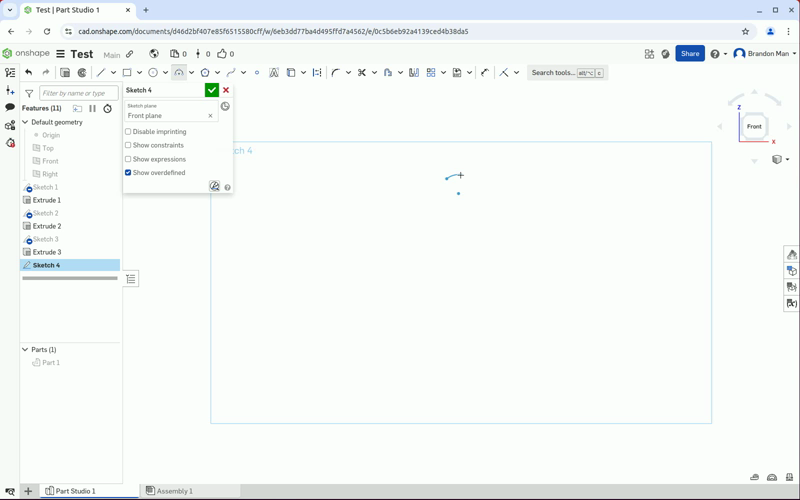
mouse_move(453, 177)
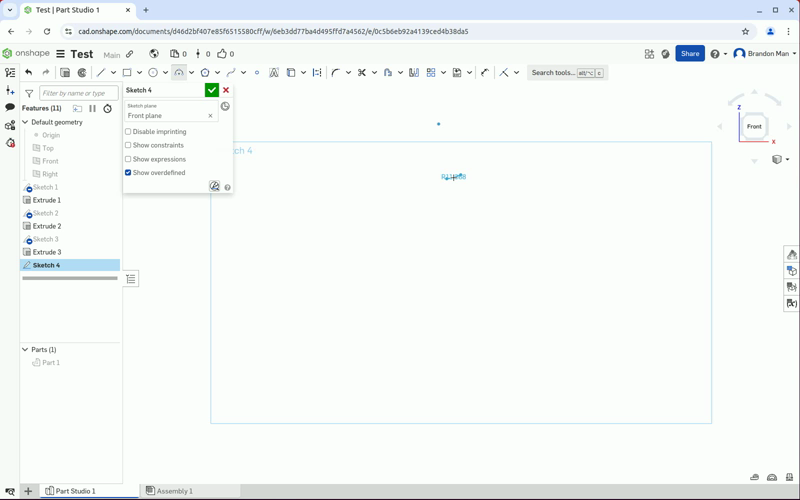
click(453, 177)
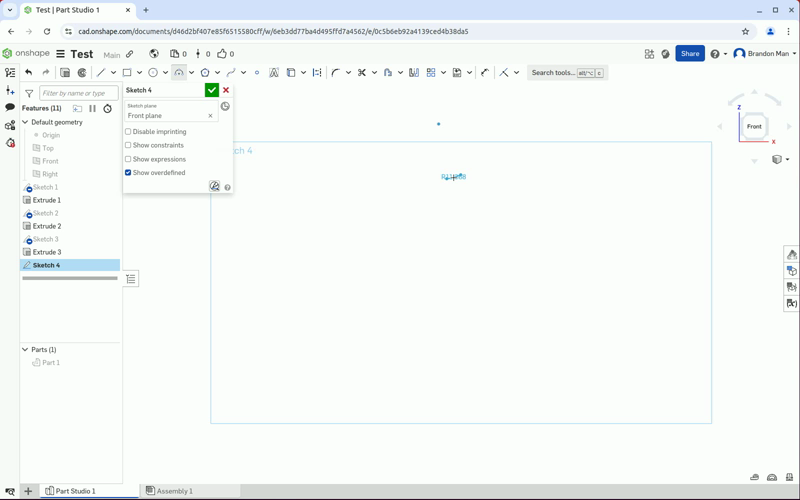
key_up(shift)
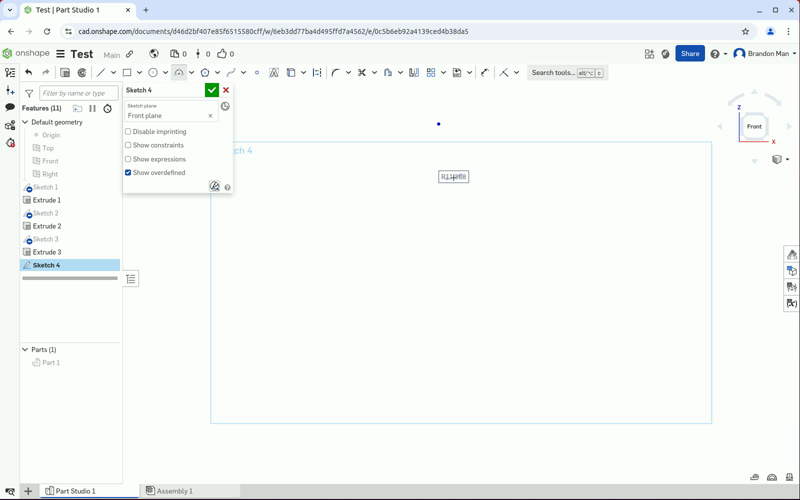
key(esc)
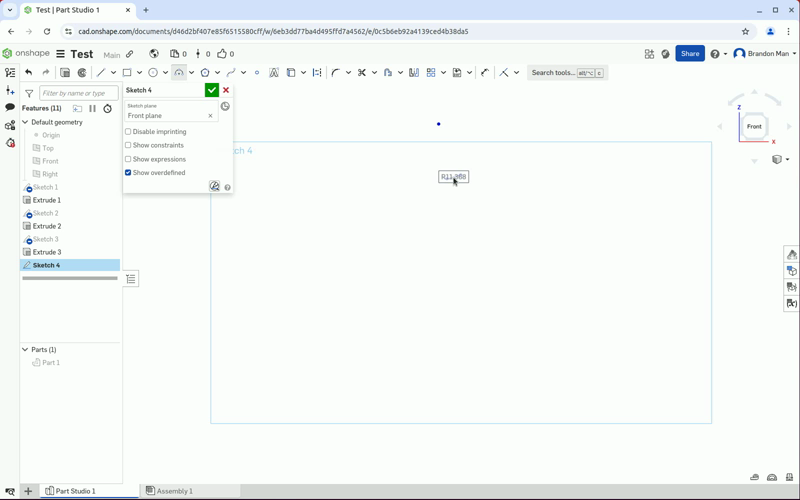
key(l)
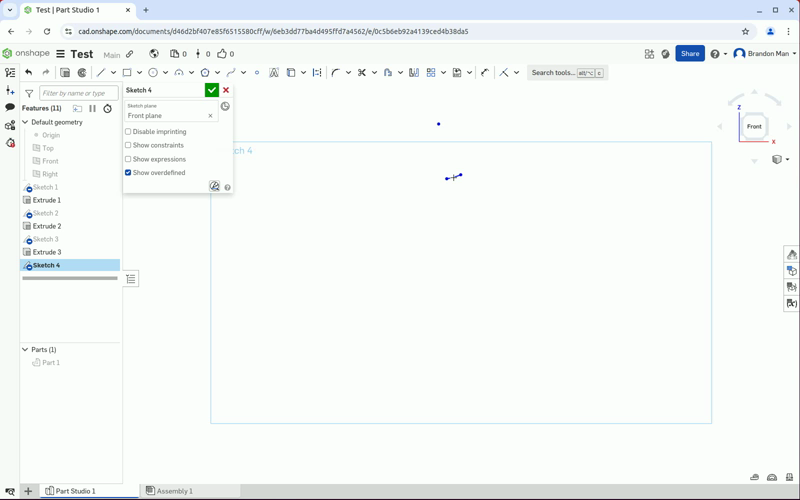
mouse_move(460, 174)
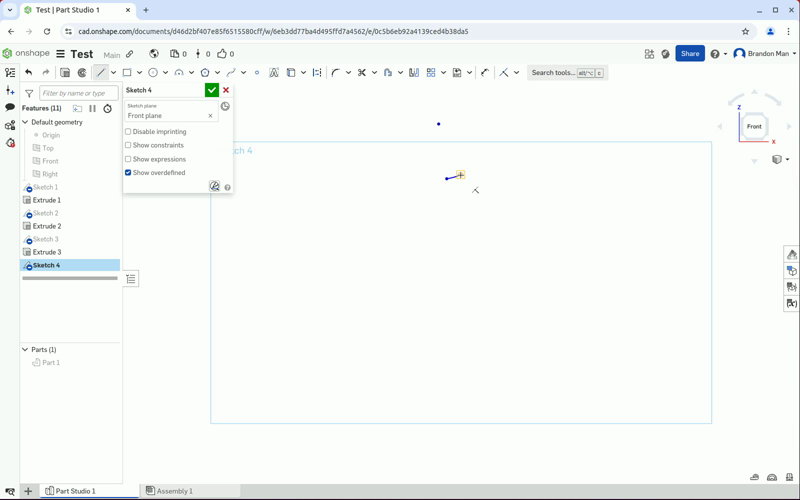
click(460, 174)
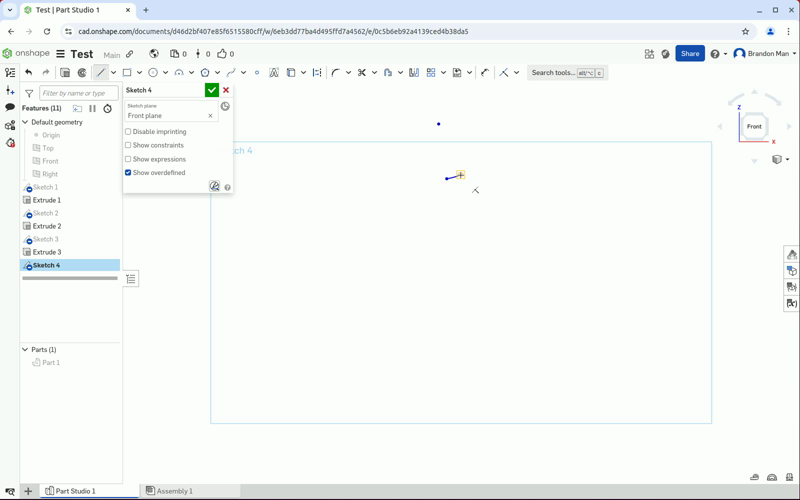
key_down(shift)
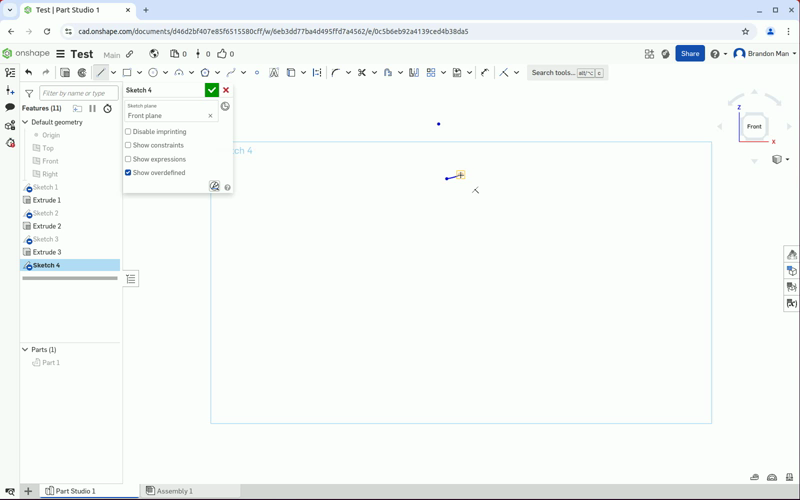
mouse_move(490, 174)
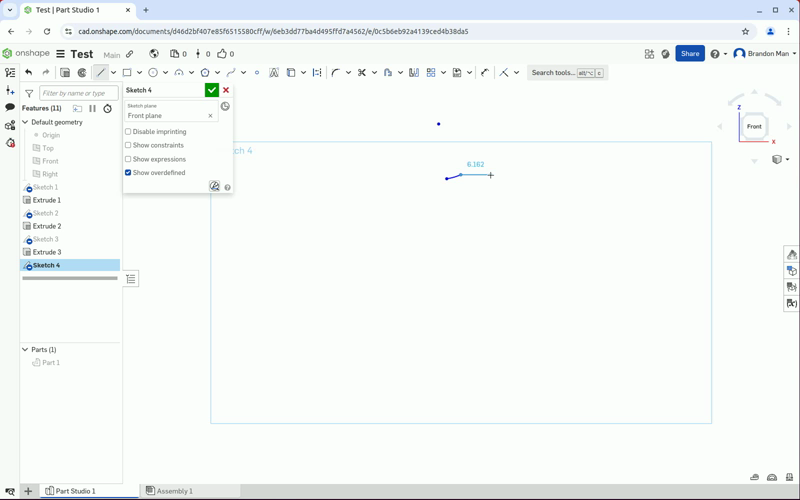
mouse_move(460, 169)
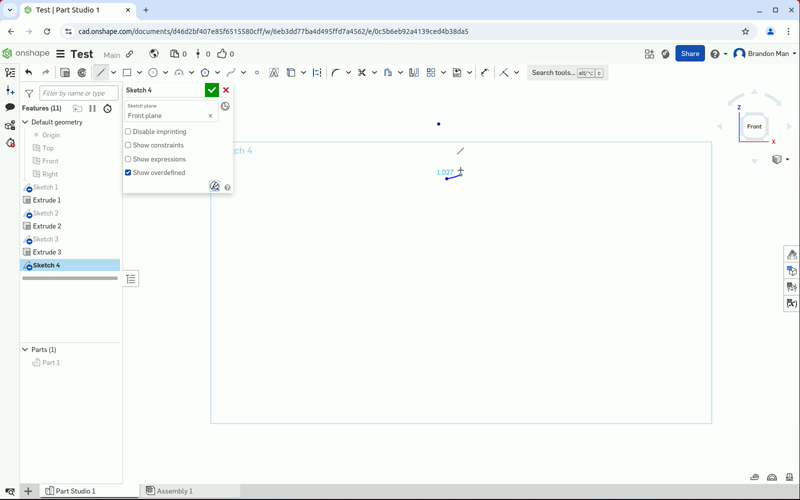
scroll(6)
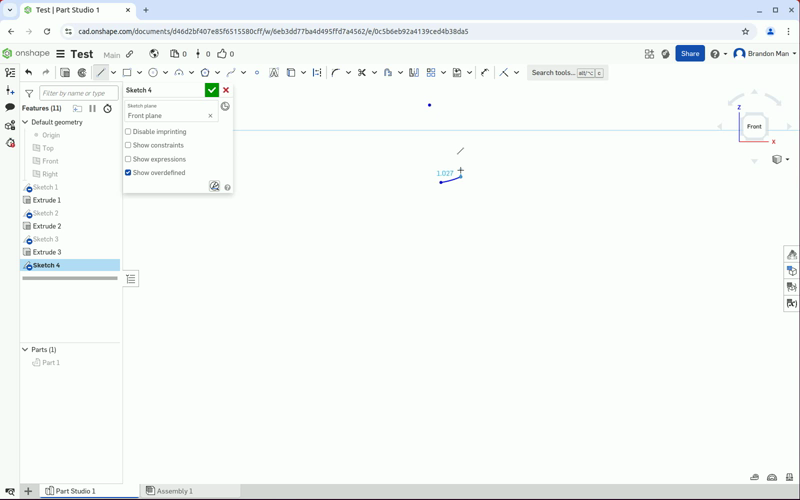
scroll(6)
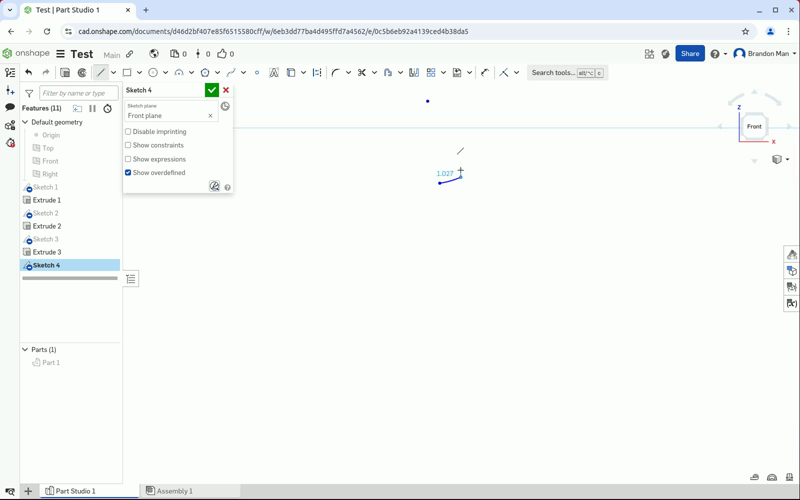
scroll(6)
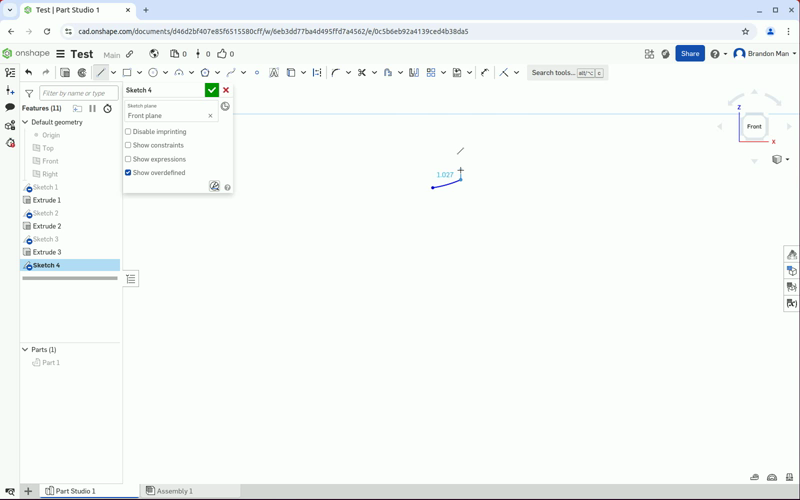
scroll(6)
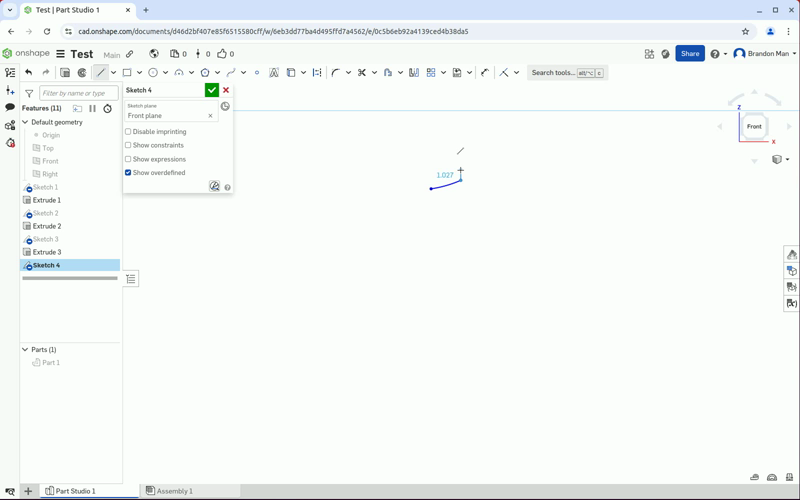
scroll(6)
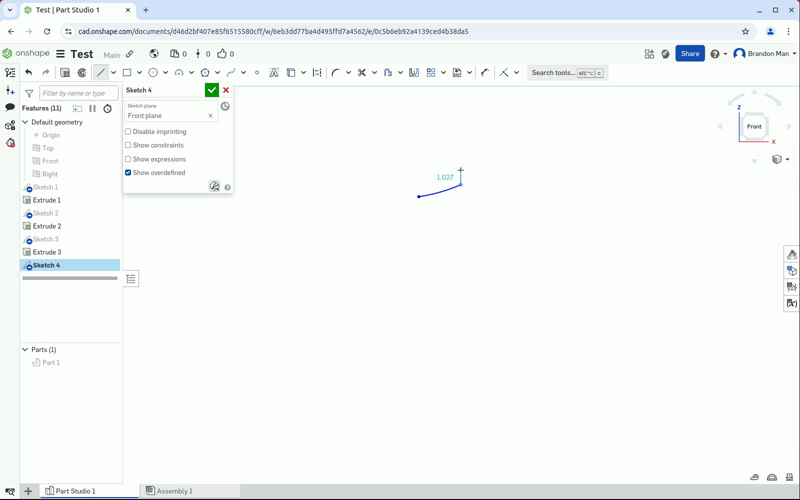
scroll(6)
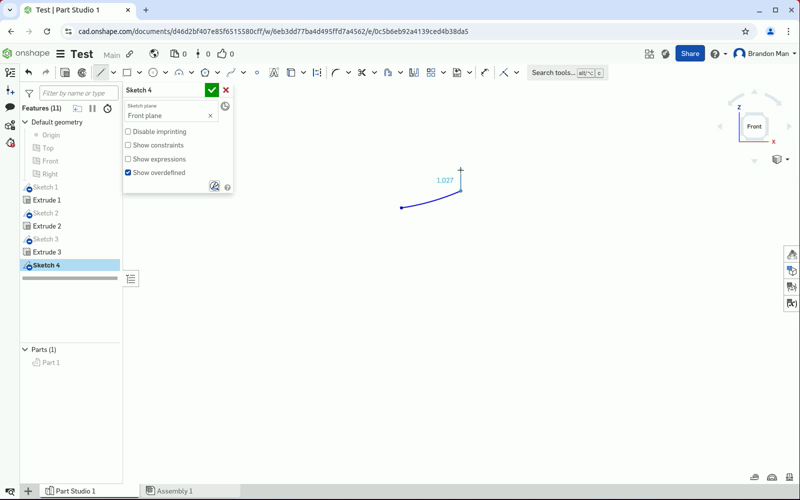
scroll(6)
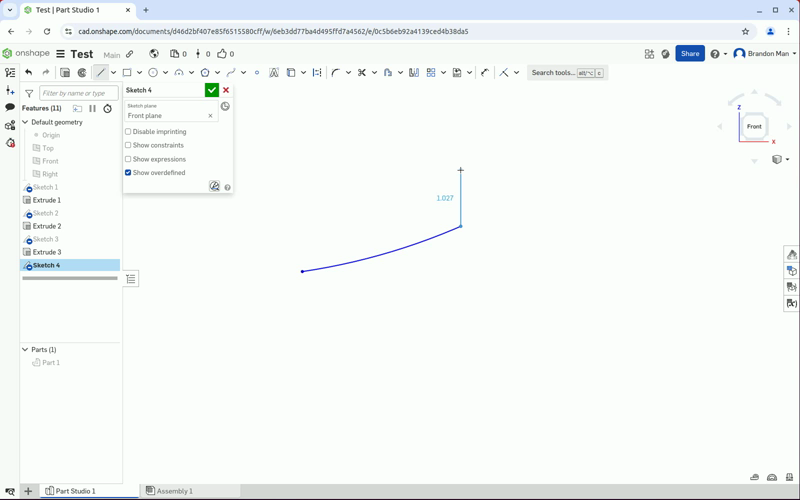
click(460, 169)
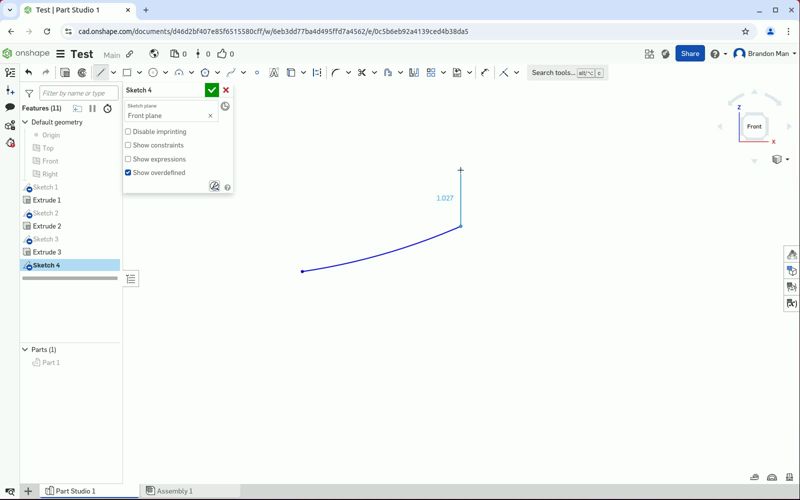
scroll(-6)
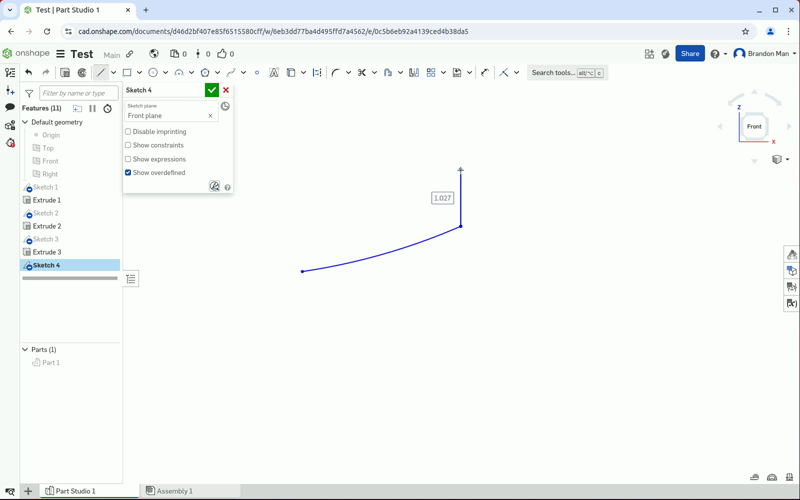
scroll(-6)
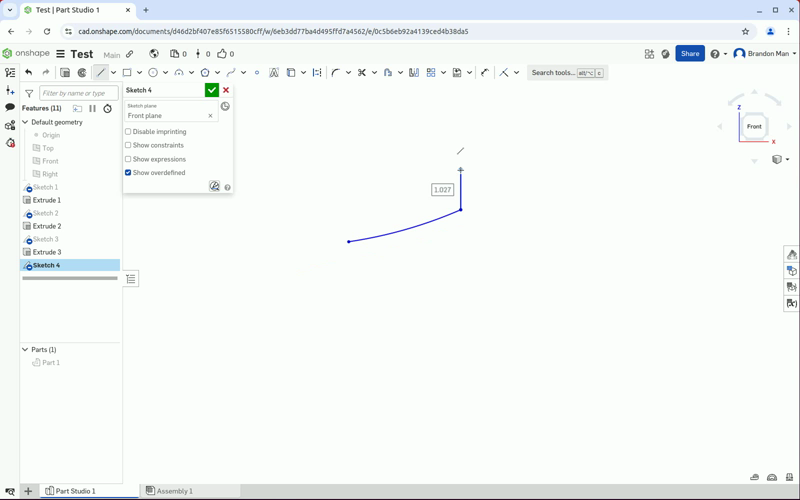
scroll(-6)
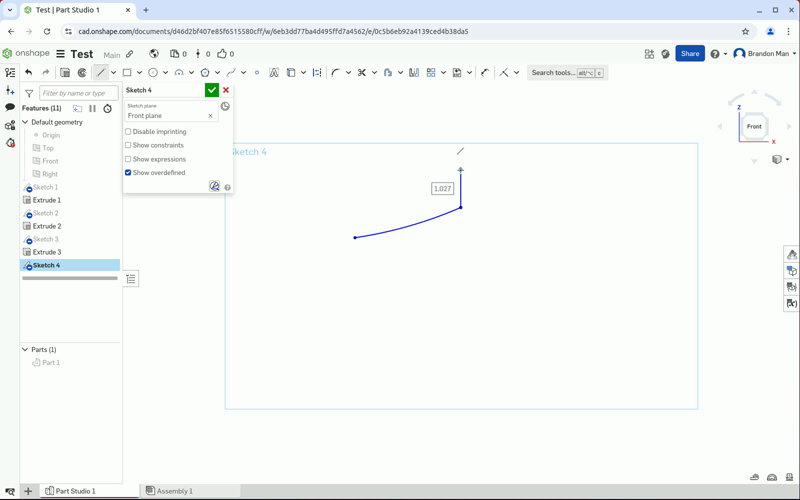
scroll(-6)
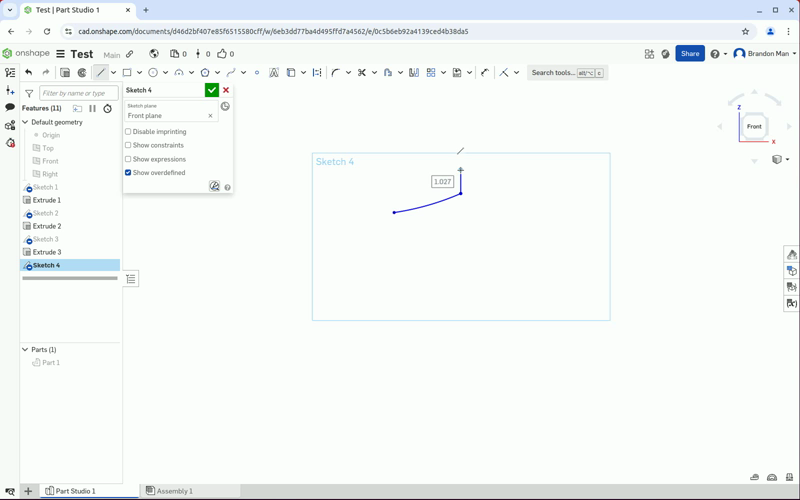
scroll(-6)
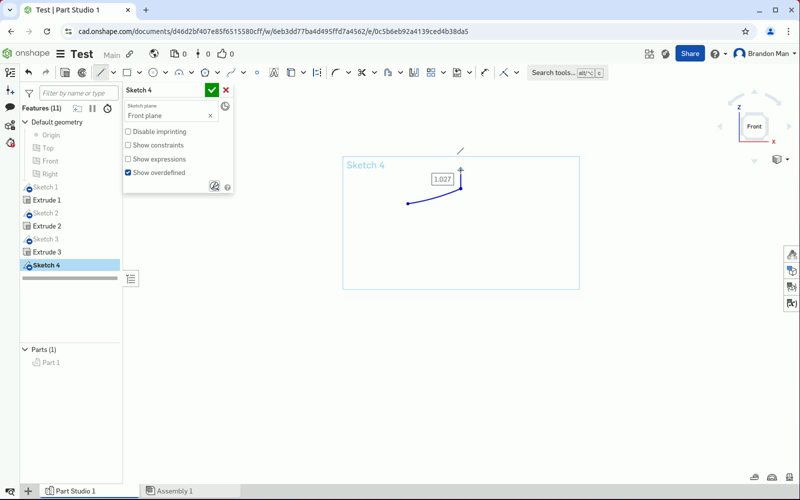
scroll(-6)
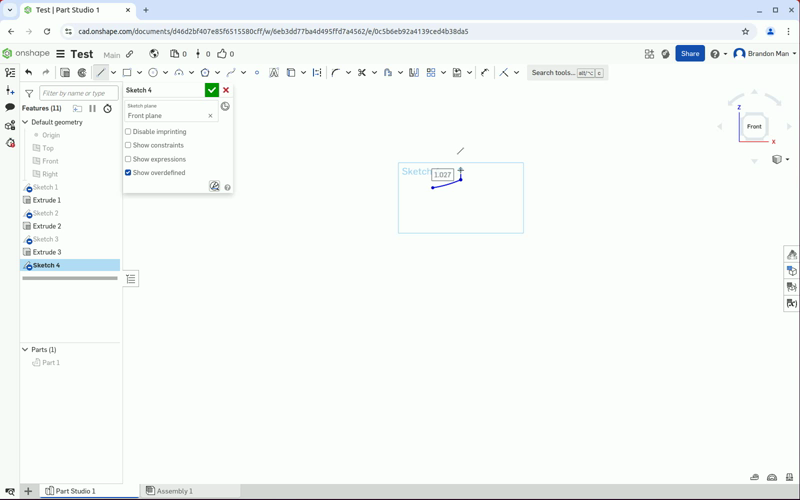
scroll(-6)
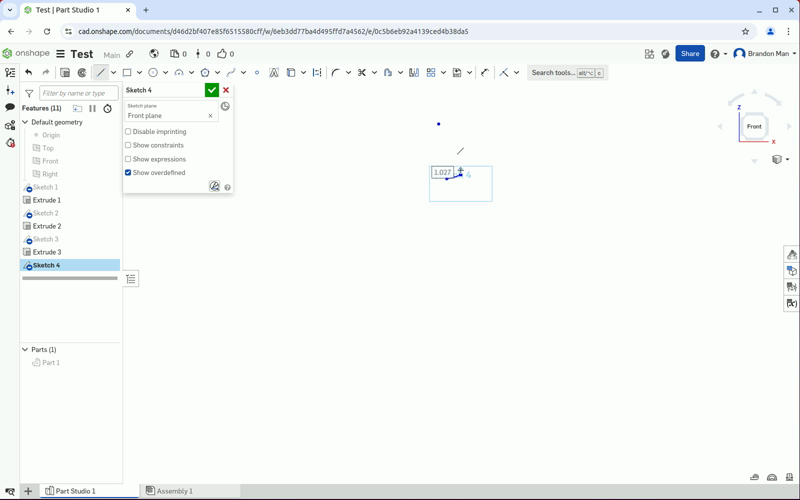
key_up(shift)
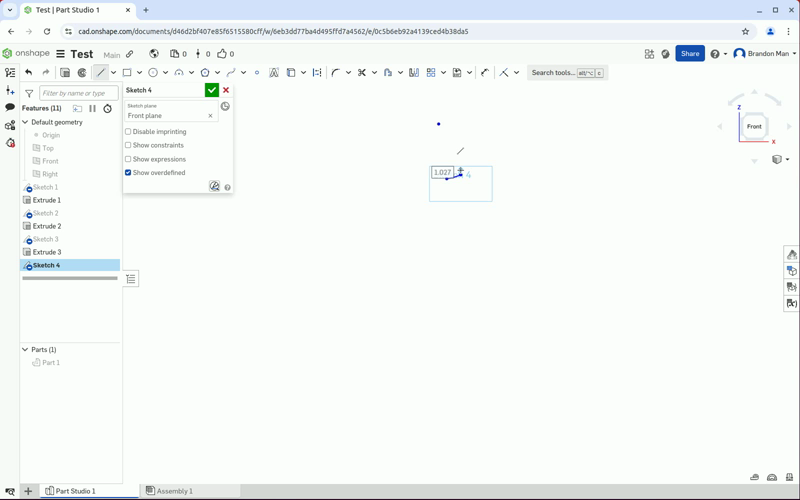
key_down(shift)
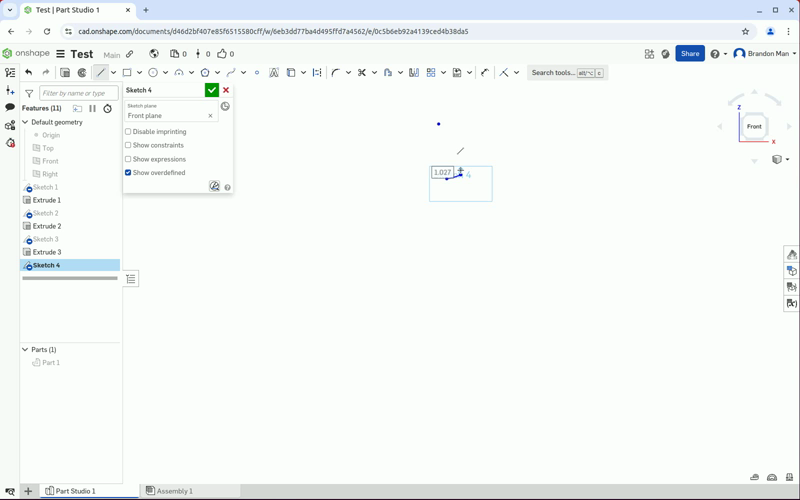
mouse_move(490, 169)
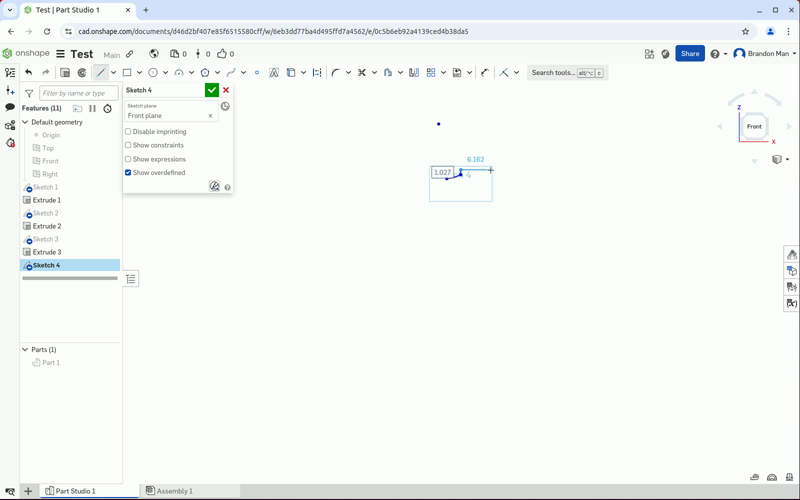
mouse_move(508, 169)
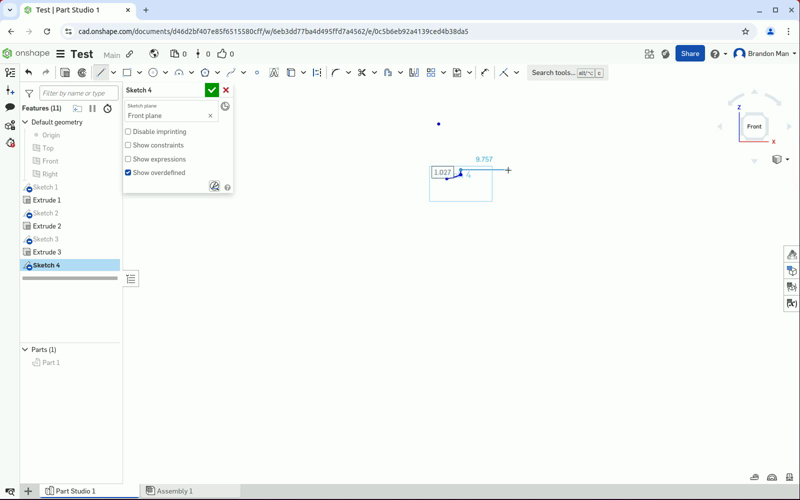
click(508, 169)
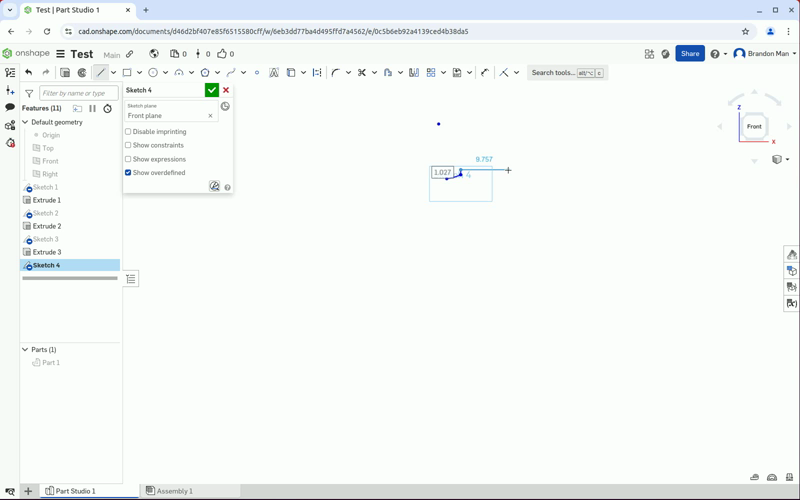
key_up(shift)
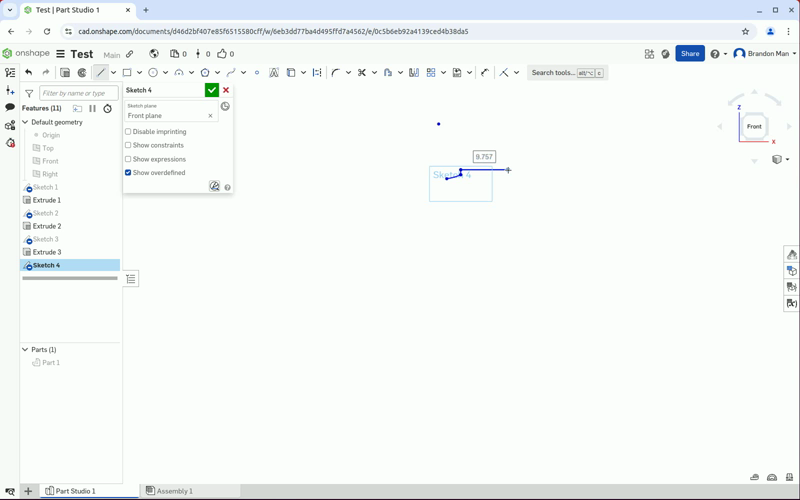
key_down(shift)
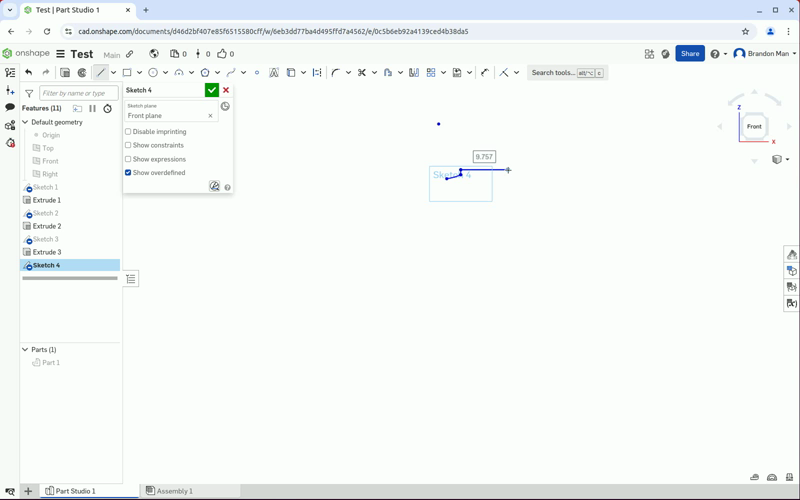
mouse_move(538, 169)
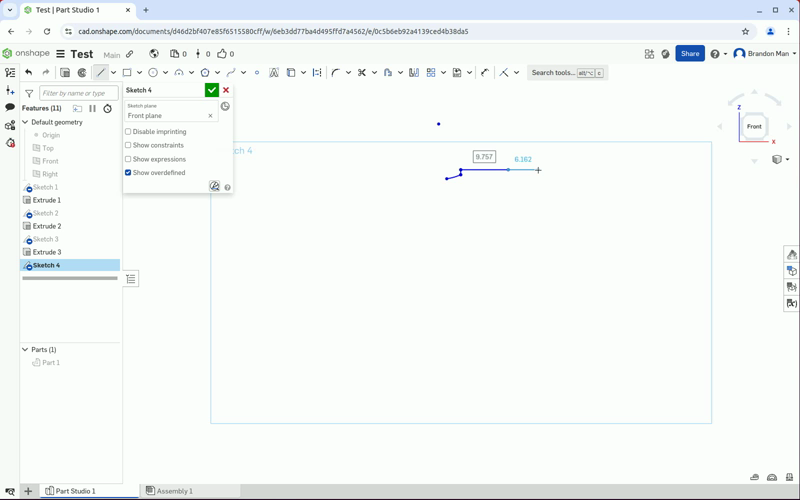
mouse_move(554, 169)
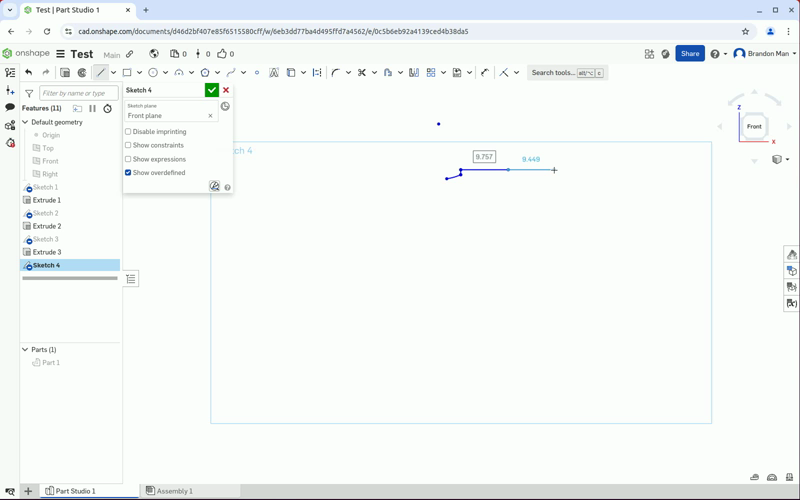
click(554, 169)
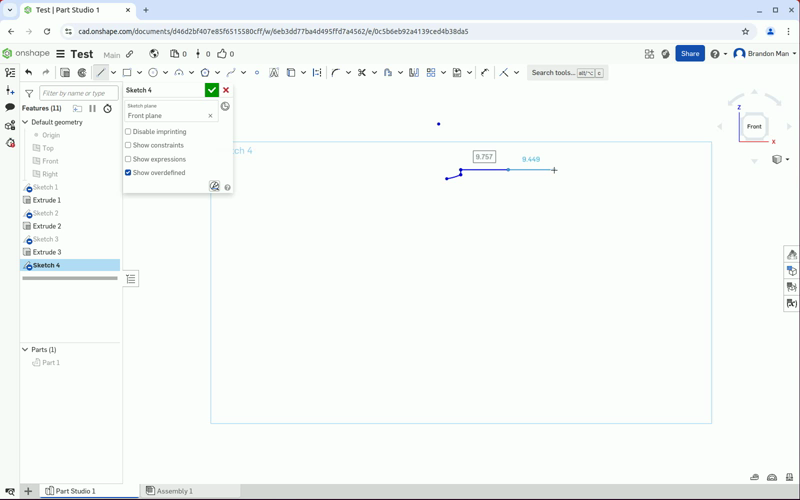
key_up(shift)
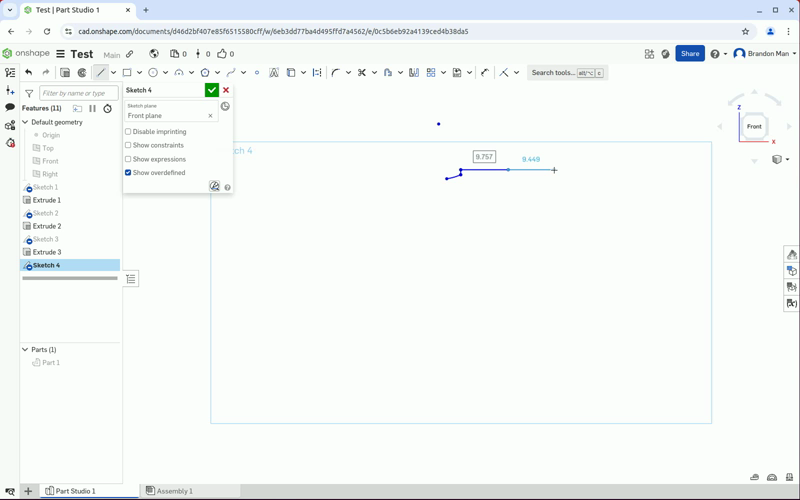
key_down(shift)
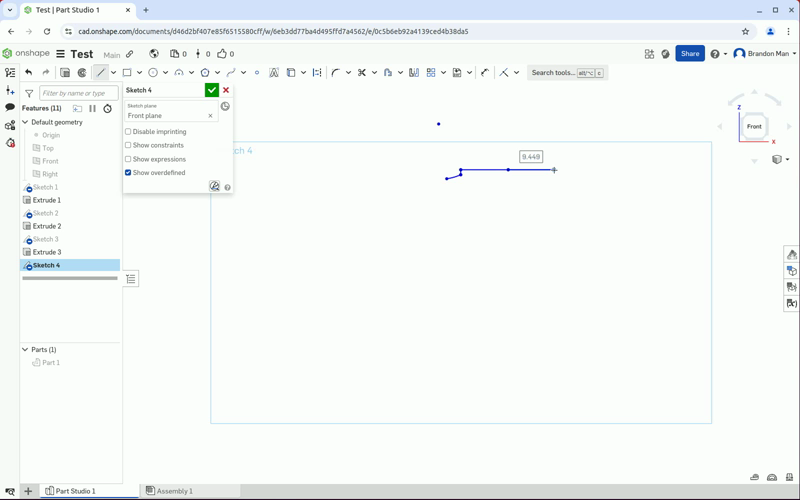
mouse_move(584, 169)
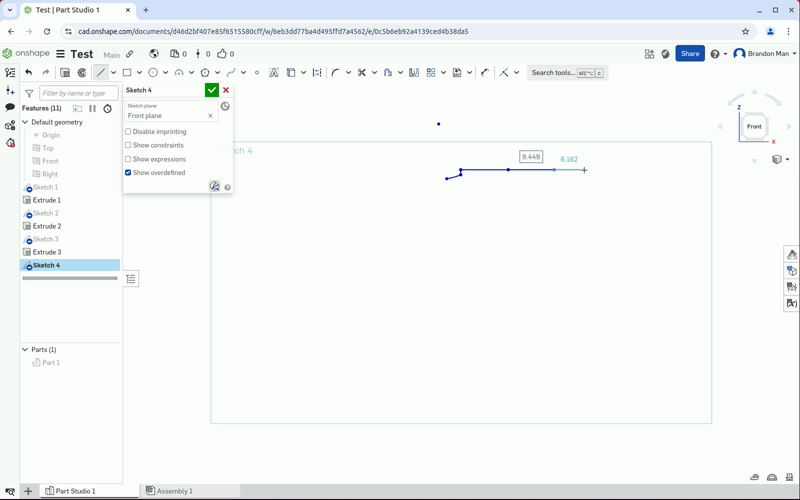
mouse_move(554, 174)
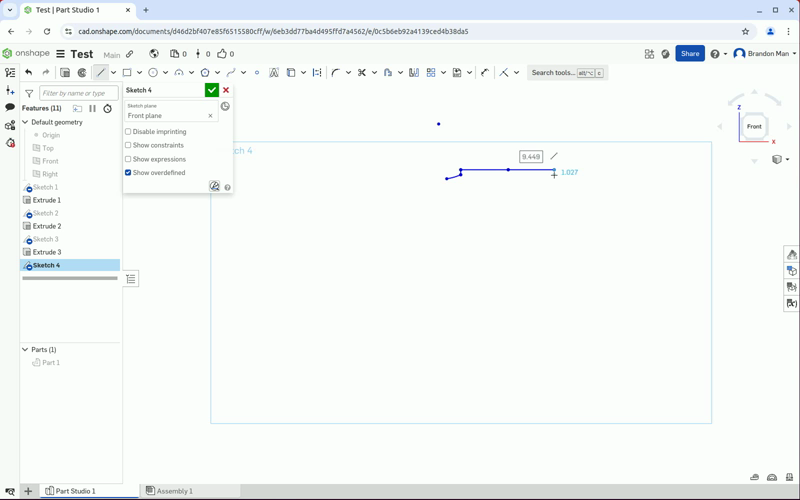
scroll(6)
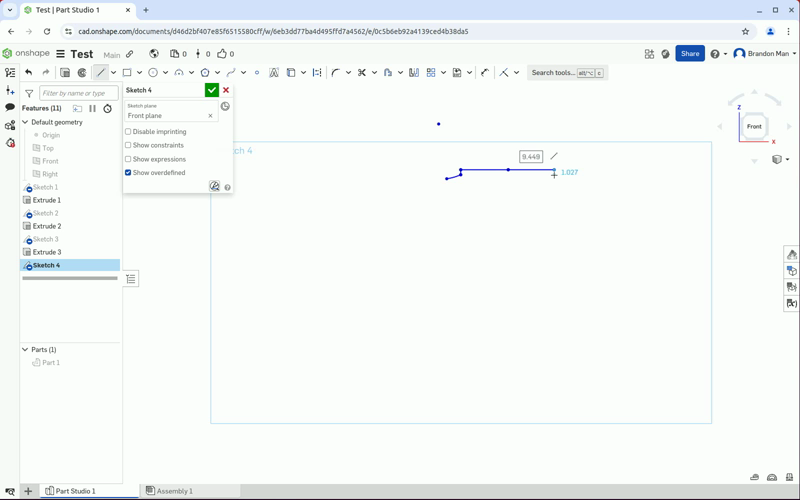
scroll(6)
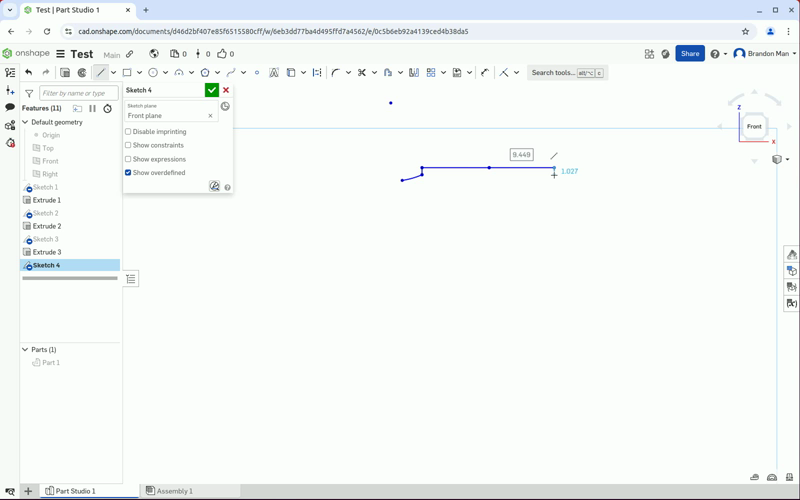
scroll(6)
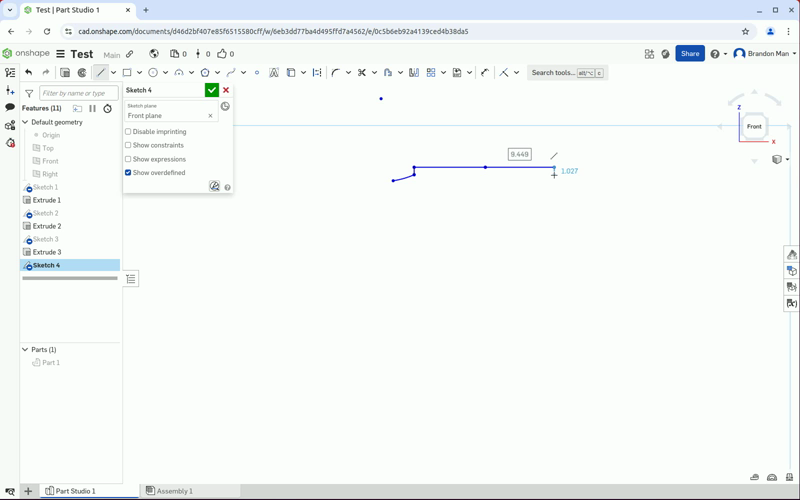
scroll(6)
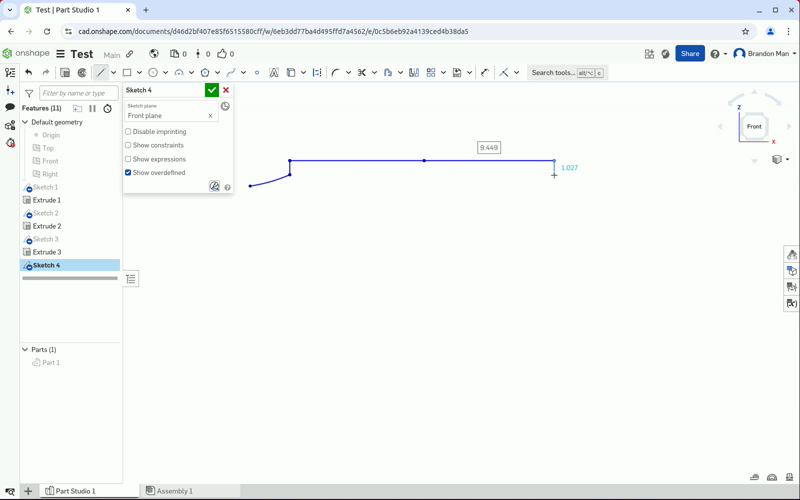
scroll(6)
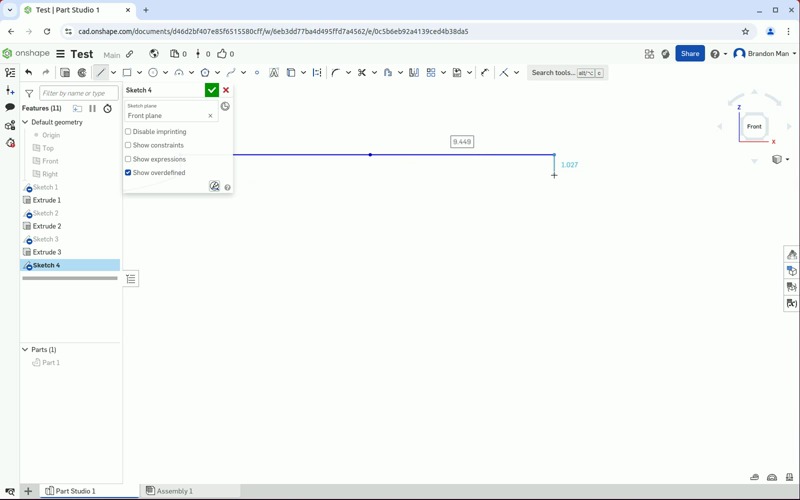
scroll(6)
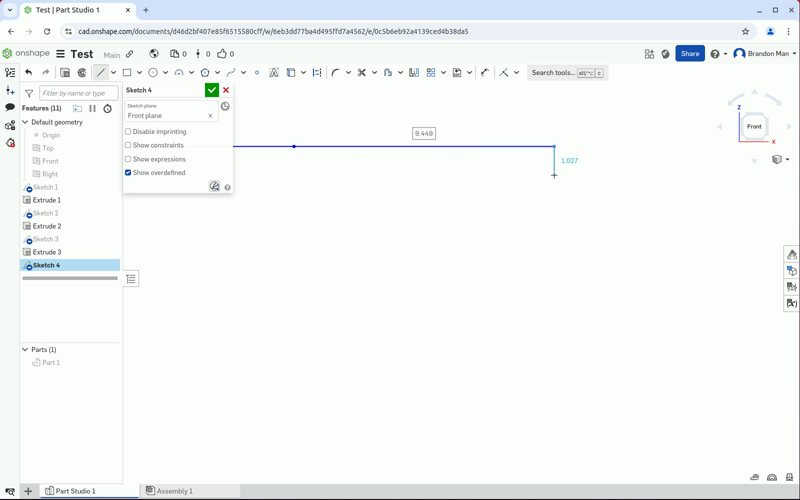
scroll(6)
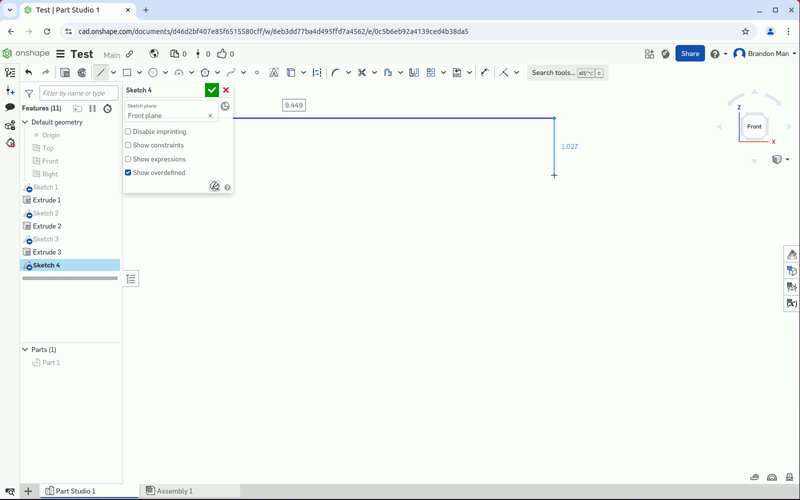
click(554, 174)
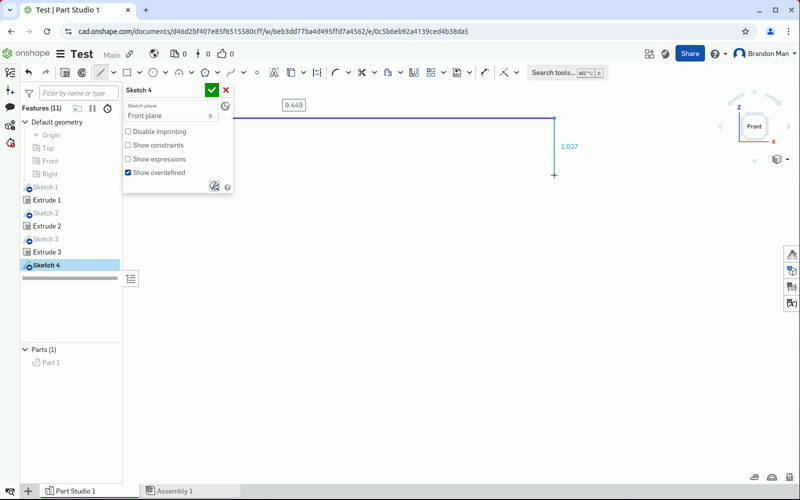
scroll(-6)
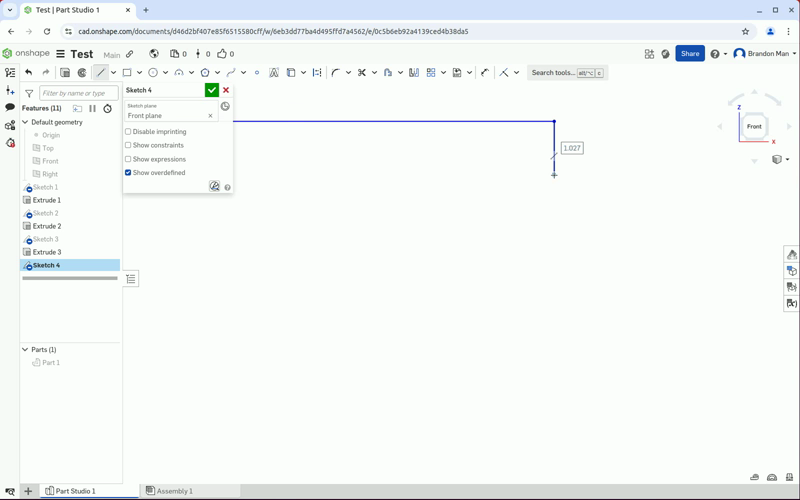
scroll(-6)
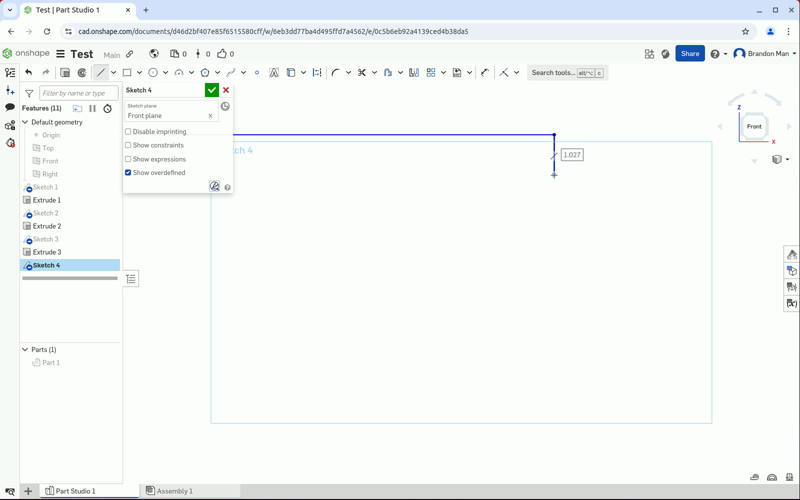
scroll(-6)
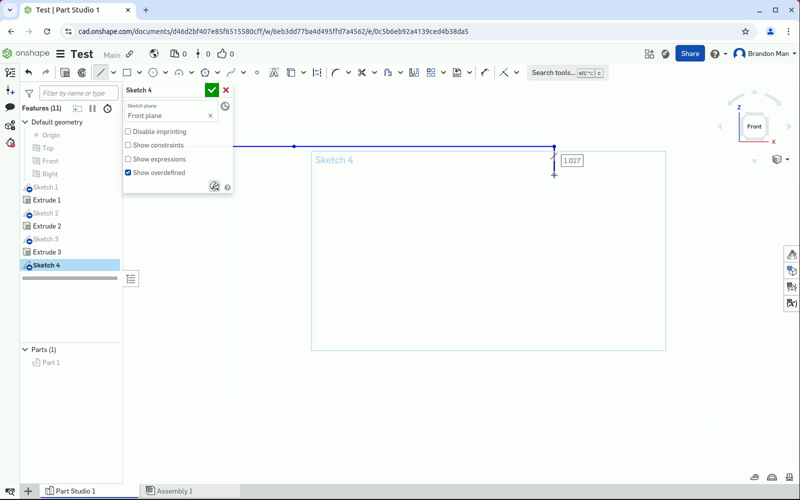
scroll(-6)
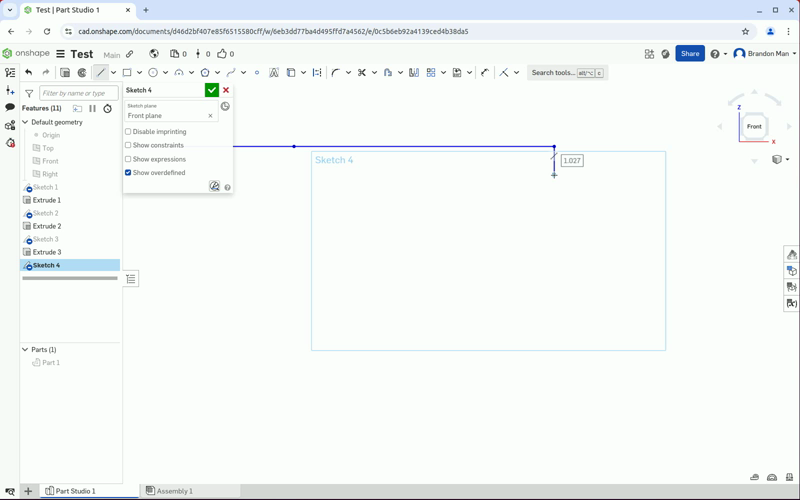
scroll(-6)
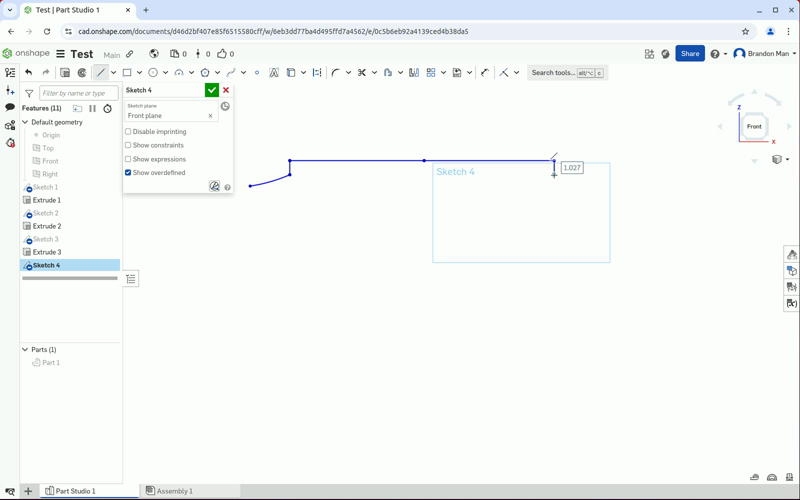
scroll(-6)
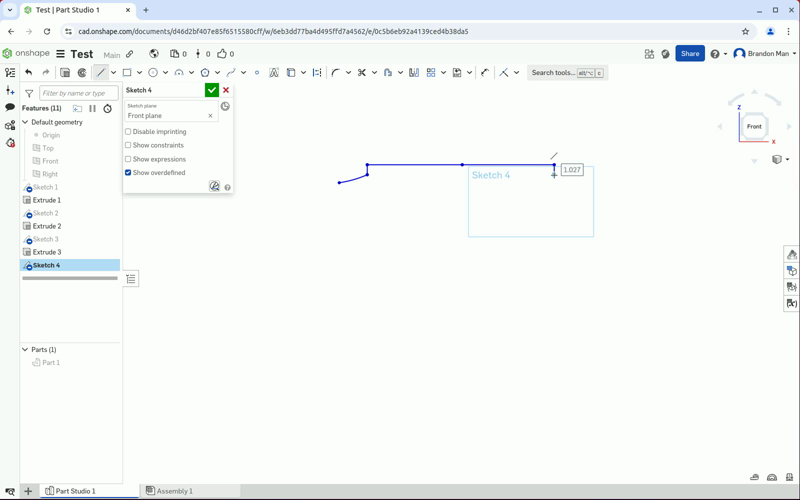
scroll(-6)
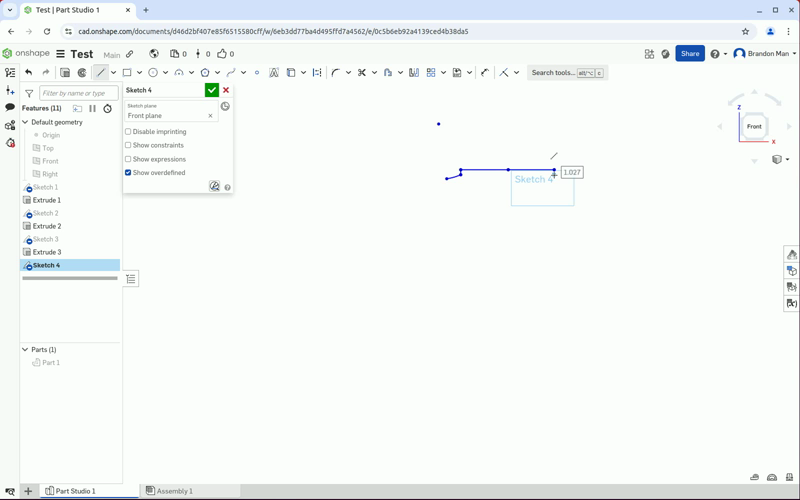
key_up(shift)
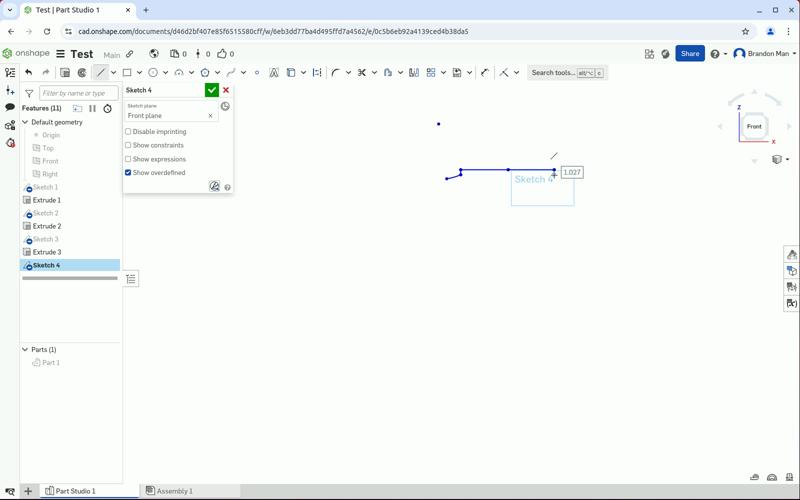
key(esc)
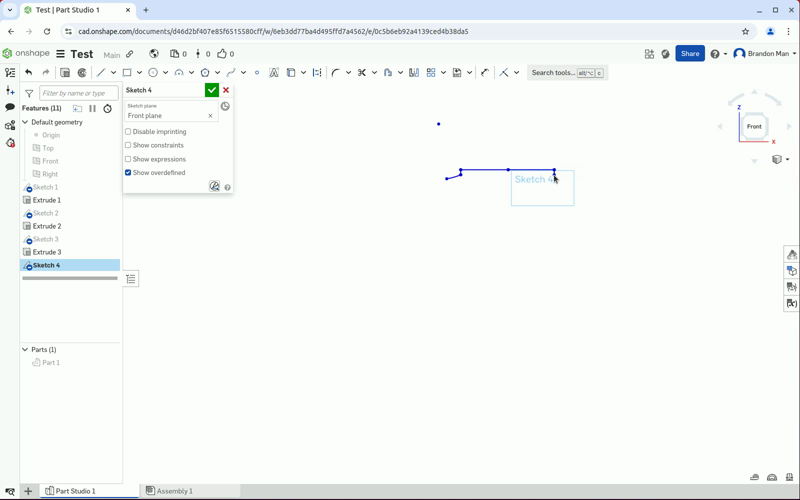
key(a)
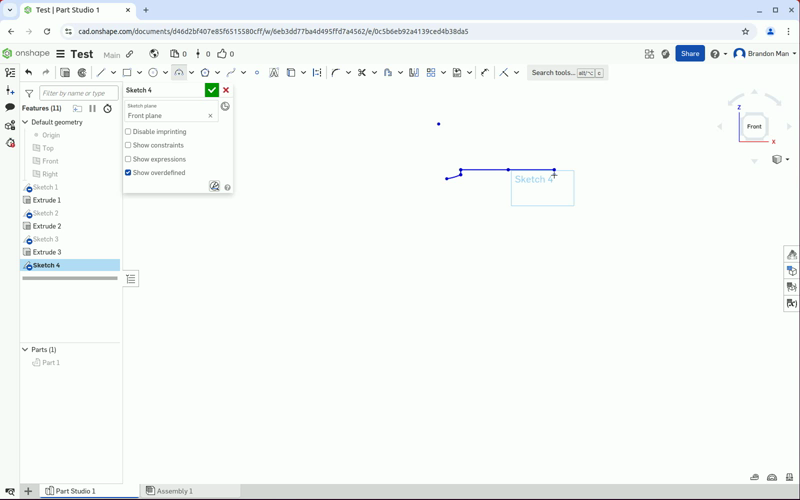
mouse_move(554, 174)
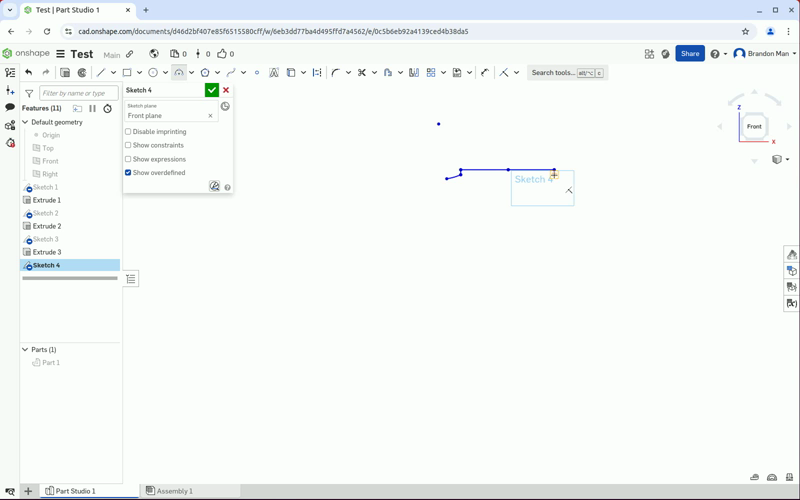
click(554, 174)
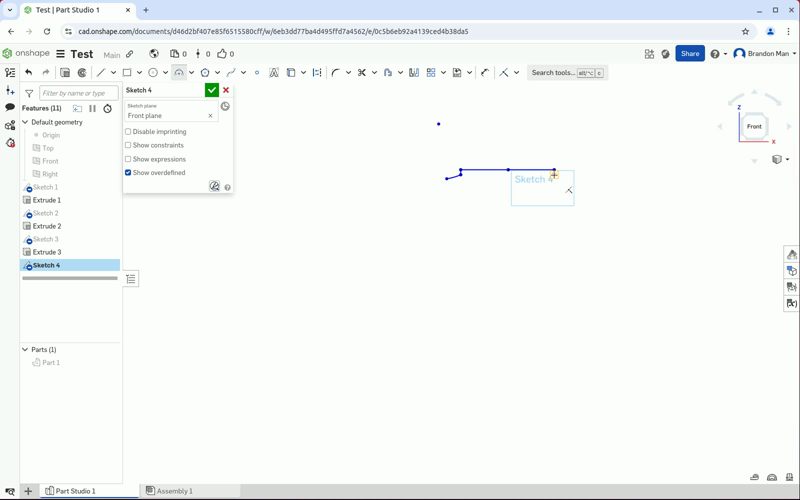
key_down(shift)
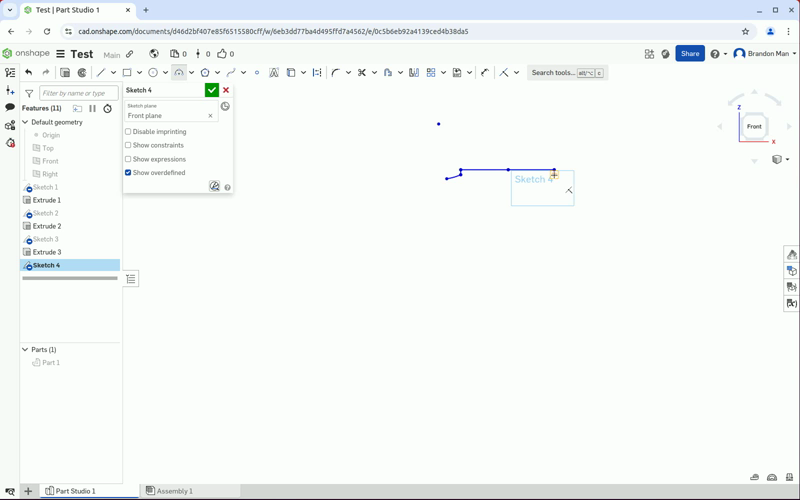
mouse_move(562, 177)
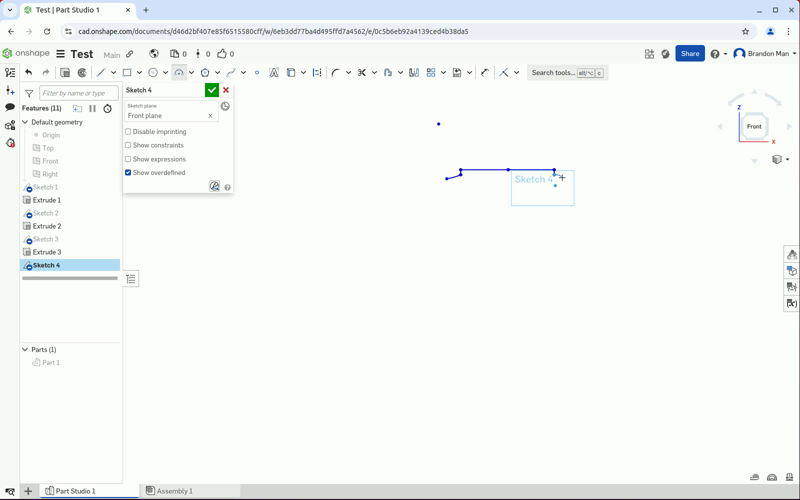
click(562, 177)
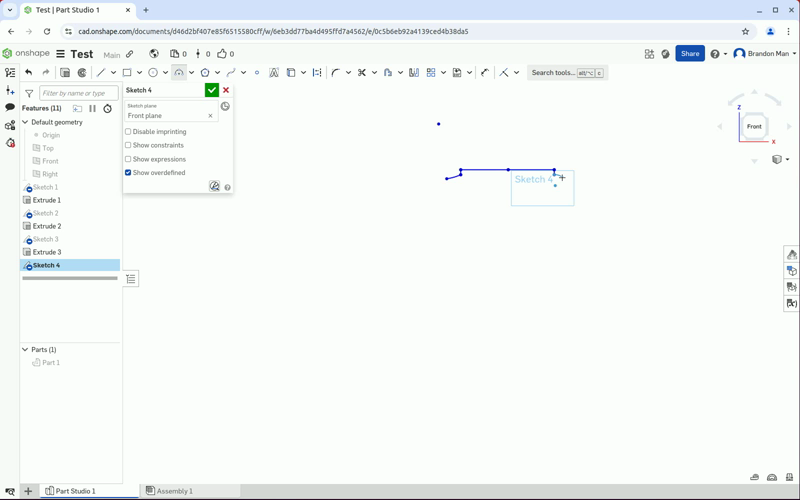
mouse_move(558, 176)
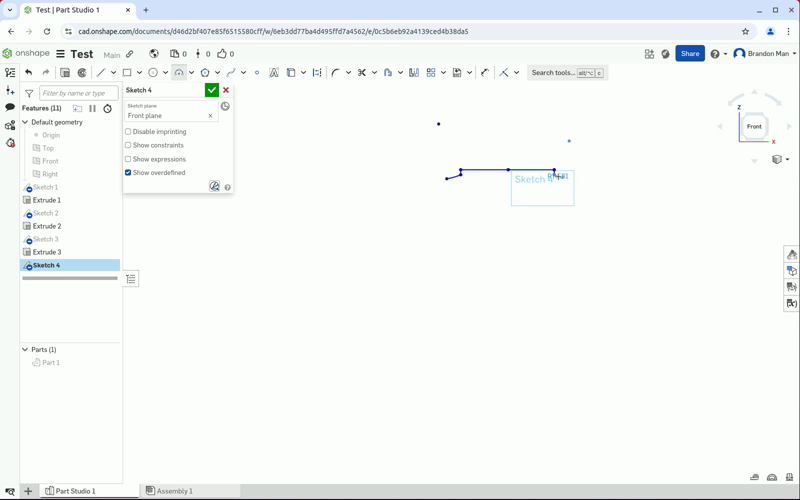
scroll(6)
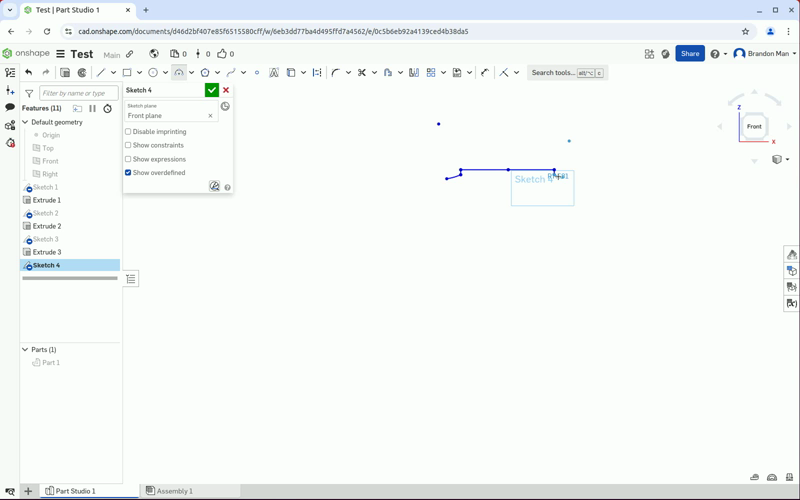
scroll(6)
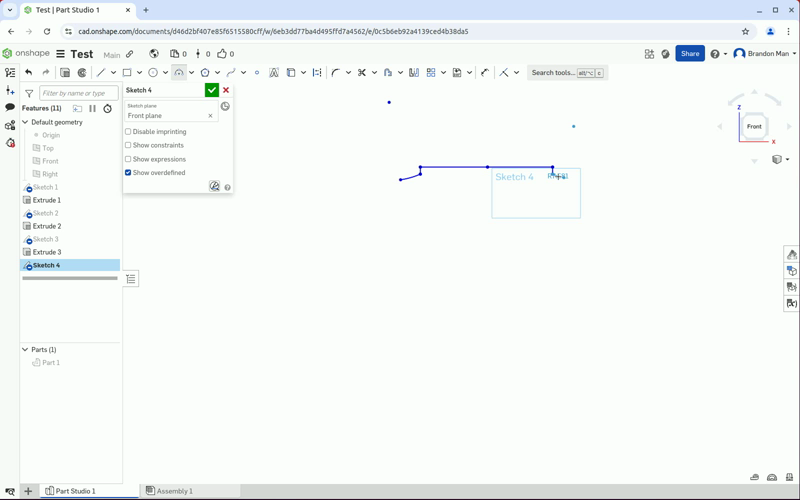
scroll(6)
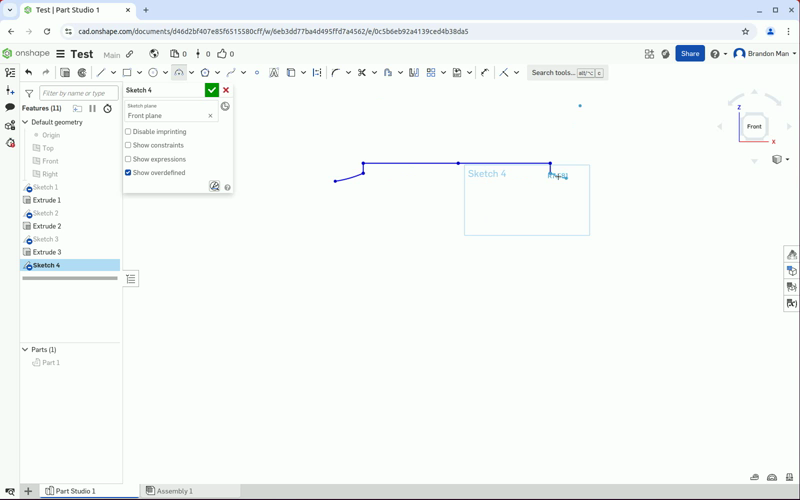
scroll(6)
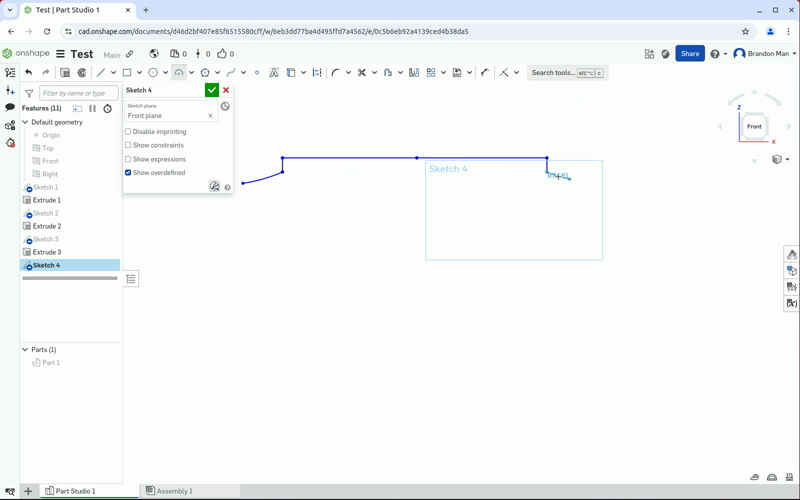
scroll(6)
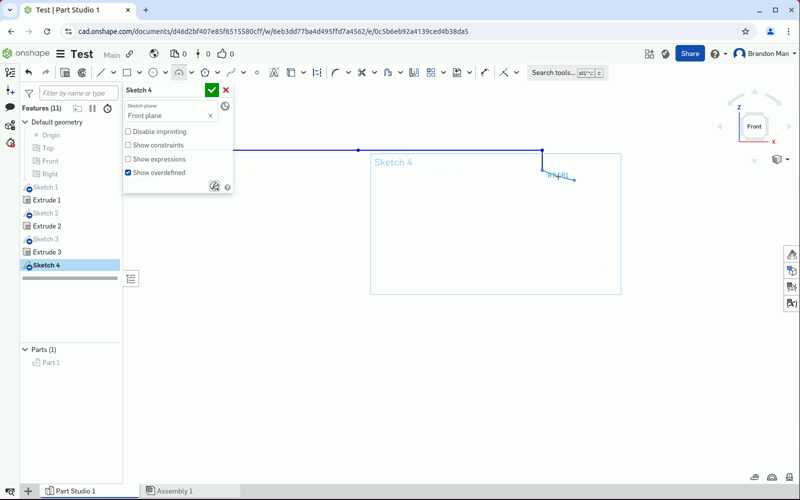
scroll(6)
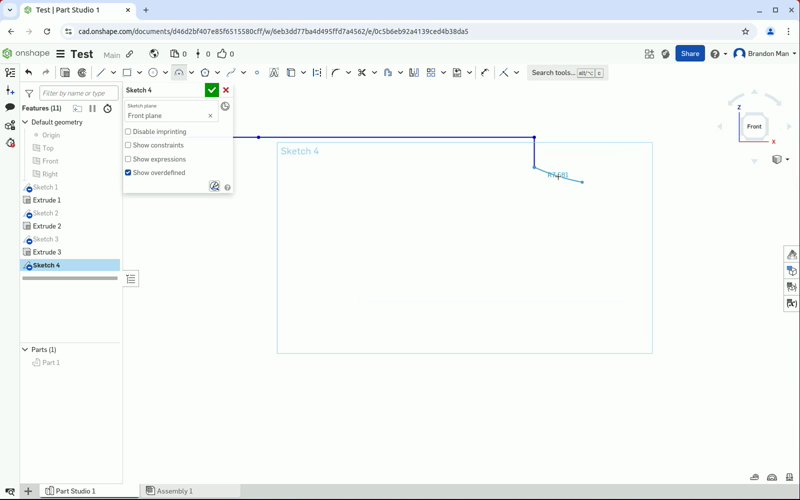
scroll(6)
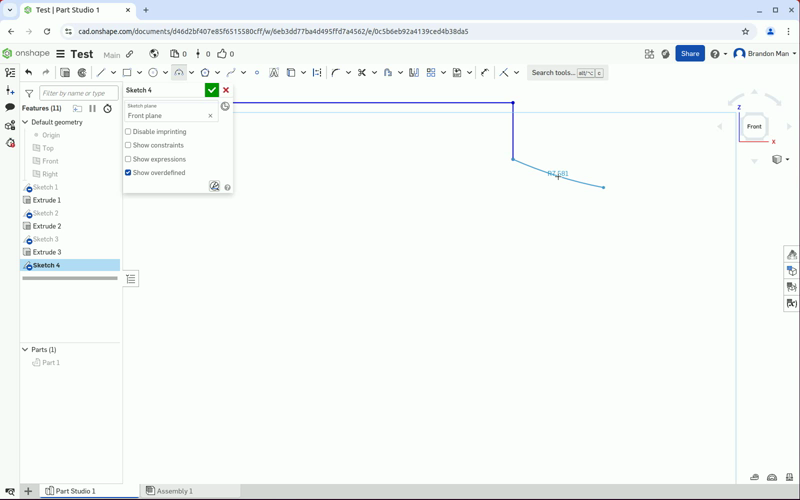
click(558, 176)
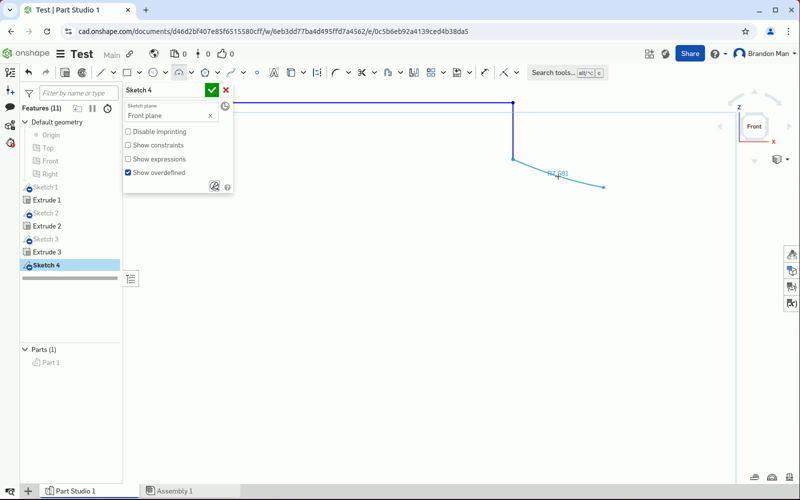
scroll(-6)
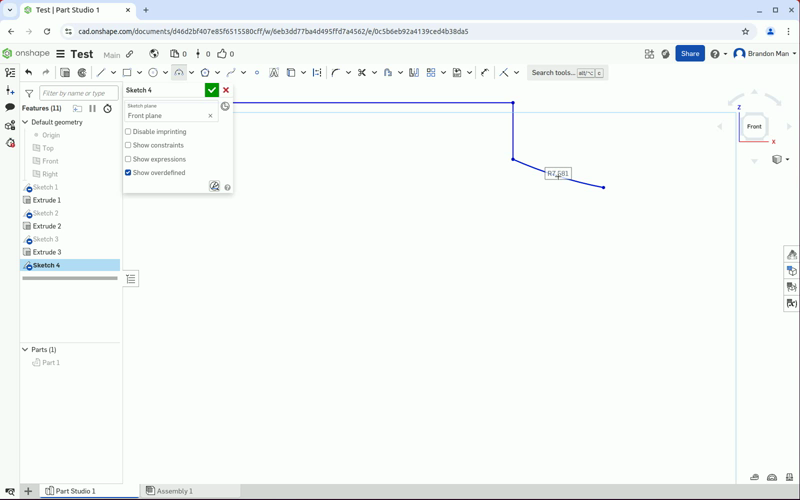
scroll(-6)
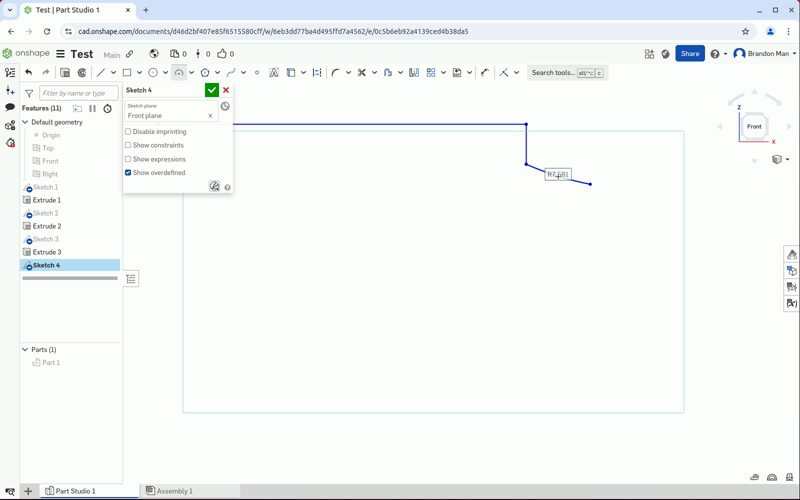
scroll(-6)
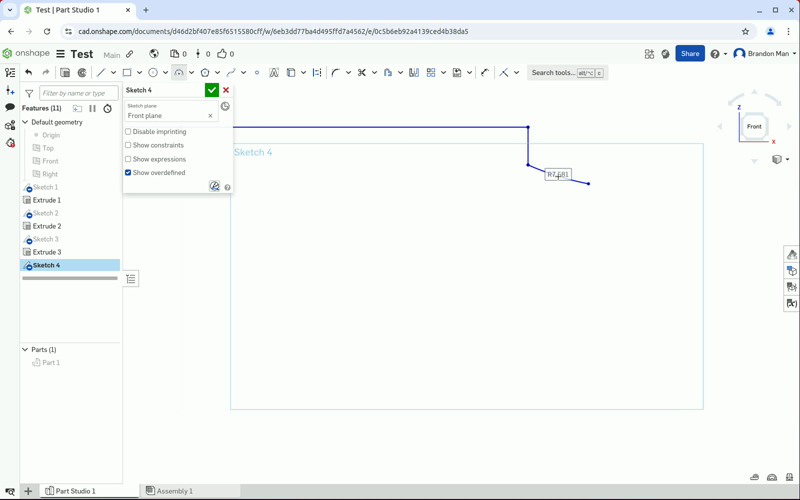
scroll(-6)
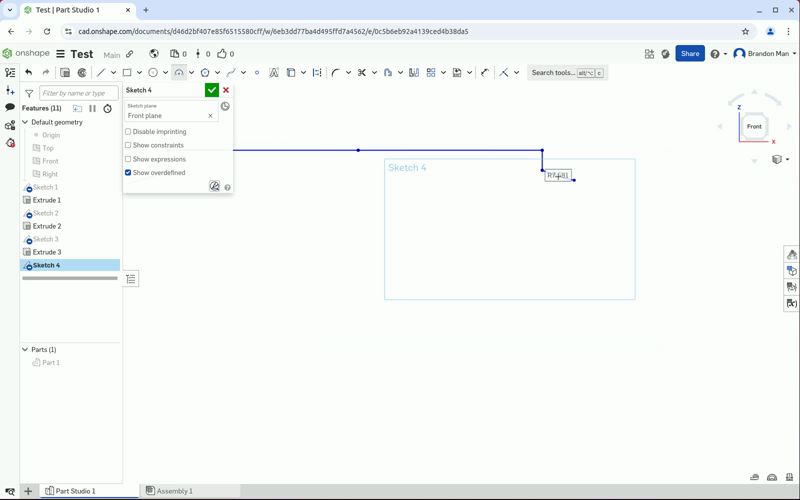
scroll(-6)
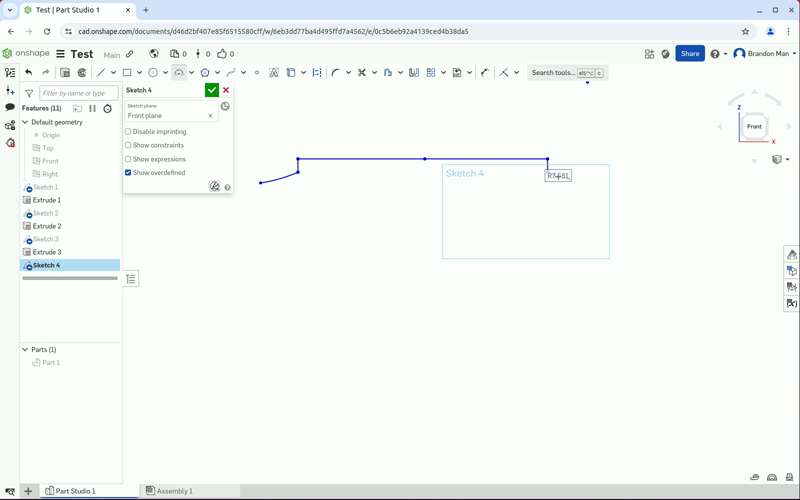
scroll(-6)
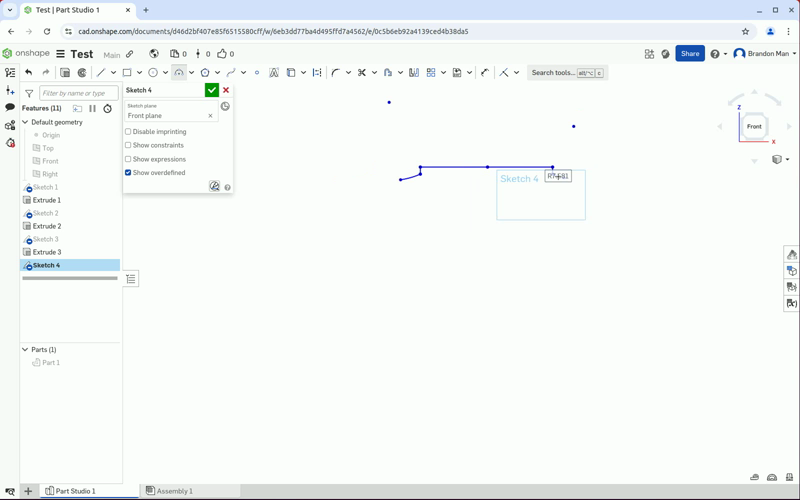
scroll(-6)
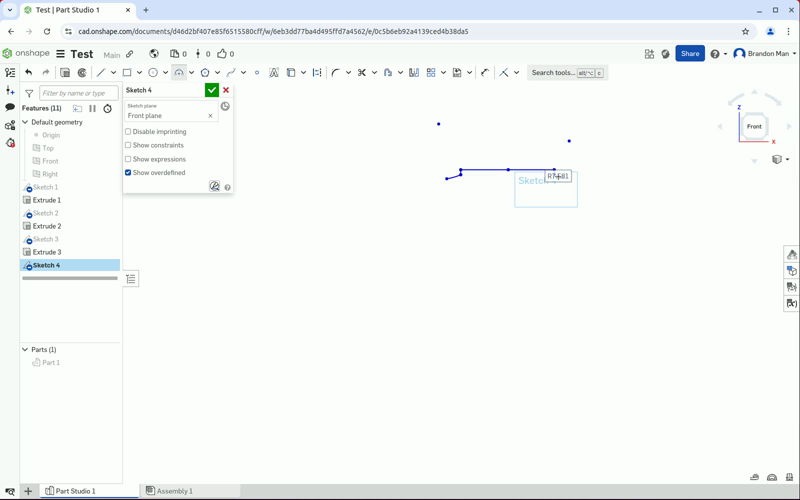
key_up(shift)
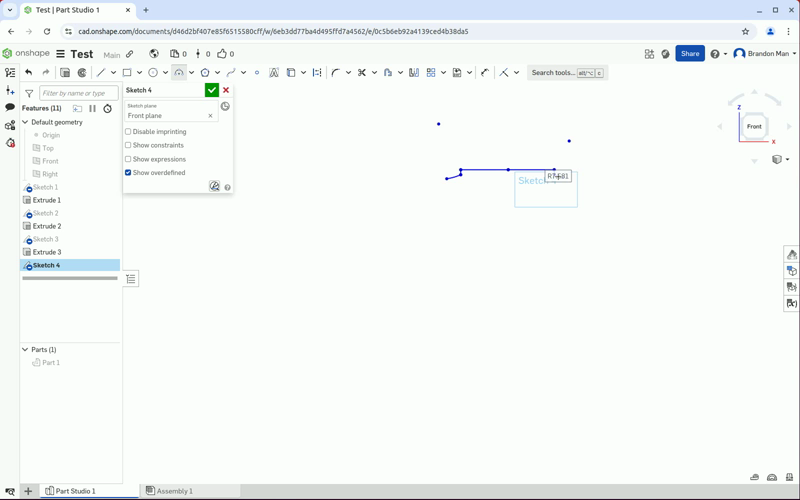
key(esc)
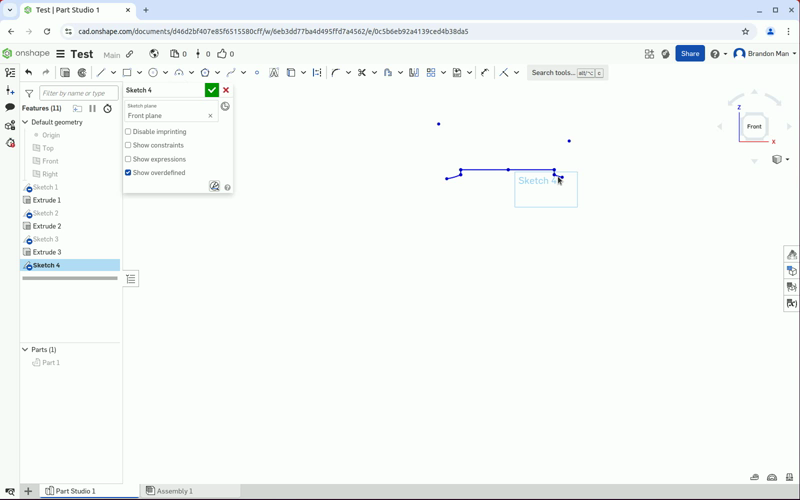
key(l)
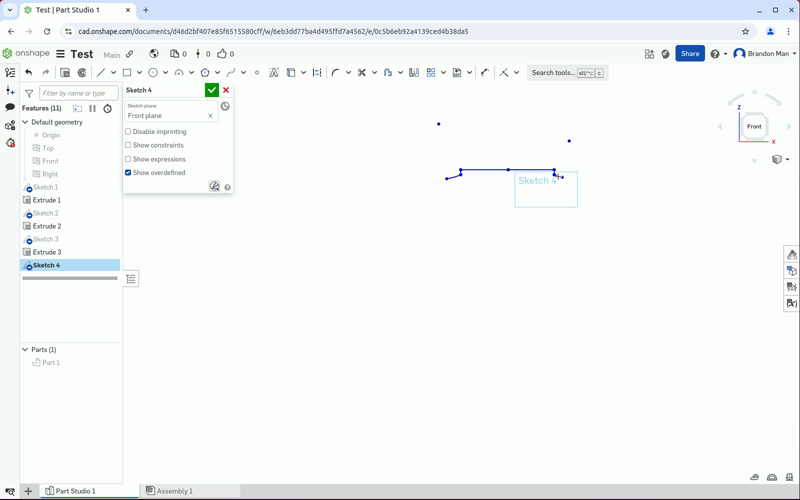
mouse_move(562, 177)
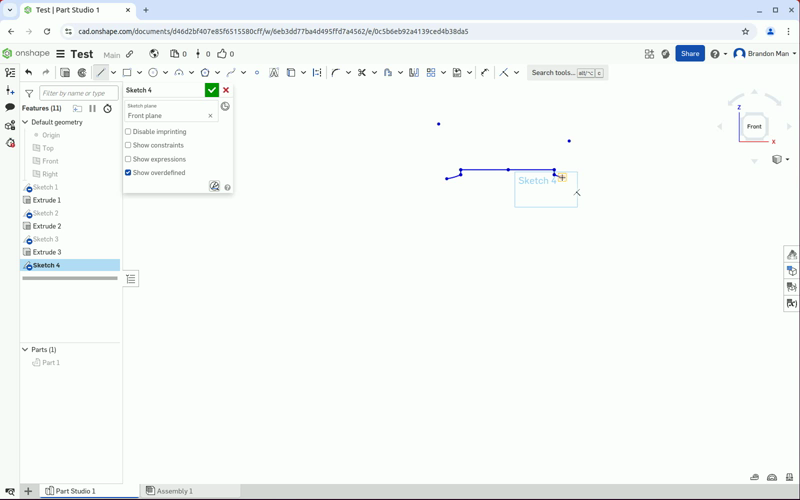
scroll(6)
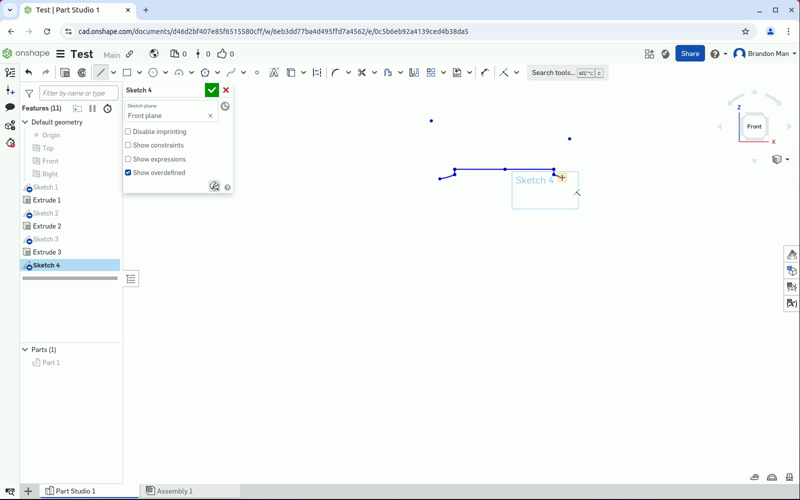
scroll(6)
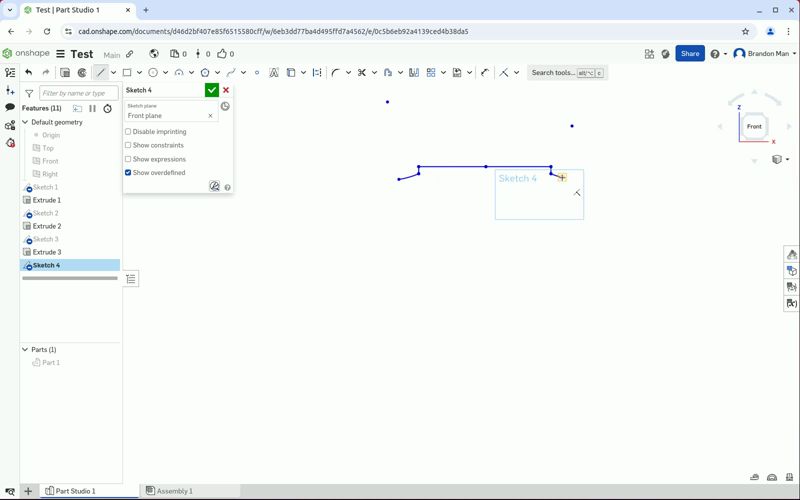
scroll(6)
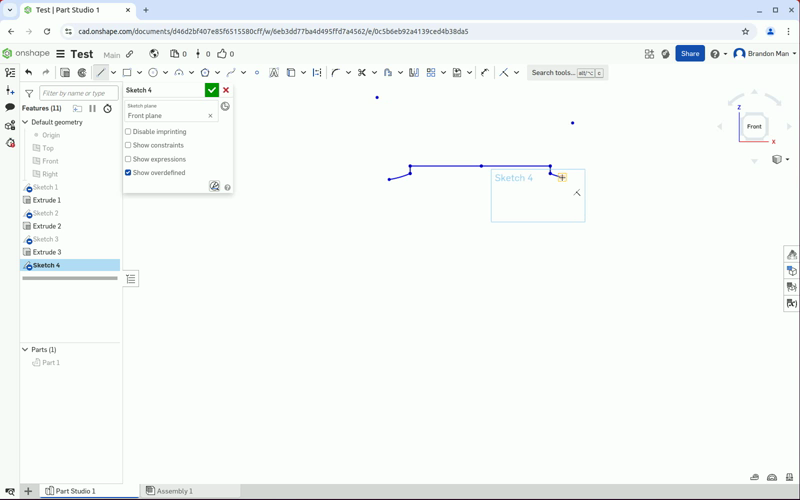
scroll(6)
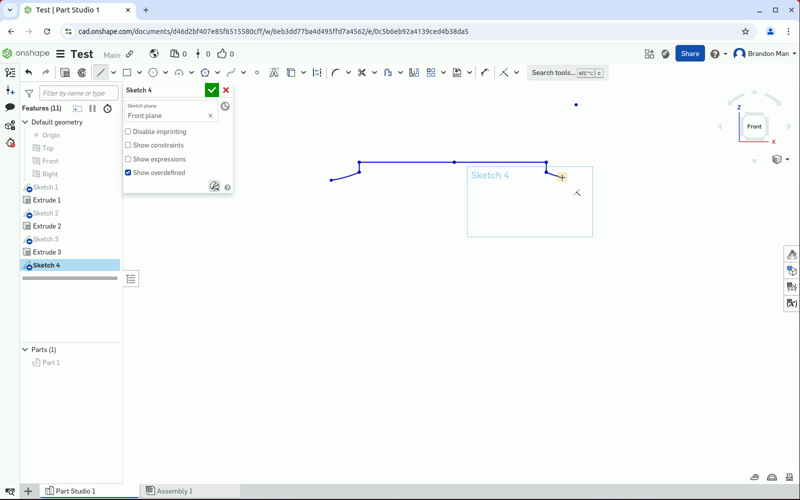
scroll(6)
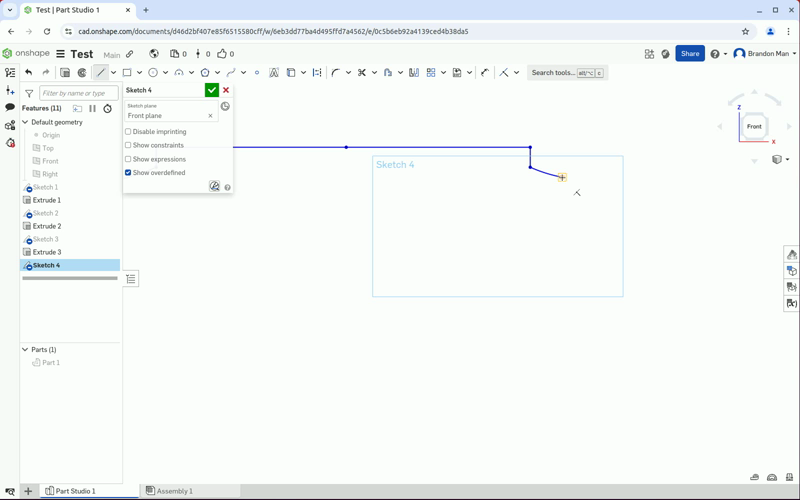
scroll(6)
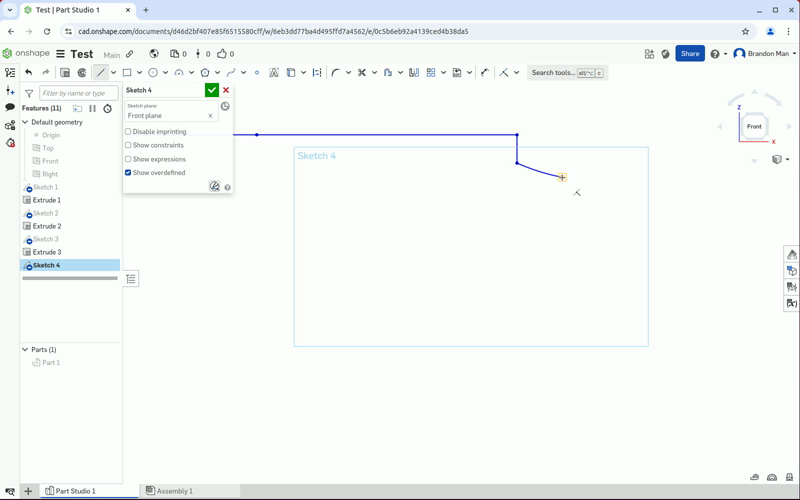
scroll(6)
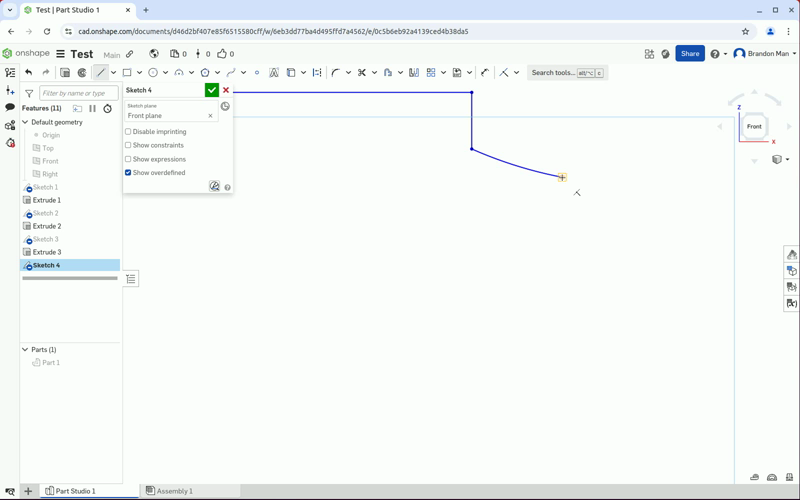
click(562, 177)
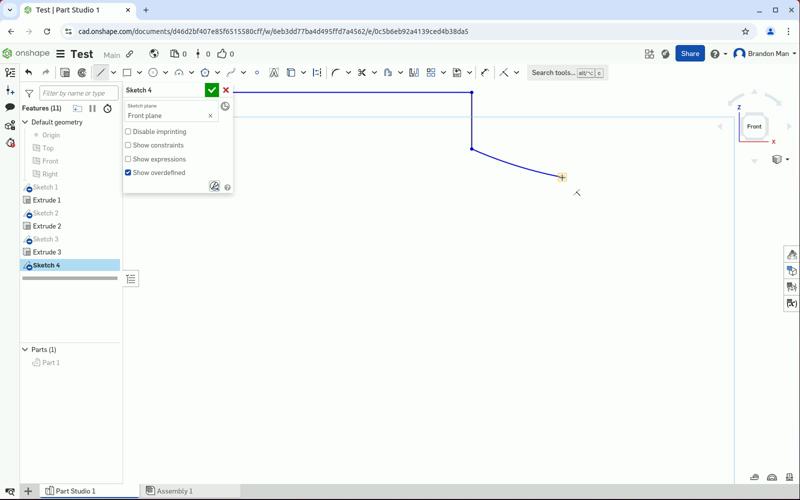
scroll(-6)
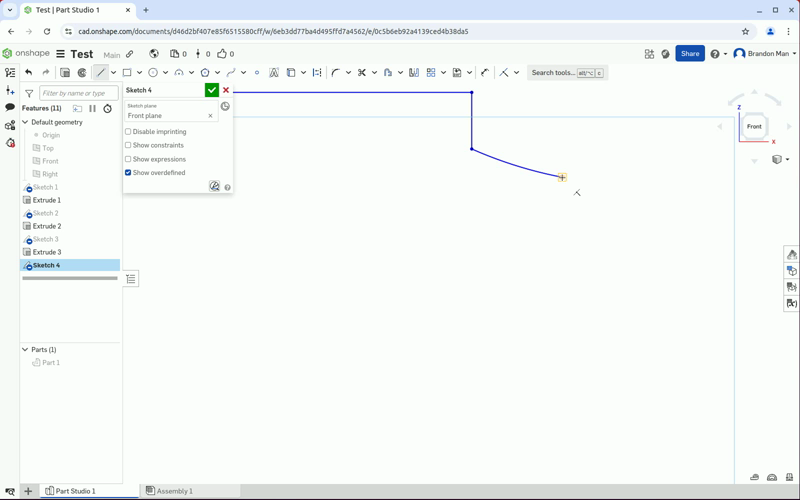
scroll(-6)
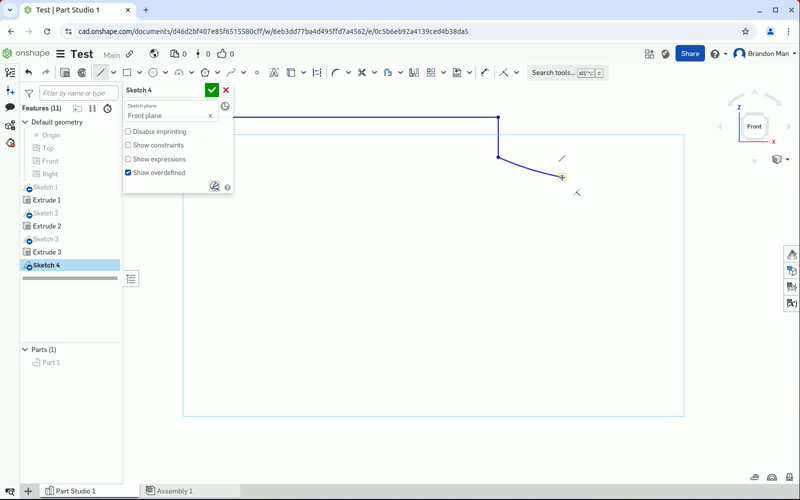
scroll(-6)
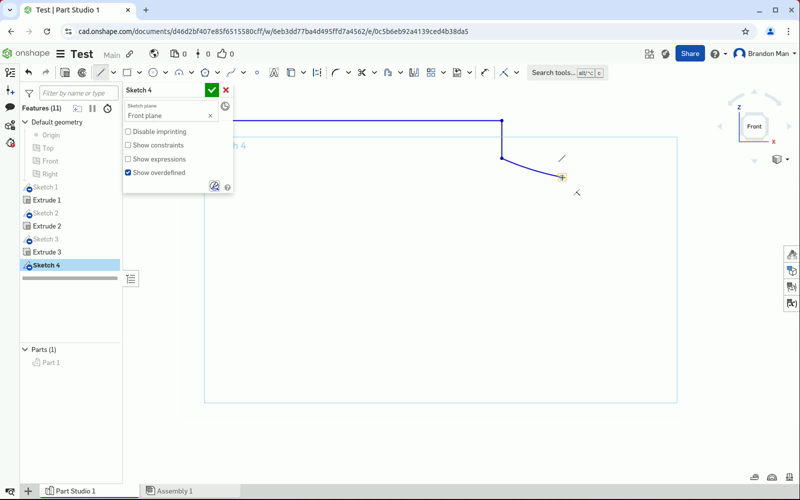
scroll(-6)
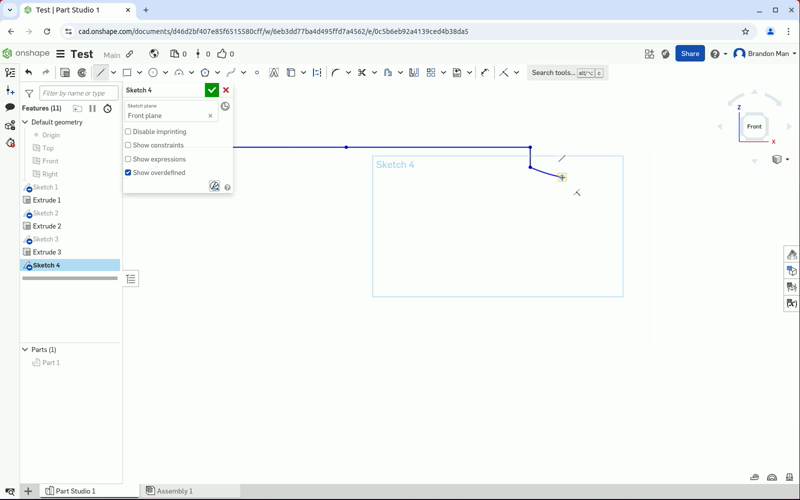
scroll(-6)
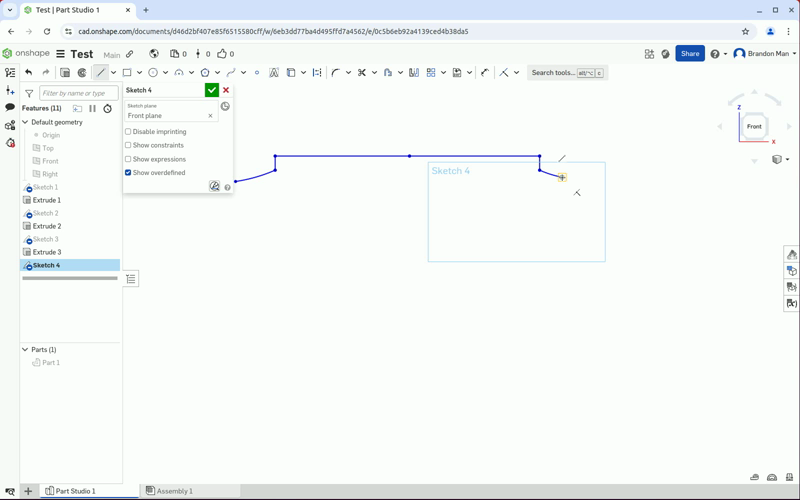
scroll(-6)
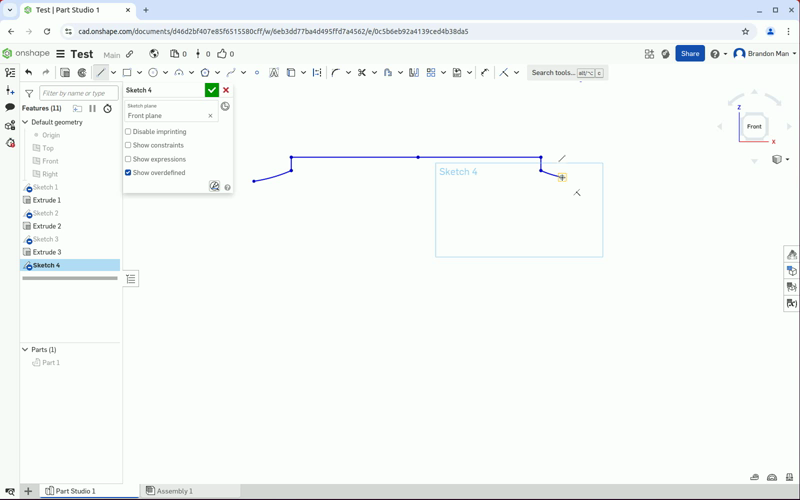
scroll(-6)
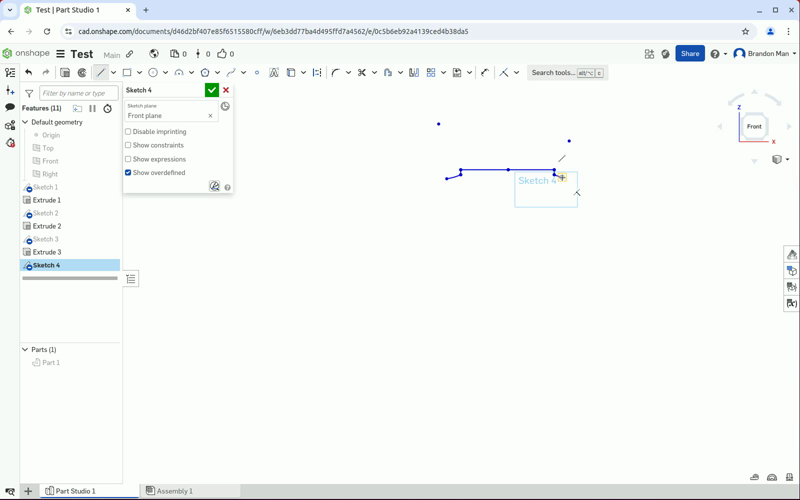
key_down(shift)
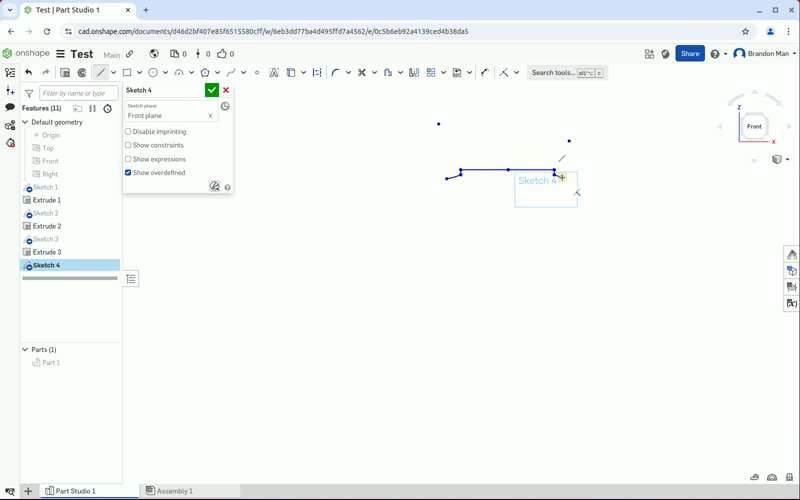
mouse_move(589, 177)
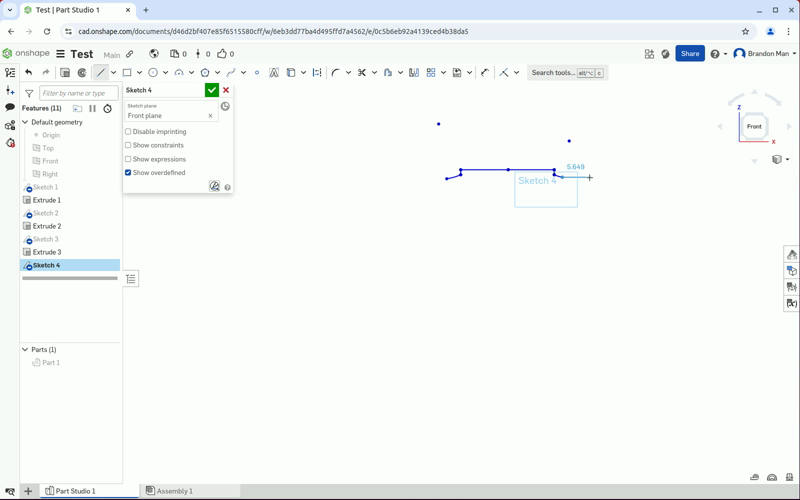
mouse_move(568, 169)
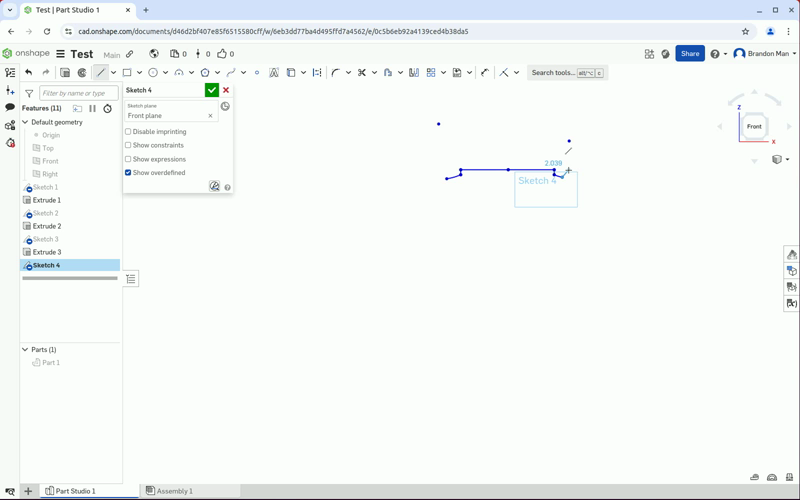
click(568, 169)
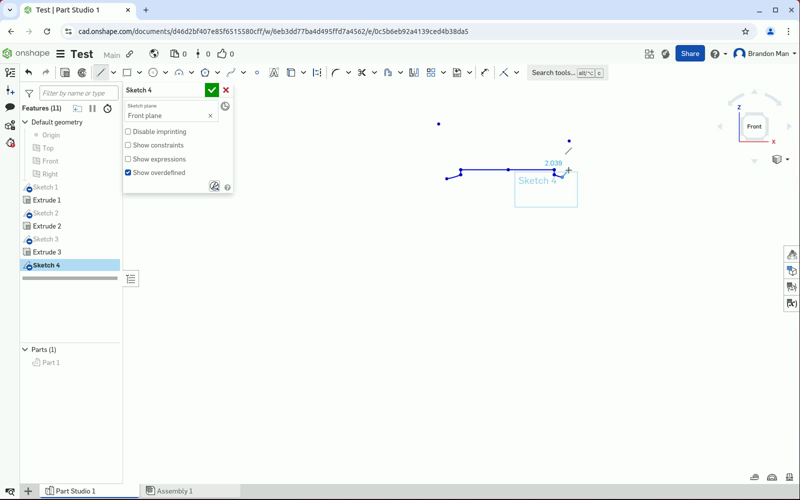
key_up(shift)
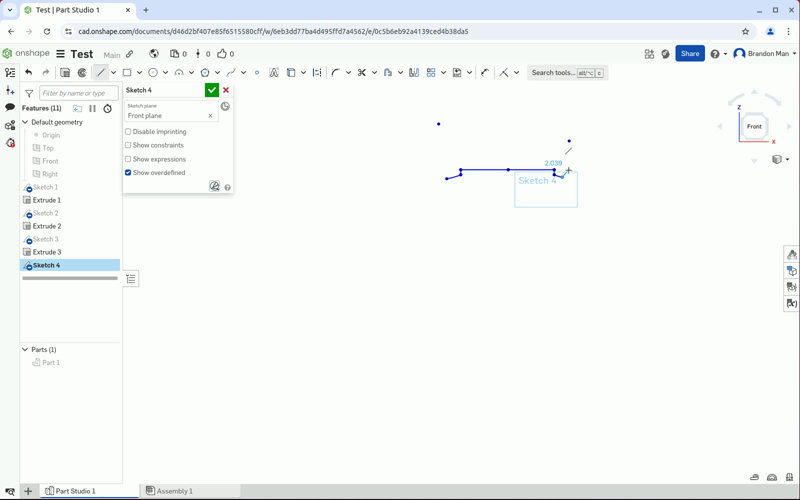
key_down(shift)
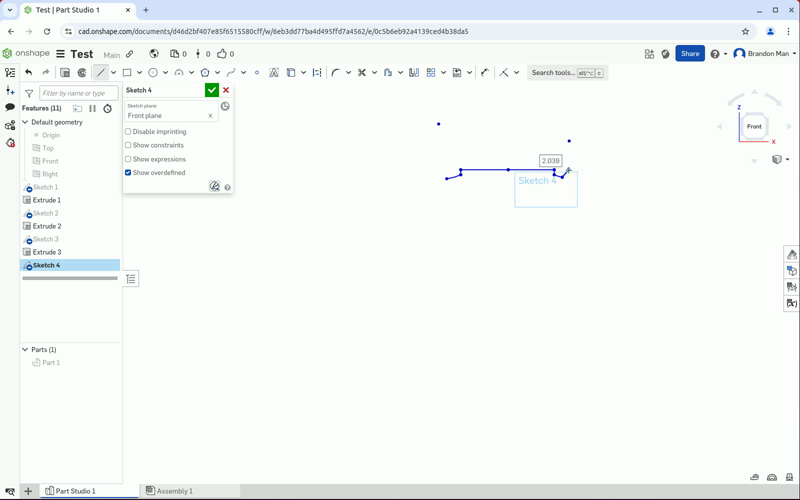
mouse_move(446, 169)
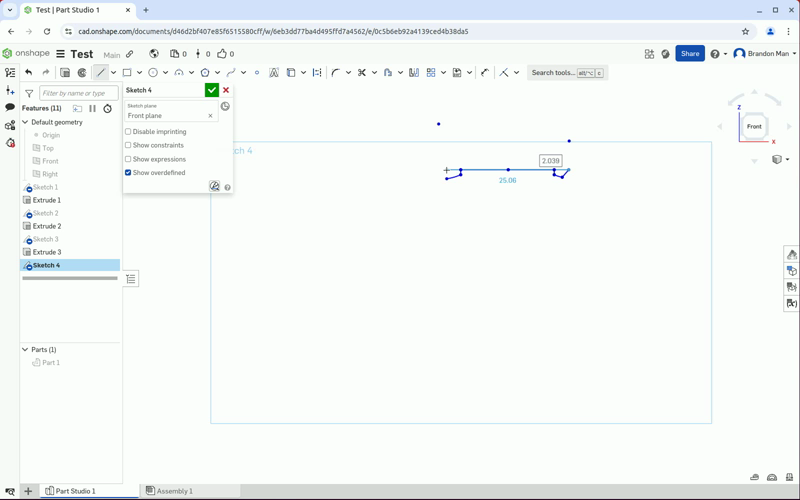
click(446, 169)
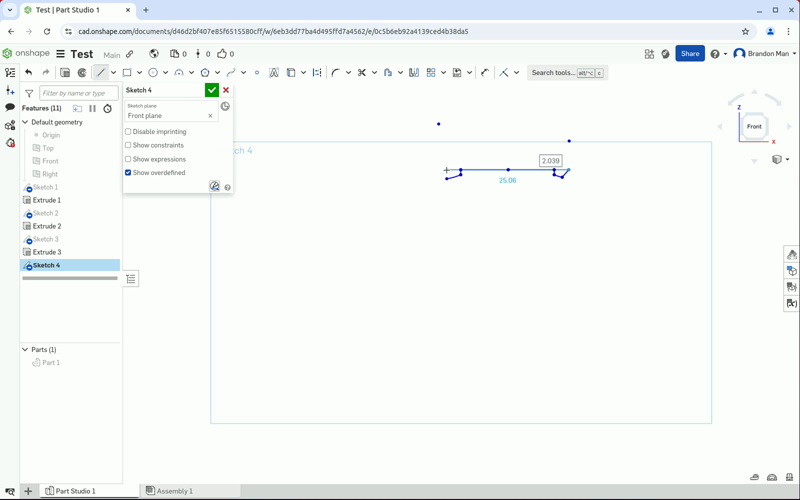
key_up(shift)
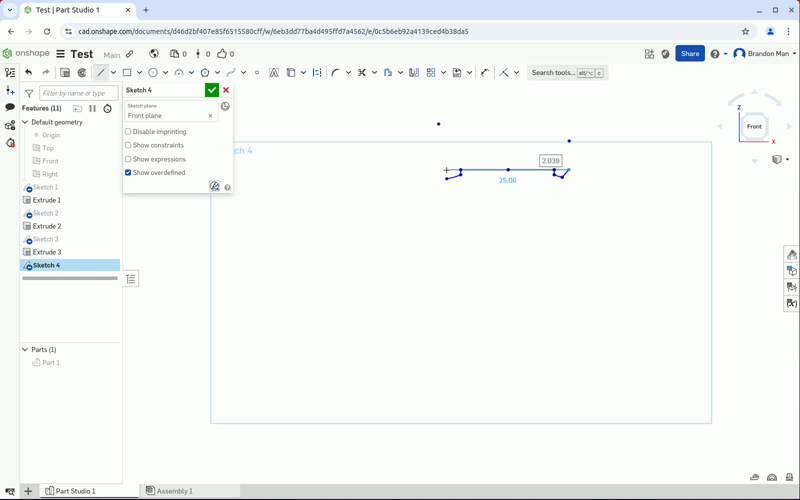
mouse_move(476, 169)
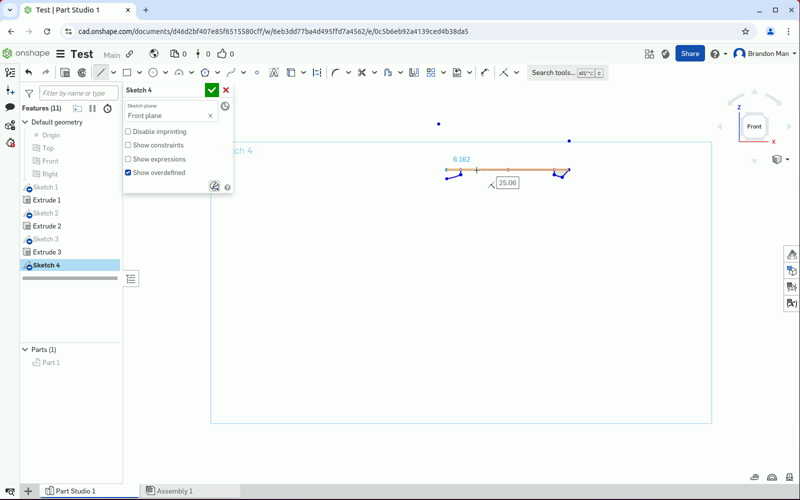
key_down(shift)
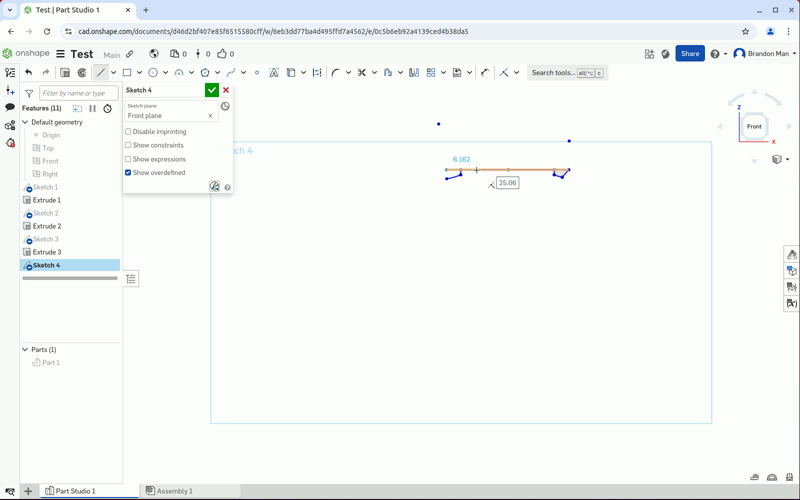
mouse_move(446, 178)
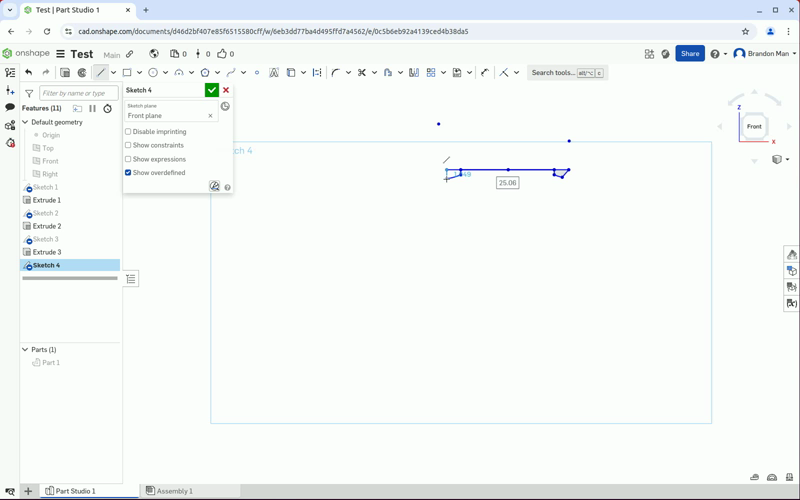
key_up(shift)
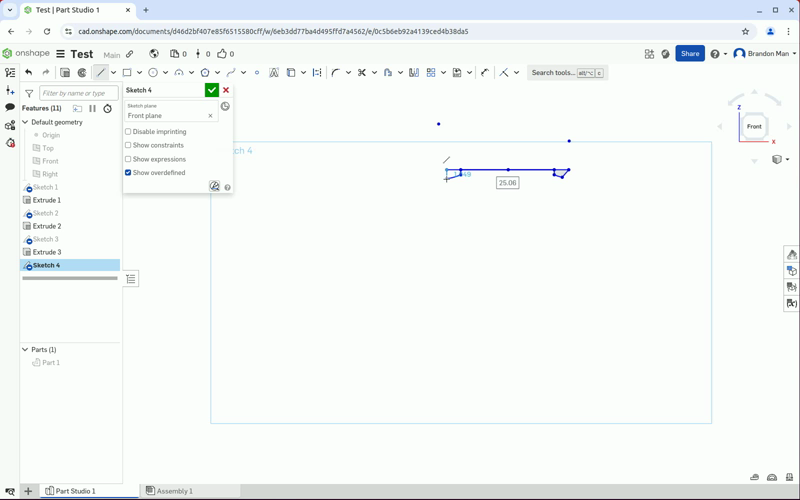
click(446, 178)
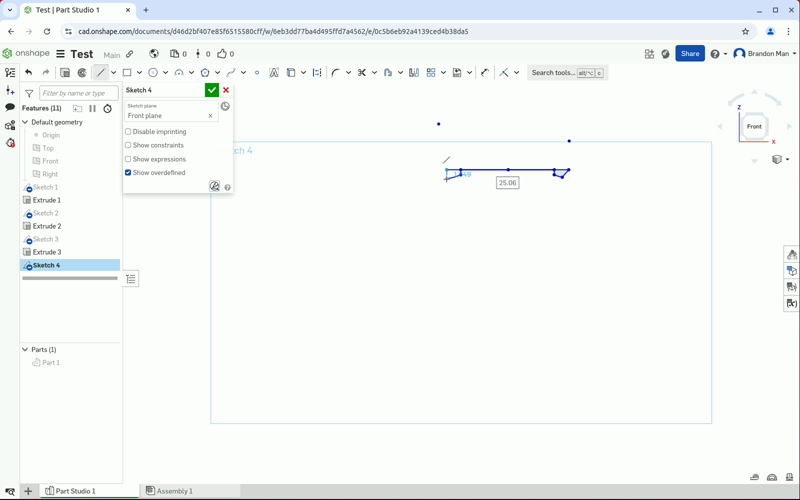
key(esc)
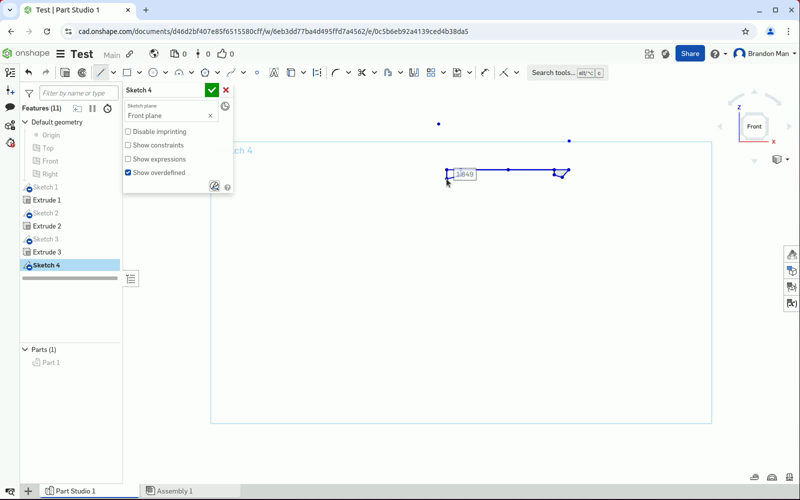
mouse_move(454, 172)
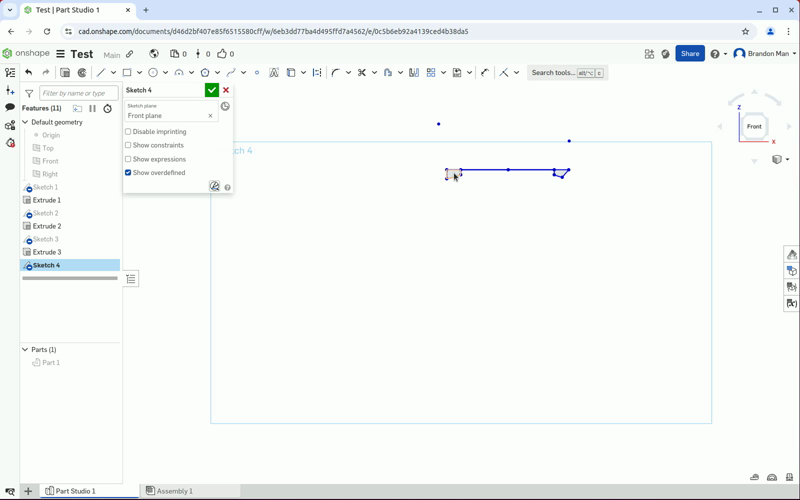
scroll(6)
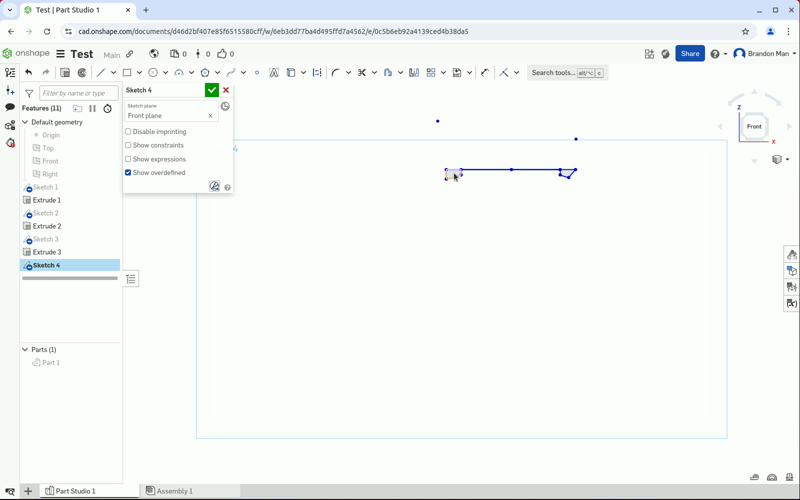
scroll(6)
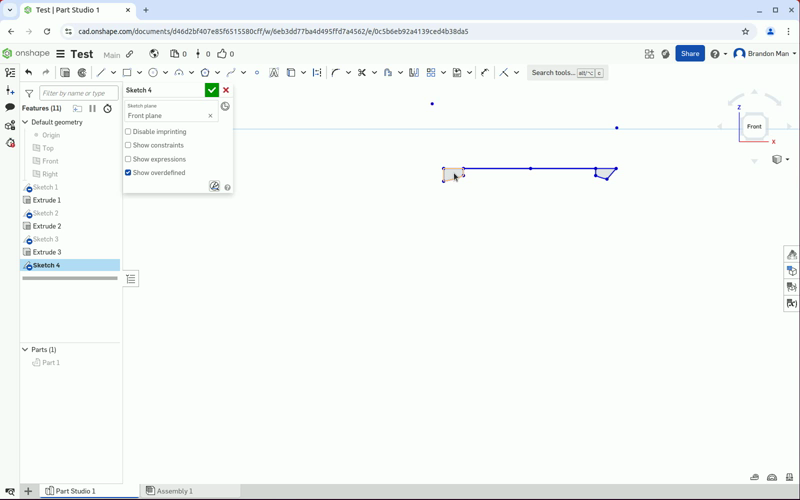
scroll(6)
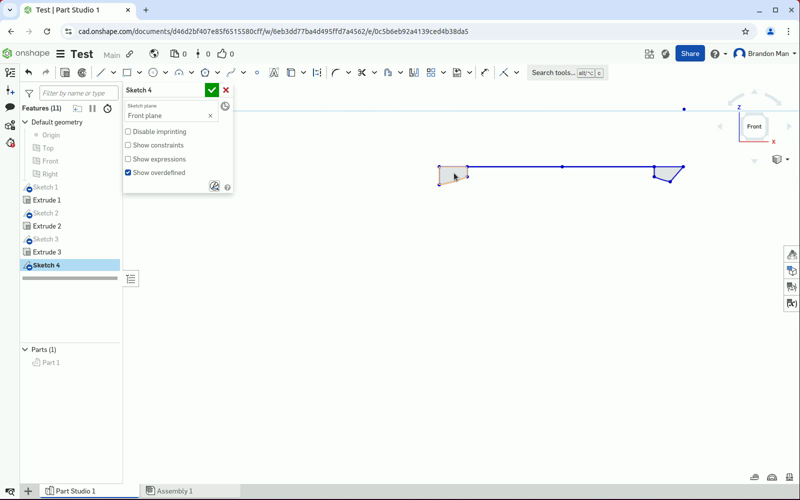
scroll(6)
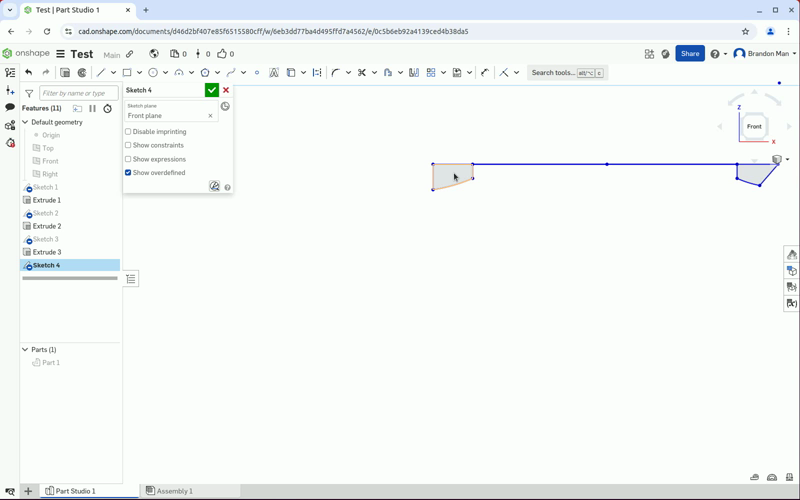
scroll(6)
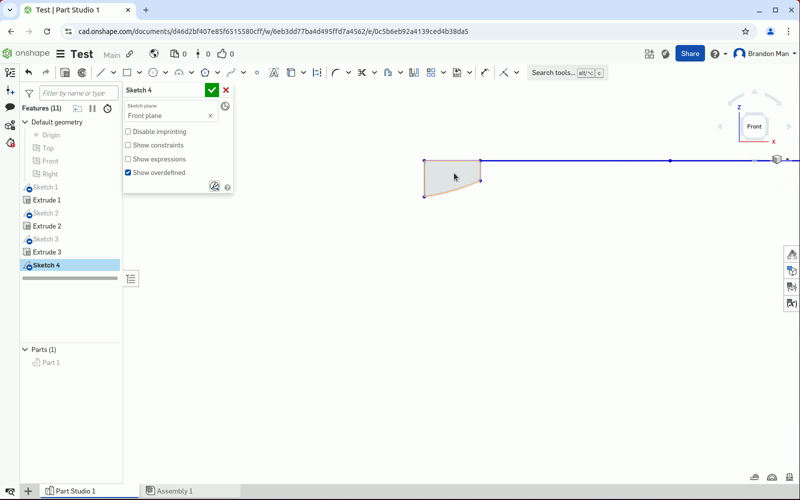
scroll(6)
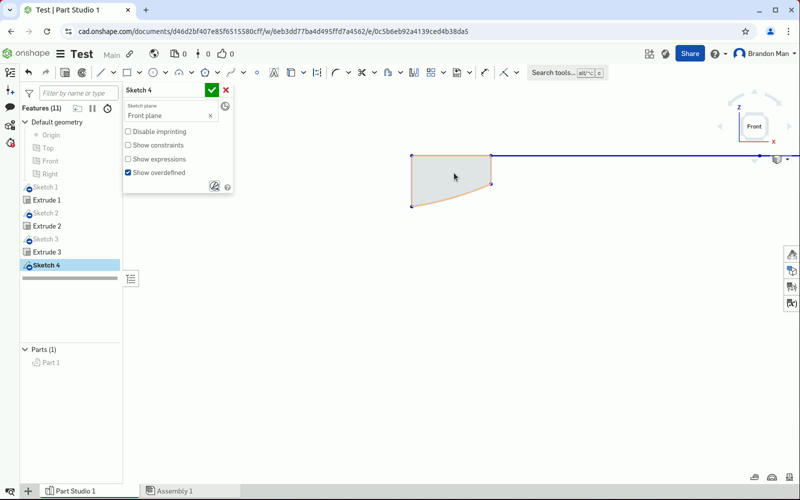
scroll(6)
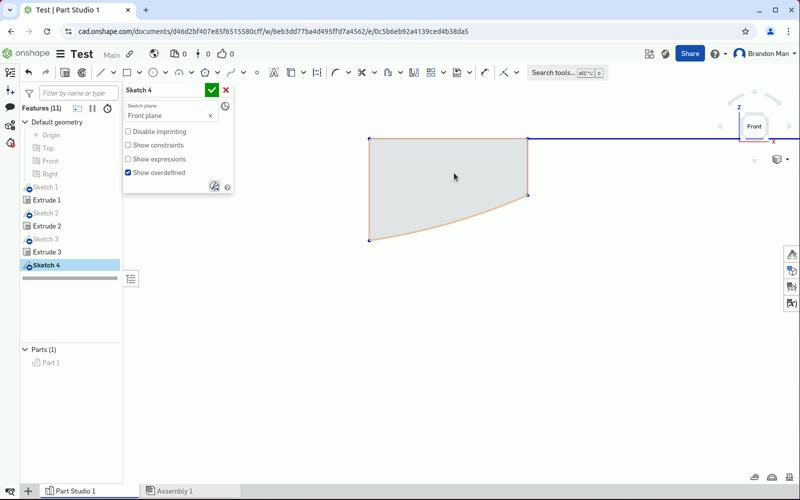
click(454, 172)
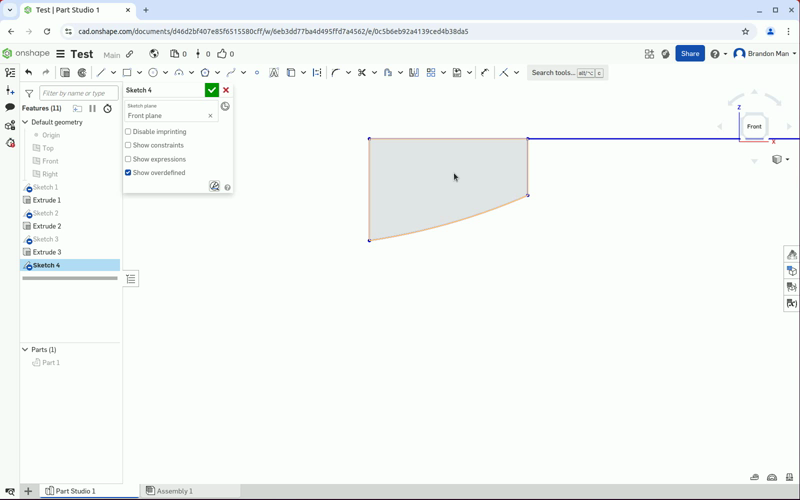
scroll(-6)
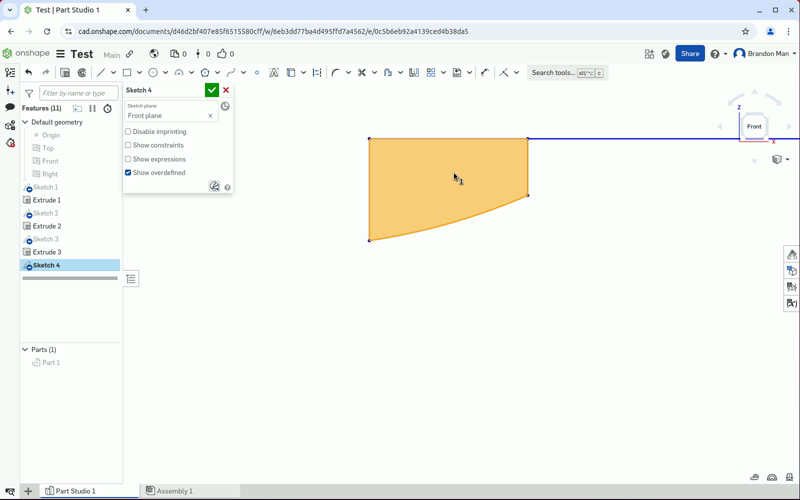
scroll(-6)
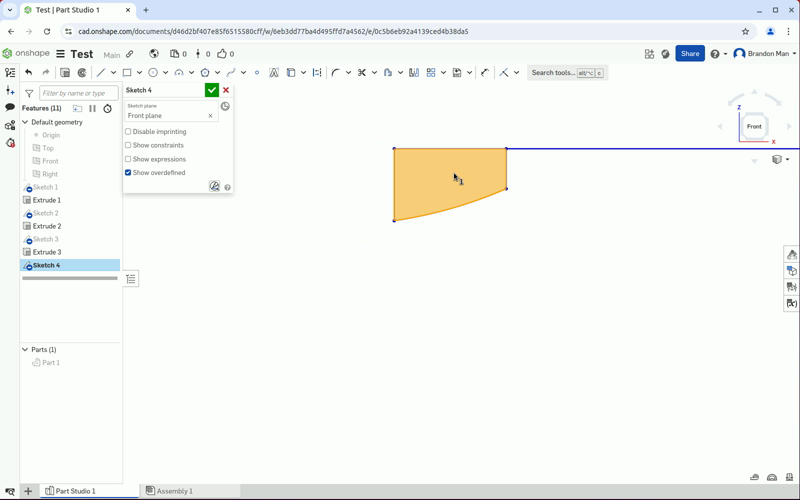
scroll(-6)
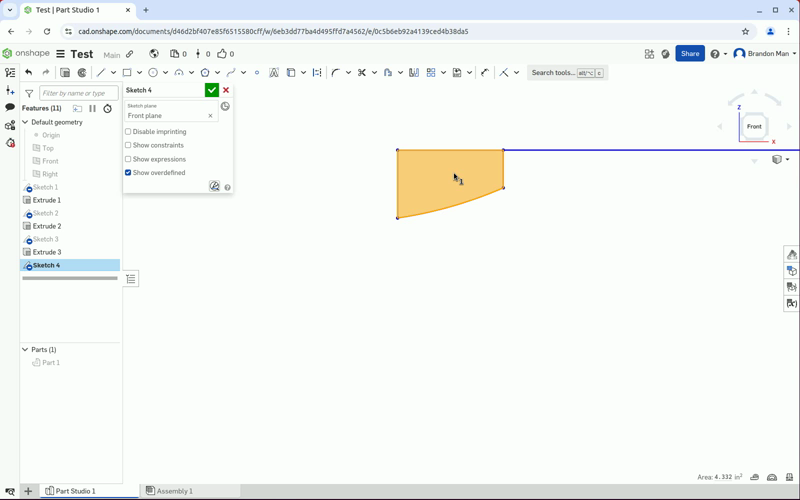
scroll(-6)
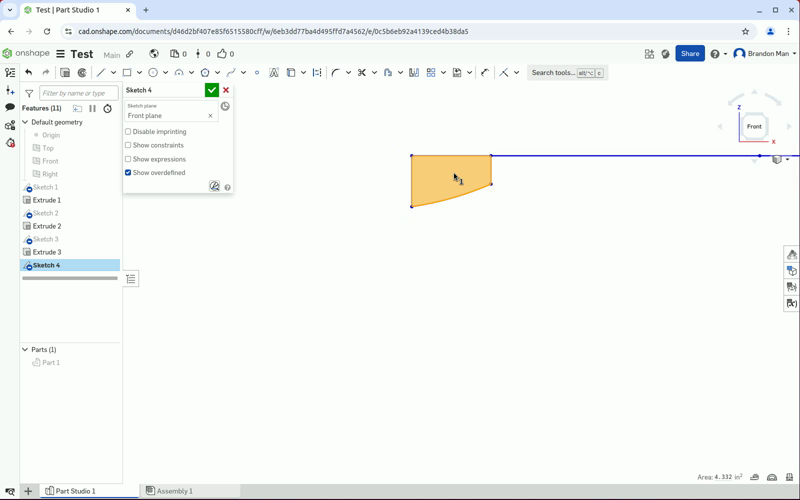
scroll(-6)
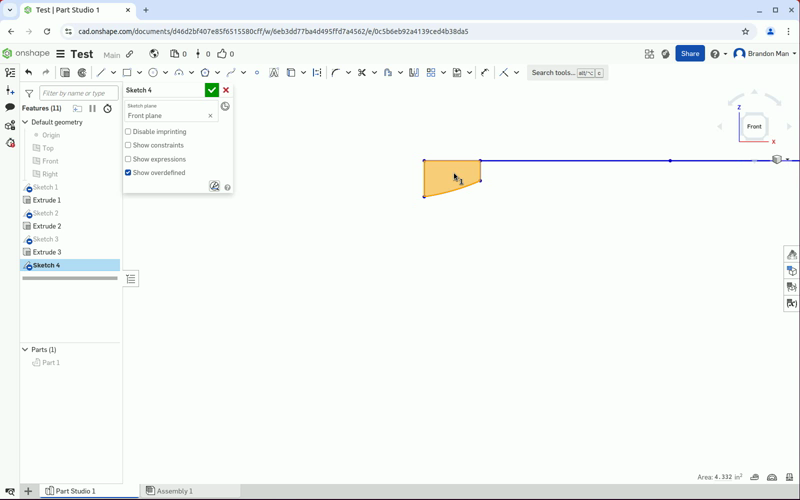
scroll(-6)
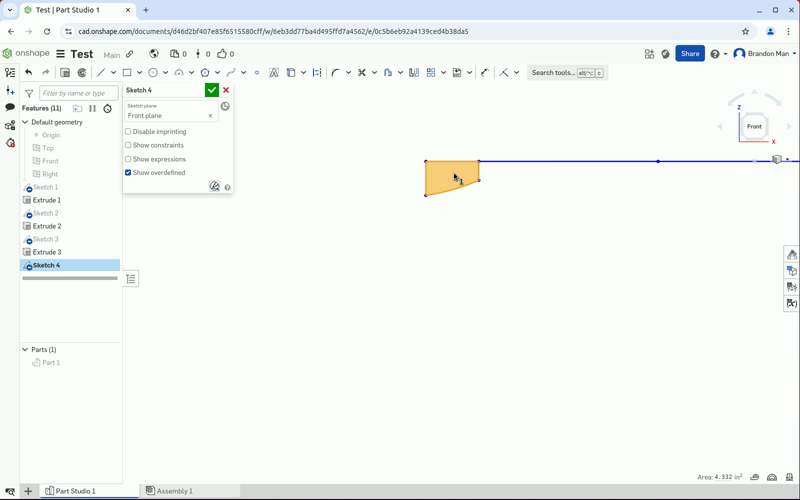
scroll(-6)
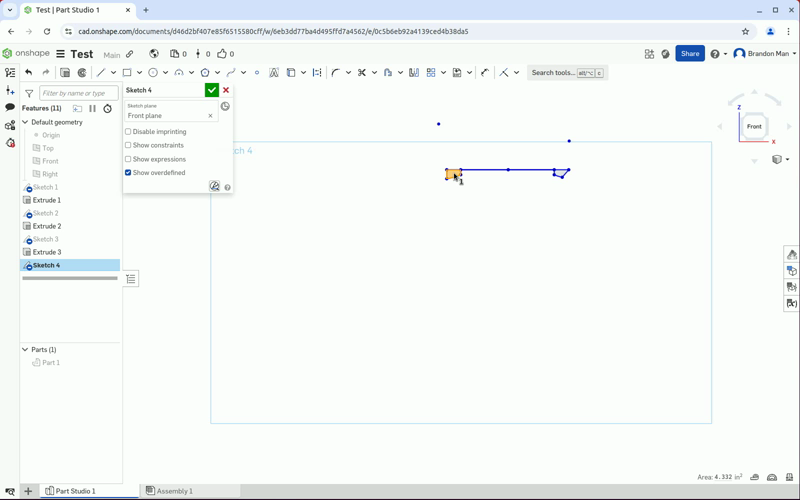
mouse_move(73, 352)
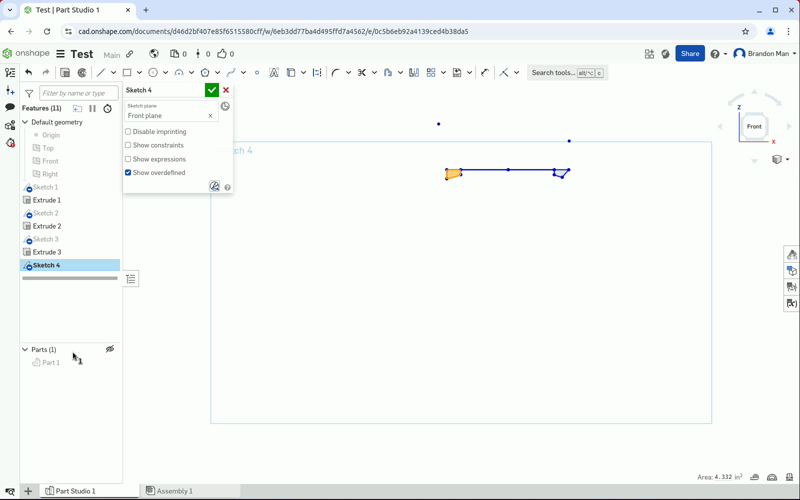
key(shift+y)
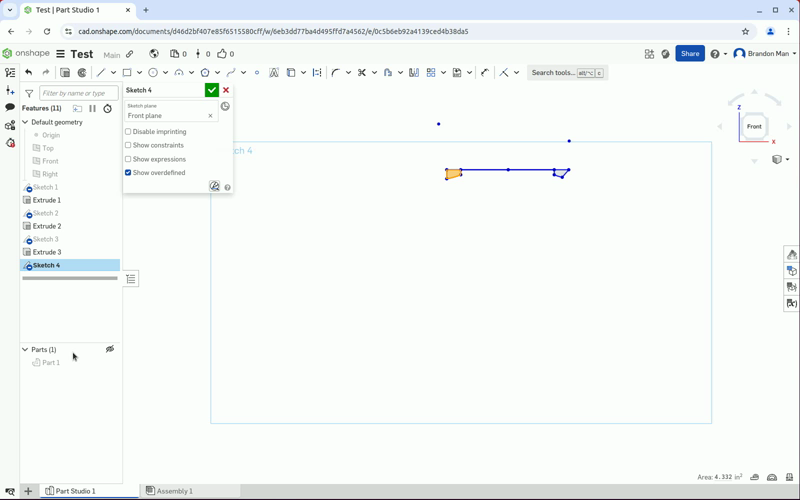
key(shift+e)
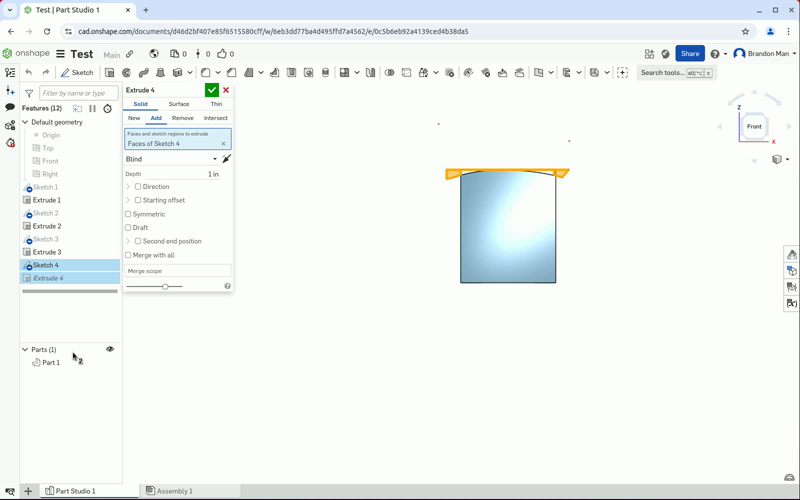
mouse_move(143, 106)
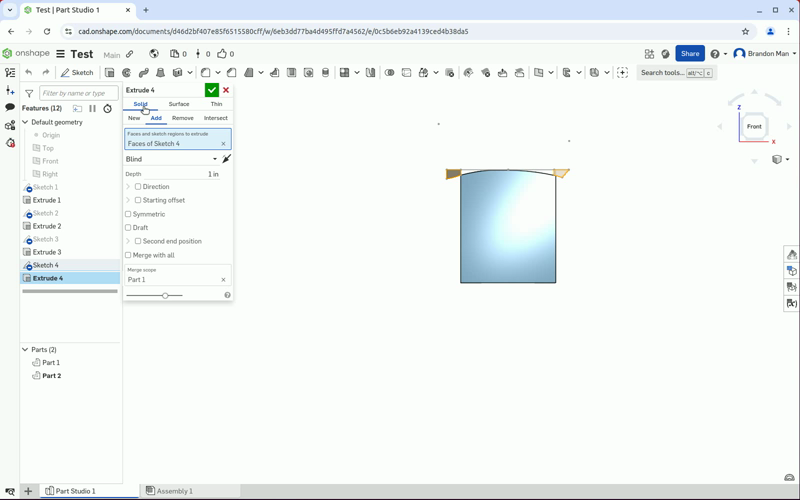
click(143, 106)
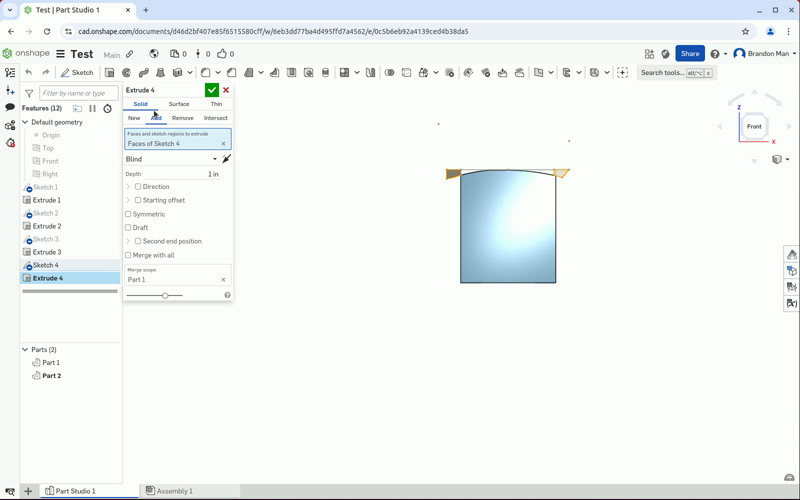
mouse_move(186, 120)
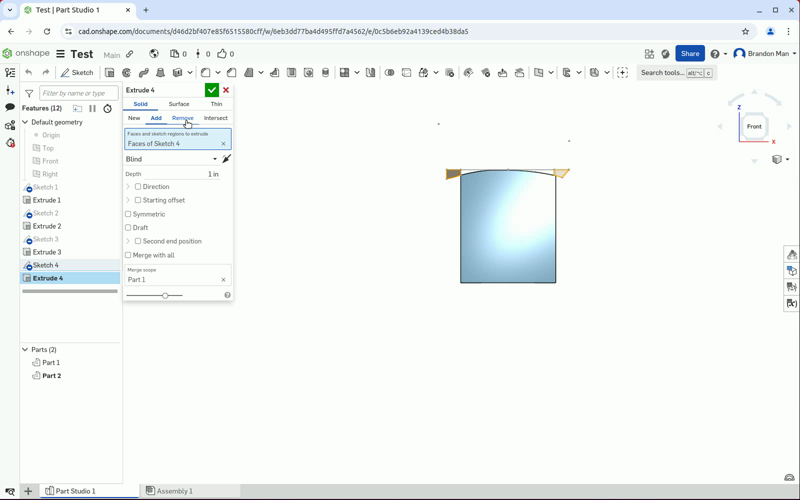
click(186, 120)
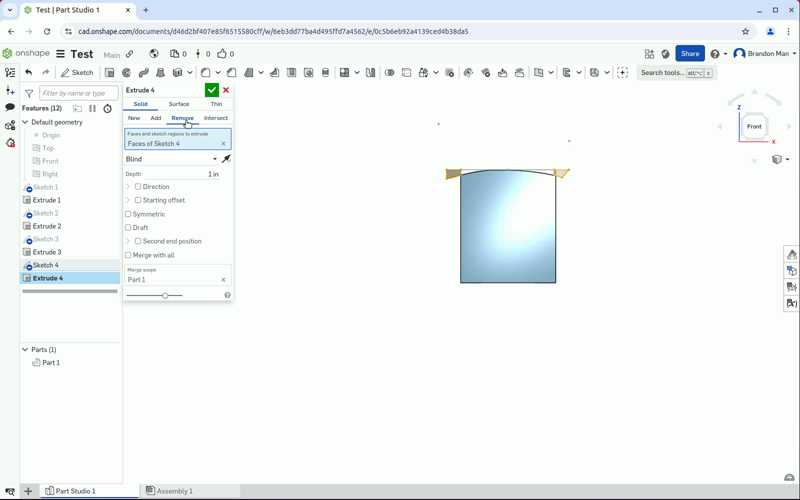
key(tab, 4)
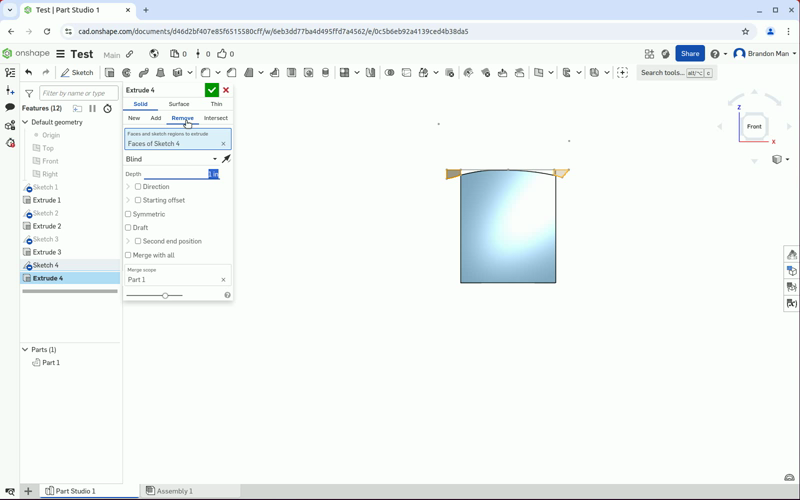
text(12.276)
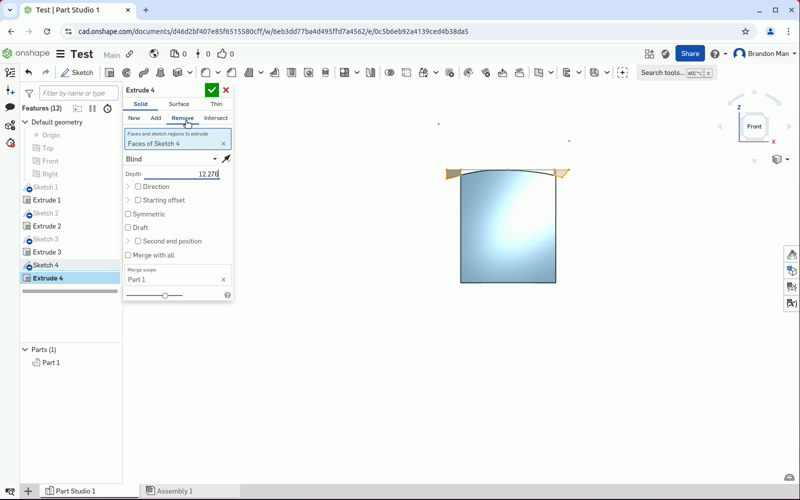
key(tab, 6)
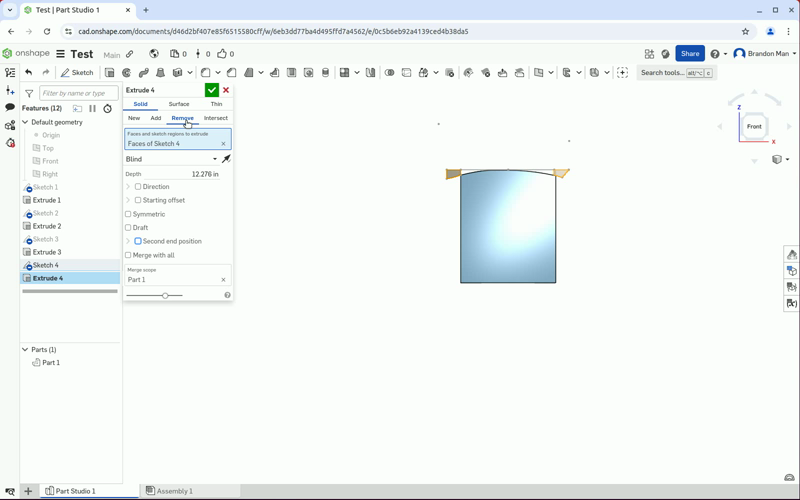
key(space)
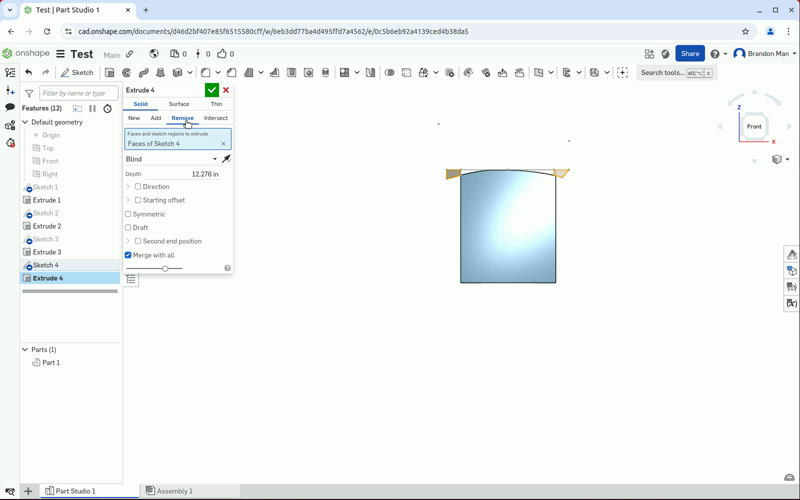
key(enter)
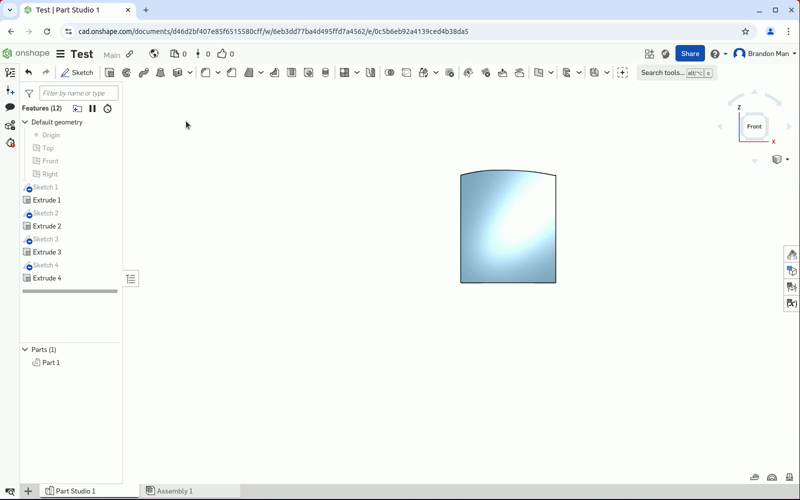
key(shift+h)
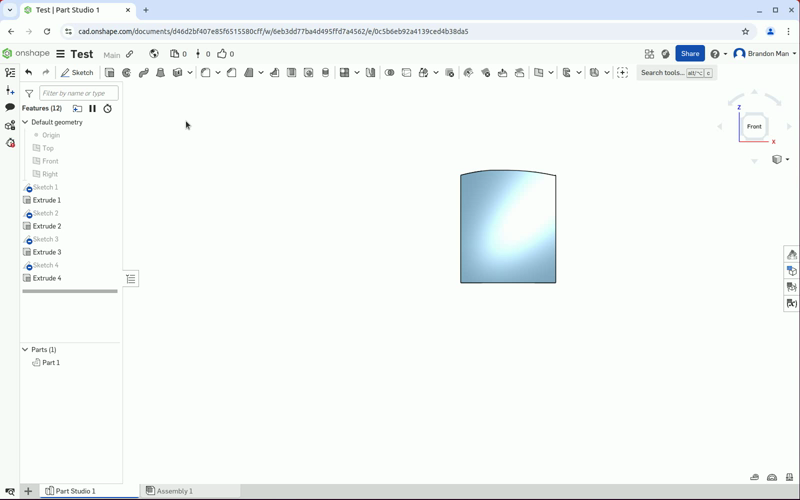
key(shift+h)
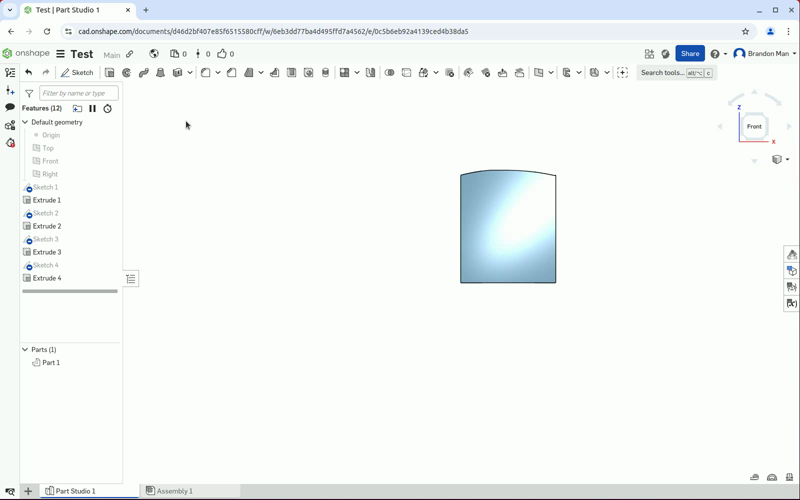
mouse_move(73, 189)
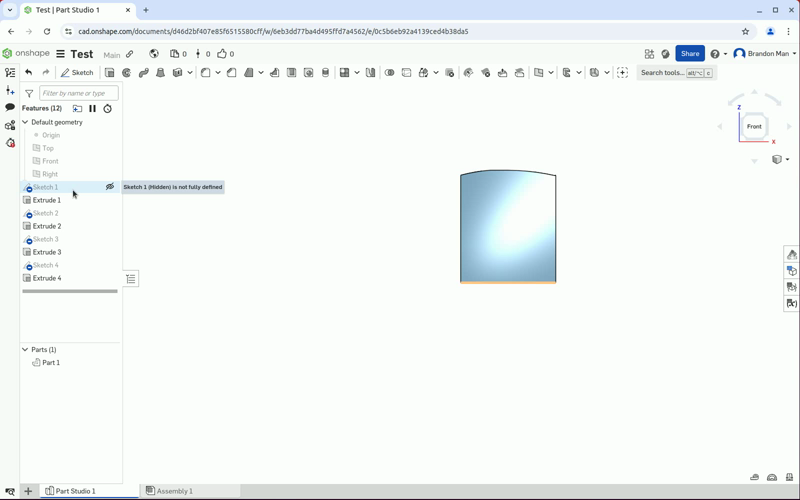
click(73, 189)
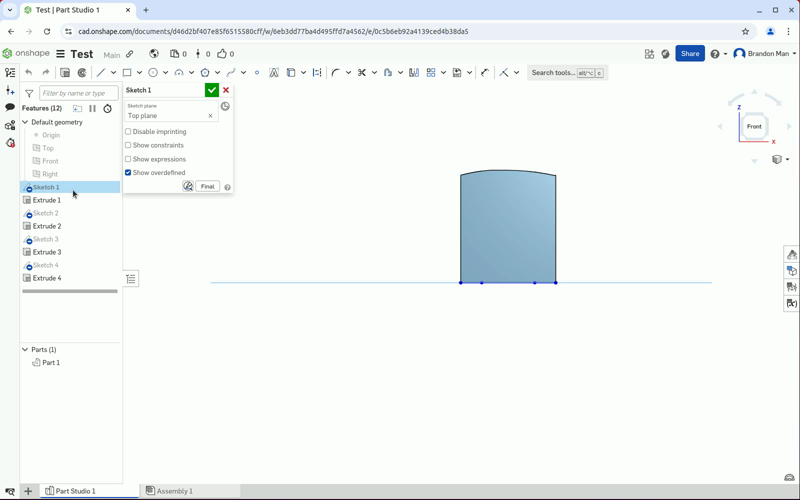
mouse_move(229, 92)
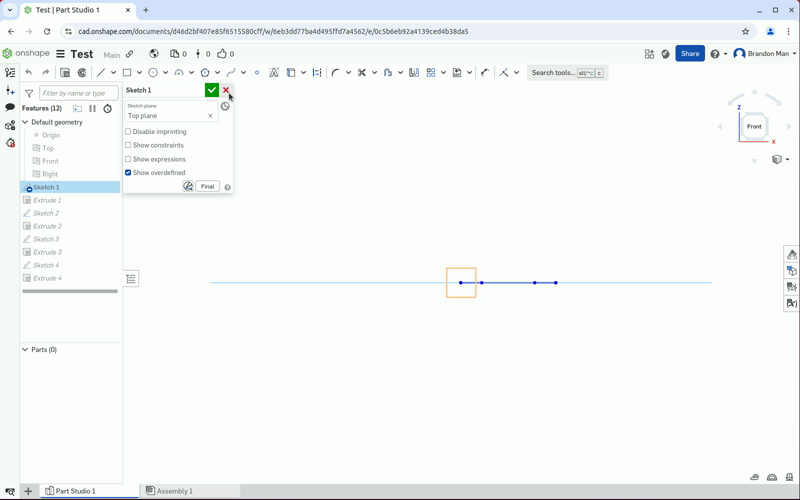
click(229, 92)
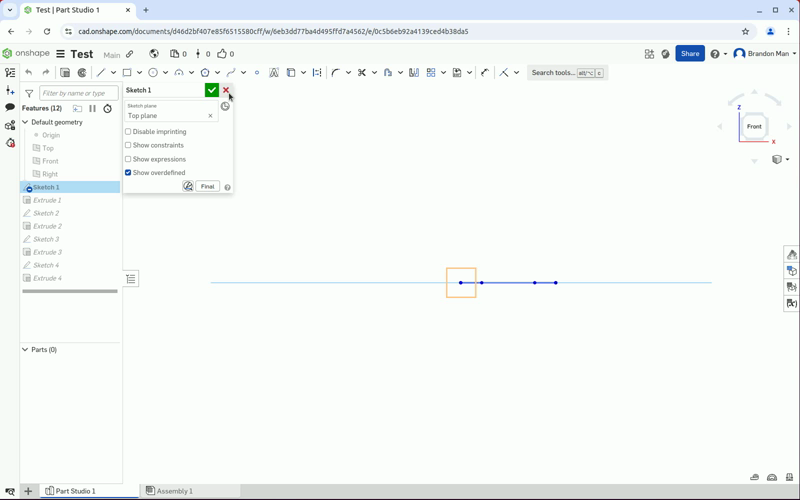
key(shift+s)
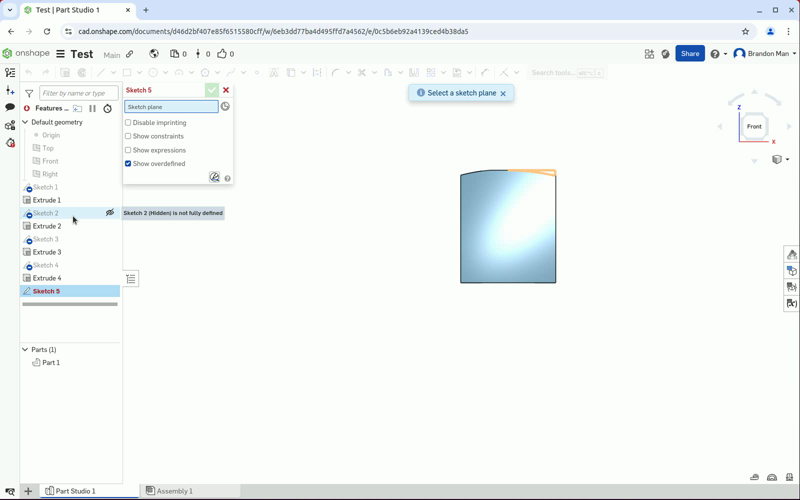
scroll(3)
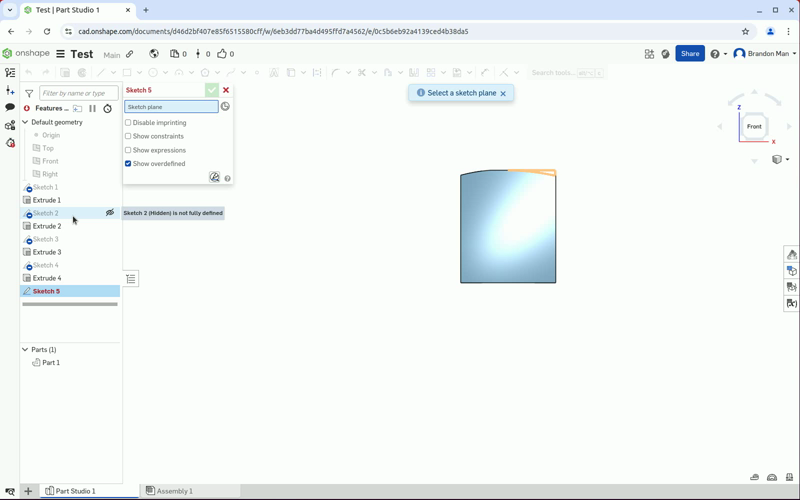
mouse_move(73, 163)
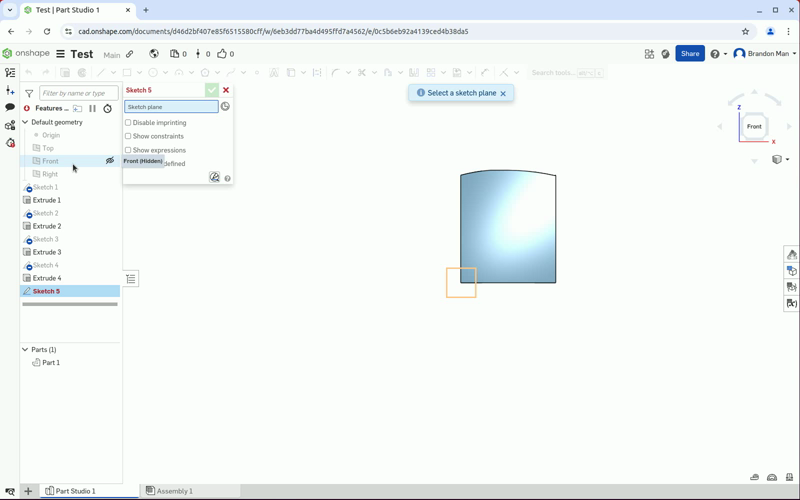
click(73, 163)
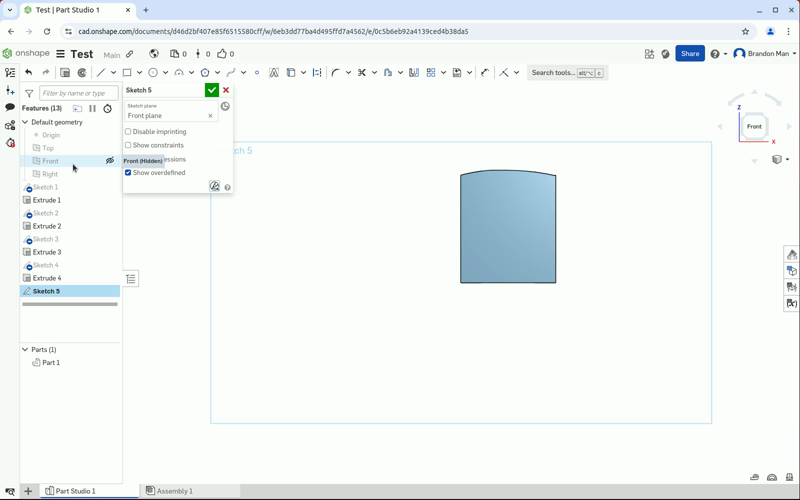
mouse_move(73, 352)
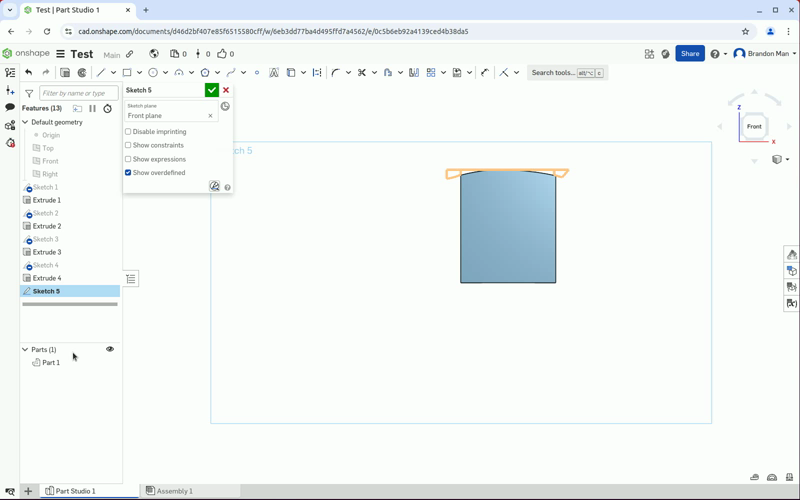
key(y)
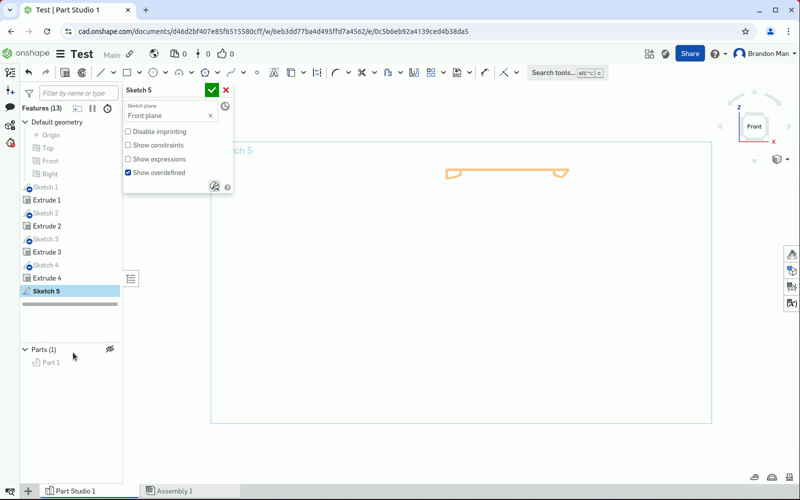
key(l)
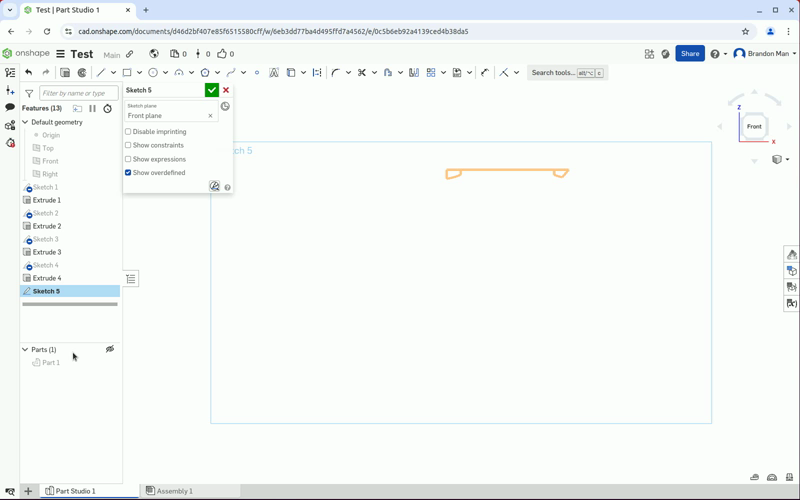
key_down(shift)
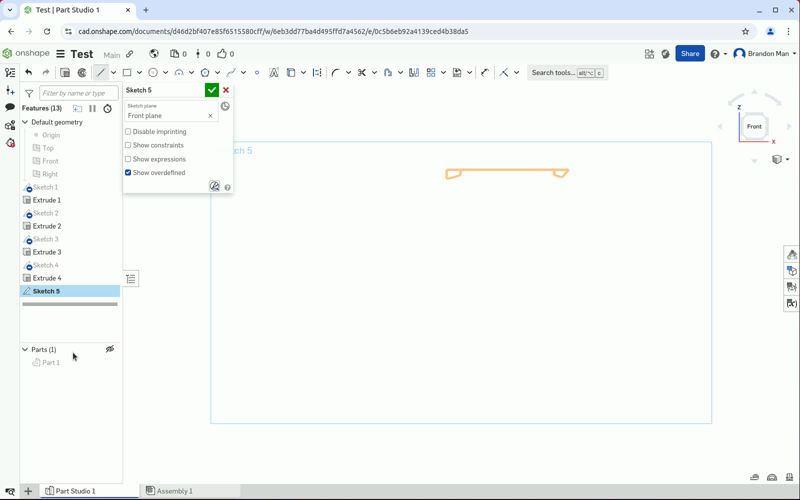
mouse_move(491, 268)
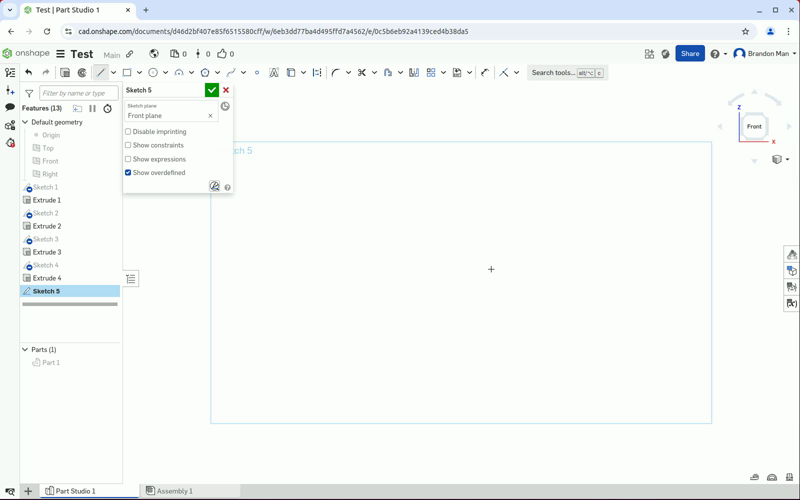
click(491, 268)
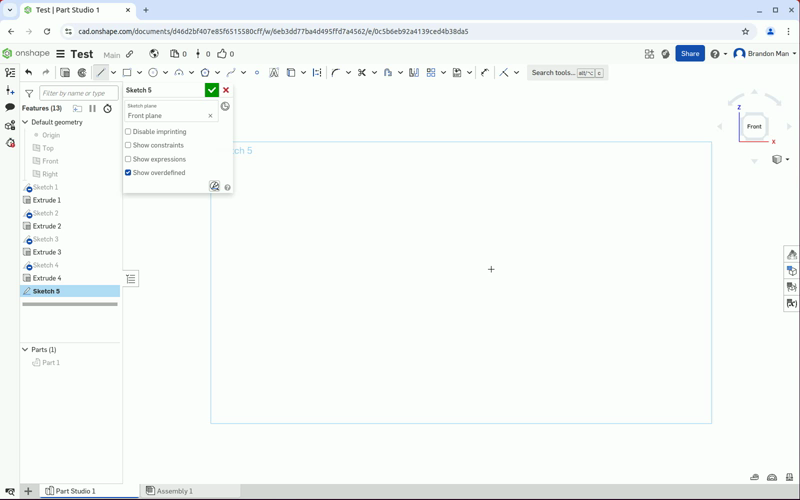
key_up(shift)
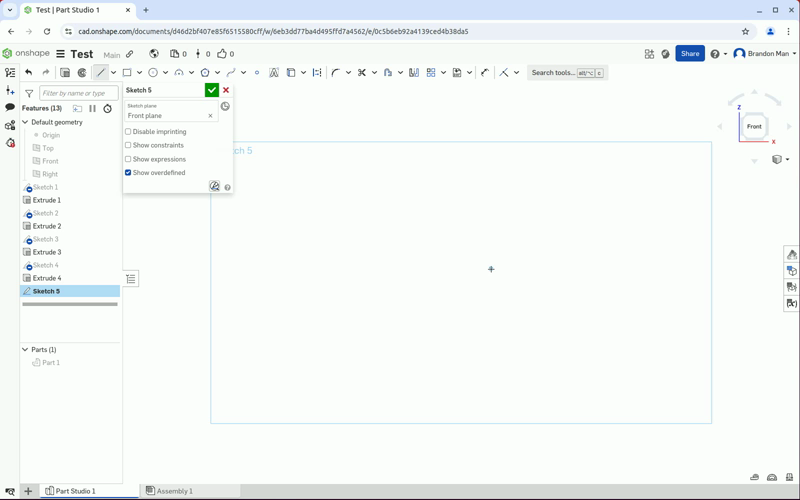
key_down(shift)
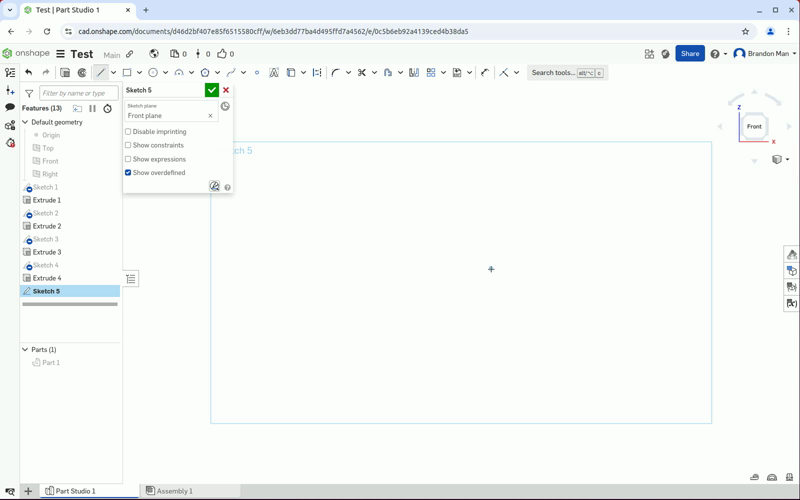
mouse_move(521, 268)
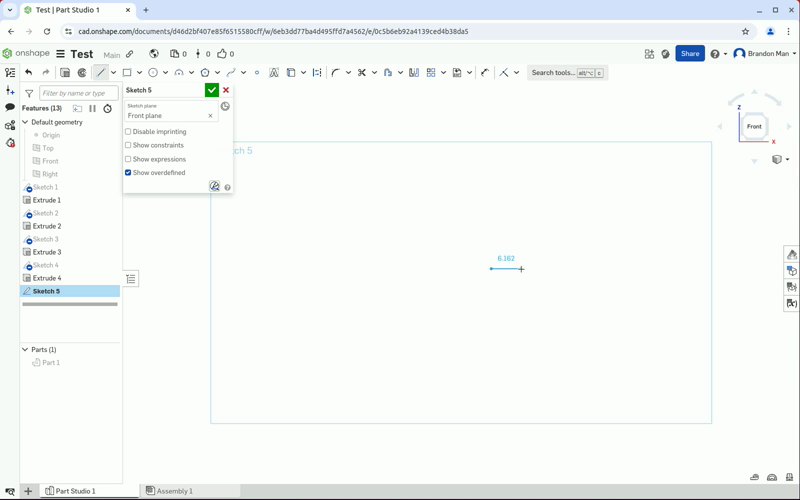
mouse_move(514, 268)
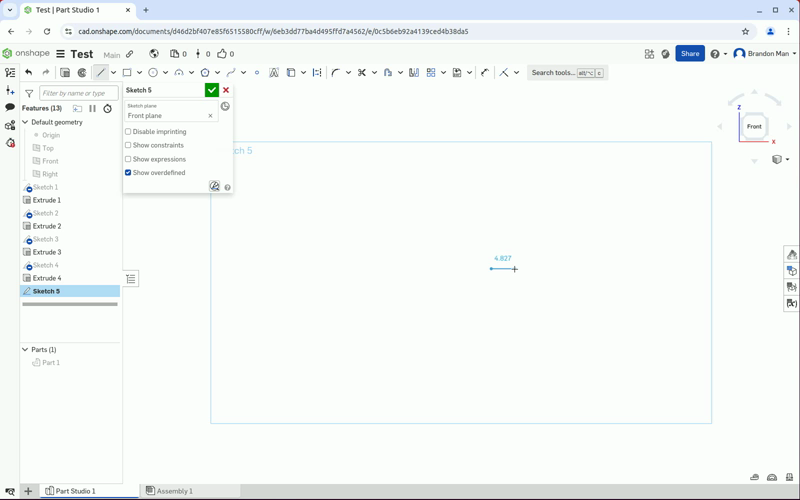
click(514, 268)
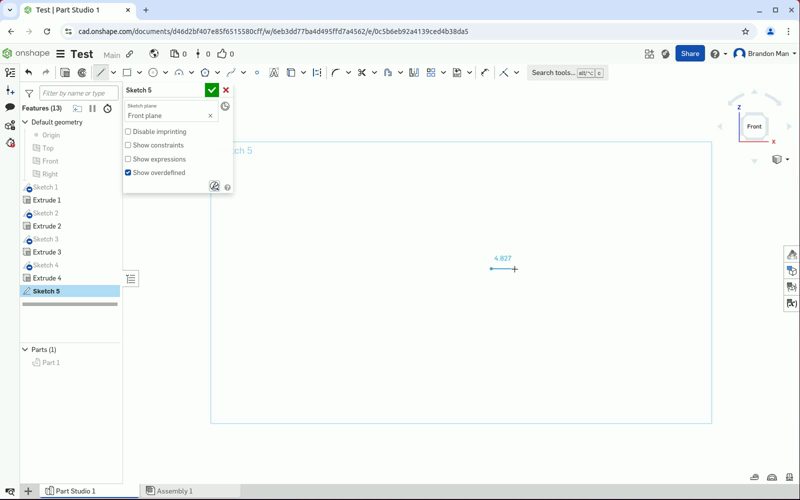
key_up(shift)
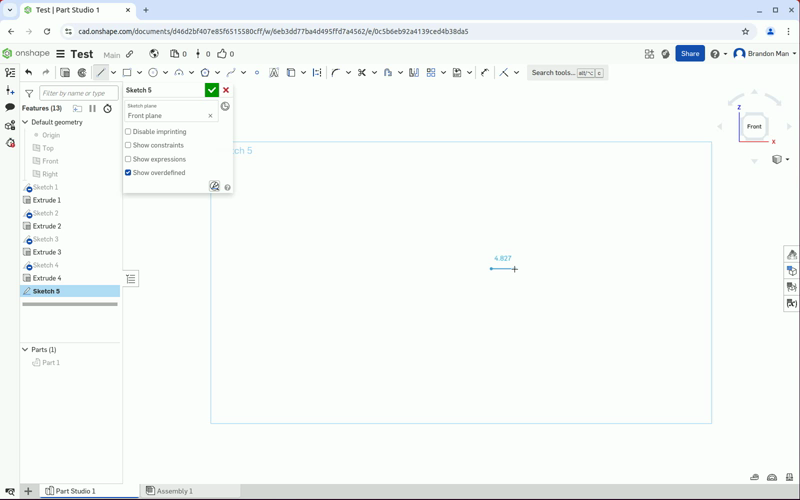
key_down(shift)
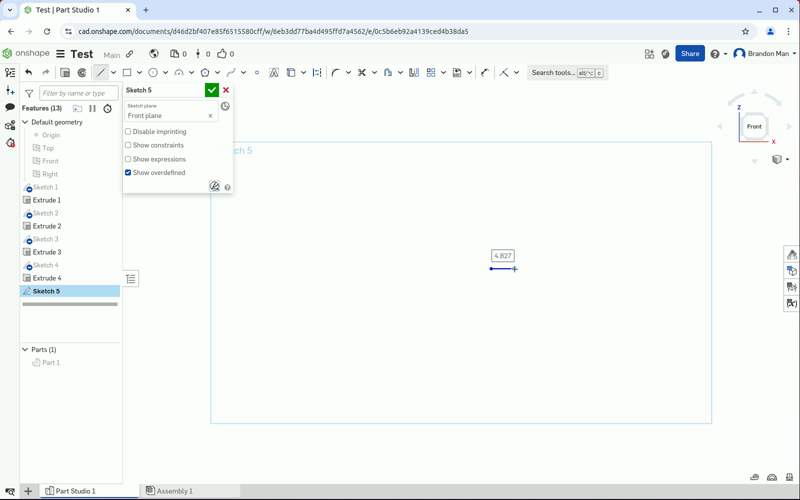
mouse_move(544, 268)
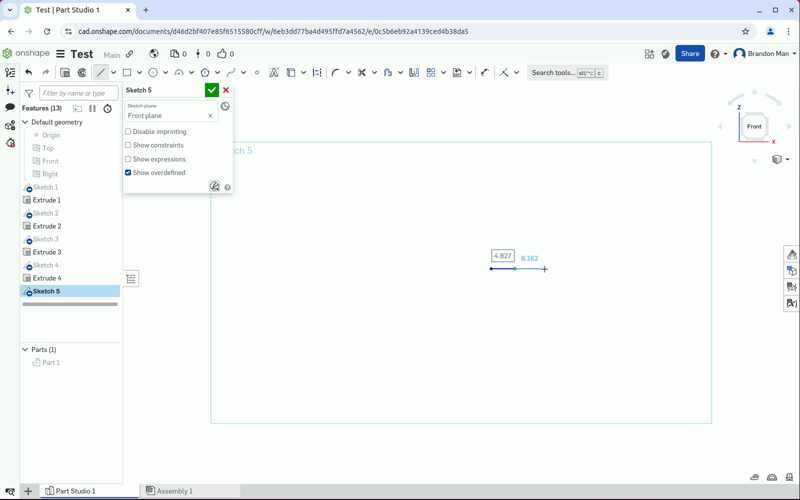
mouse_move(514, 245)
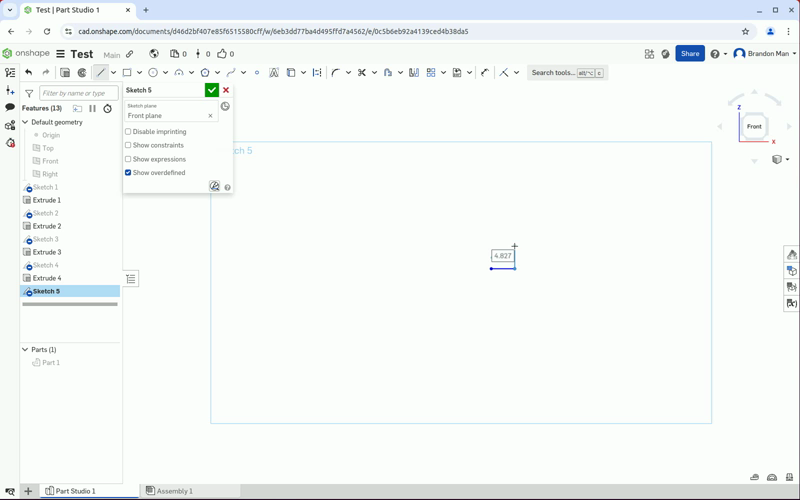
click(514, 245)
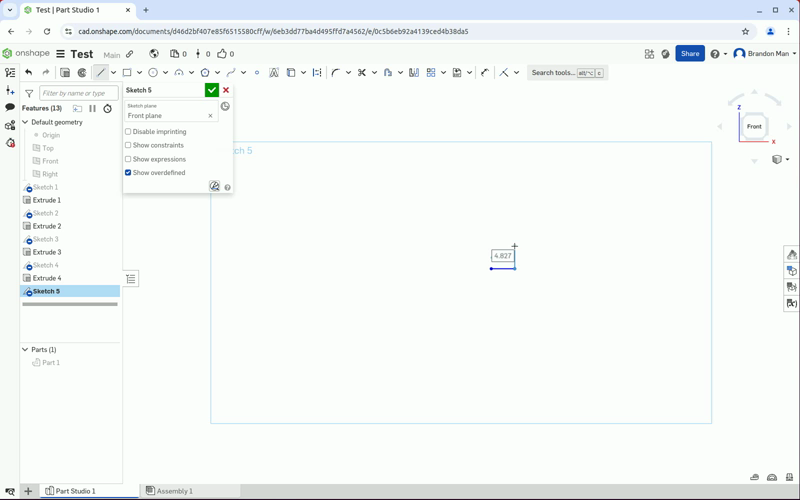
key_up(shift)
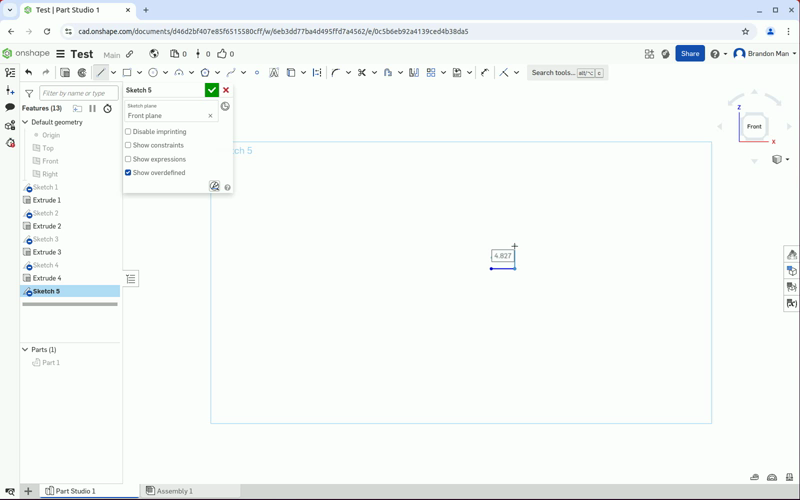
key_down(shift)
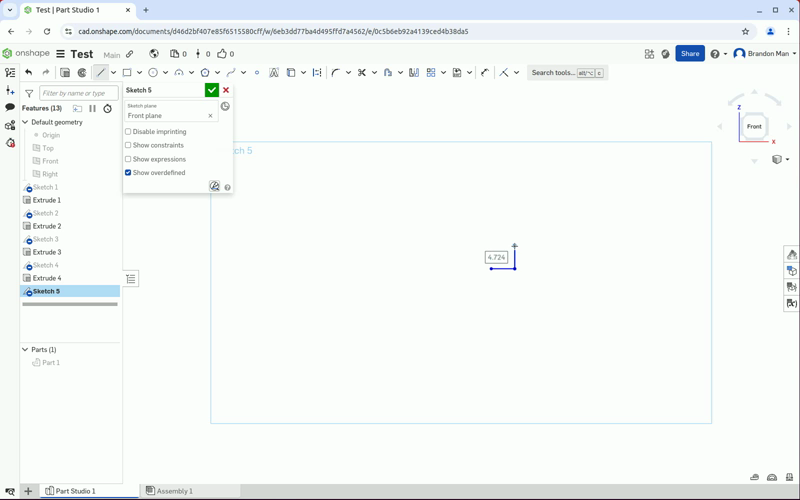
mouse_move(544, 245)
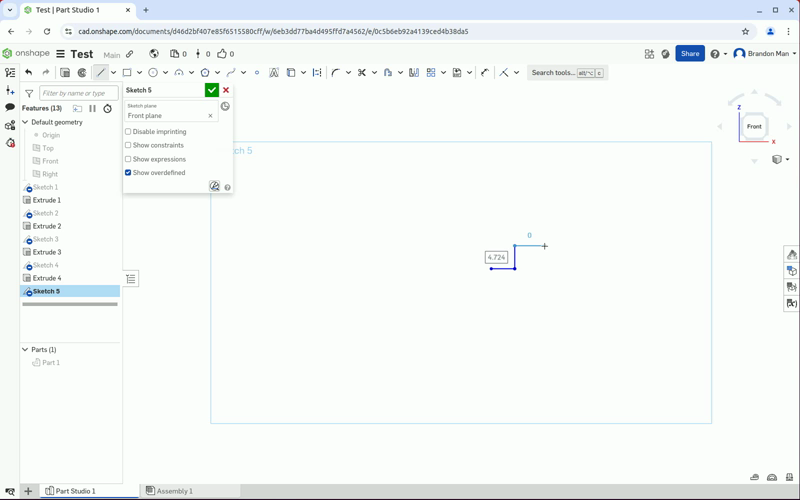
mouse_move(491, 245)
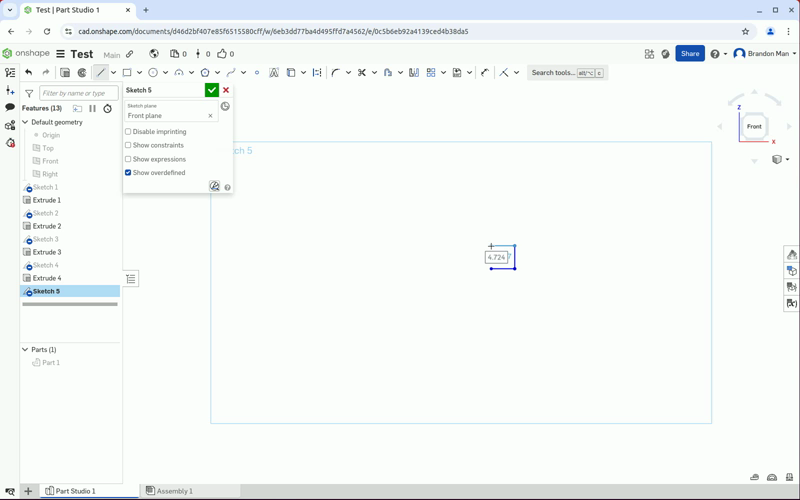
click(491, 245)
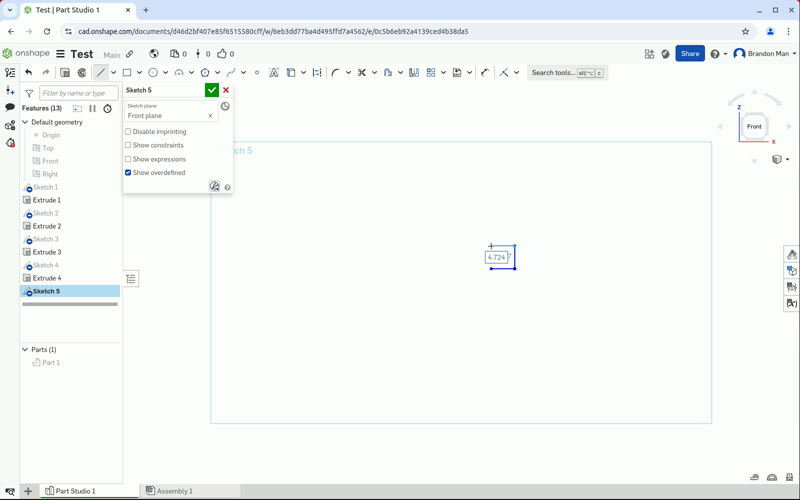
key_up(shift)
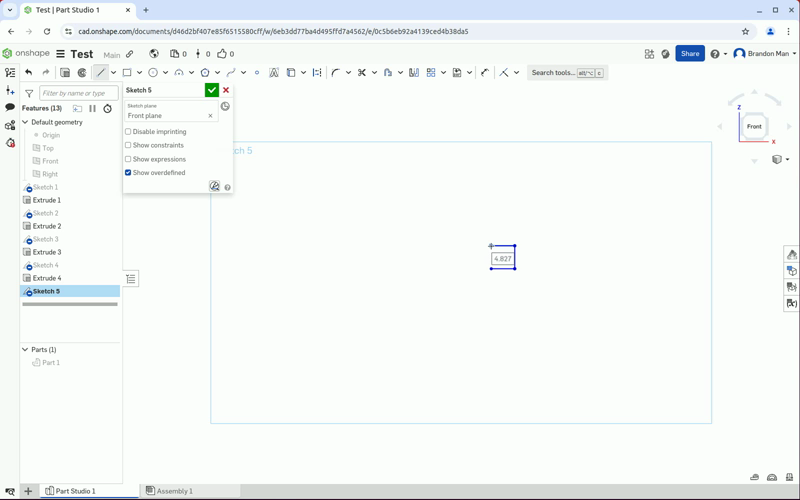
mouse_move(521, 245)
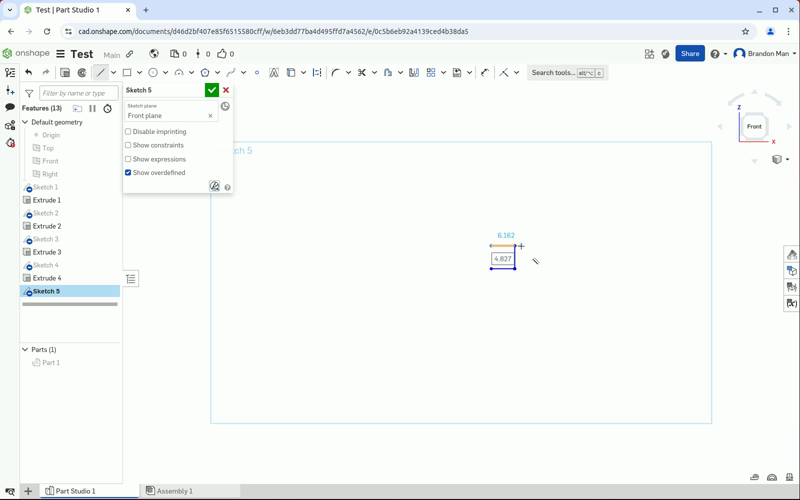
key_down(shift)
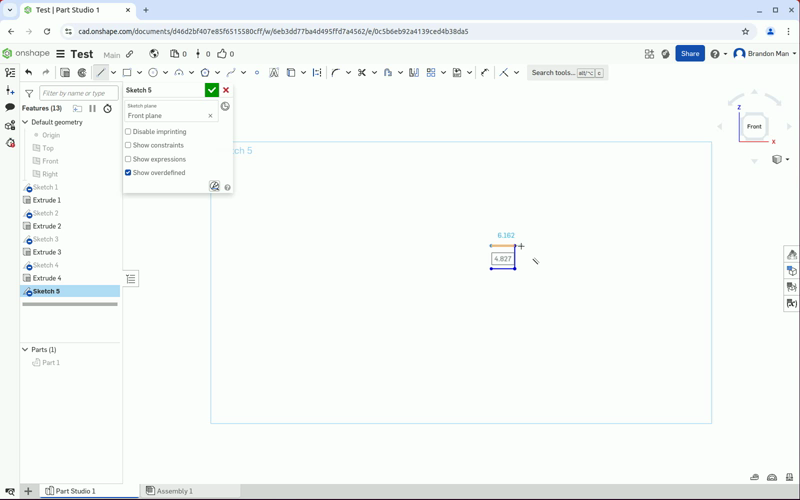
mouse_move(491, 268)
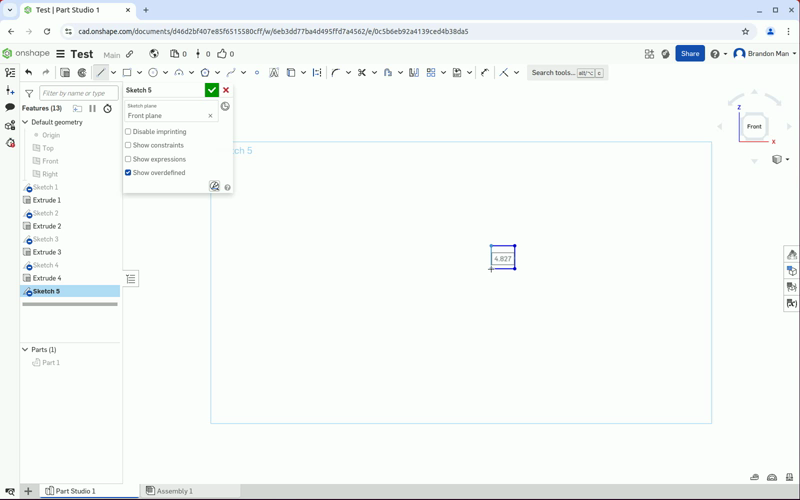
key_up(shift)
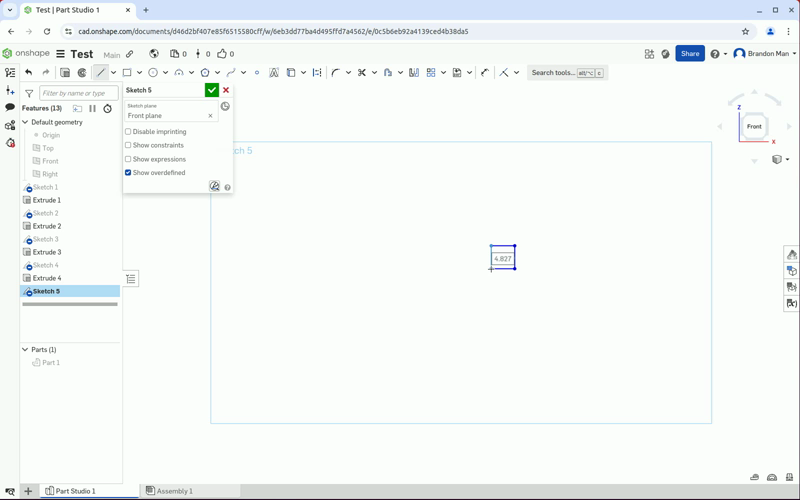
click(491, 268)
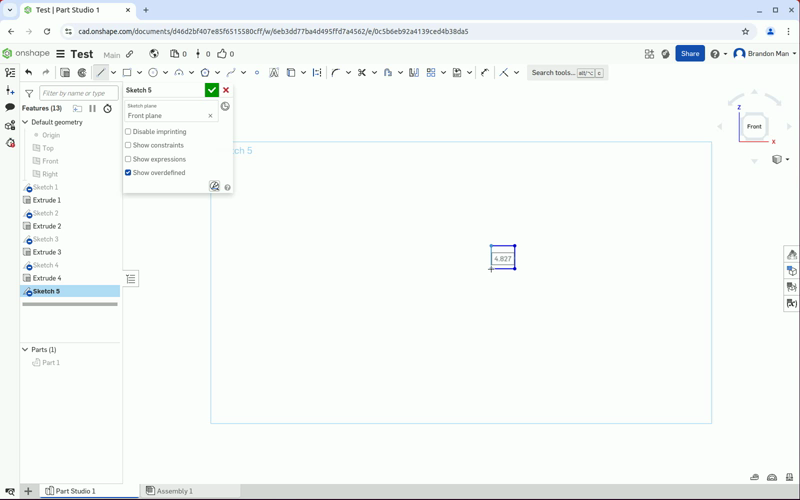
key(esc)
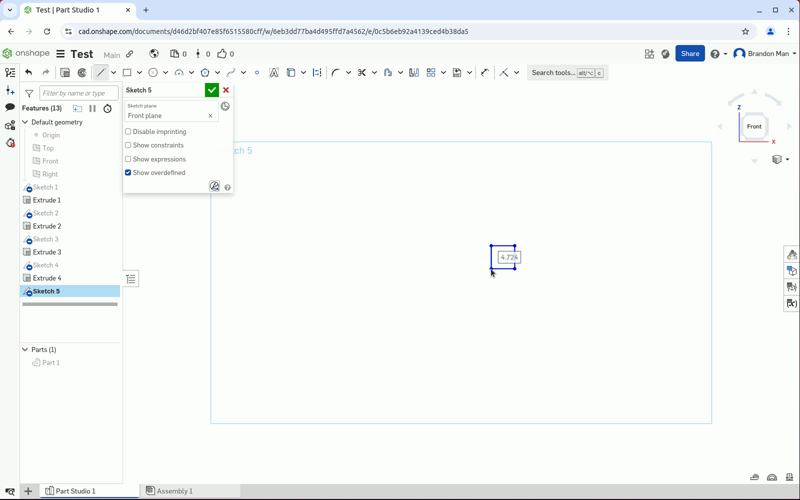
mouse_move(510, 260)
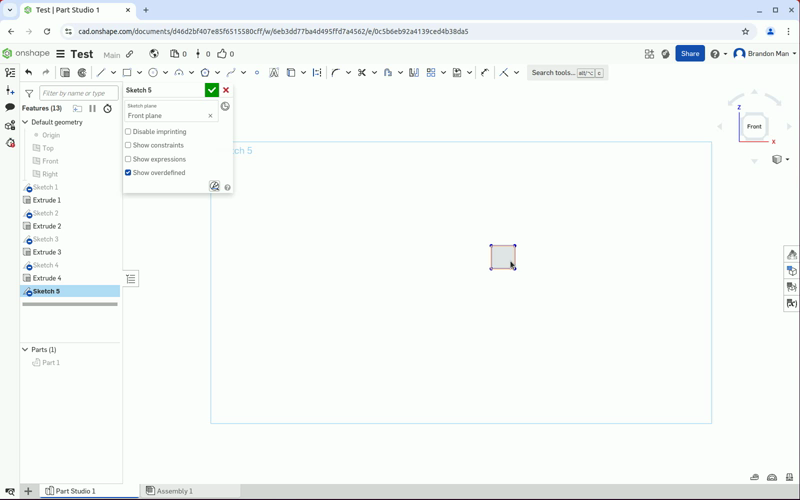
scroll(6)
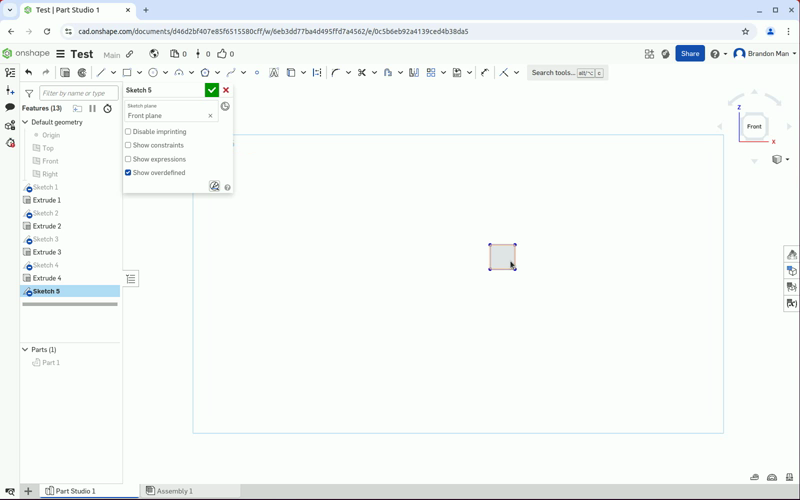
scroll(6)
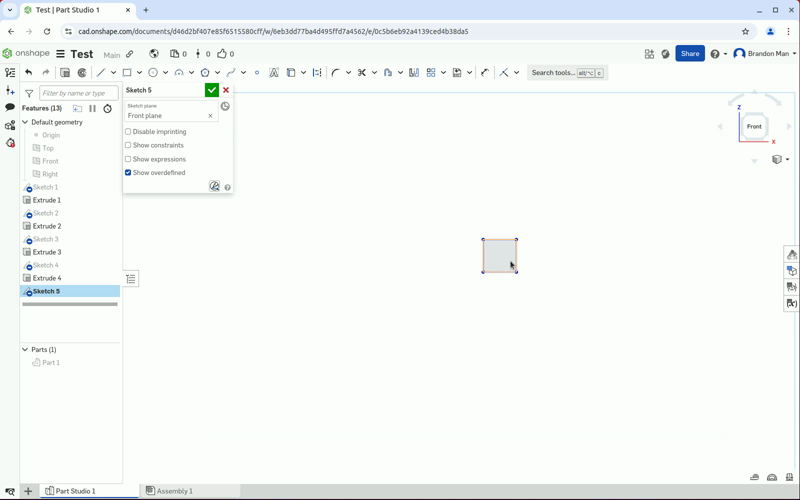
scroll(6)
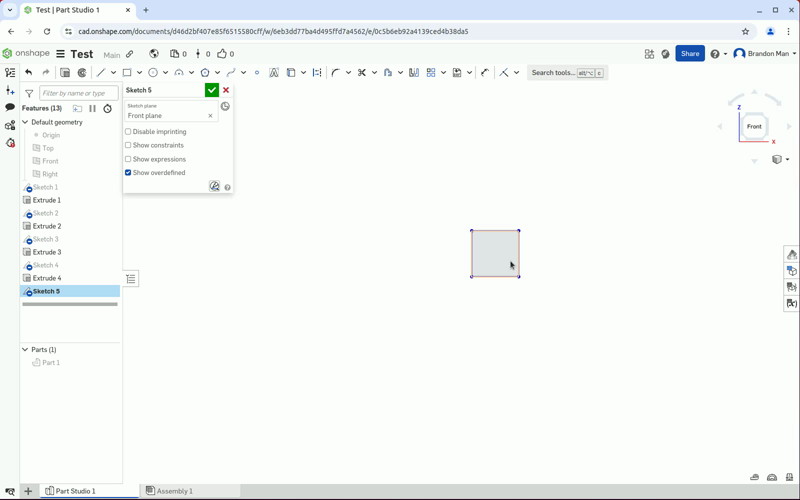
scroll(6)
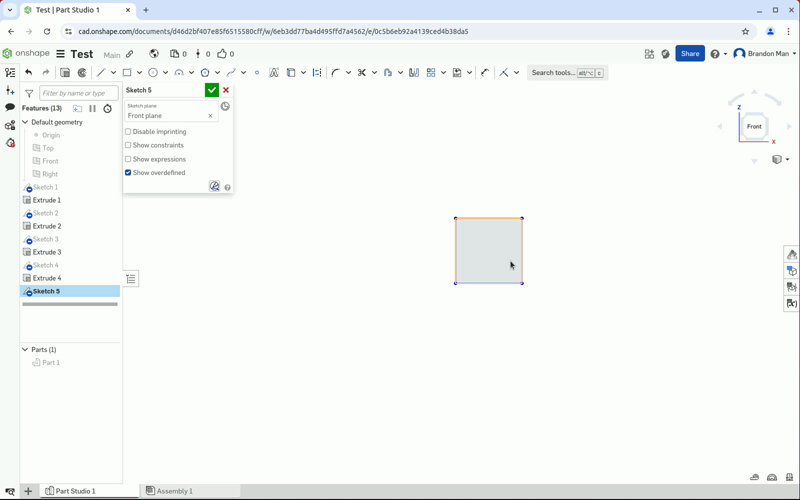
scroll(6)
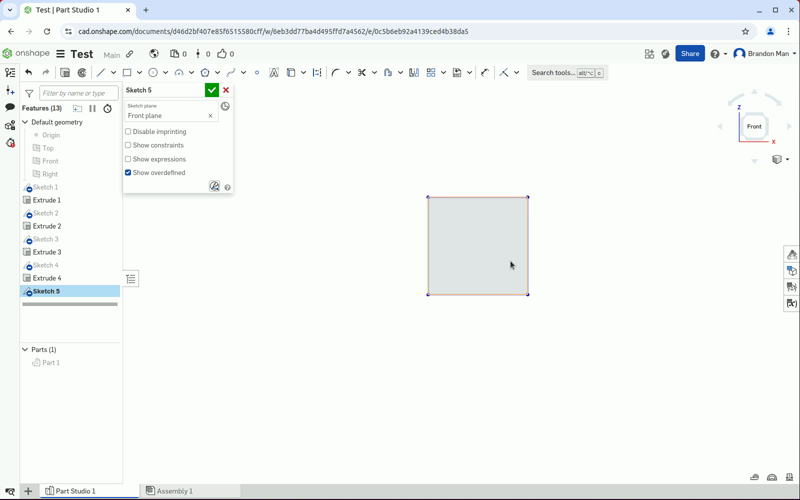
scroll(6)
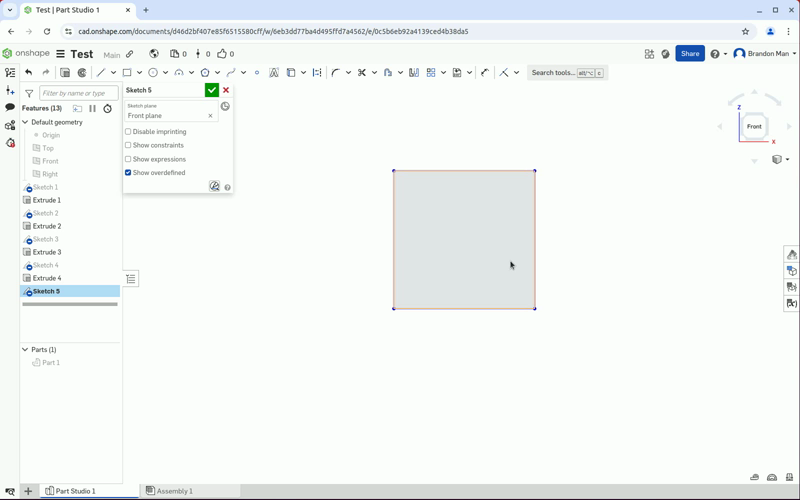
scroll(6)
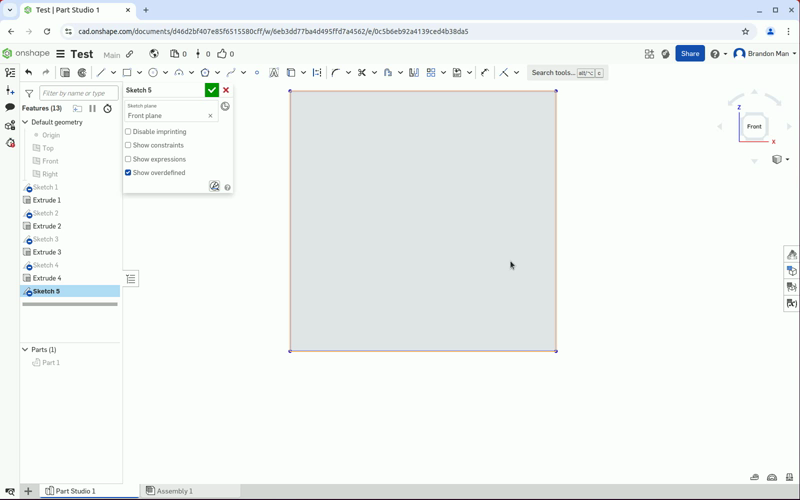
click(510, 260)
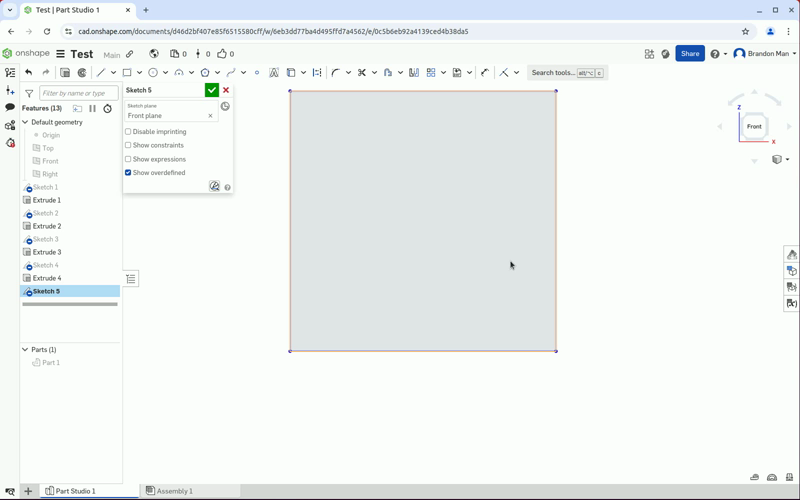
scroll(-6)
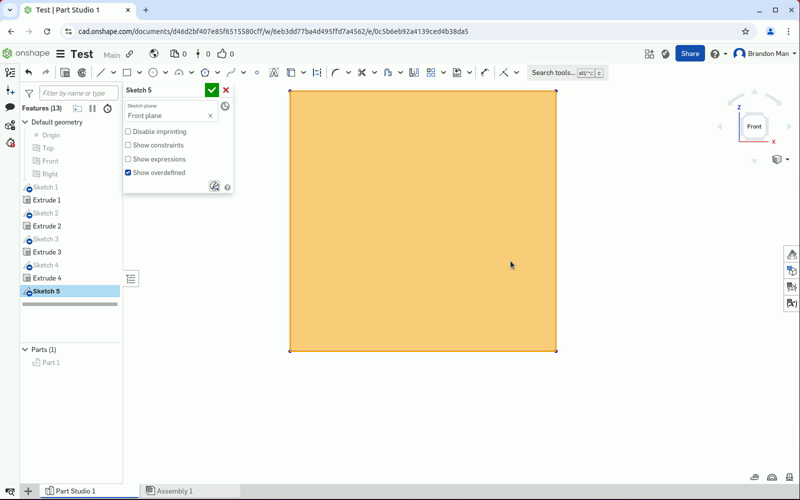
scroll(-6)
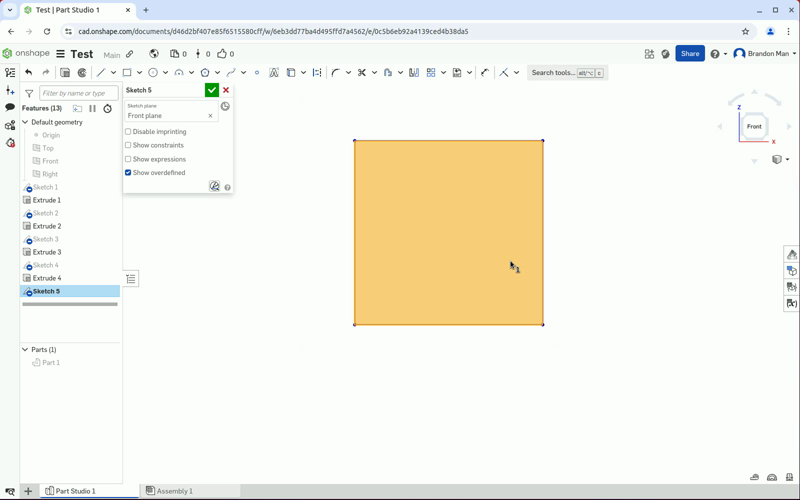
scroll(-6)
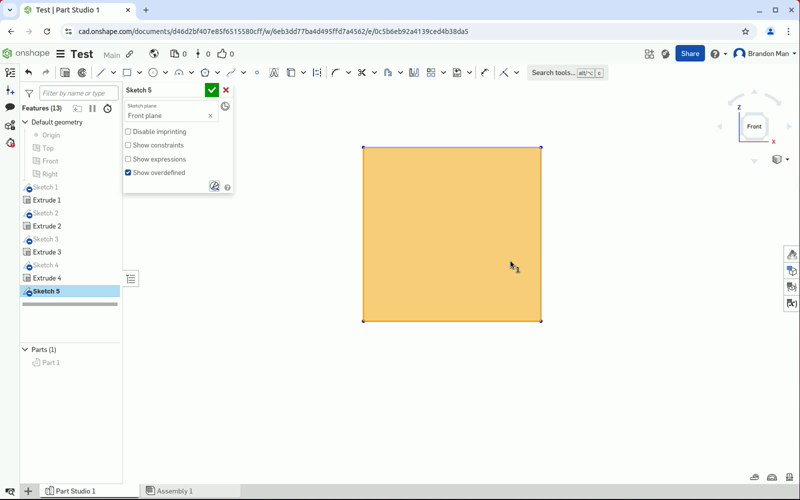
scroll(-6)
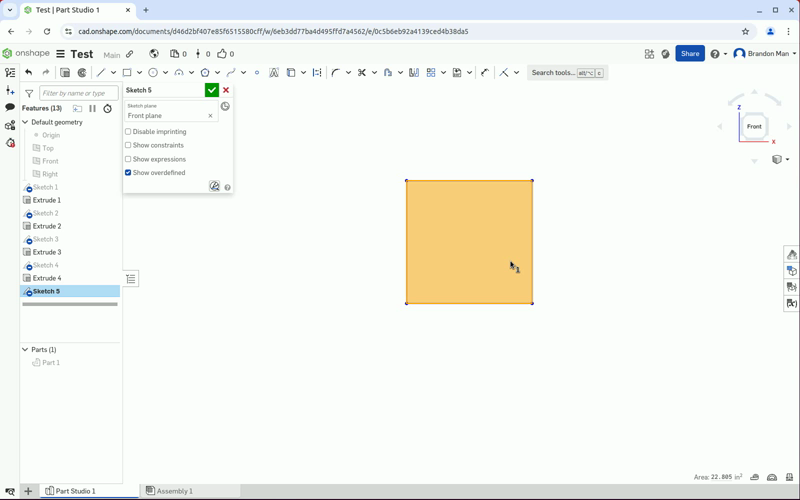
scroll(-6)
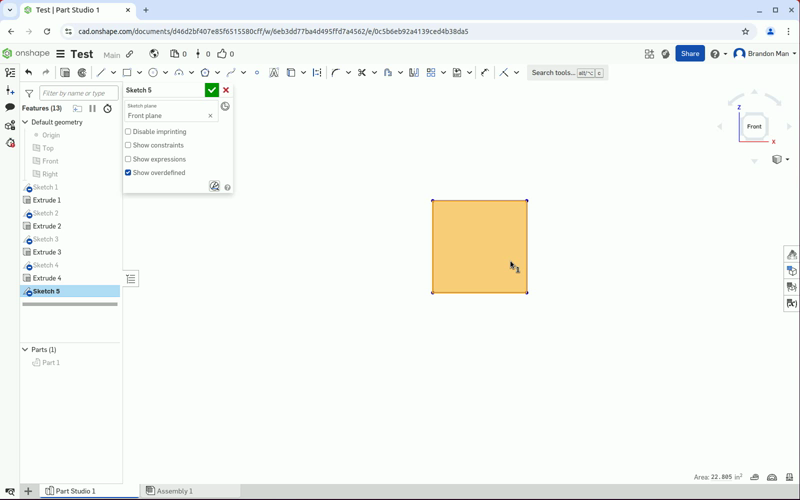
scroll(-6)
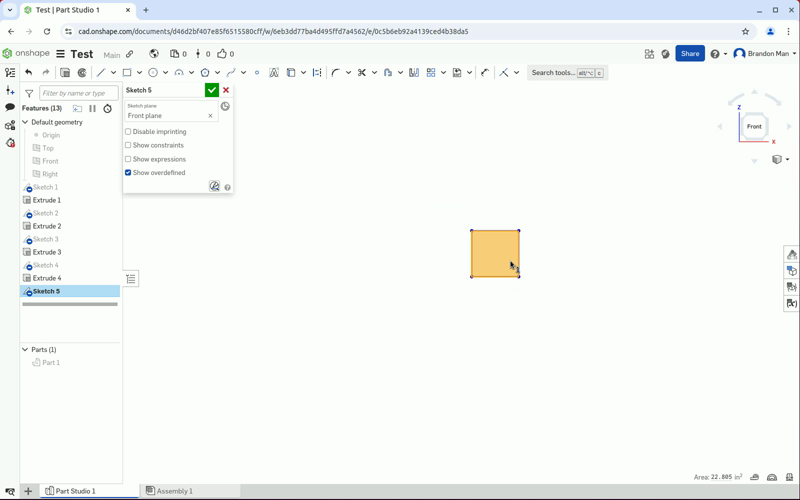
scroll(-6)
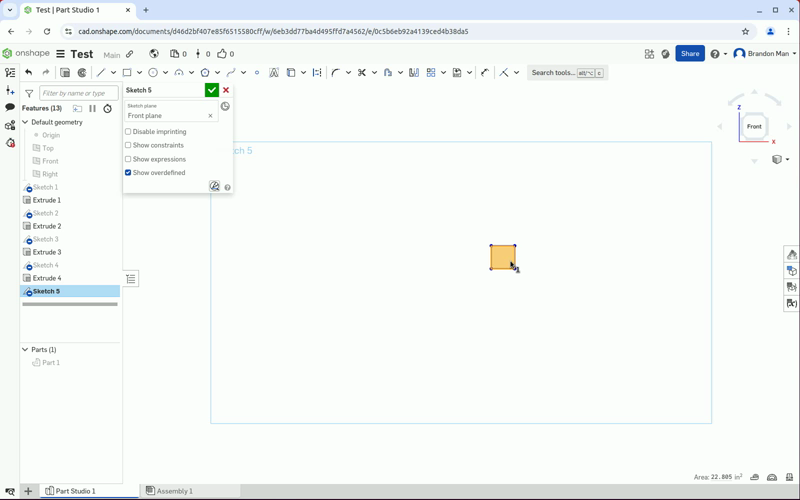
mouse_move(73, 352)
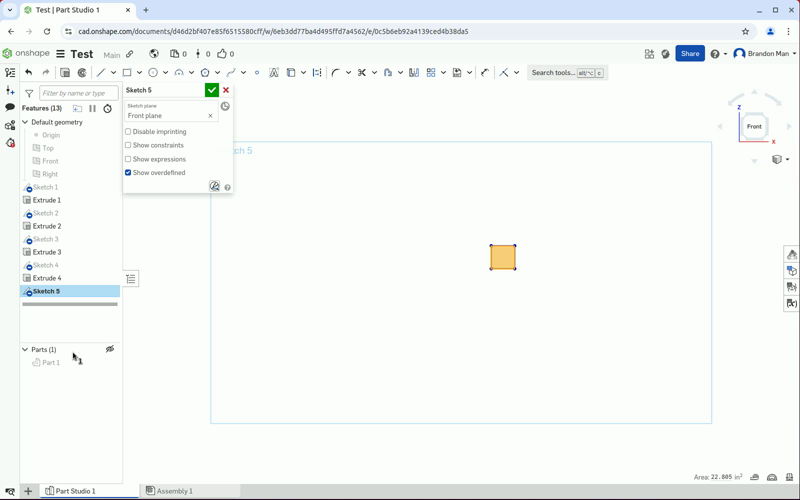
key(shift+y)
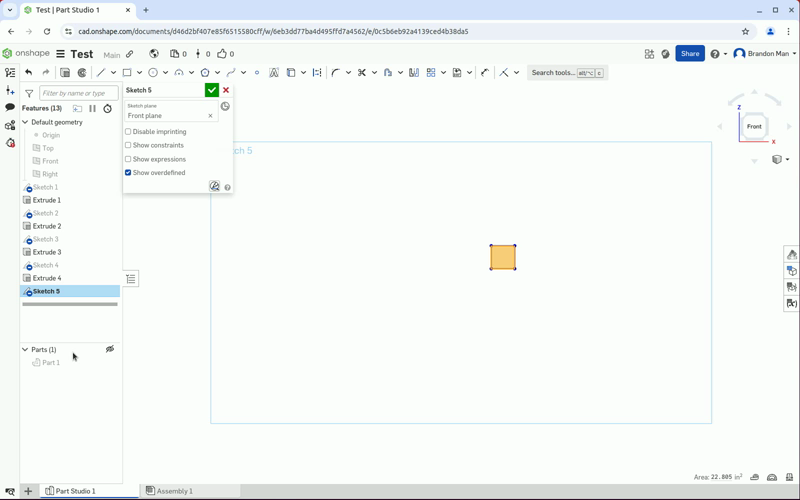
key(shift+e)
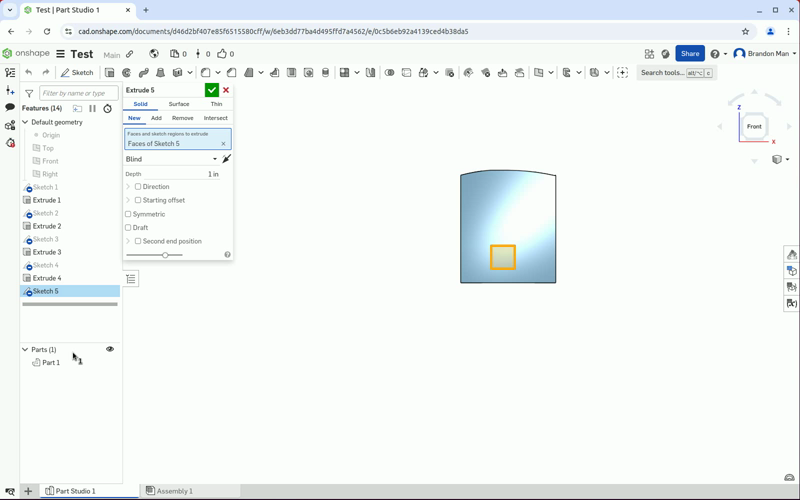
mouse_move(143, 106)
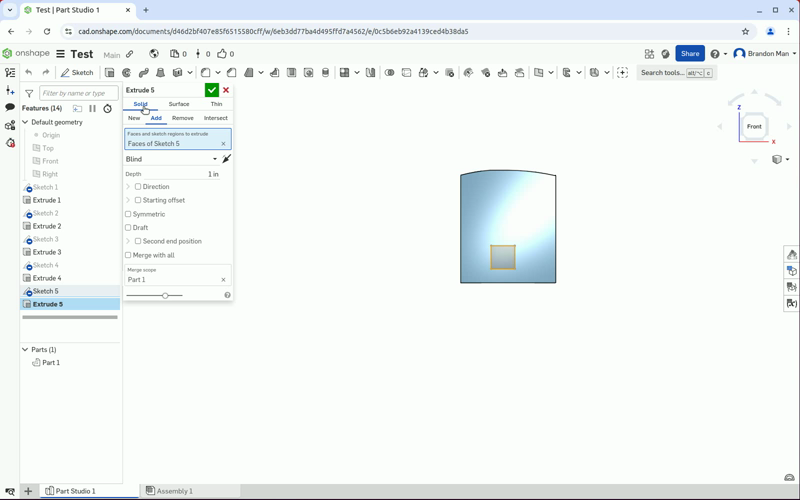
click(143, 106)
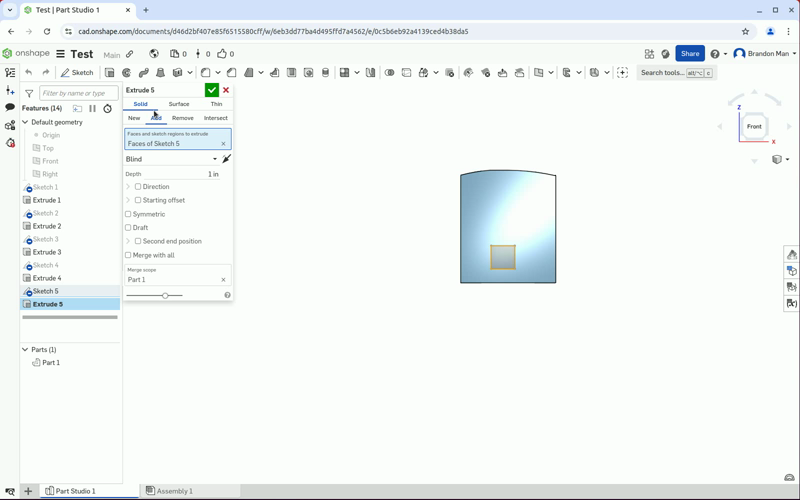
mouse_move(186, 120)
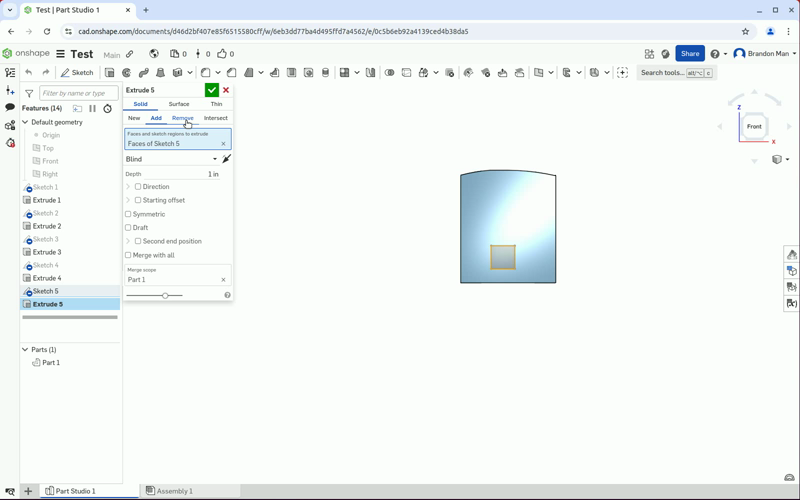
click(186, 120)
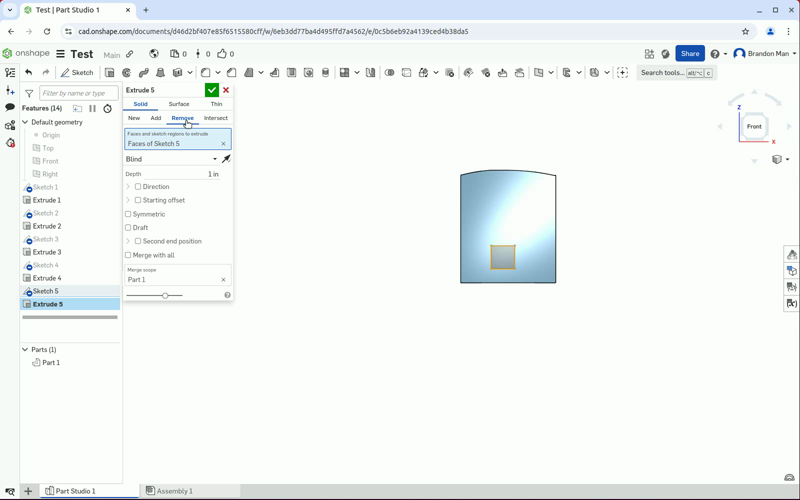
key(tab, 4)
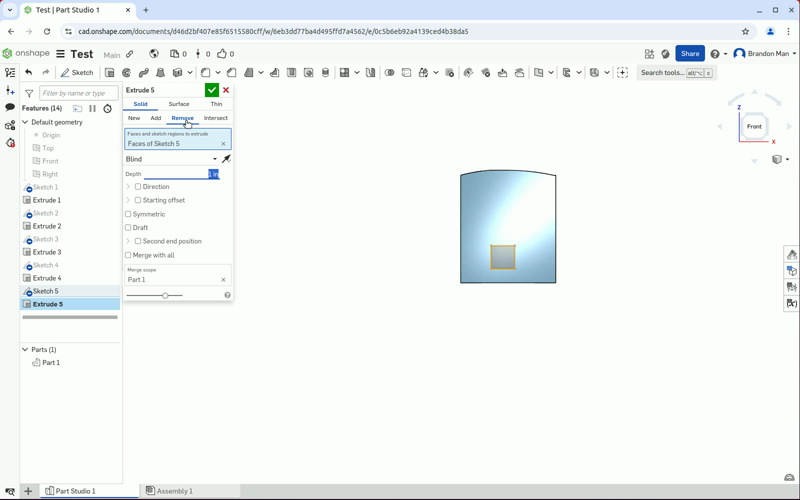
text(12.276)
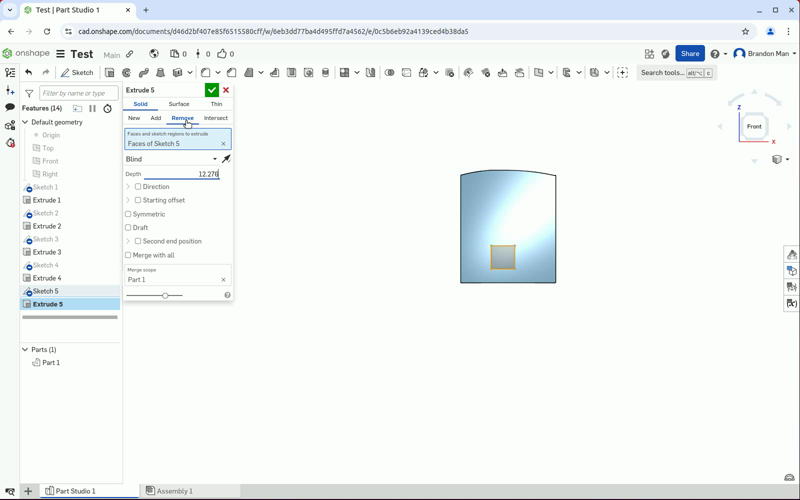
key(tab, 6)
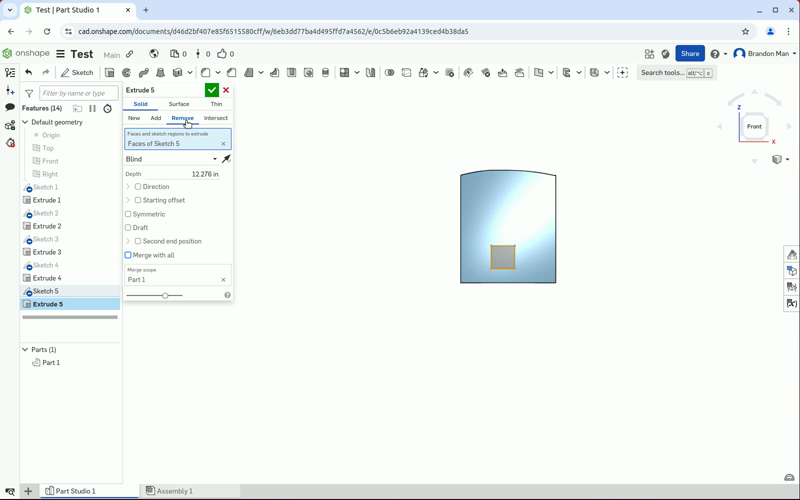
key(space)
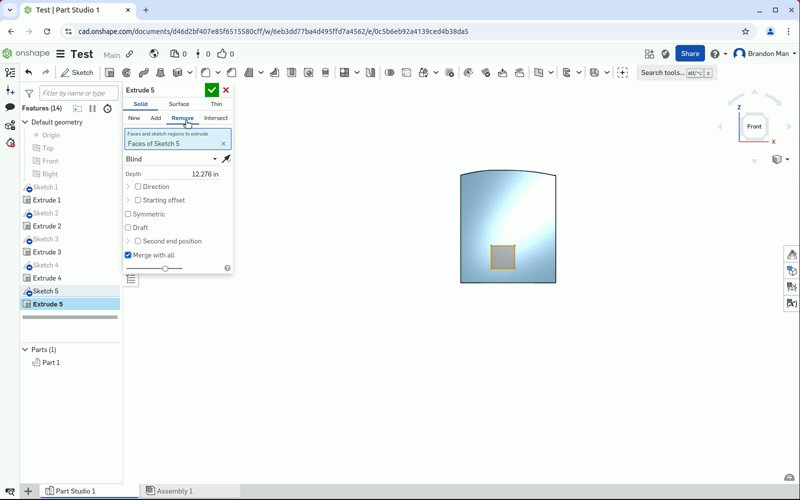
key(enter)
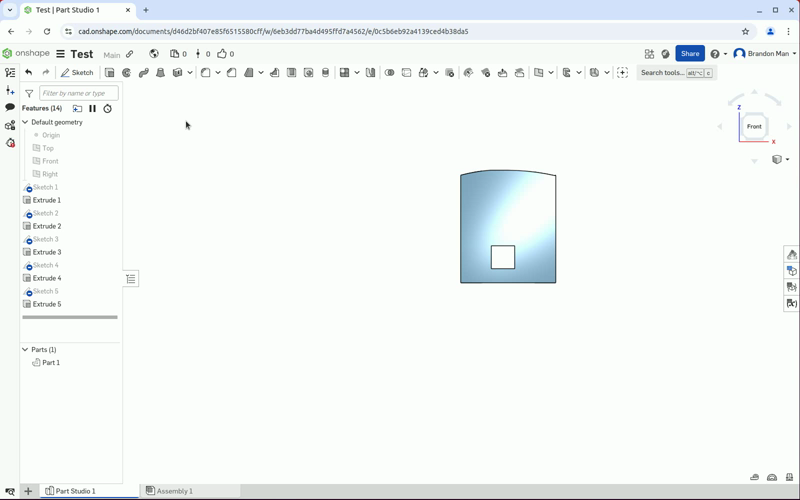
key(shift+h)
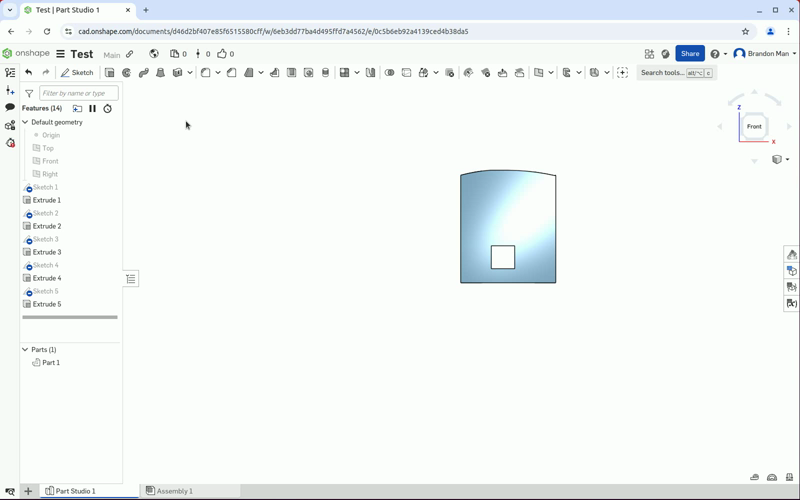
key(shift+h)
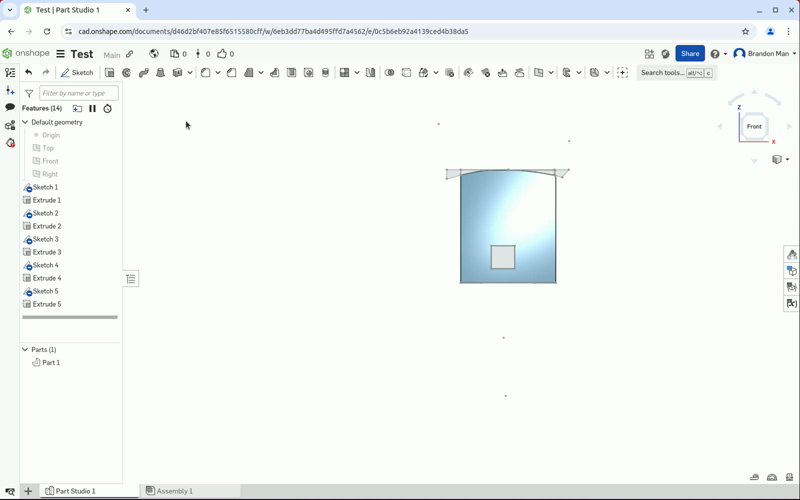
key(shift+7)
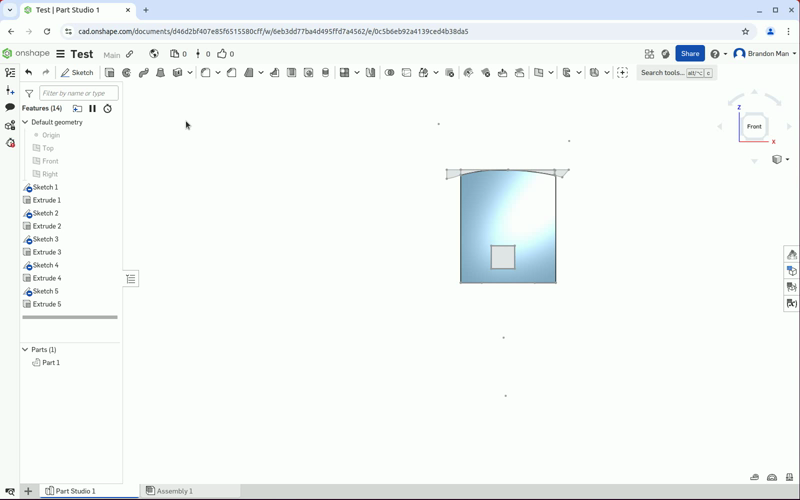
key(left, 2)
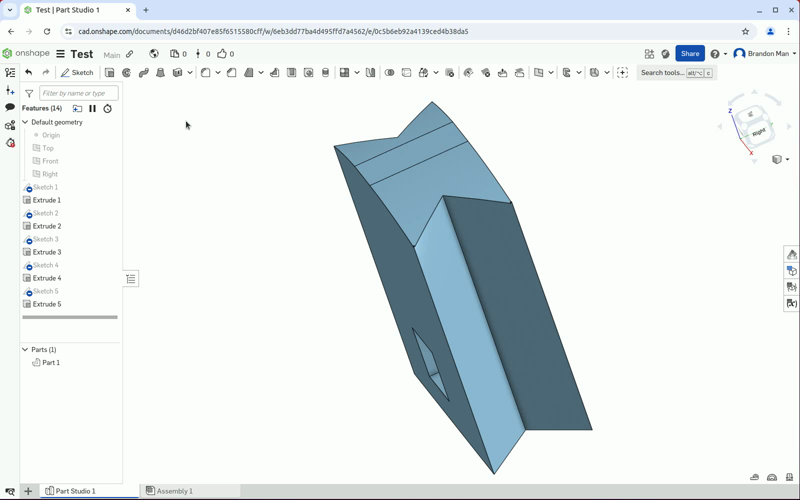
key(down, 2)
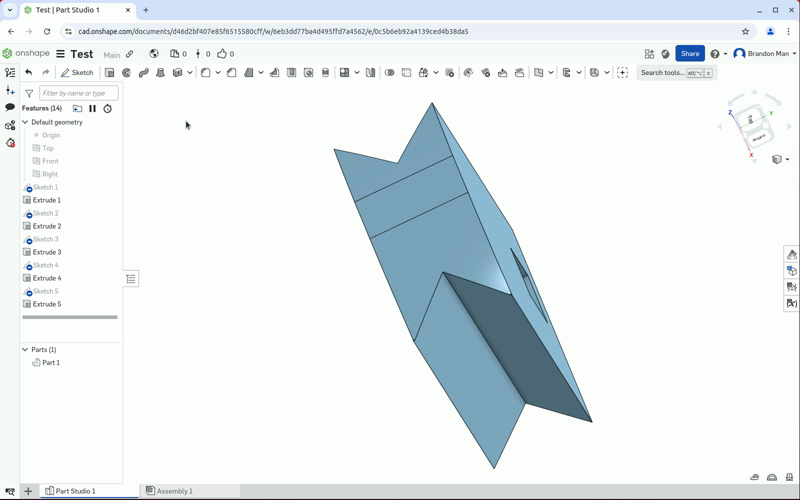
key(up, 2)
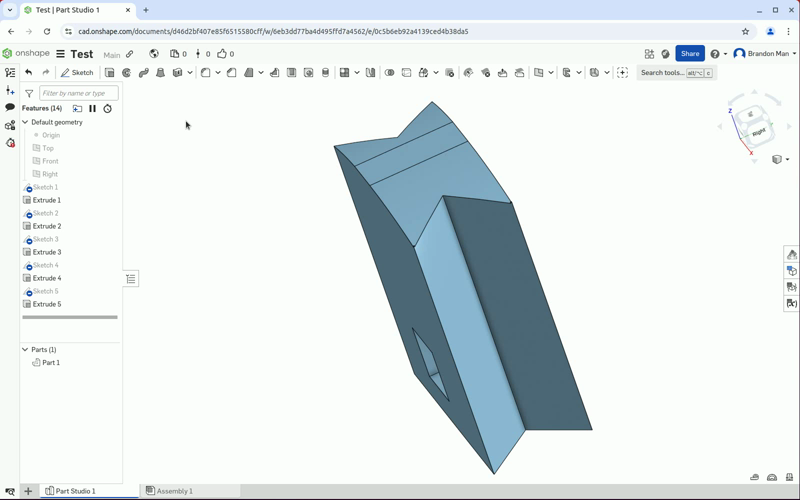
key(right, 2)
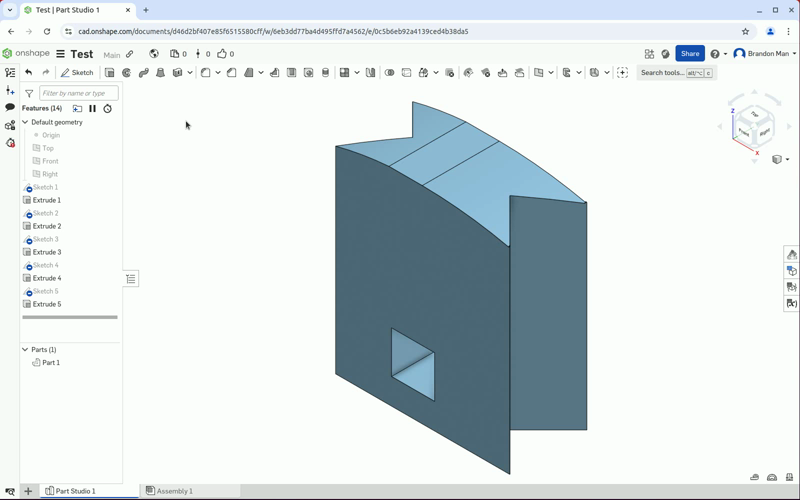
mouse_move(73, 189)
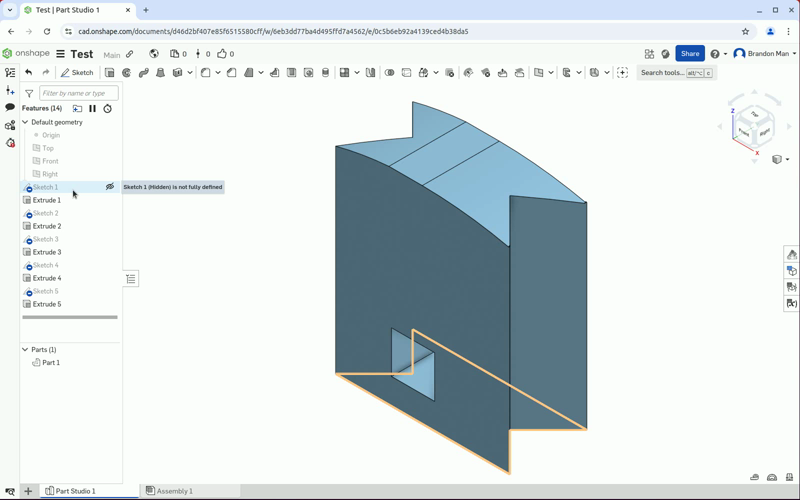
click(73, 189)